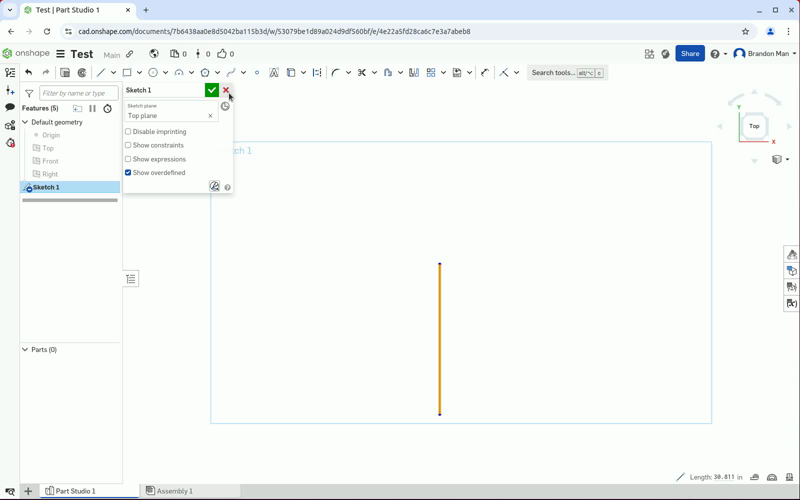
key(shift+h)
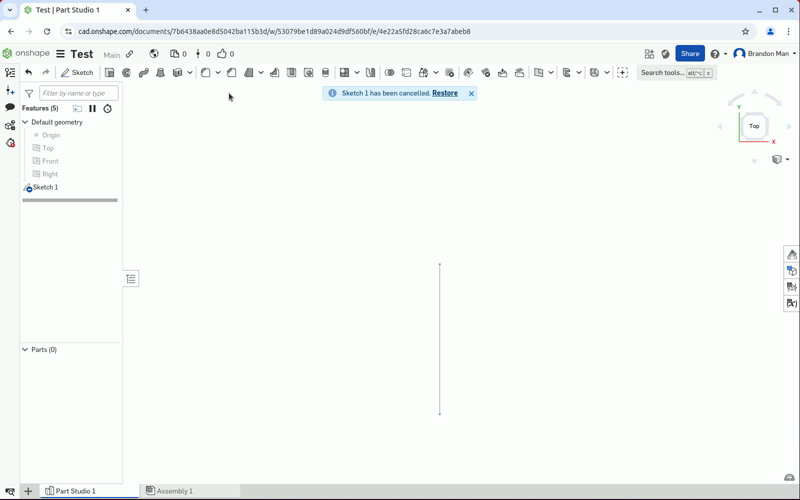
mouse_move(73, 352)
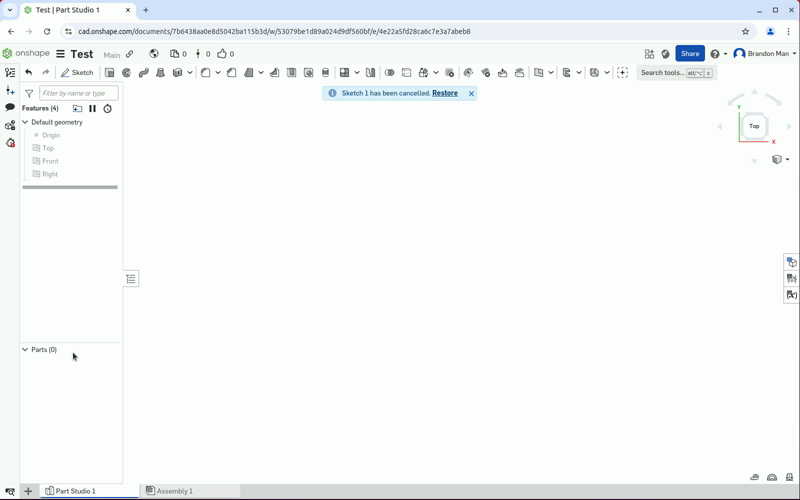
key(y)
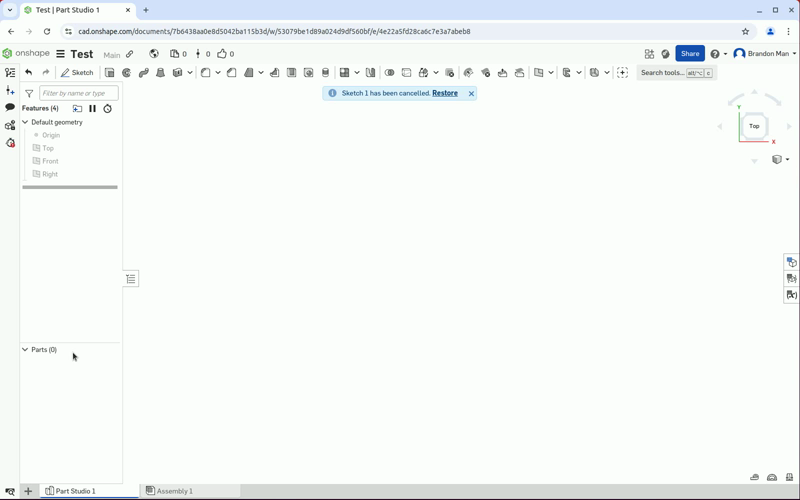
key(shift+p)
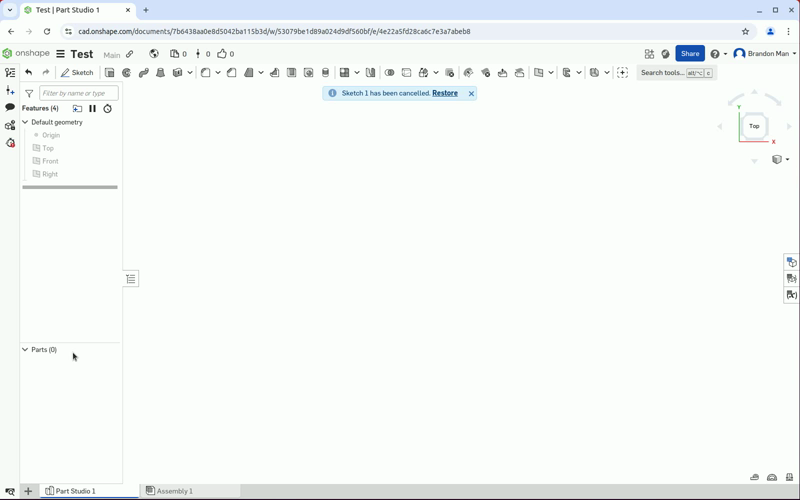
key(space)
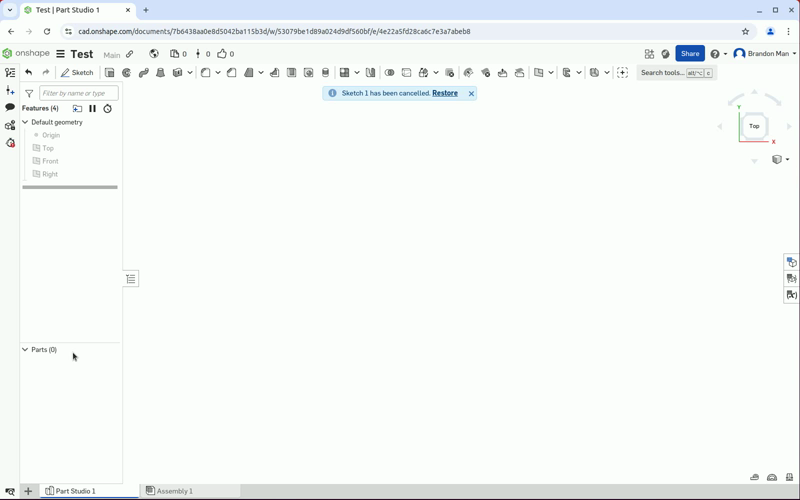
key_down(shift)
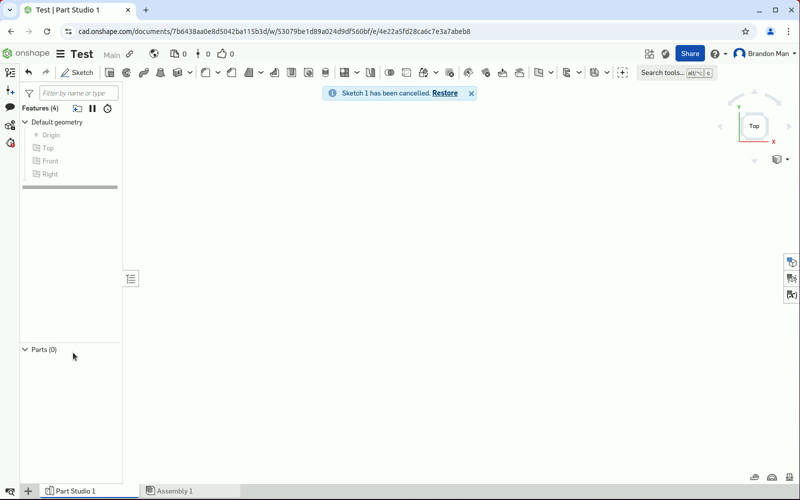
key(up)
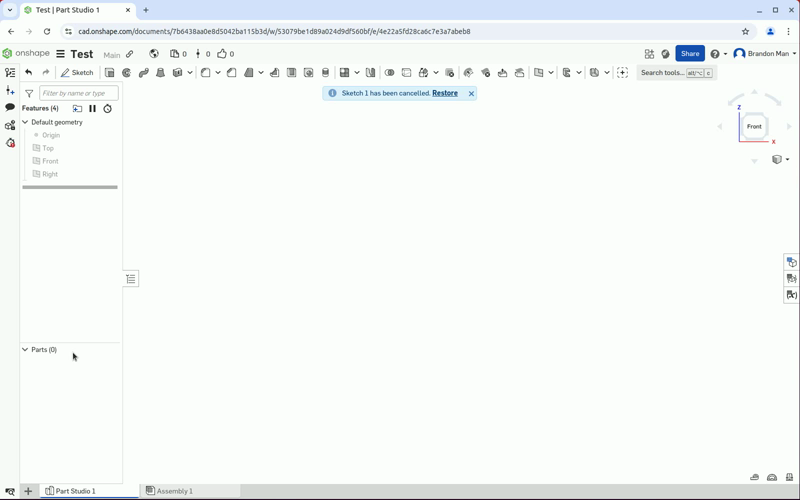
key_up(shift)
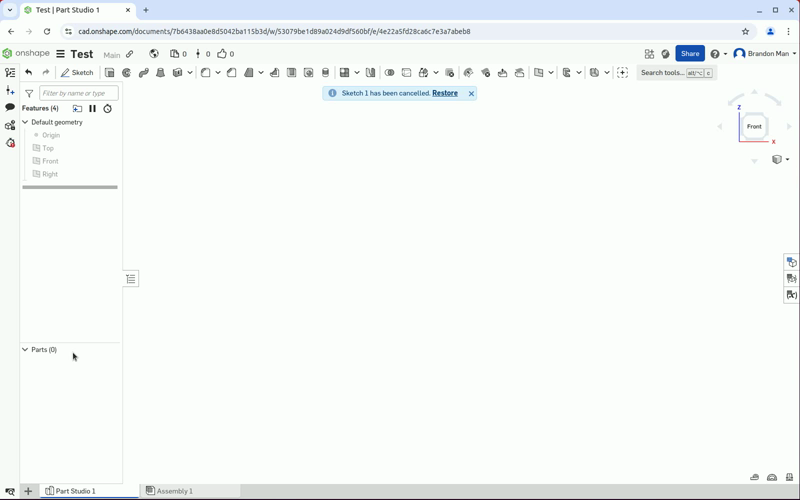
mouse_move(73, 352)
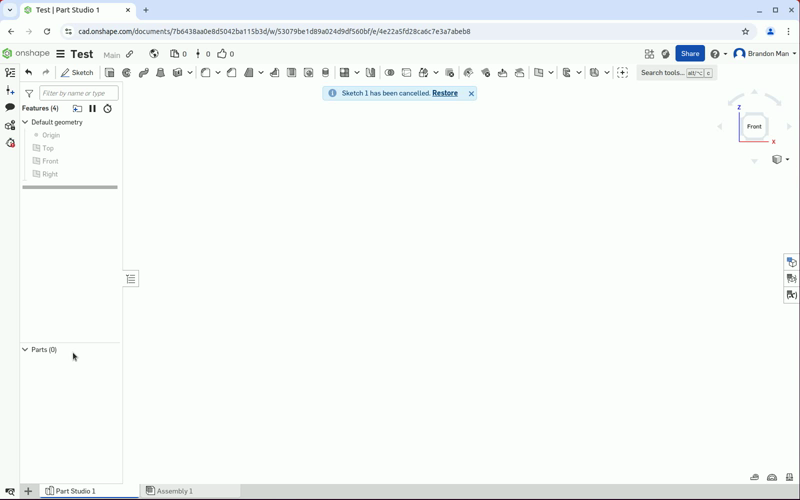
key(shift+y)
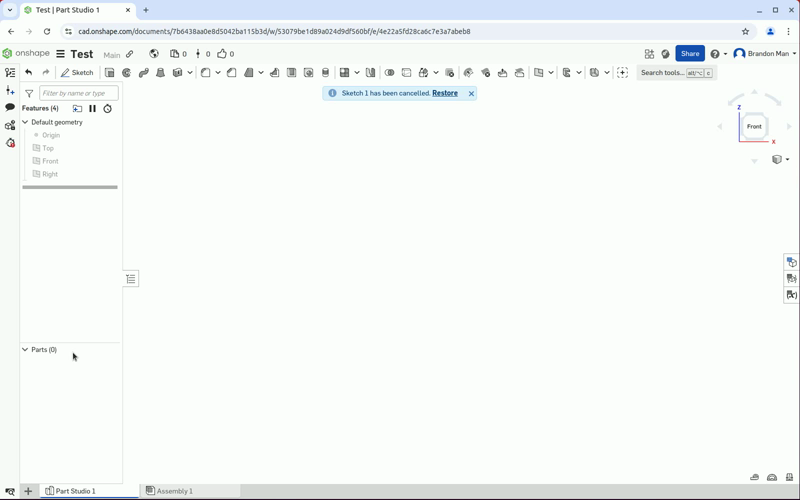
key(shift+s)
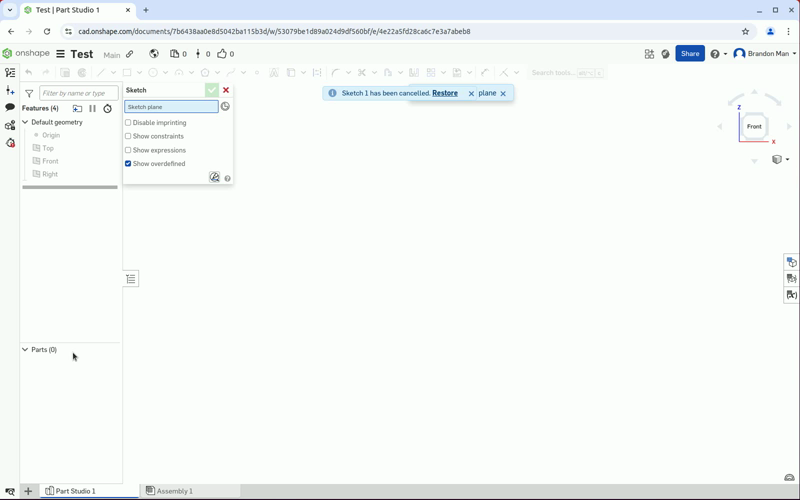
mouse_move(73, 163)
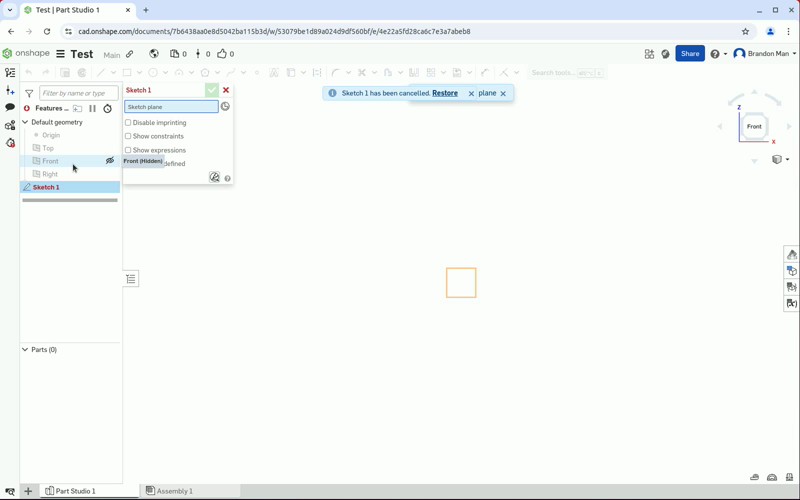
click(73, 163)
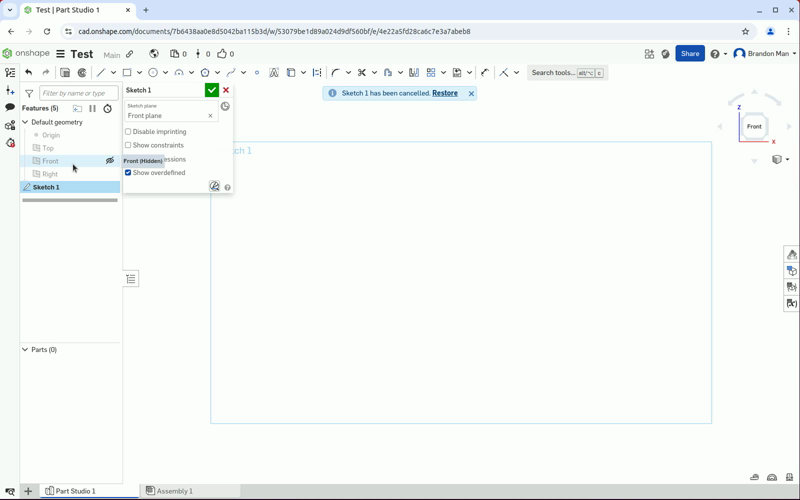
mouse_move(73, 352)
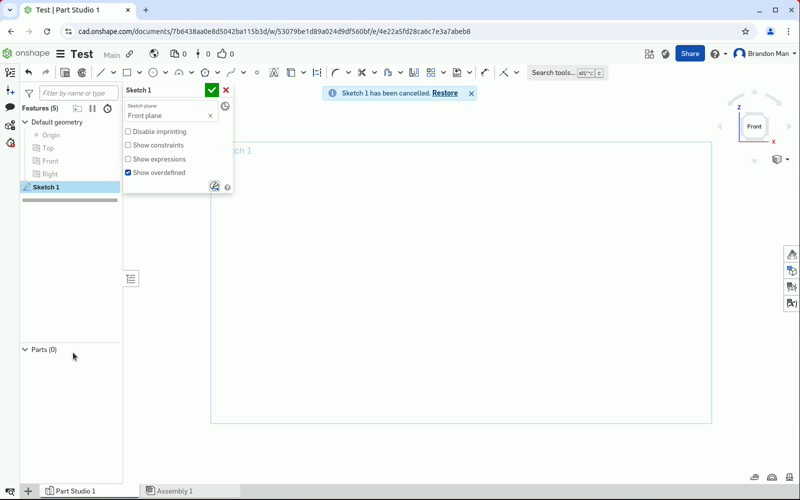
key(y)
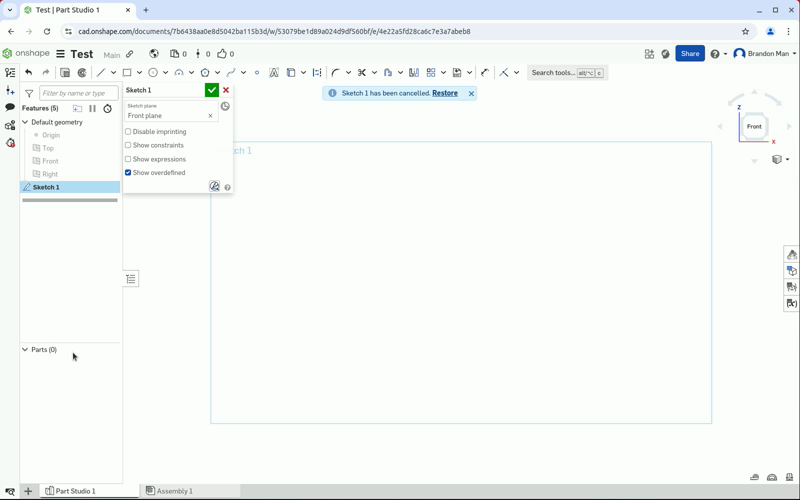
key(l)
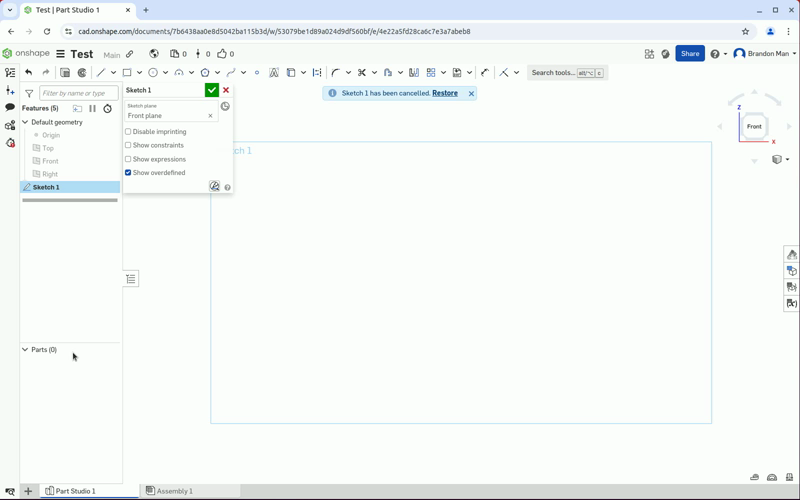
key_down(shift)
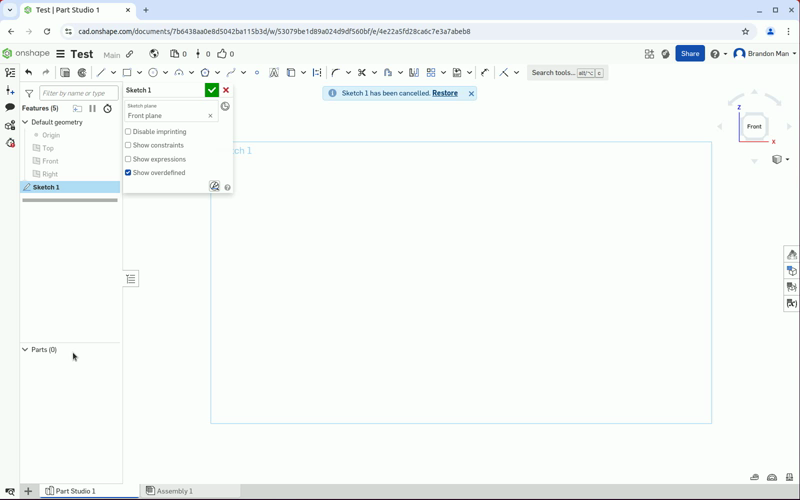
mouse_move(378, 352)
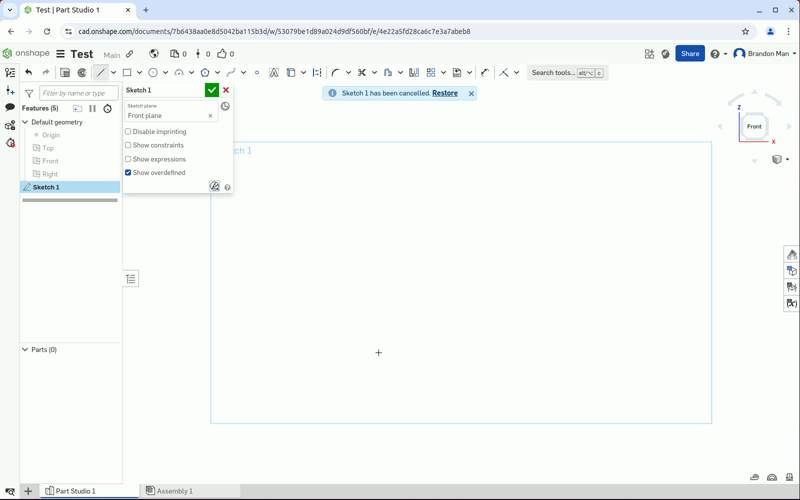
click(378, 352)
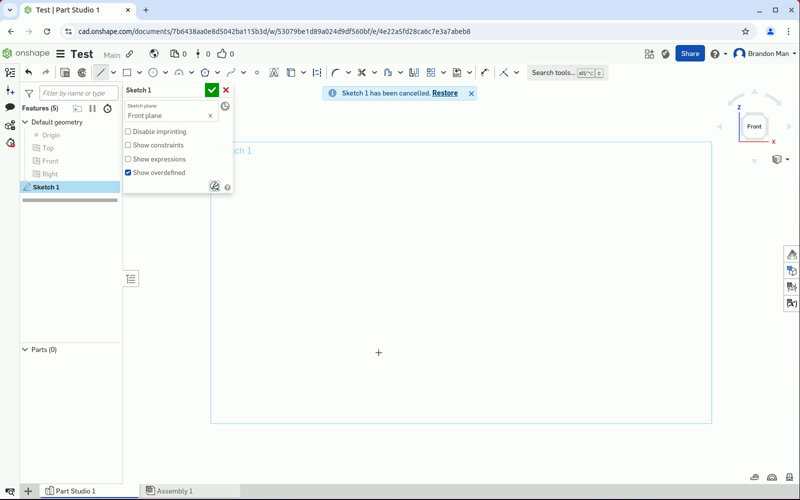
key_up(shift)
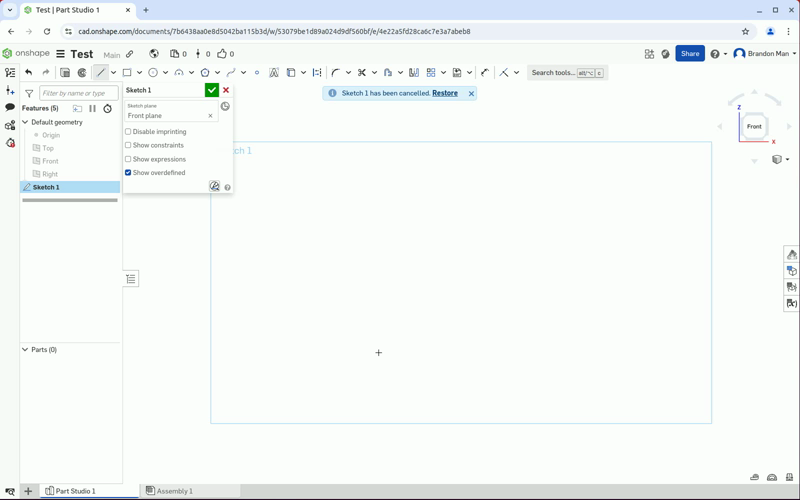
key_down(shift)
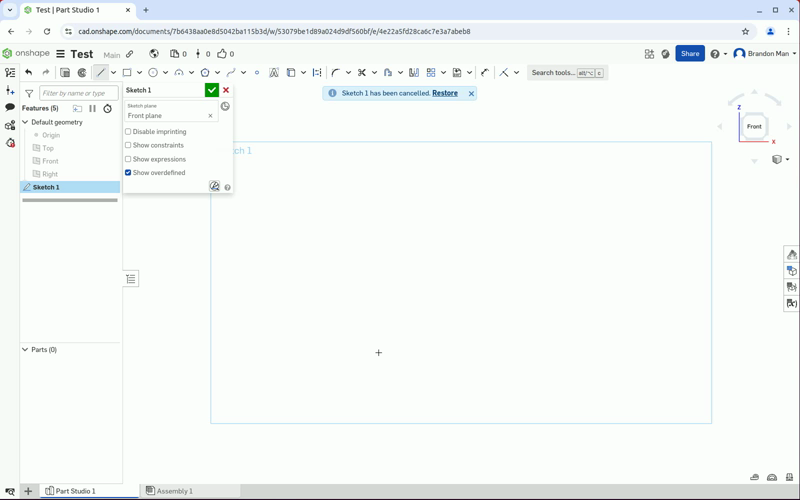
mouse_move(408, 352)
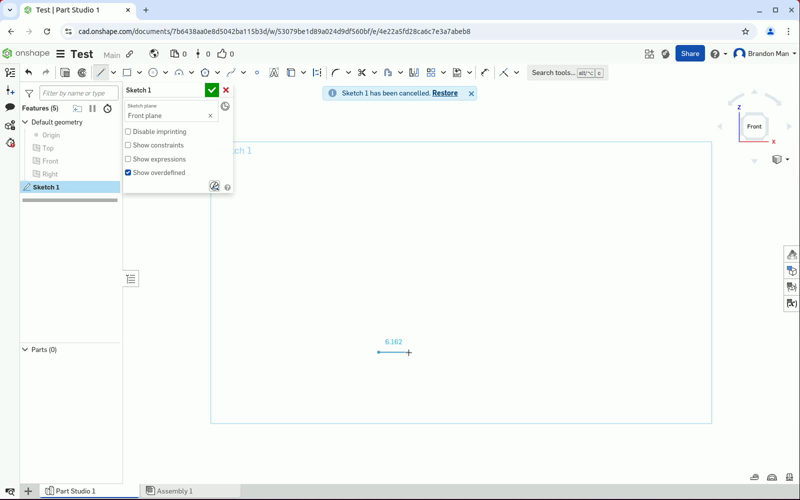
mouse_move(391, 352)
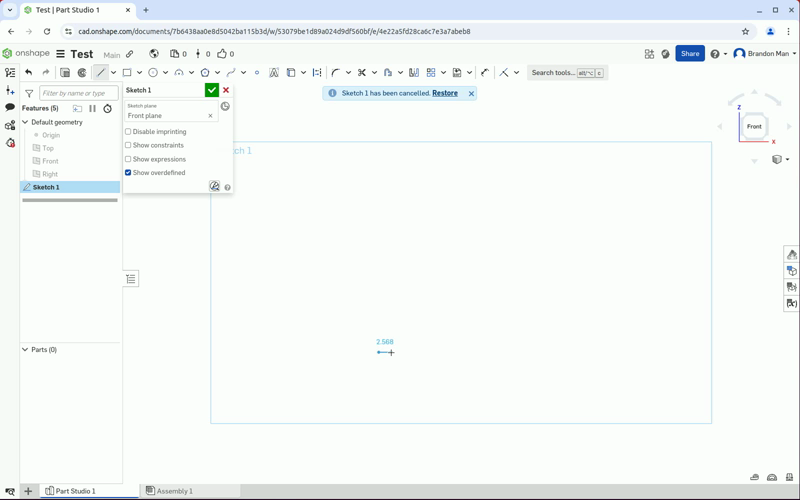
click(391, 352)
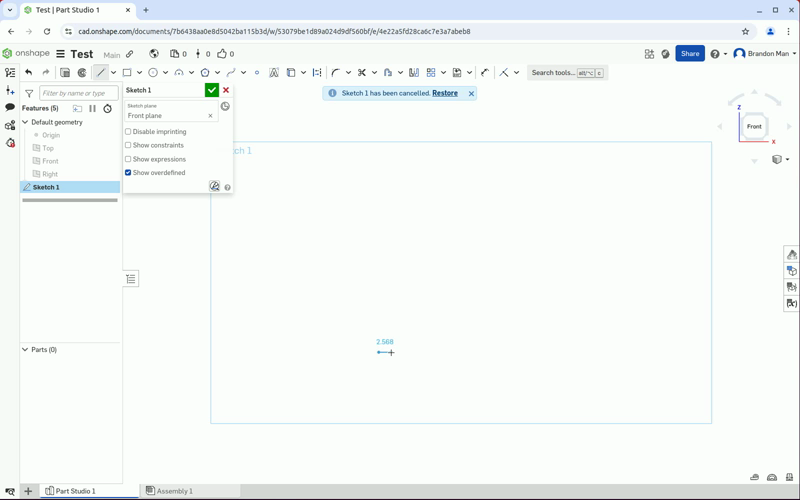
key_up(shift)
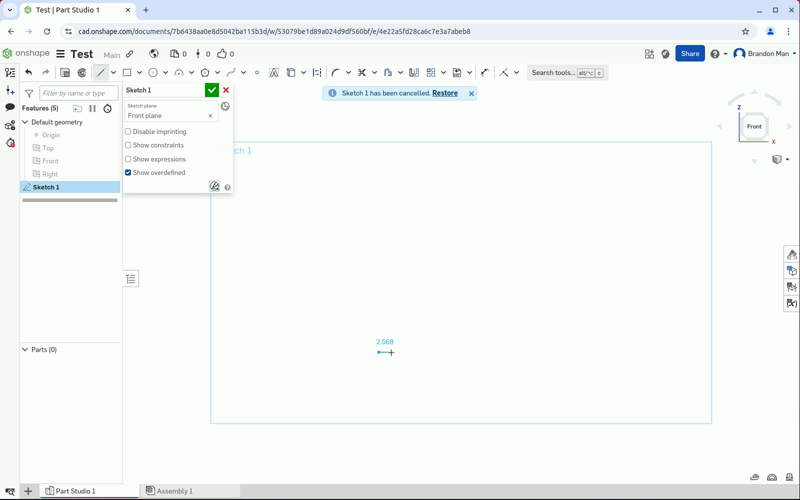
key_down(shift)
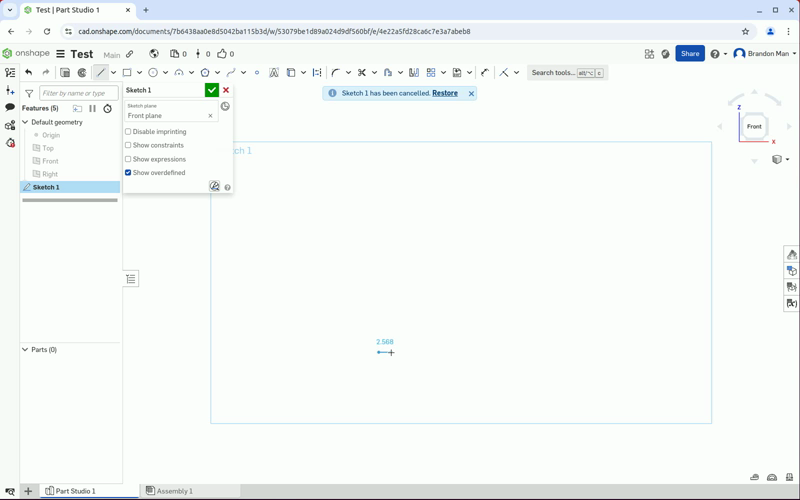
mouse_move(421, 352)
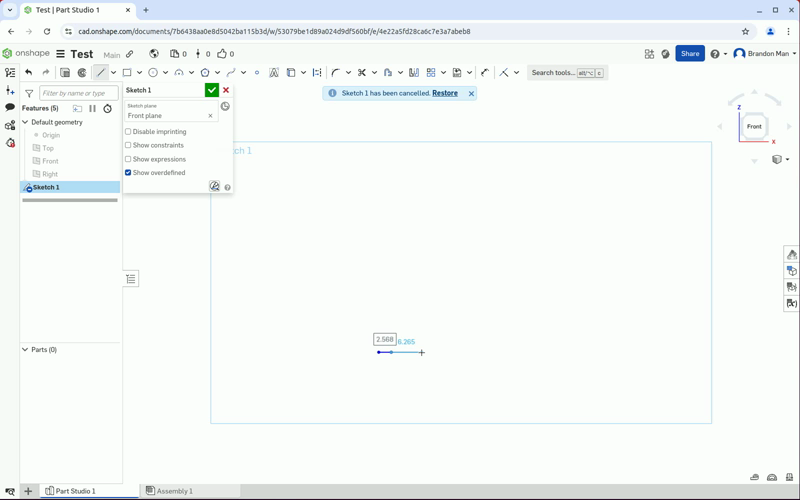
mouse_move(391, 315)
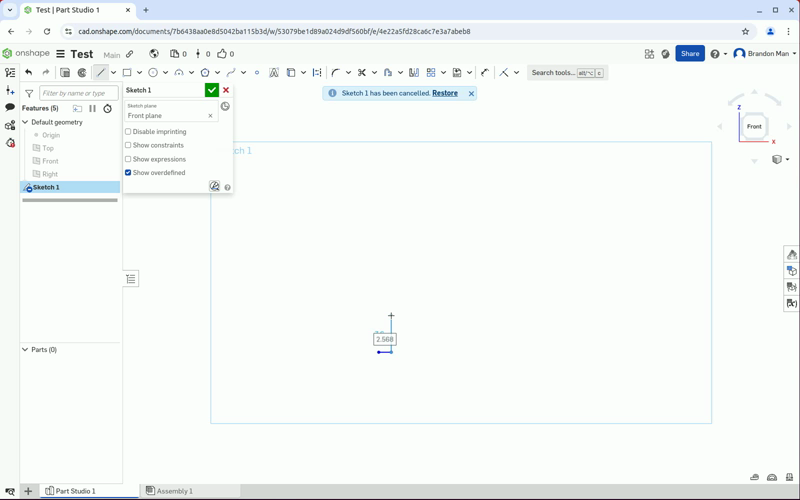
click(391, 315)
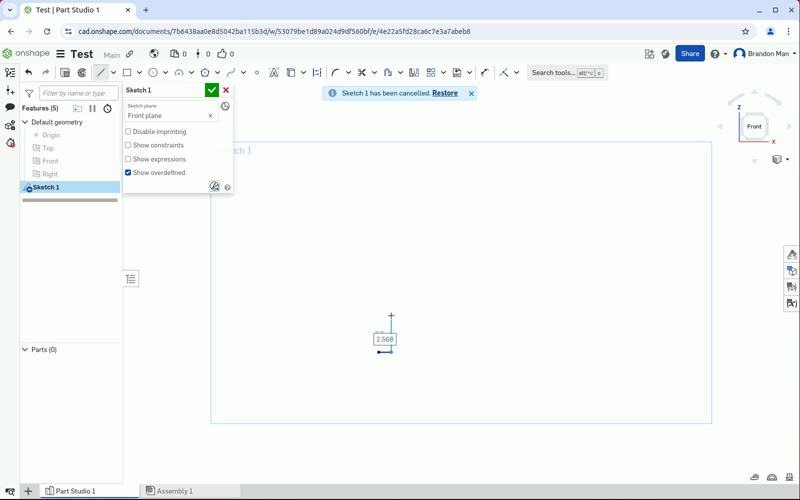
key_up(shift)
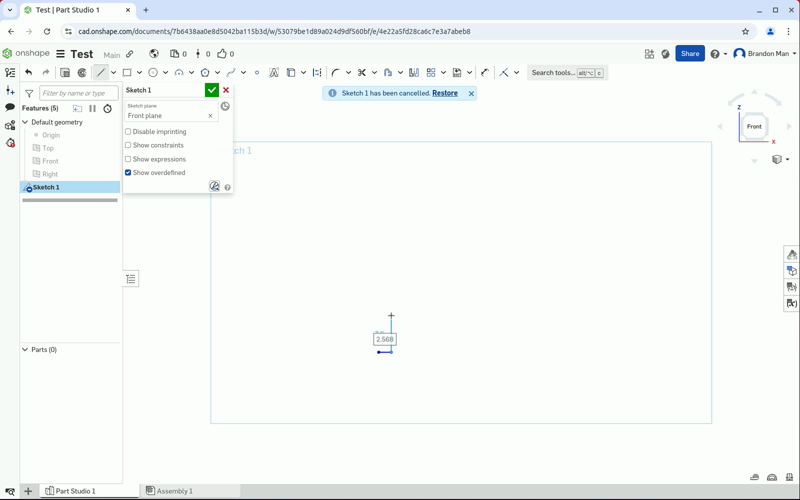
key_down(shift)
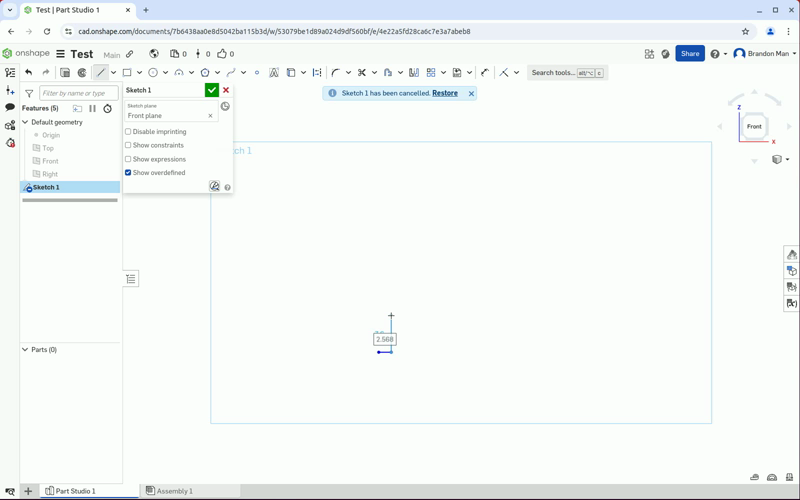
mouse_move(421, 315)
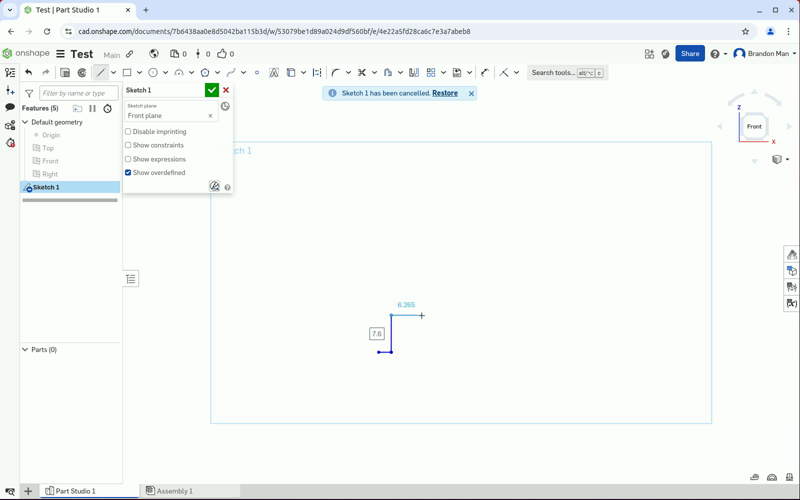
mouse_move(380, 315)
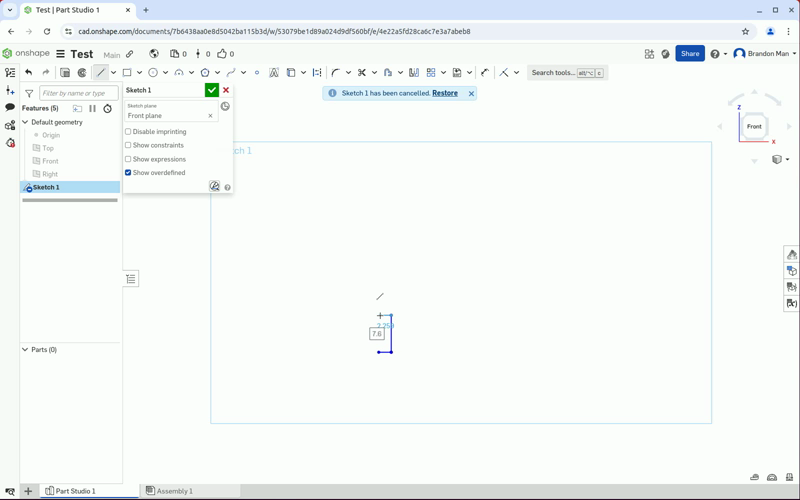
click(380, 315)
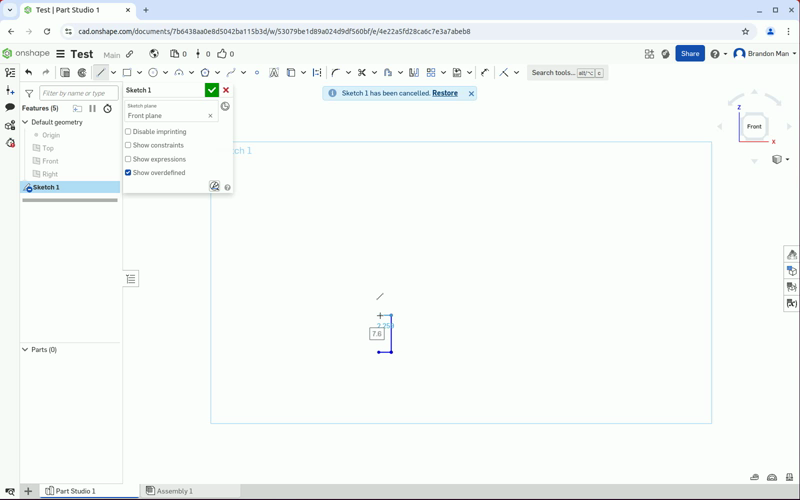
key_up(shift)
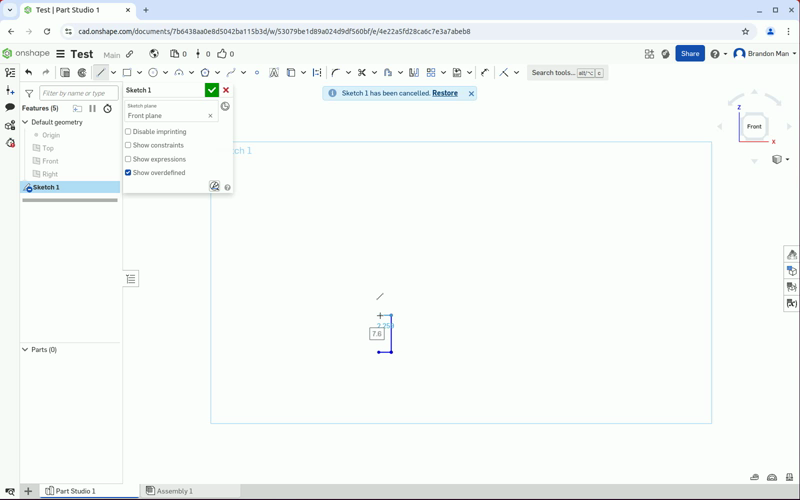
key_down(shift)
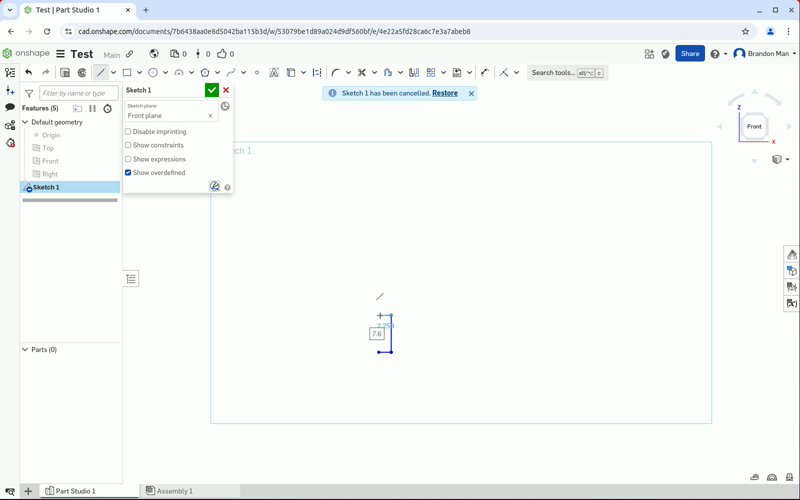
mouse_move(410, 315)
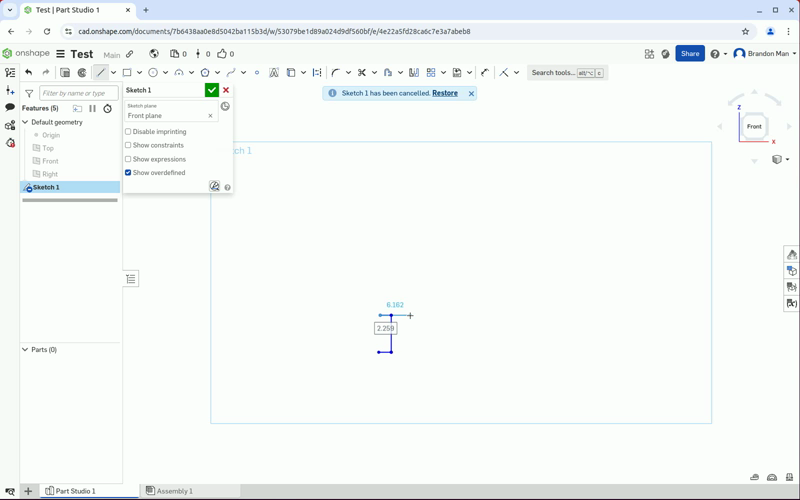
mouse_move(378, 318)
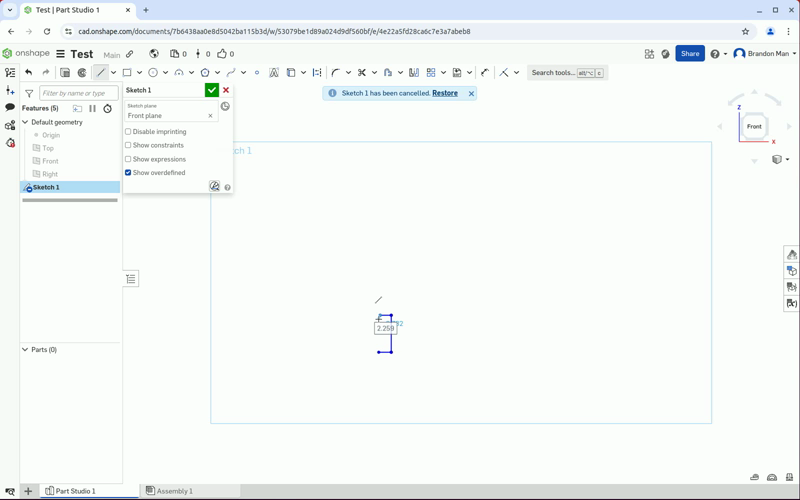
scroll(6)
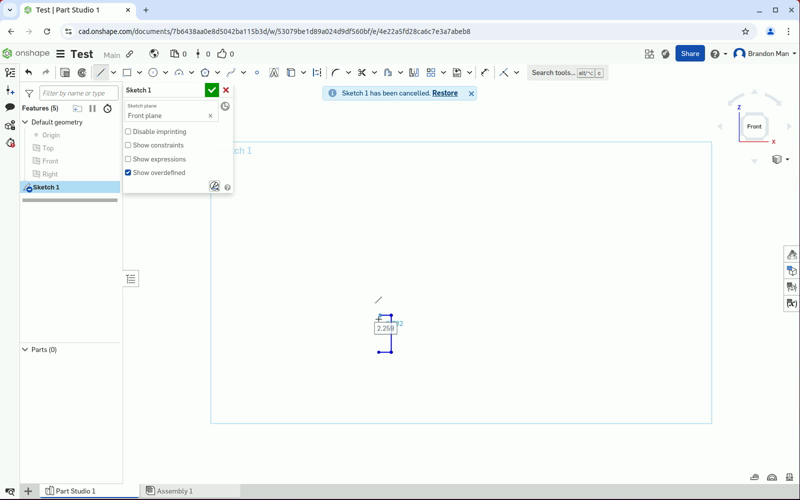
scroll(6)
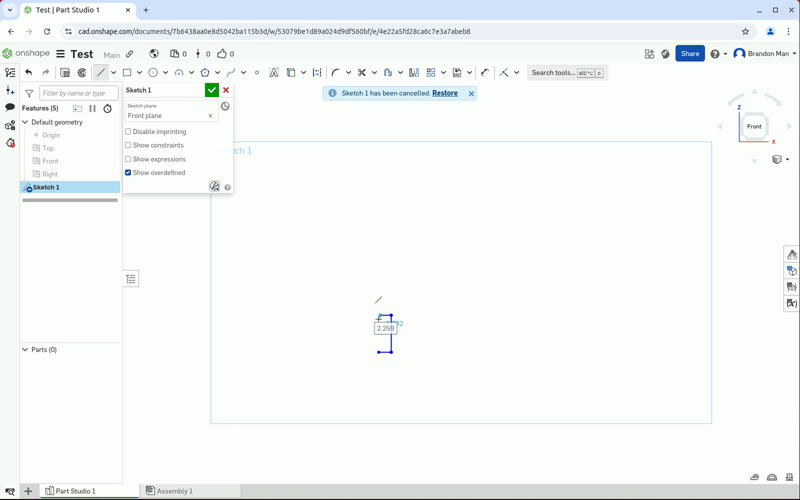
scroll(6)
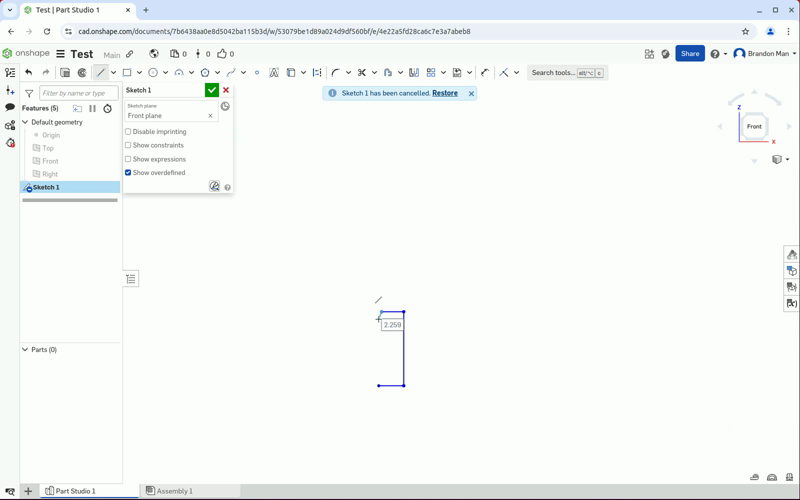
scroll(6)
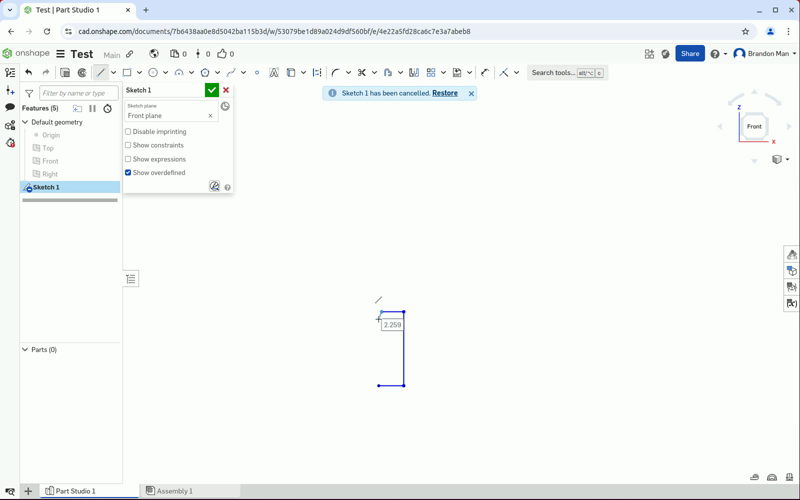
scroll(6)
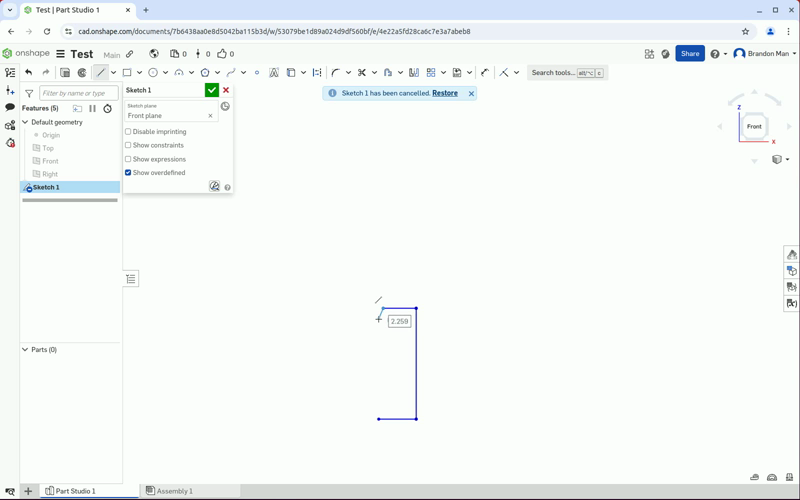
scroll(6)
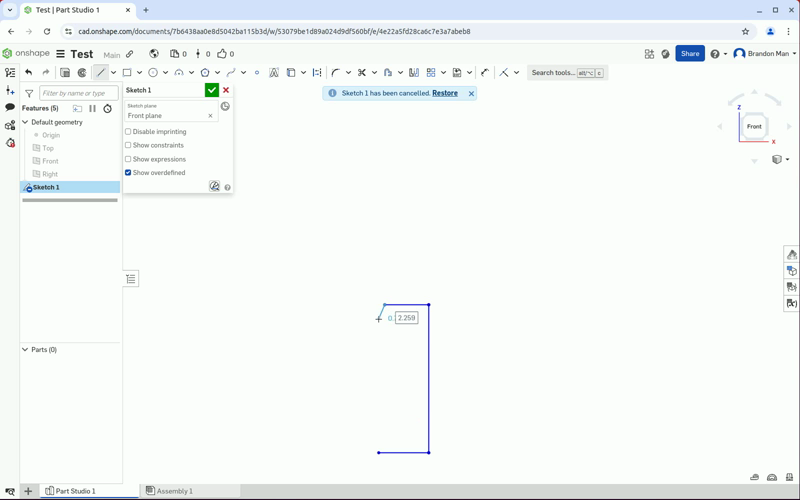
scroll(6)
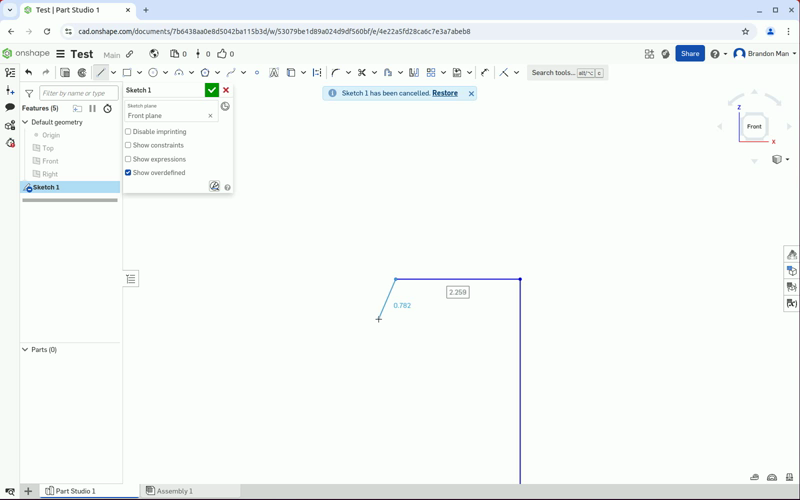
click(378, 318)
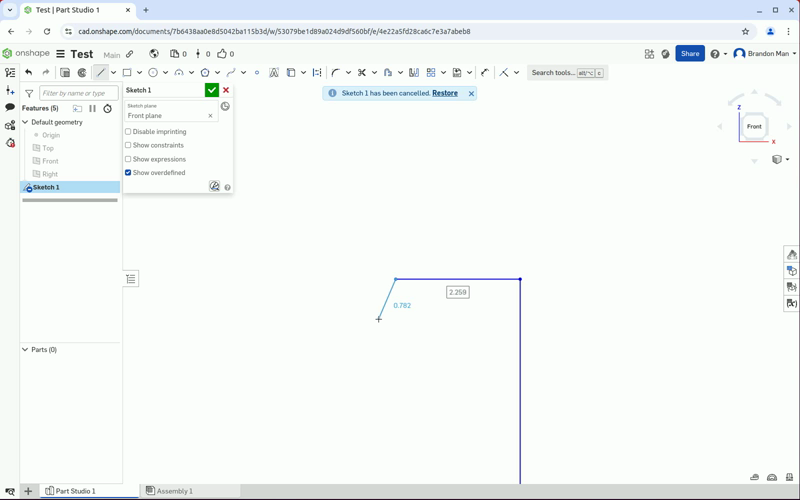
scroll(-6)
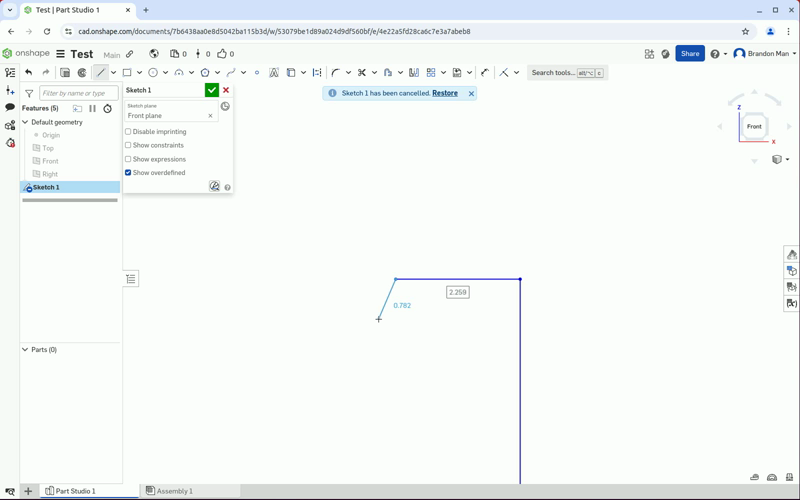
scroll(-6)
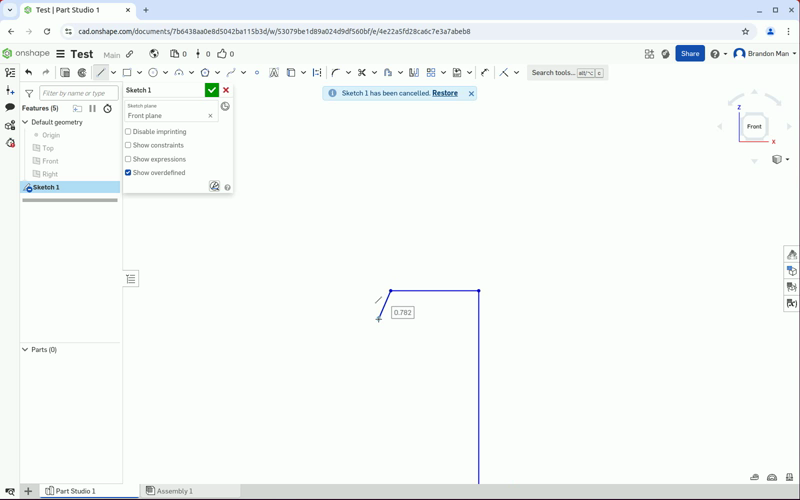
scroll(-6)
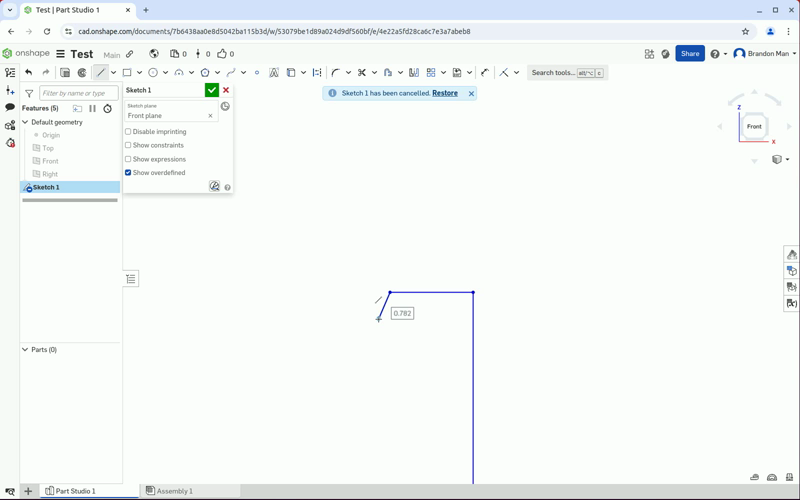
scroll(-6)
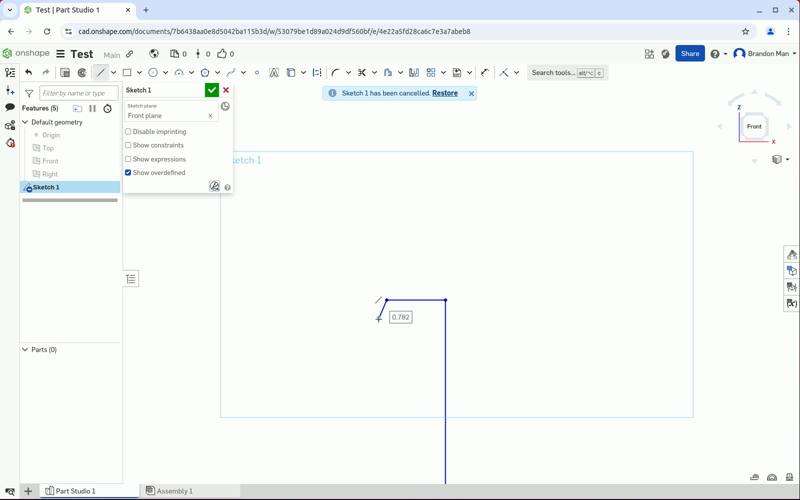
scroll(-6)
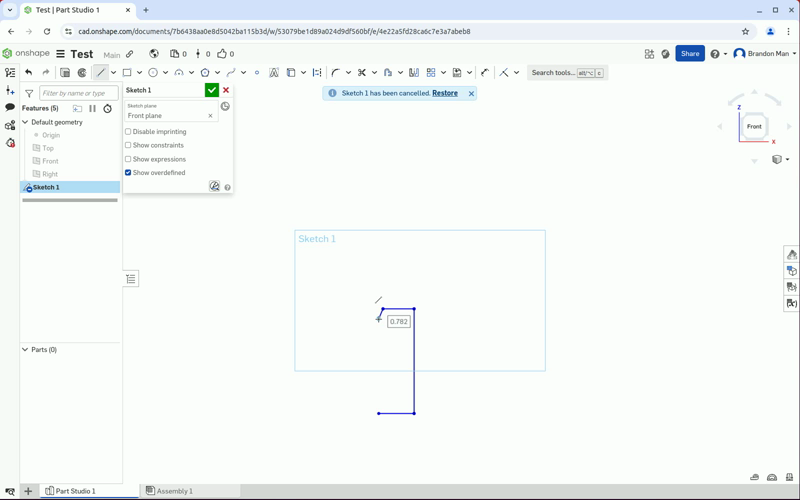
scroll(-6)
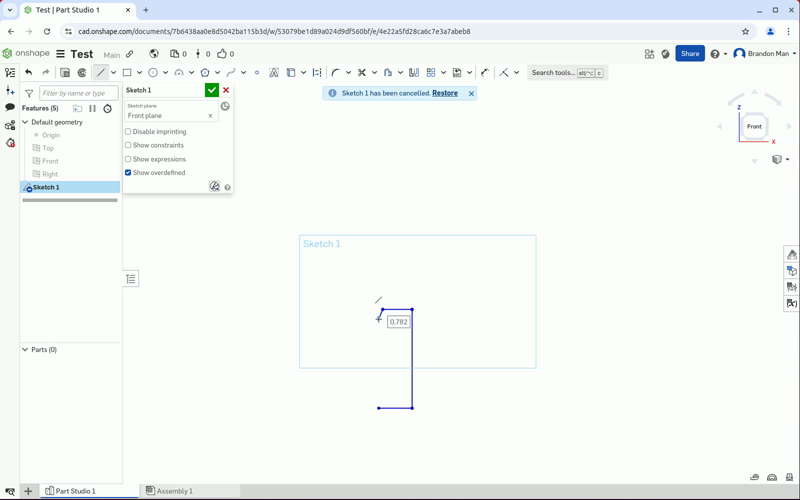
scroll(-6)
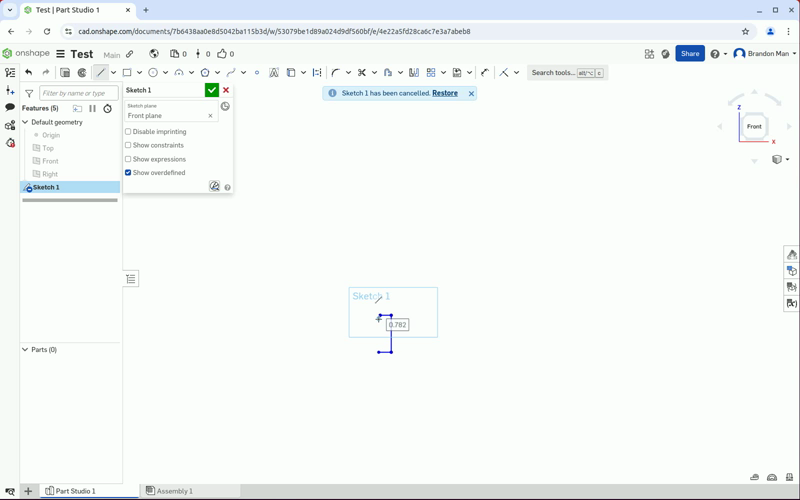
key_up(shift)
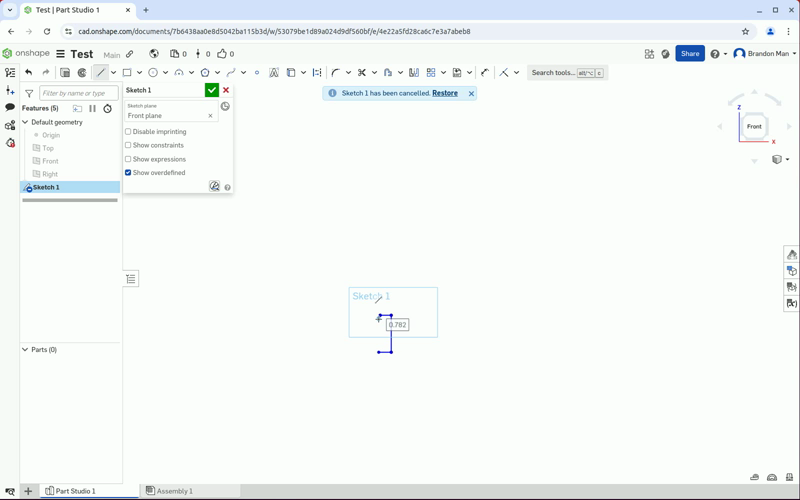
mouse_move(408, 318)
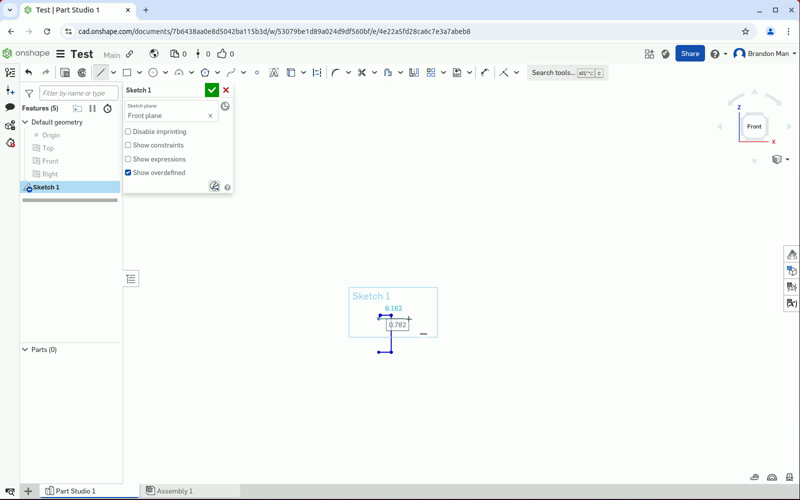
key_down(shift)
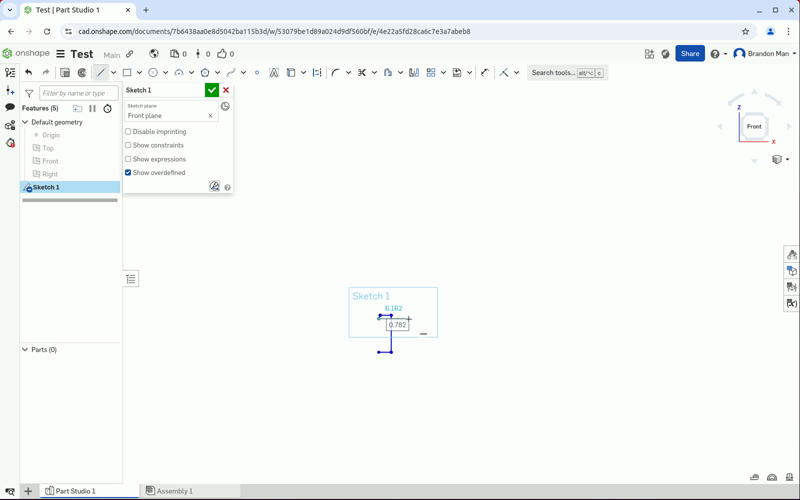
mouse_move(378, 352)
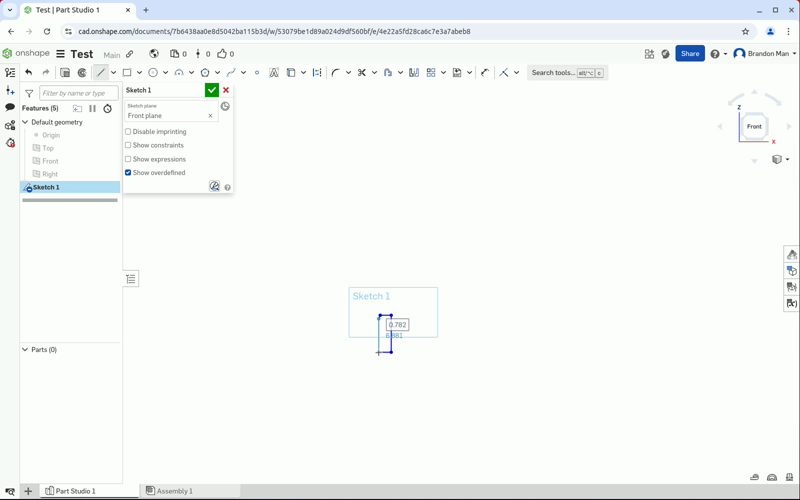
key_up(shift)
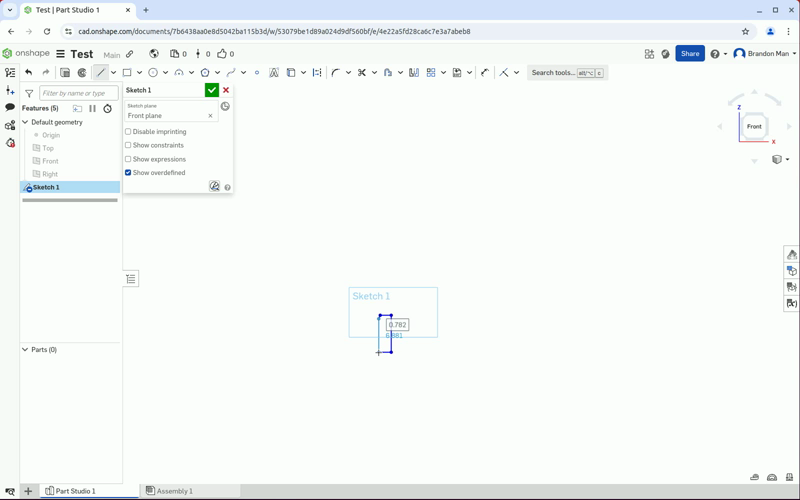
click(378, 352)
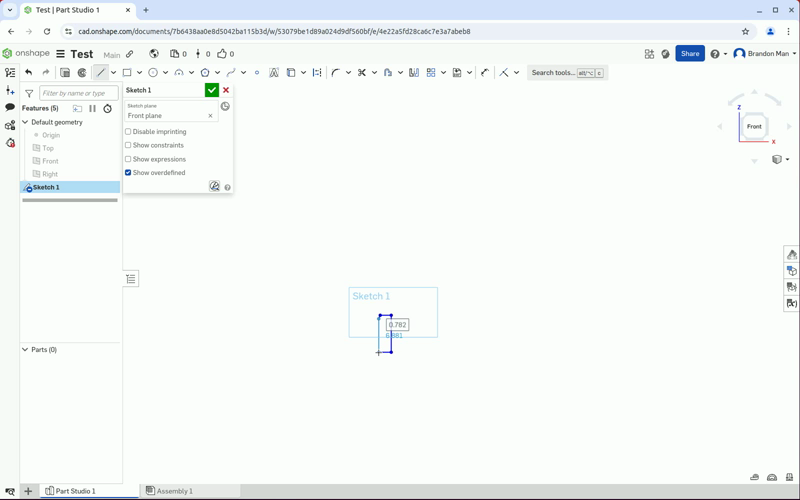
key(esc)
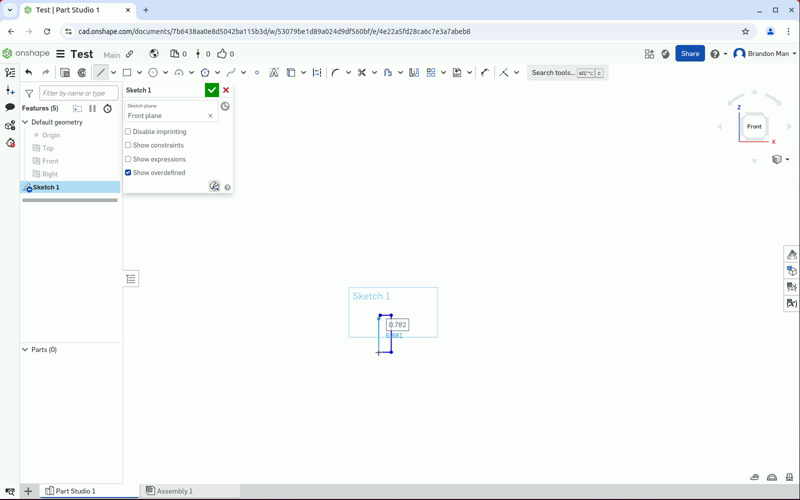
mouse_move(379, 329)
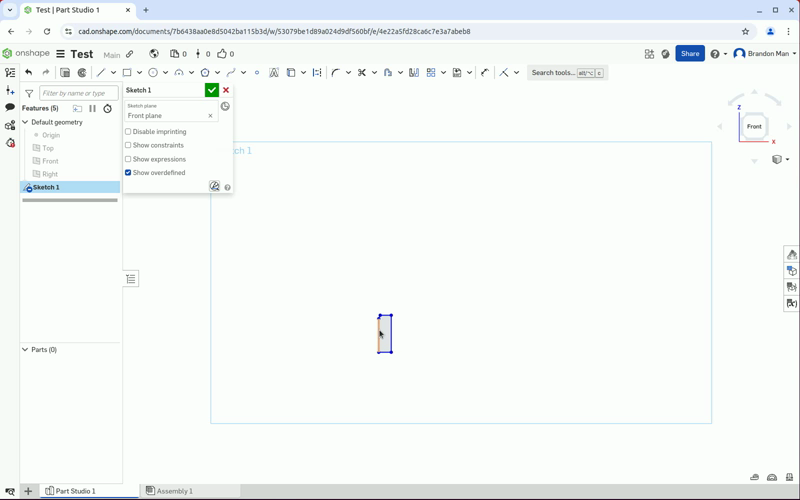
scroll(6)
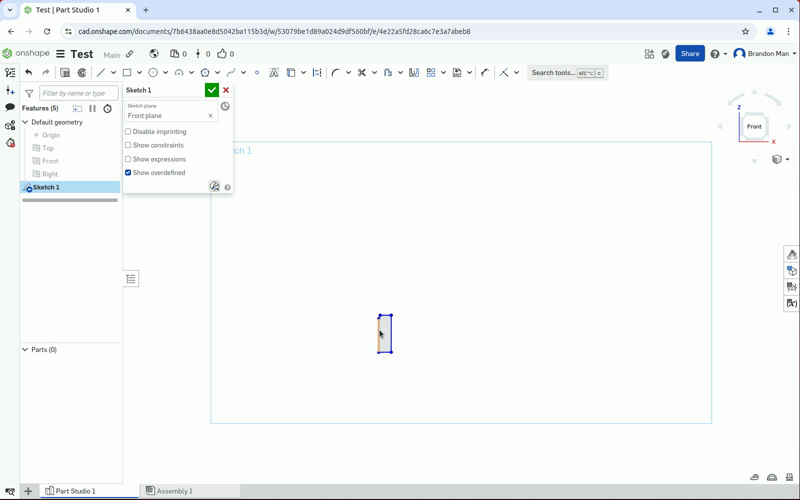
scroll(6)
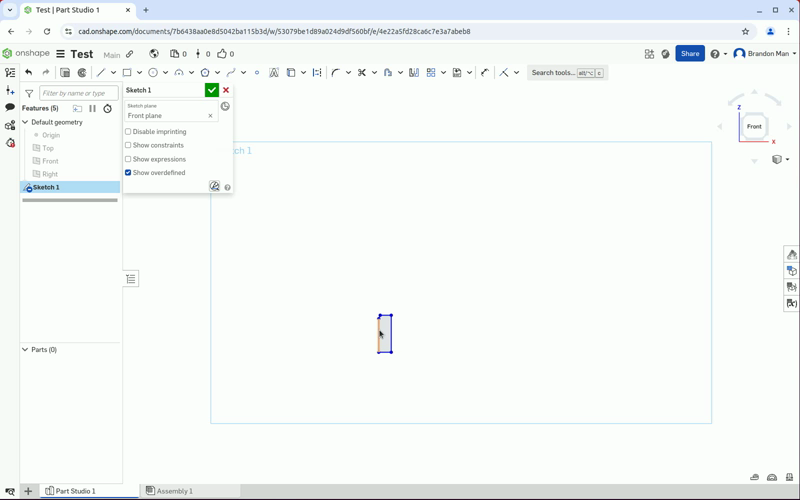
scroll(6)
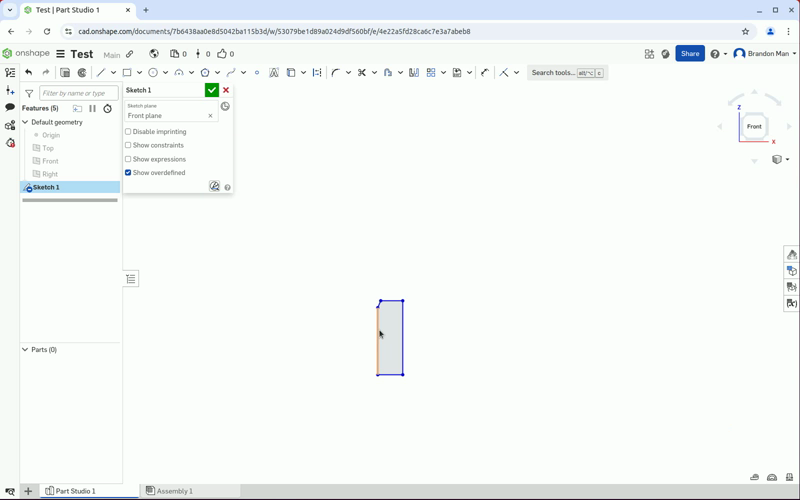
scroll(6)
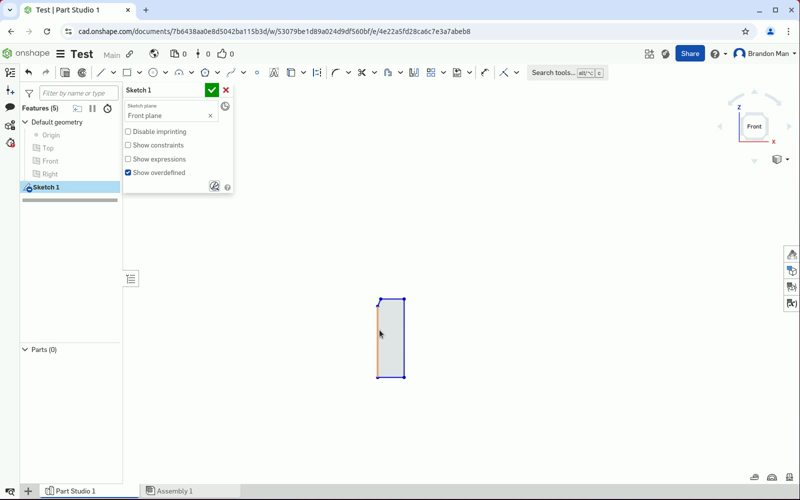
scroll(6)
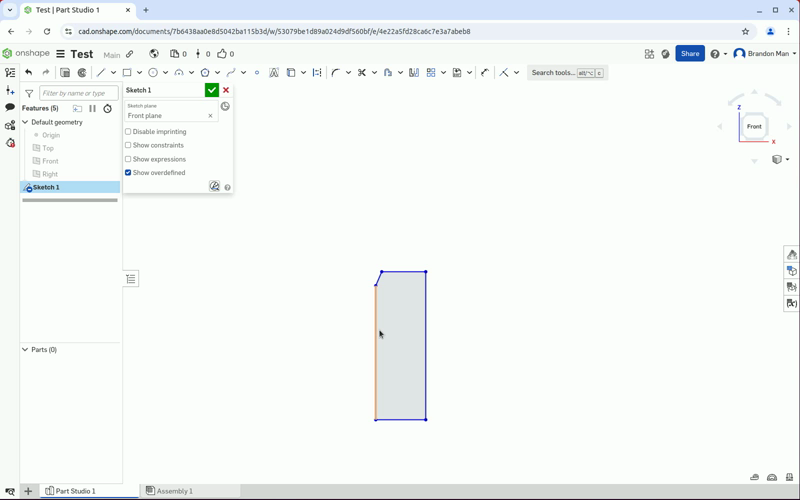
scroll(6)
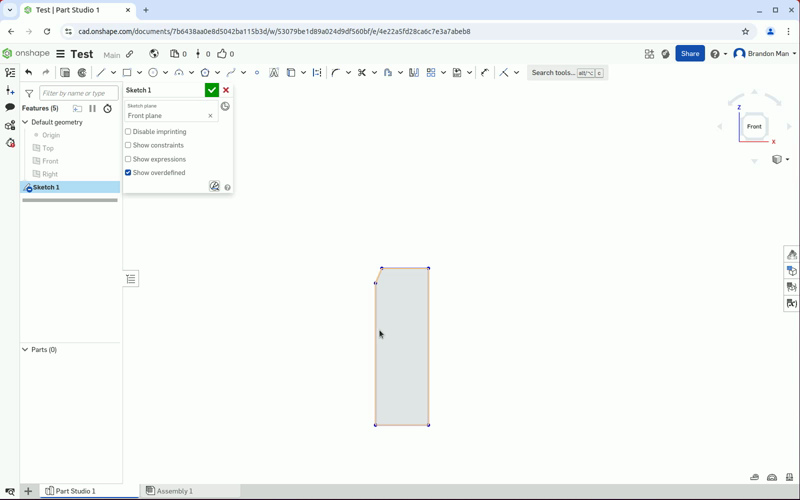
scroll(6)
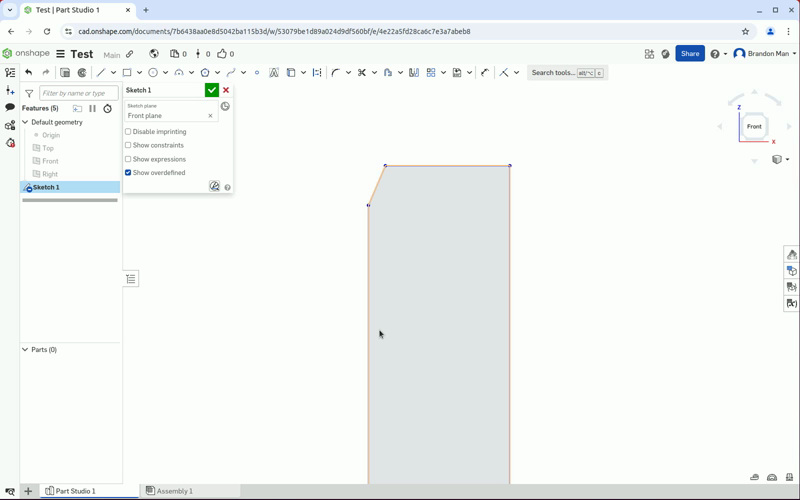
click(379, 329)
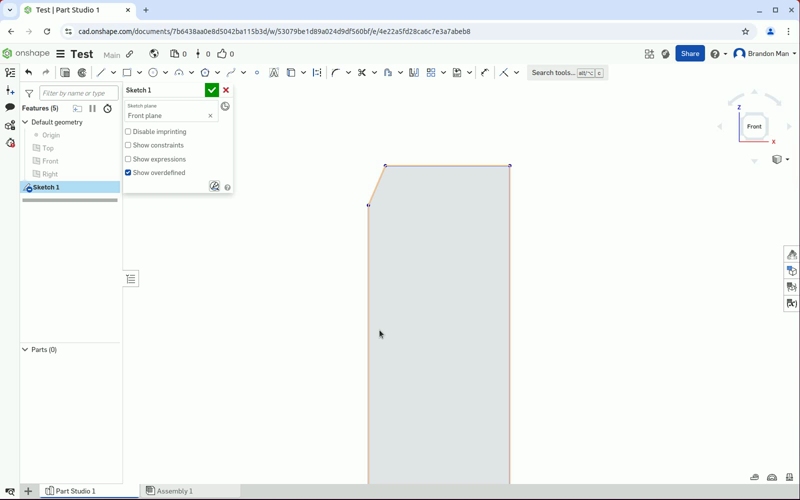
scroll(-6)
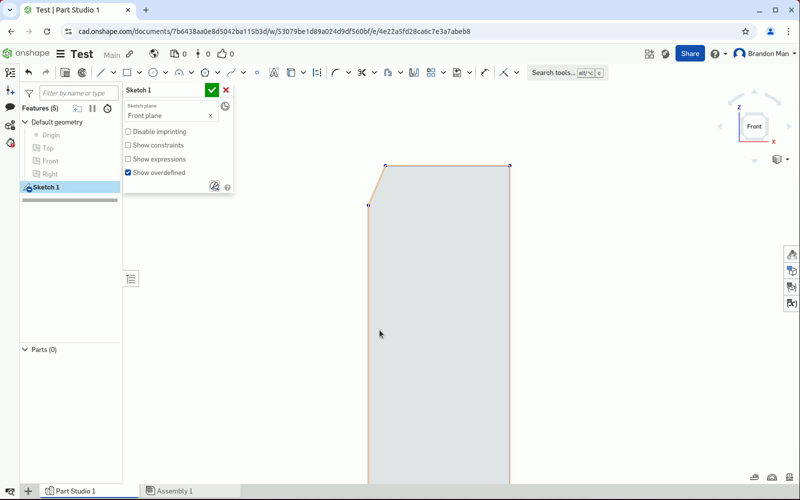
scroll(-6)
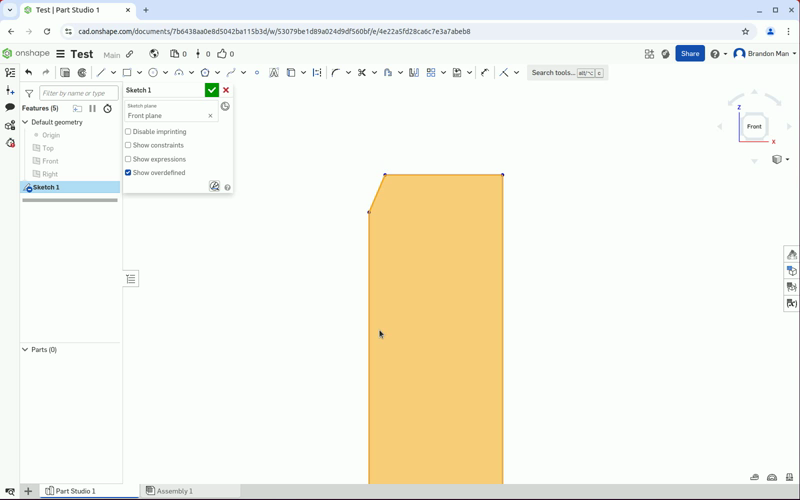
scroll(-6)
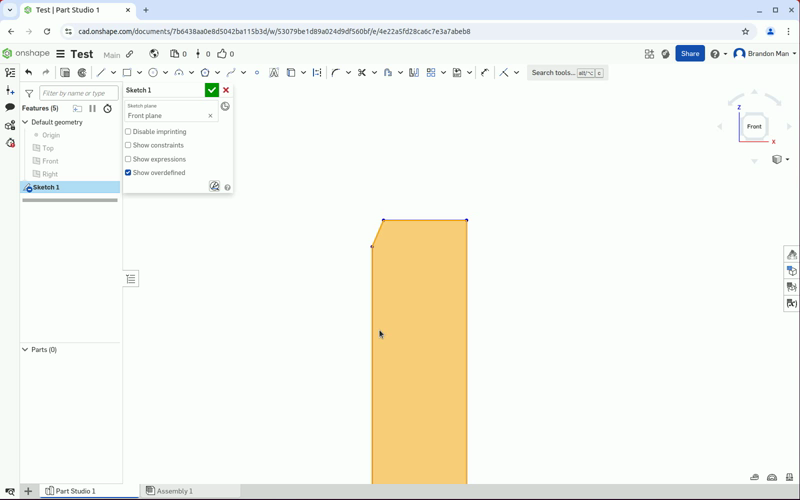
scroll(-6)
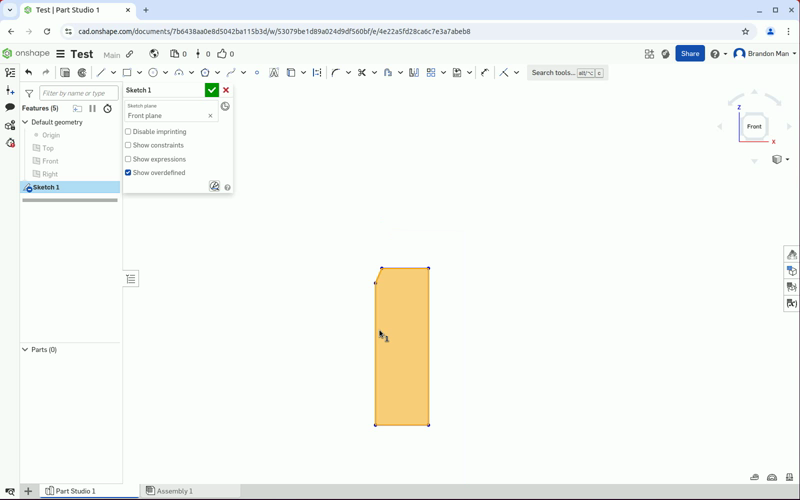
scroll(-6)
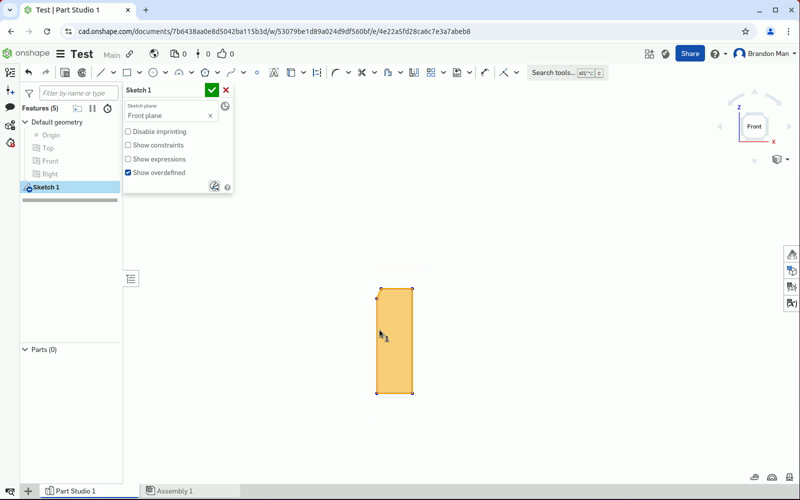
scroll(-6)
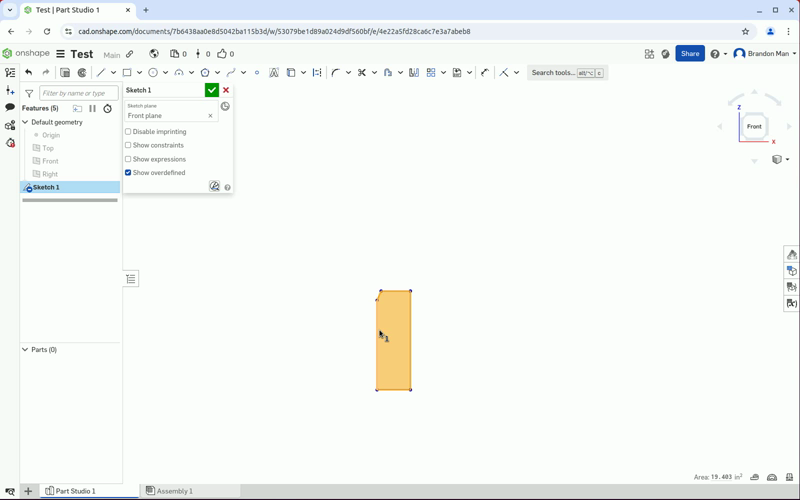
scroll(-6)
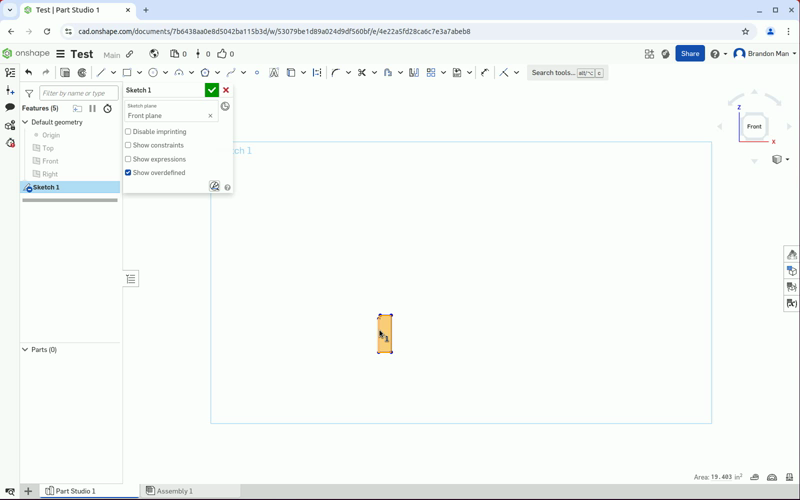
mouse_move(73, 352)
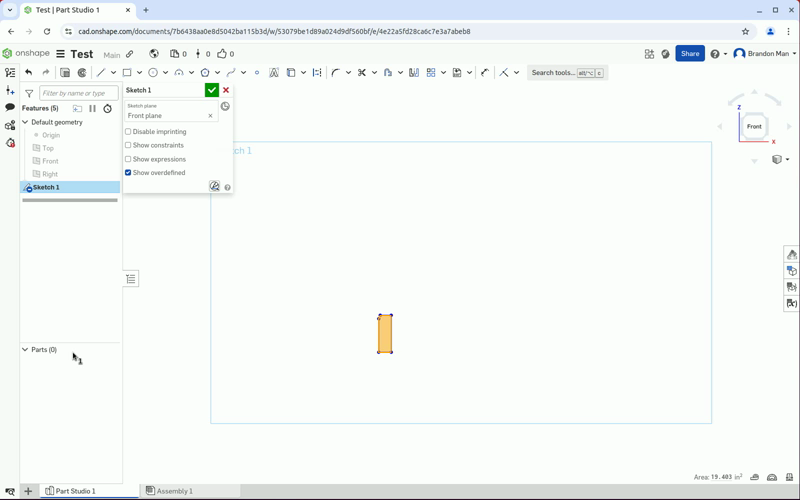
key(shift+y)
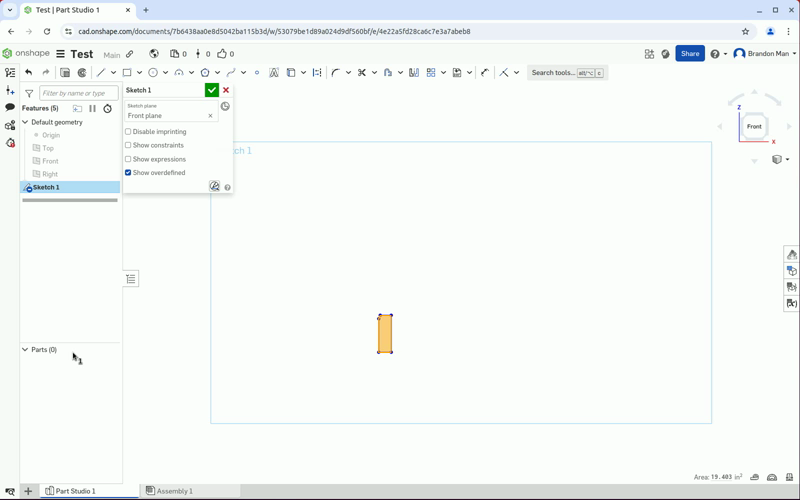
key(shift+e)
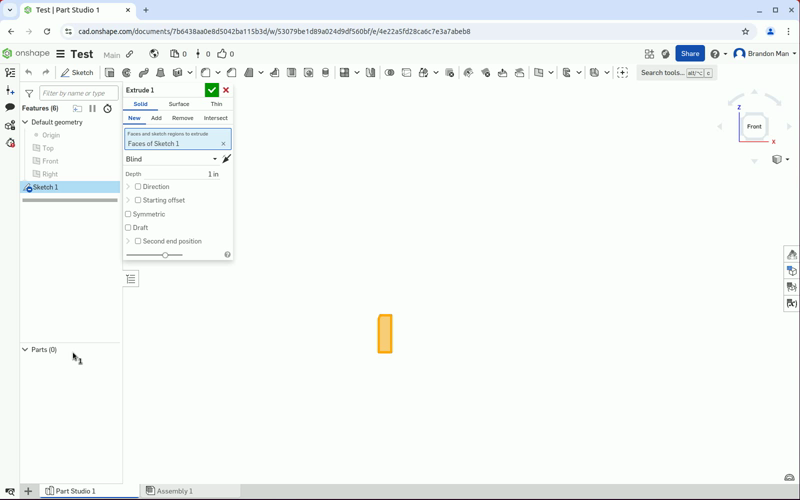
mouse_move(143, 106)
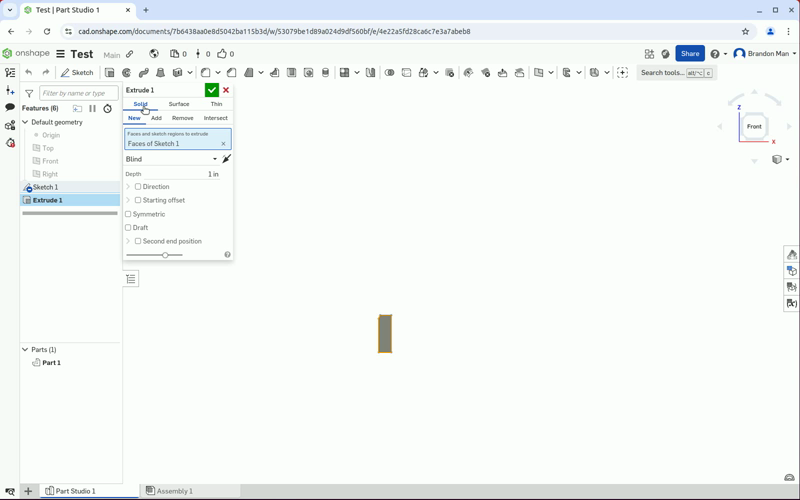
click(143, 106)
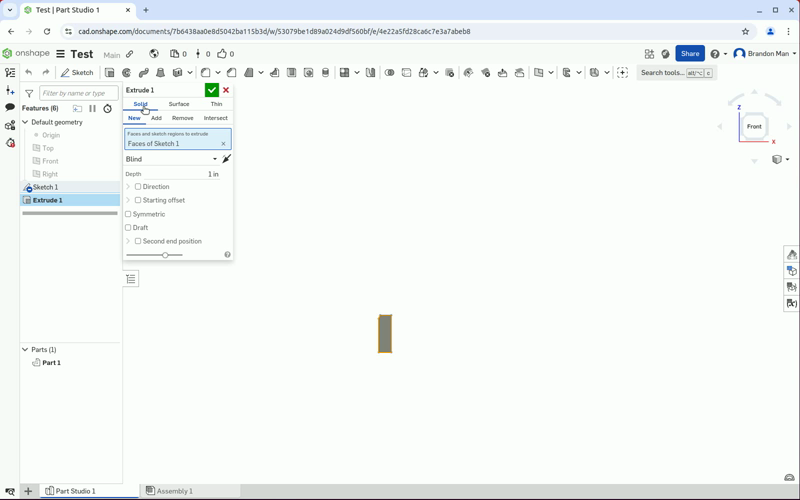
mouse_move(137, 120)
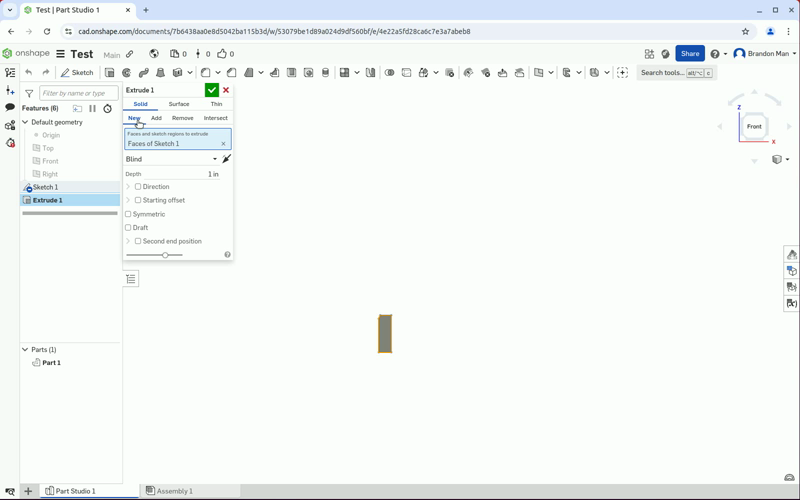
click(137, 120)
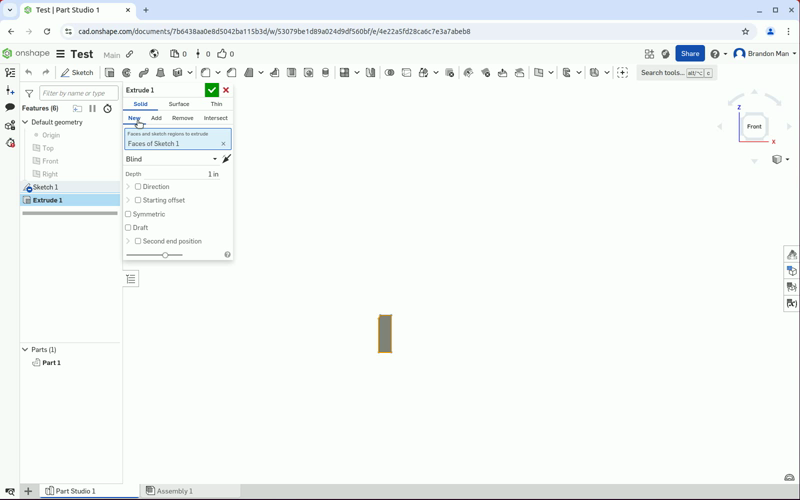
key(tab, 4)
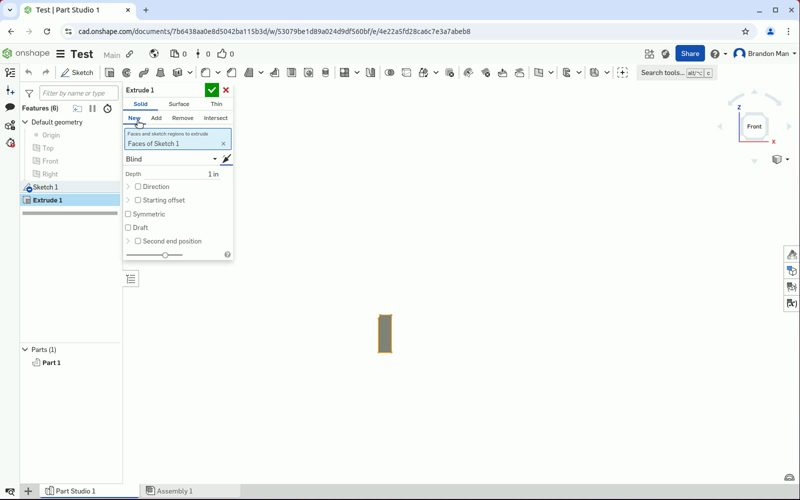
text(2.166)
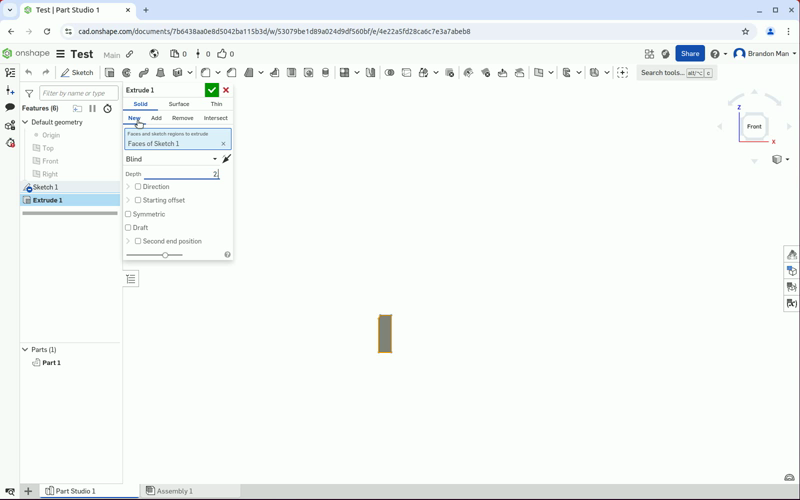
key(enter)
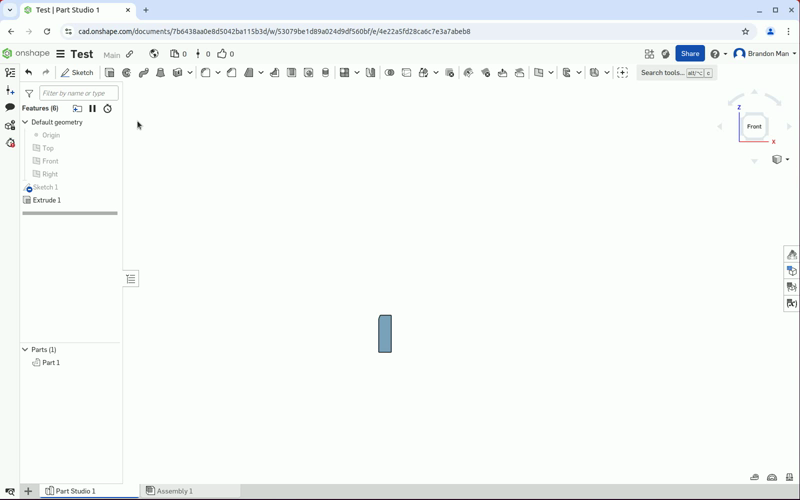
key(shift+h)
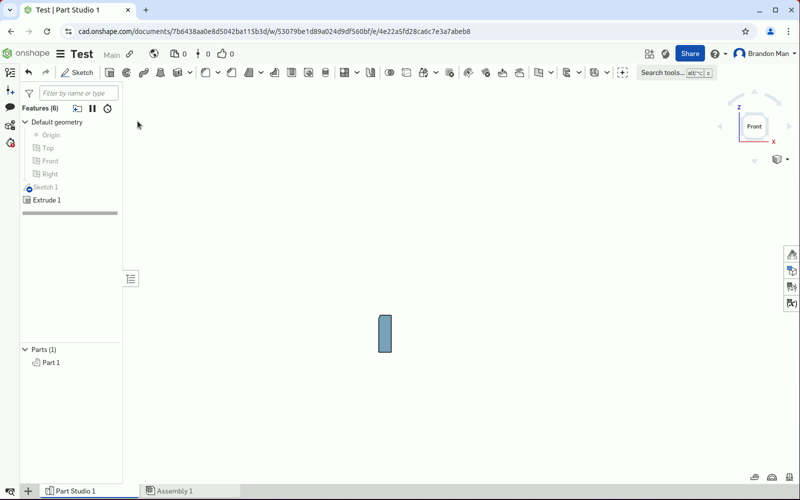
key(shift+h)
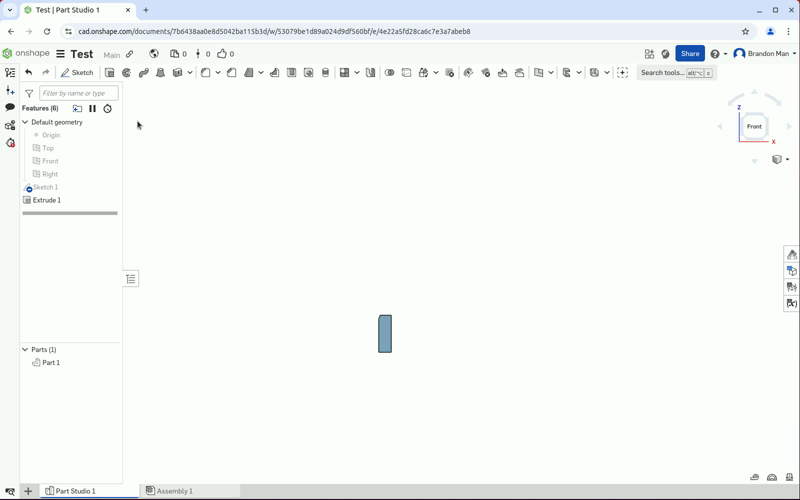
mouse_move(73, 189)
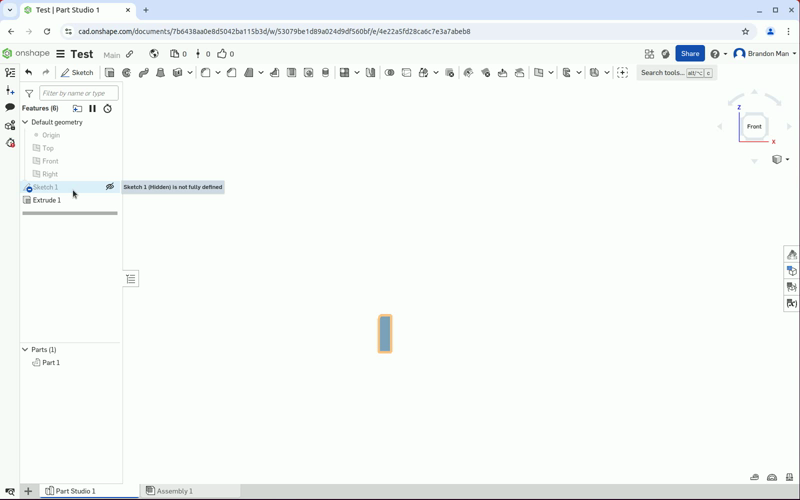
click(73, 189)
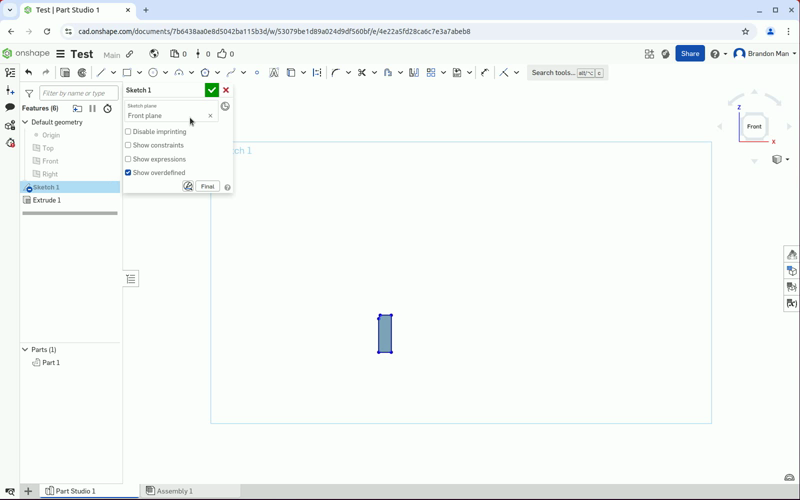
mouse_move(229, 92)
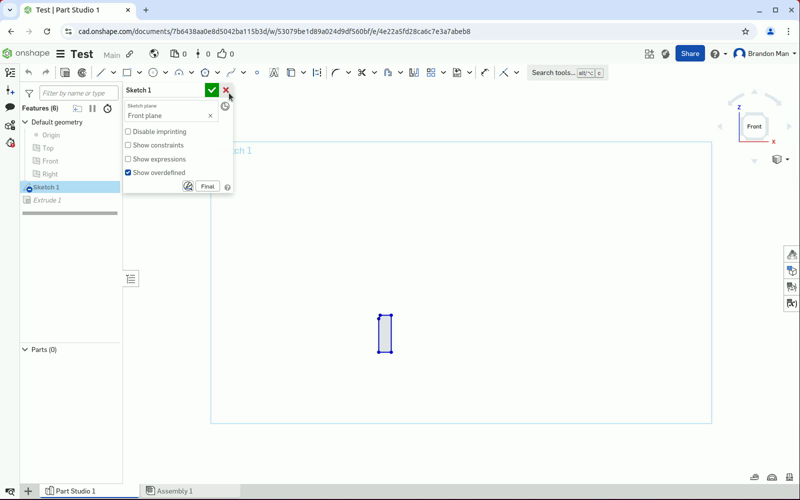
click(229, 92)
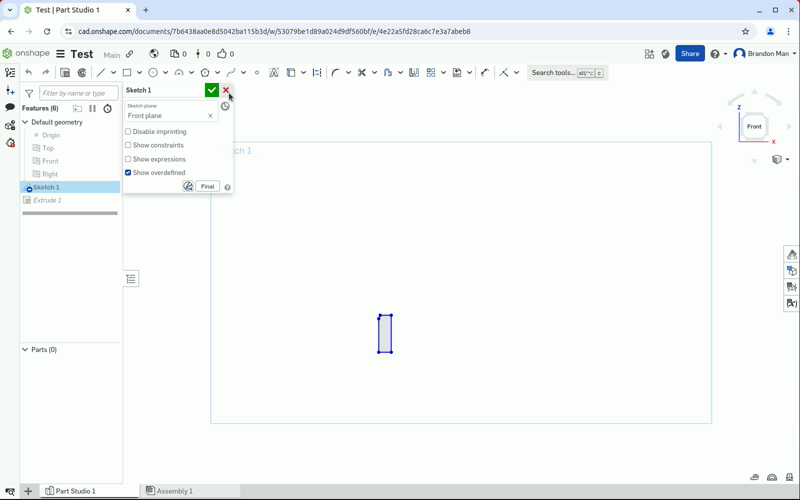
key(shift+s)
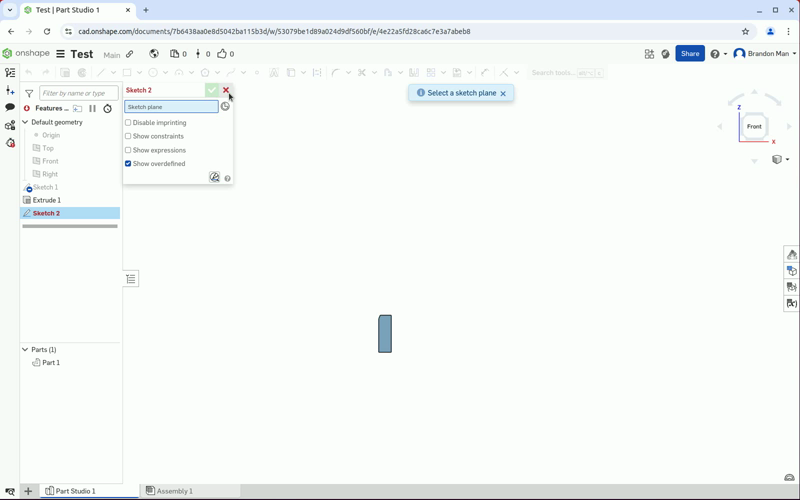
mouse_move(73, 163)
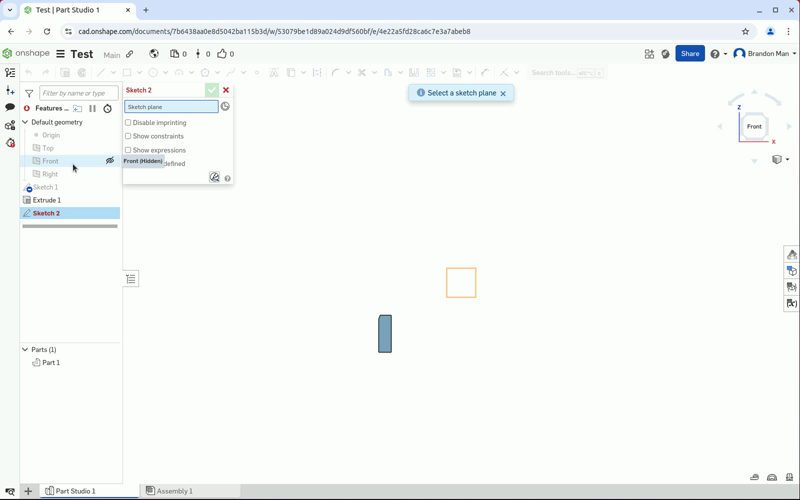
click(73, 163)
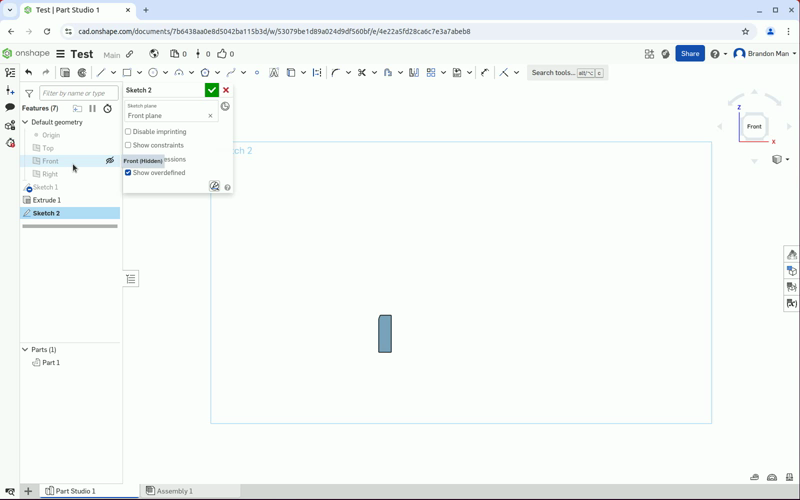
mouse_move(73, 352)
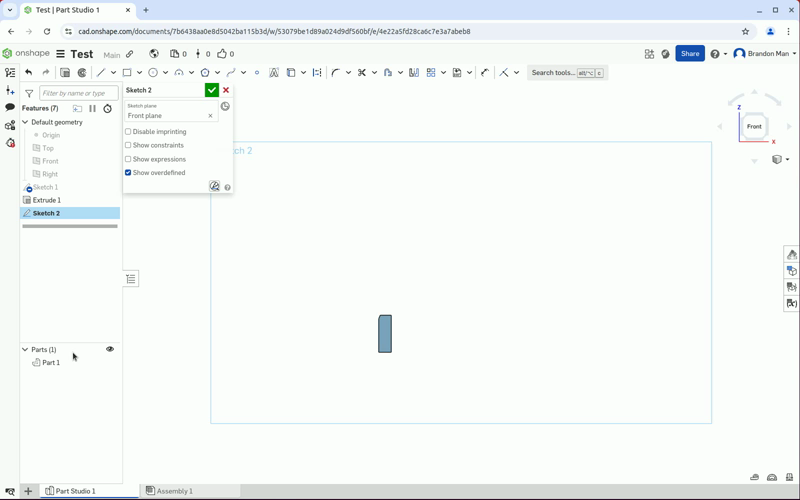
key(y)
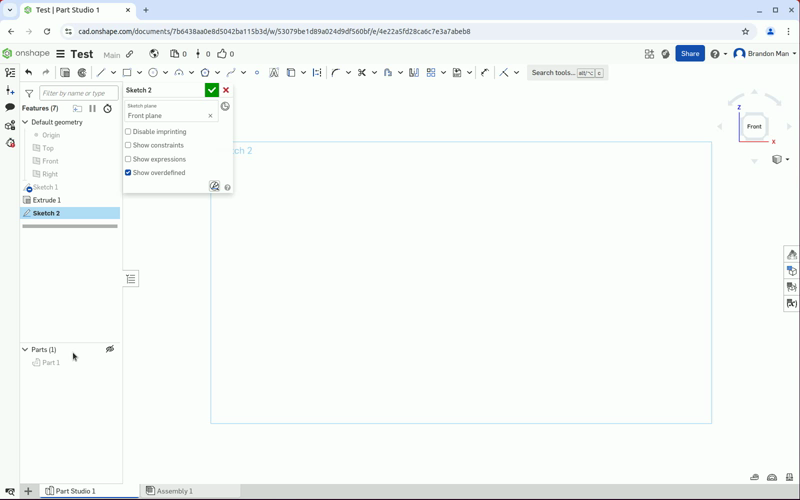
key(l)
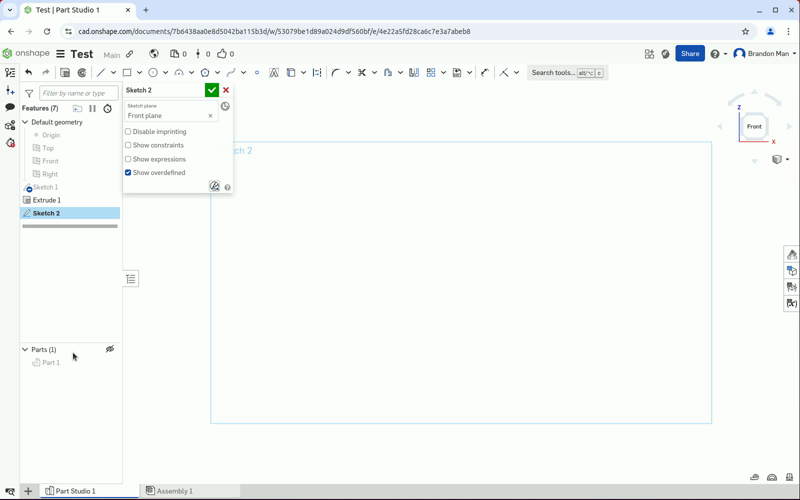
key_down(shift)
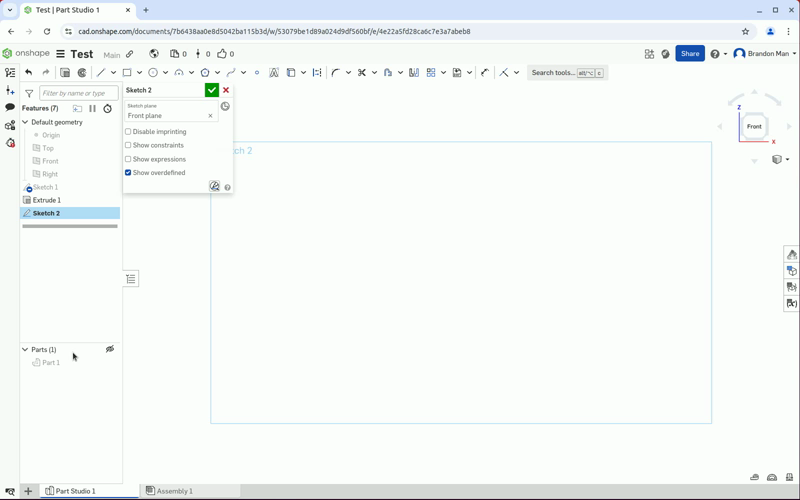
mouse_move(379, 314)
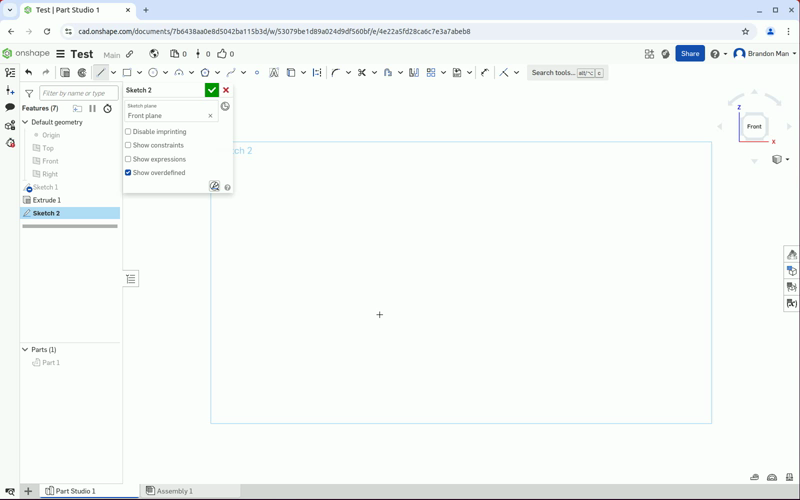
click(379, 314)
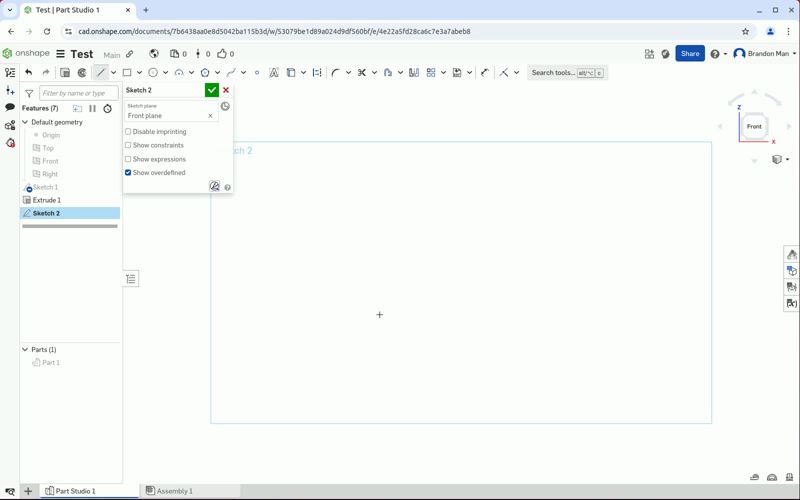
key_up(shift)
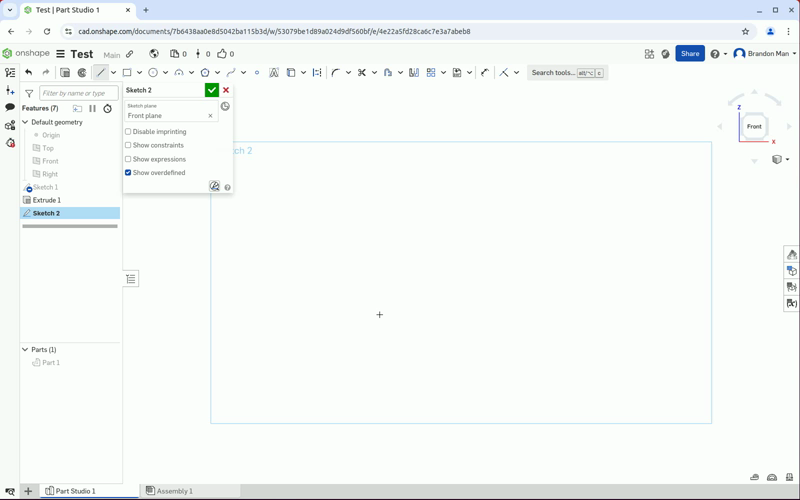
key_down(shift)
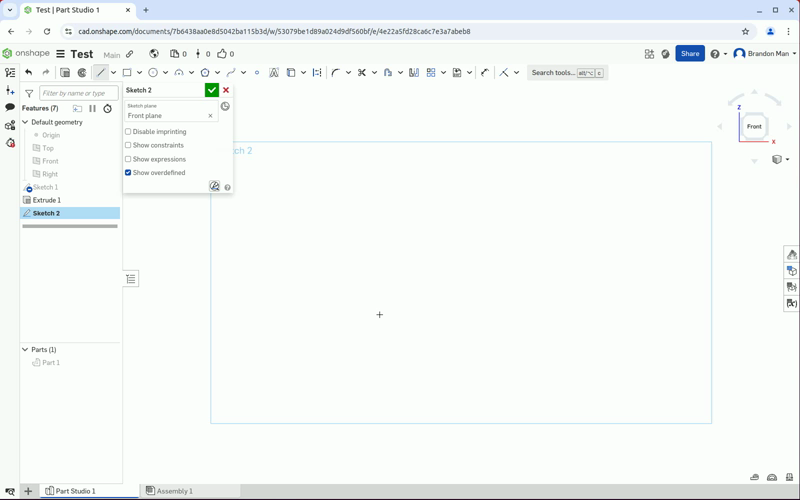
mouse_move(409, 314)
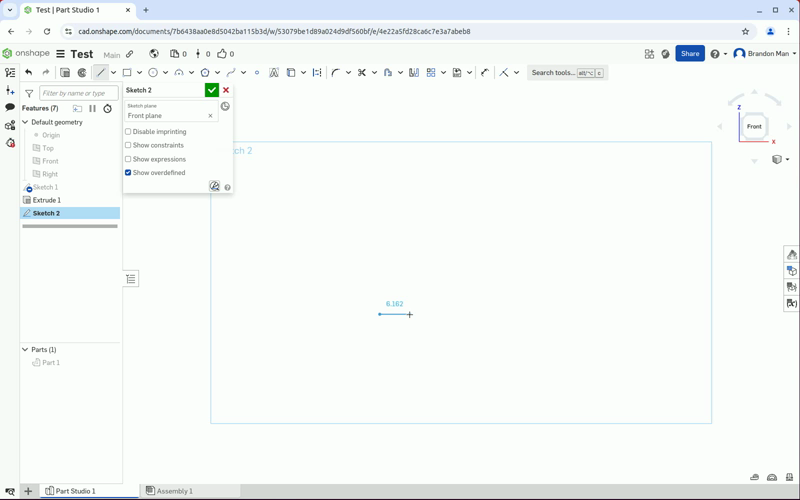
mouse_move(390, 314)
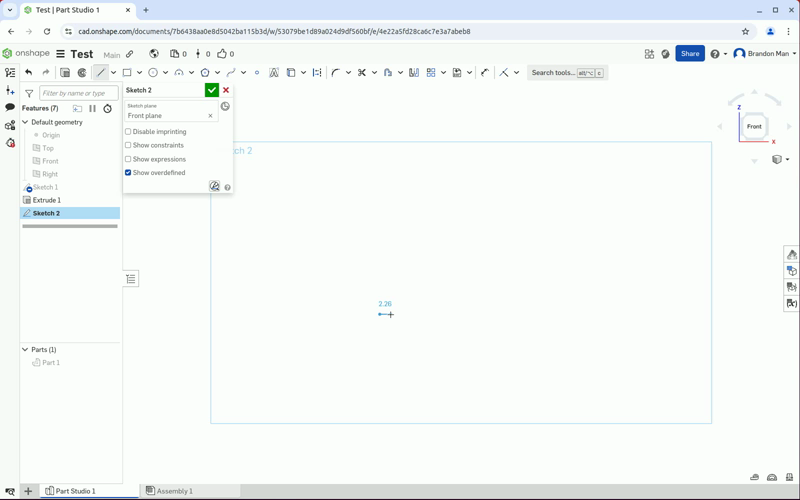
click(390, 314)
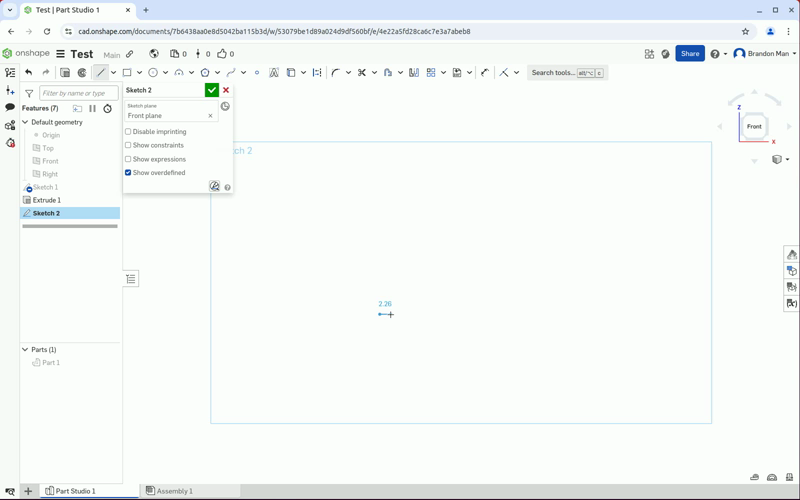
key_up(shift)
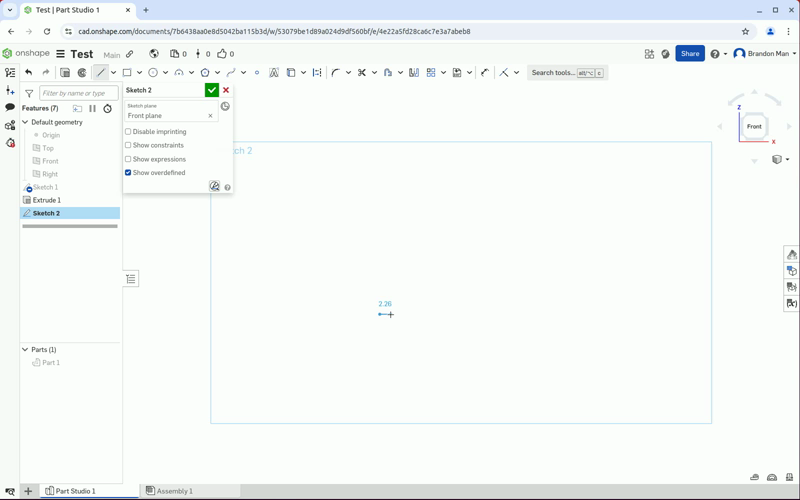
key_down(shift)
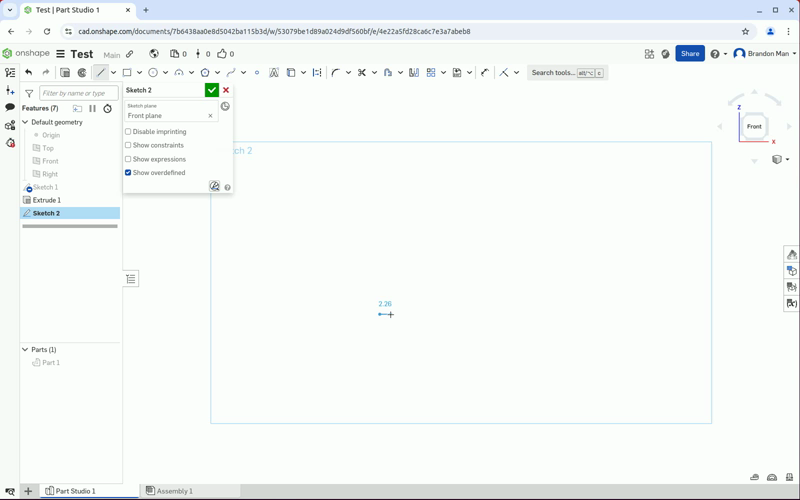
mouse_move(448, 183)
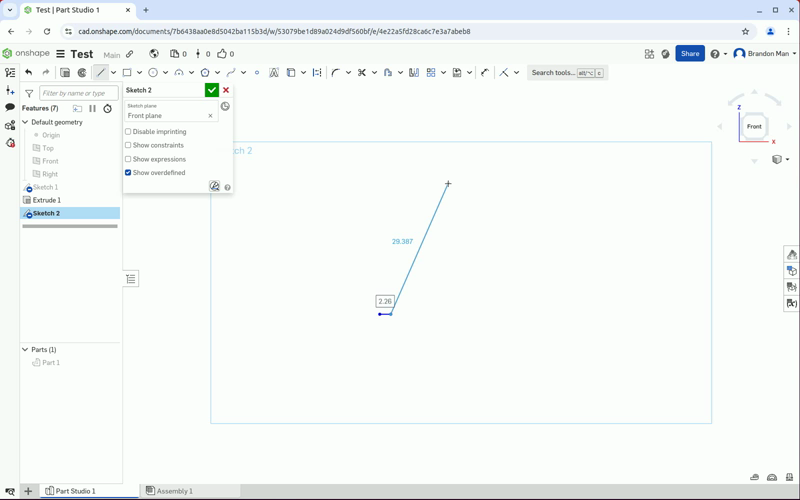
click(448, 183)
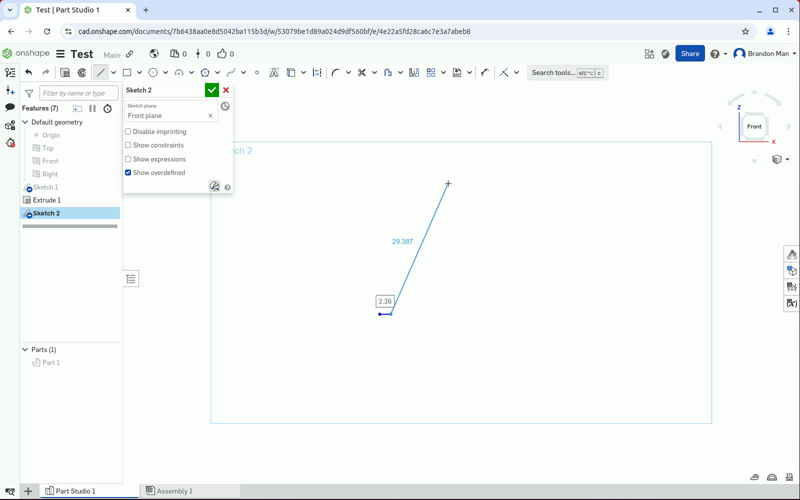
key_up(shift)
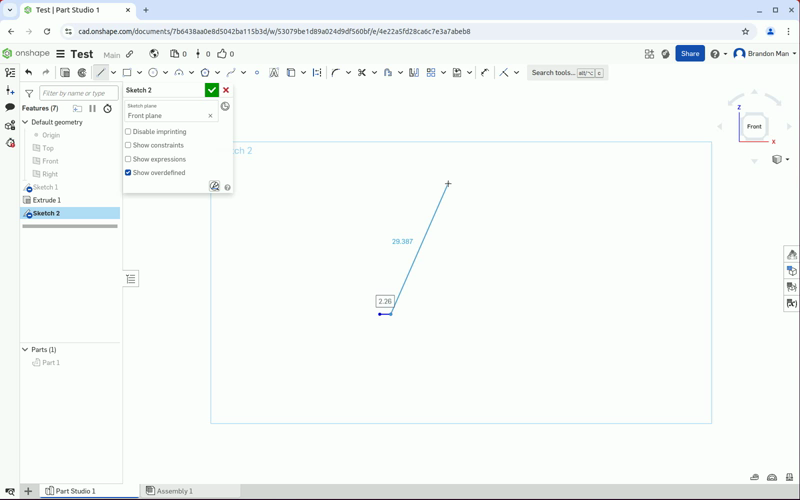
key_down(shift)
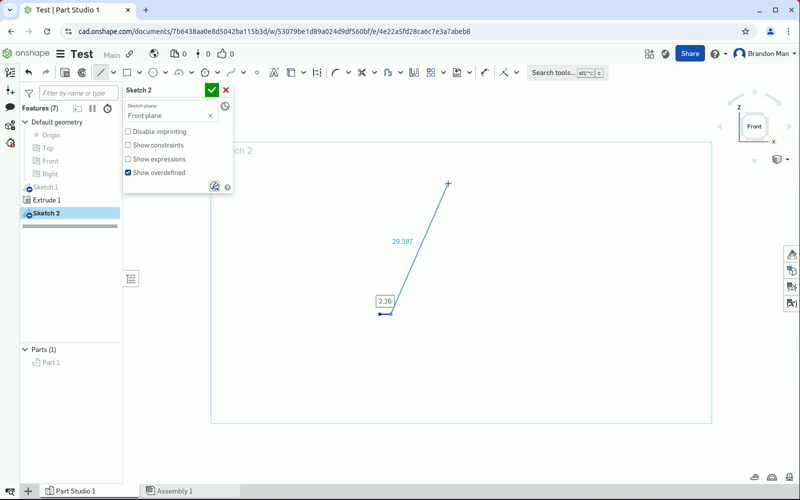
mouse_move(478, 183)
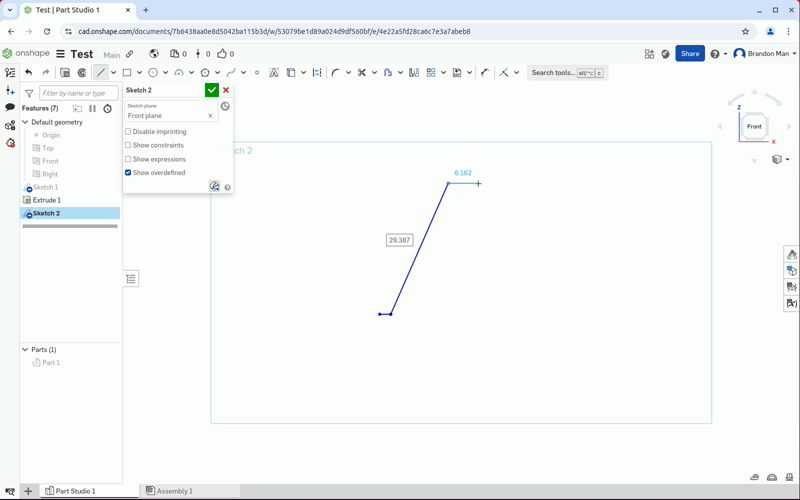
mouse_move(454, 183)
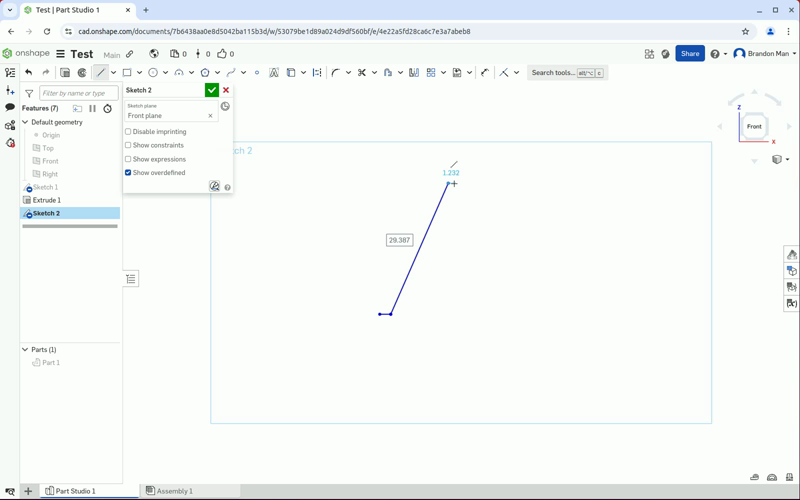
scroll(6)
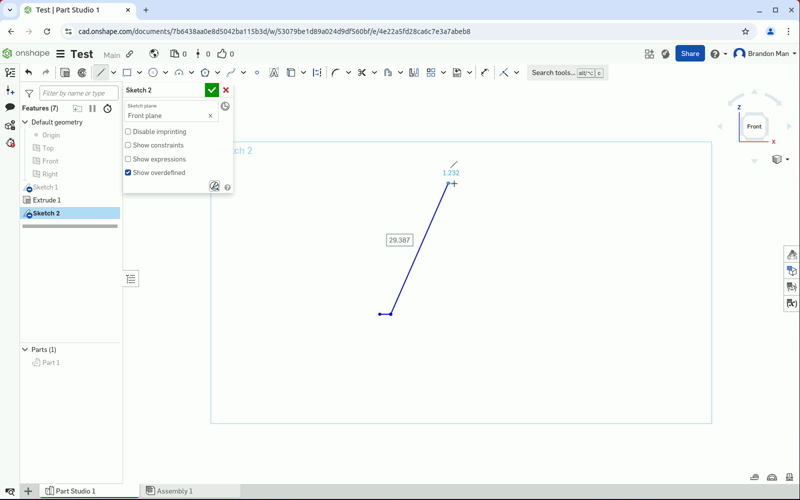
scroll(6)
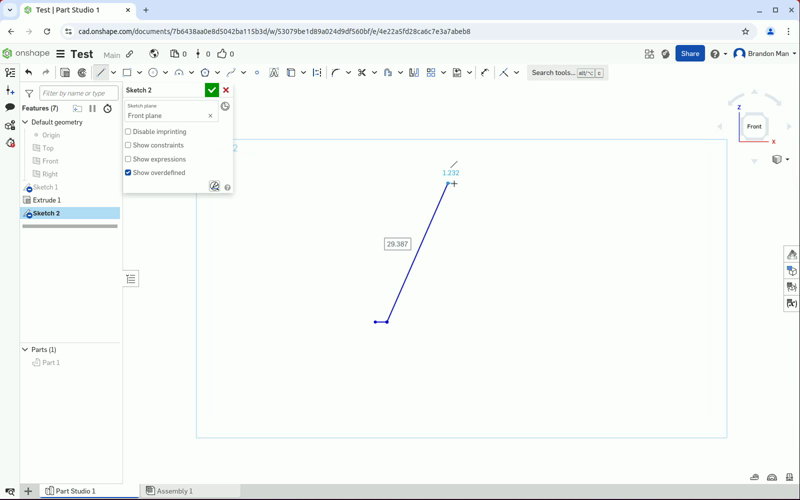
scroll(6)
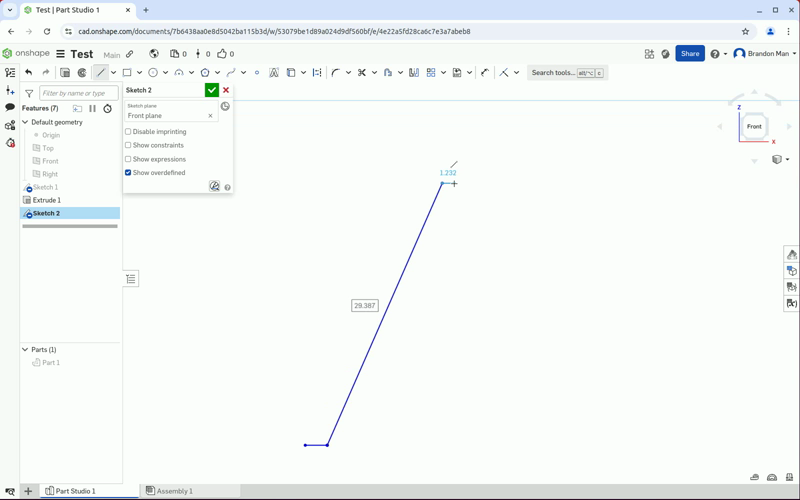
scroll(6)
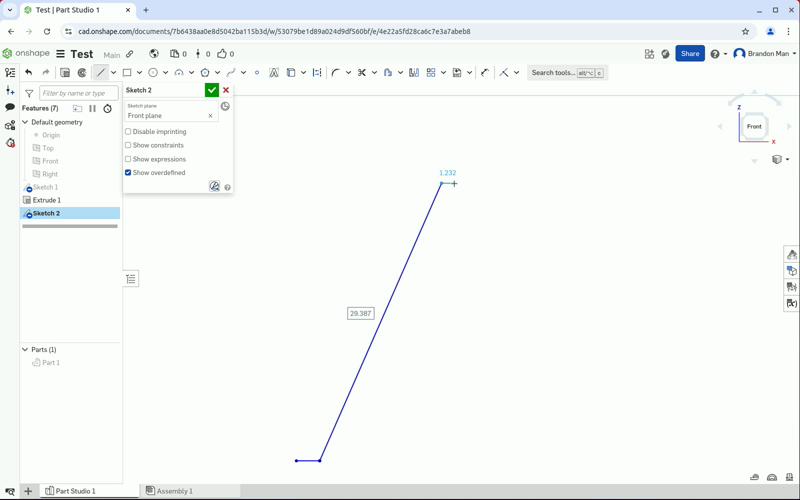
scroll(6)
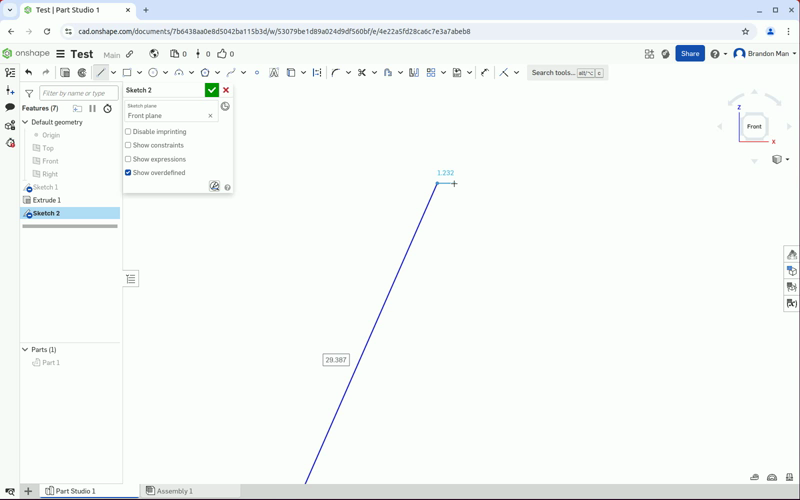
scroll(6)
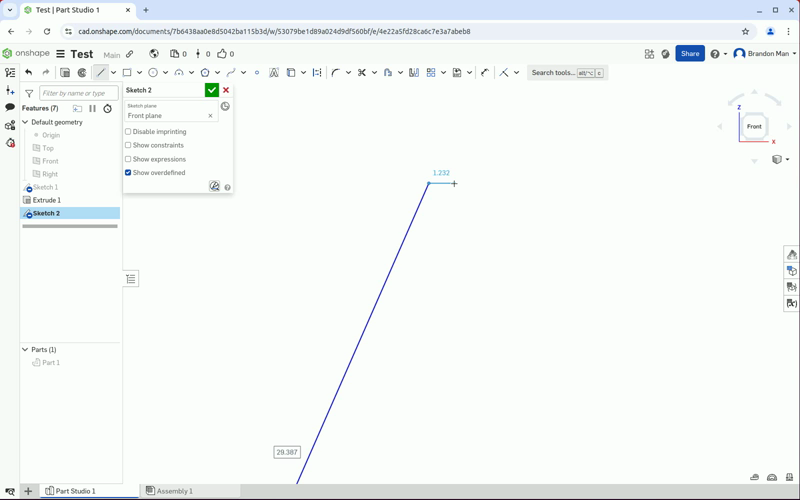
scroll(6)
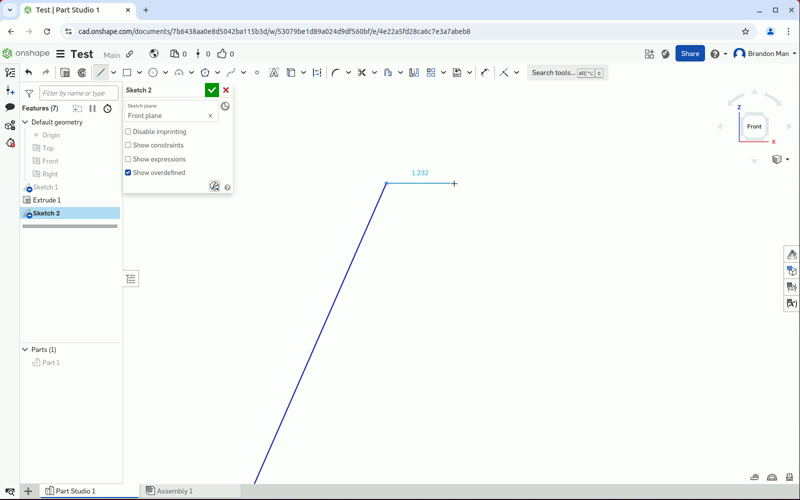
click(454, 183)
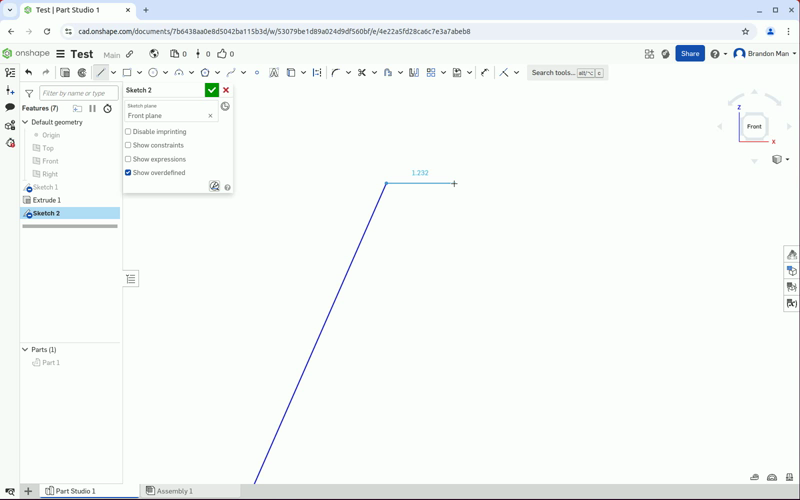
scroll(-6)
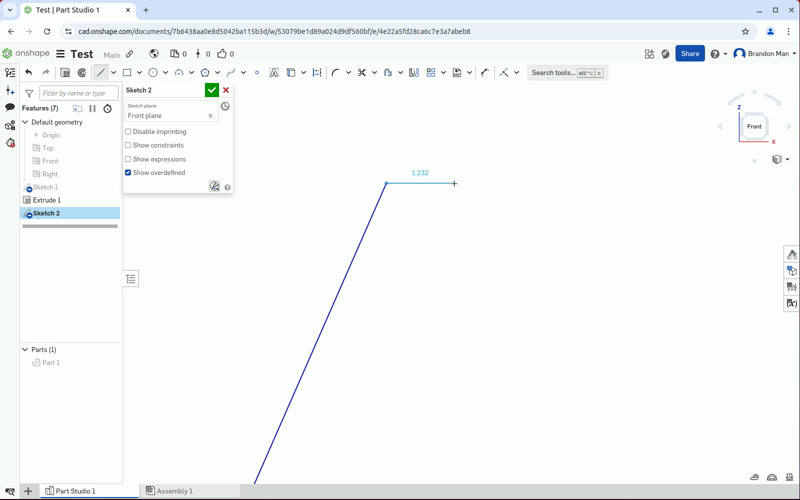
scroll(-6)
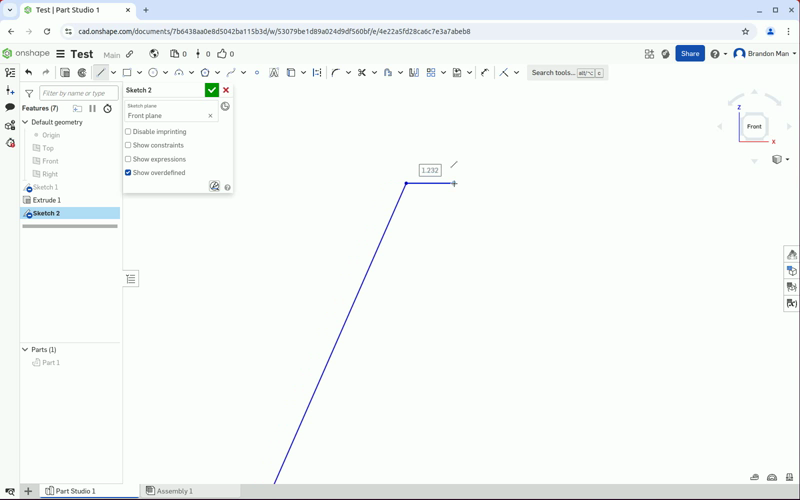
scroll(-6)
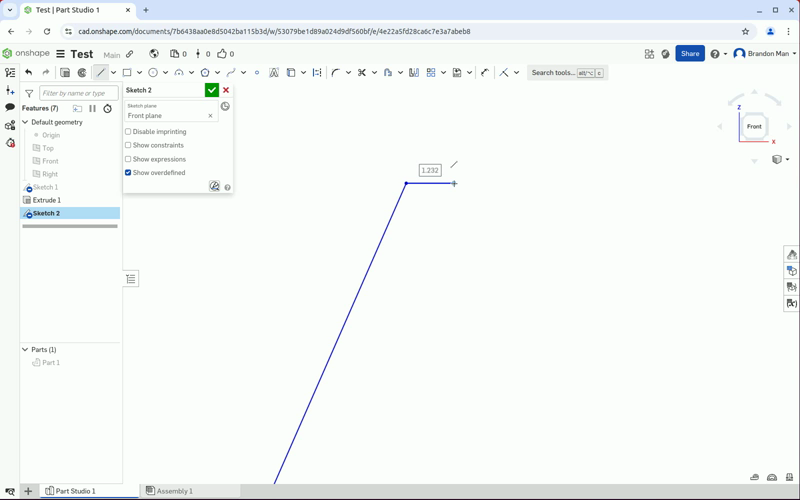
scroll(-6)
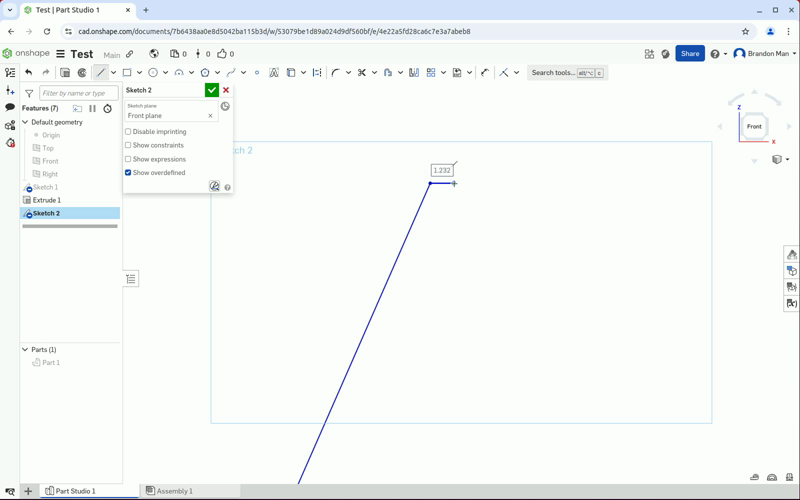
scroll(-6)
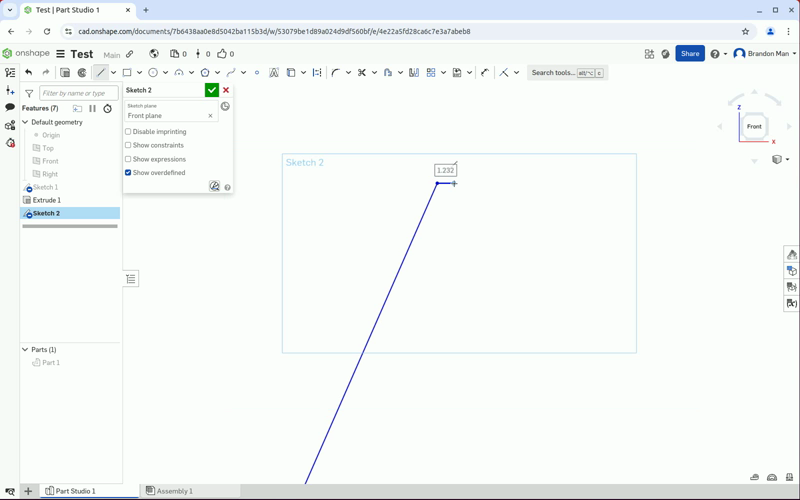
scroll(-6)
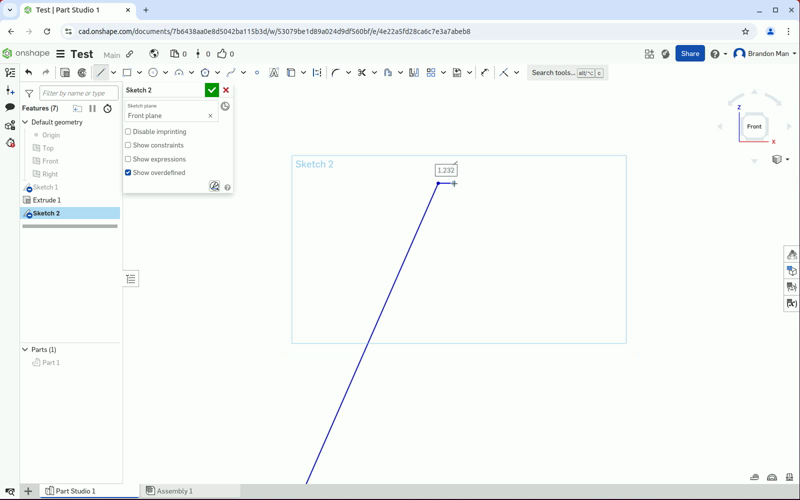
scroll(-6)
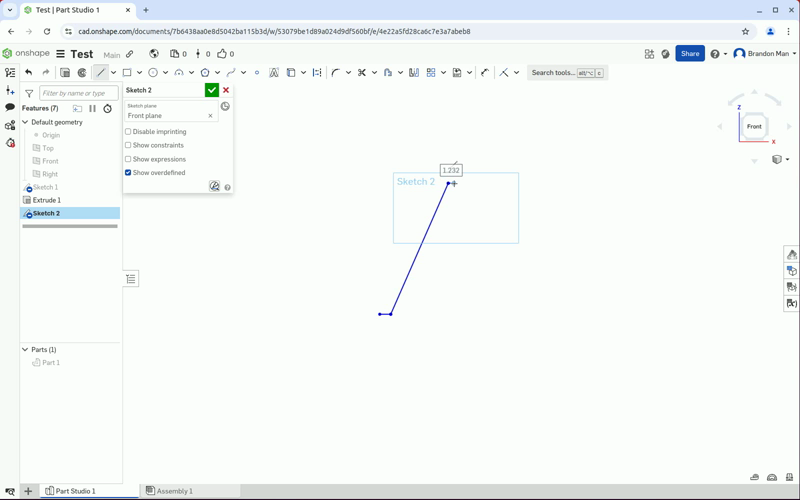
key_up(shift)
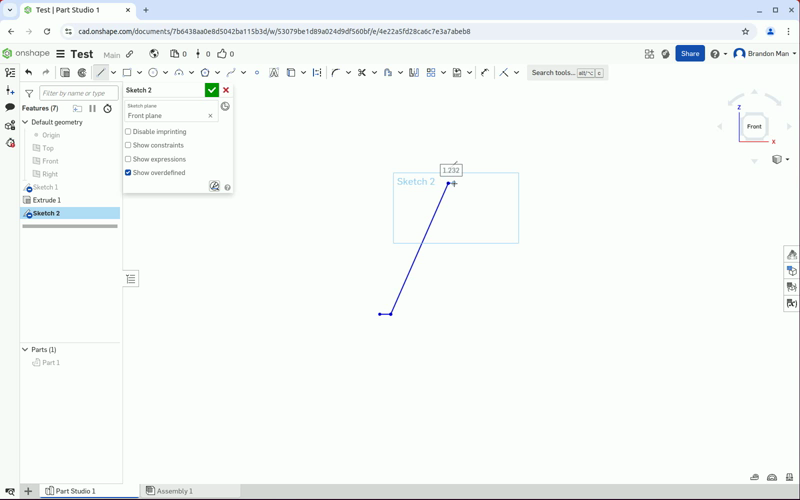
key_down(shift)
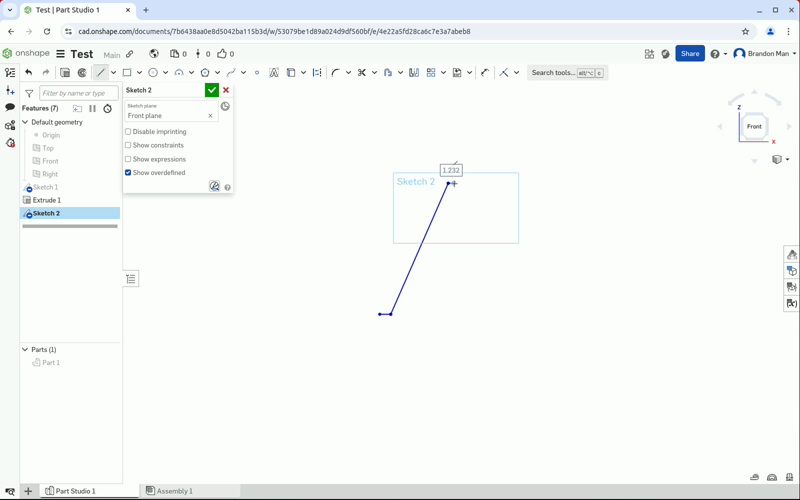
mouse_move(454, 314)
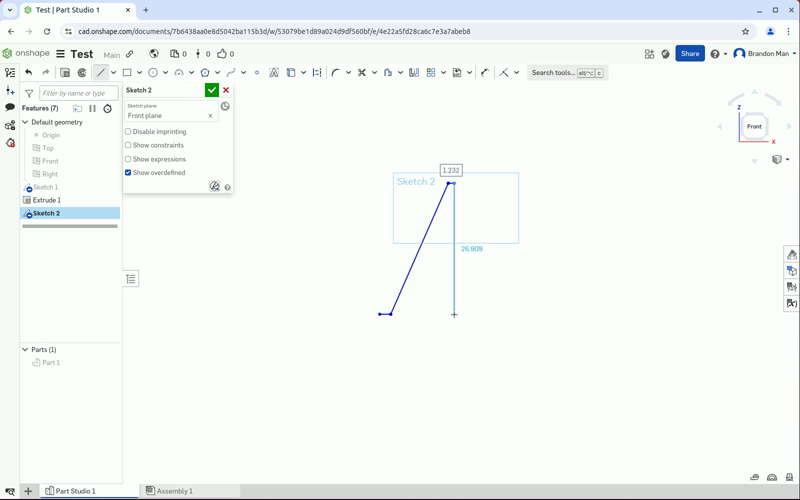
click(454, 314)
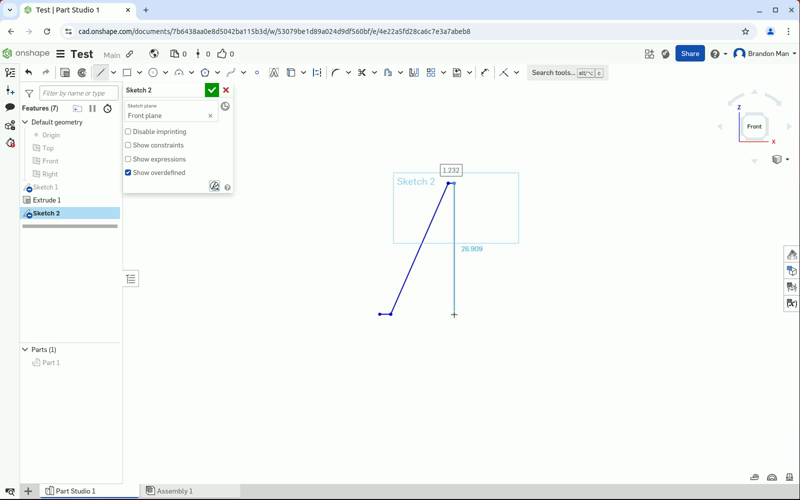
key_up(shift)
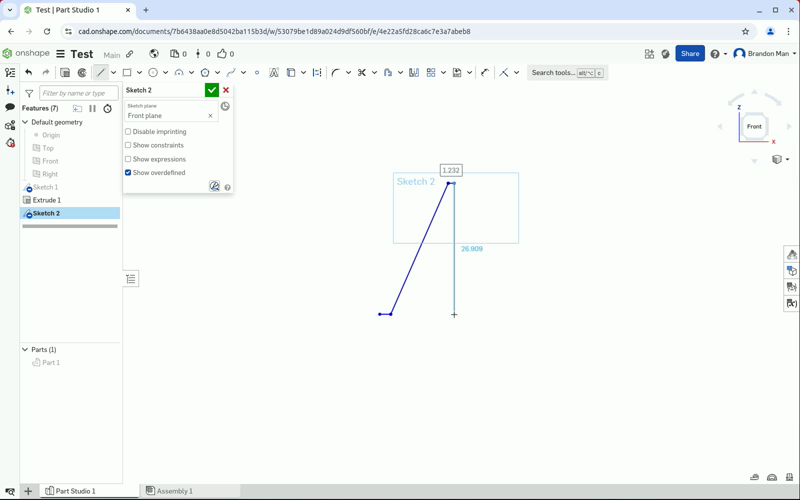
key_down(shift)
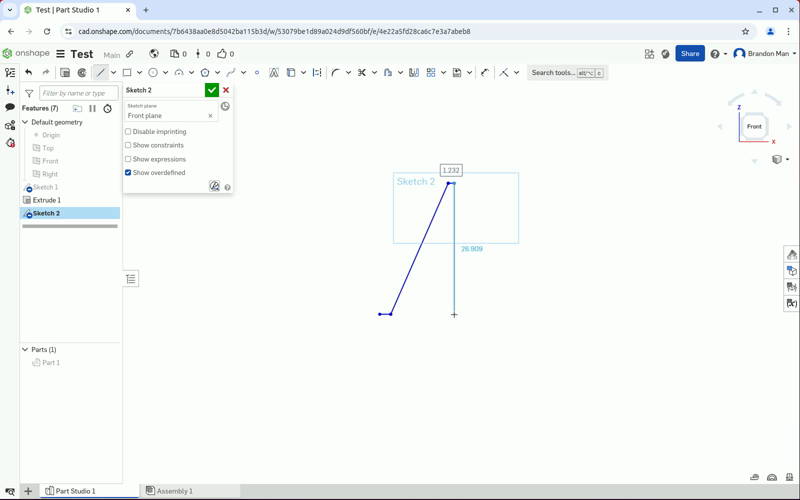
mouse_move(484, 314)
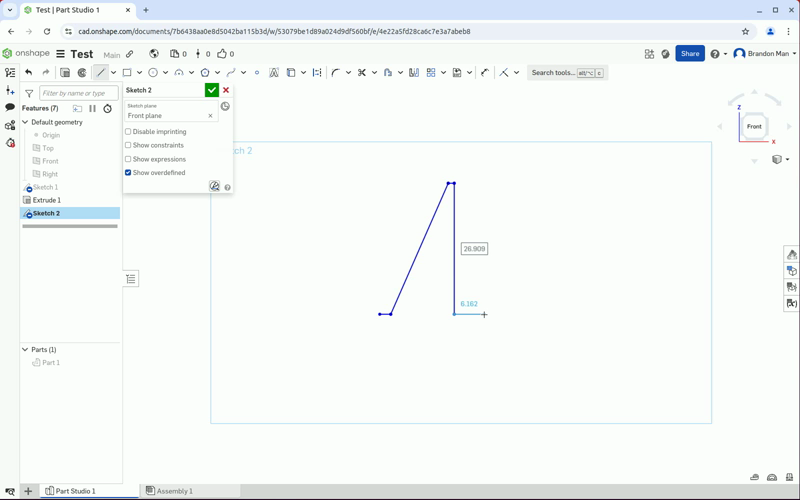
mouse_move(496, 314)
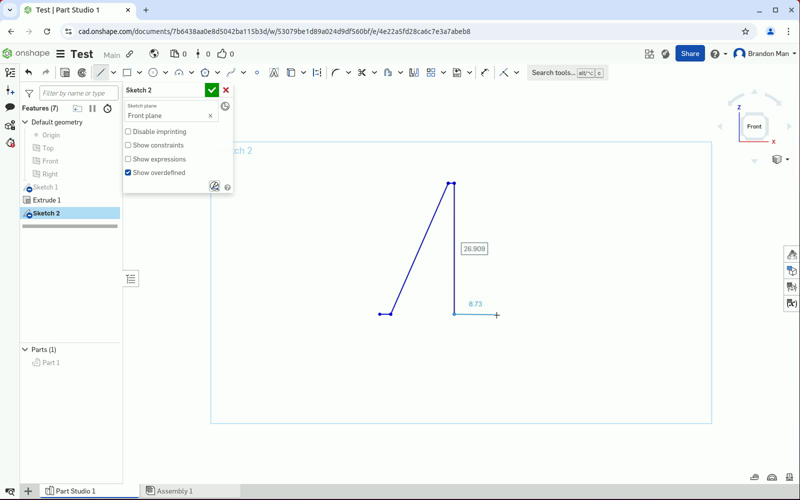
click(496, 314)
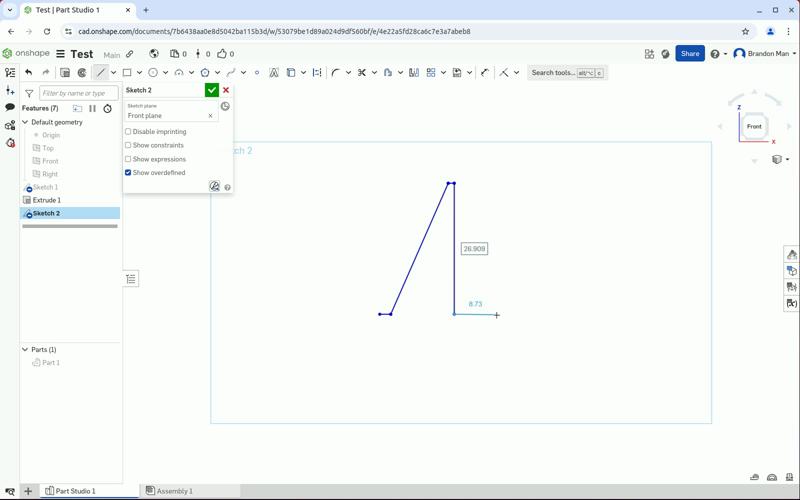
key_up(shift)
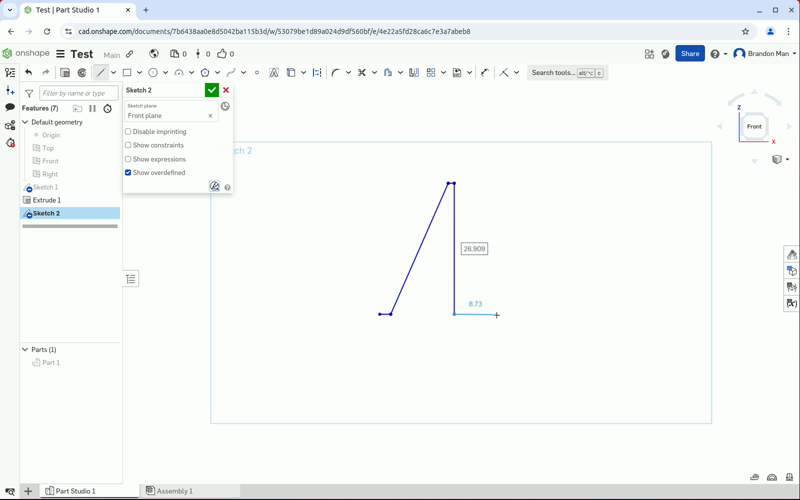
key_down(shift)
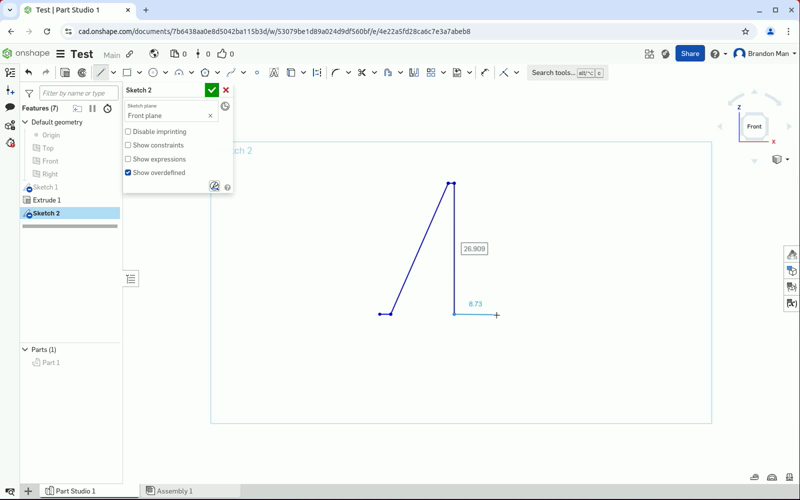
mouse_move(496, 170)
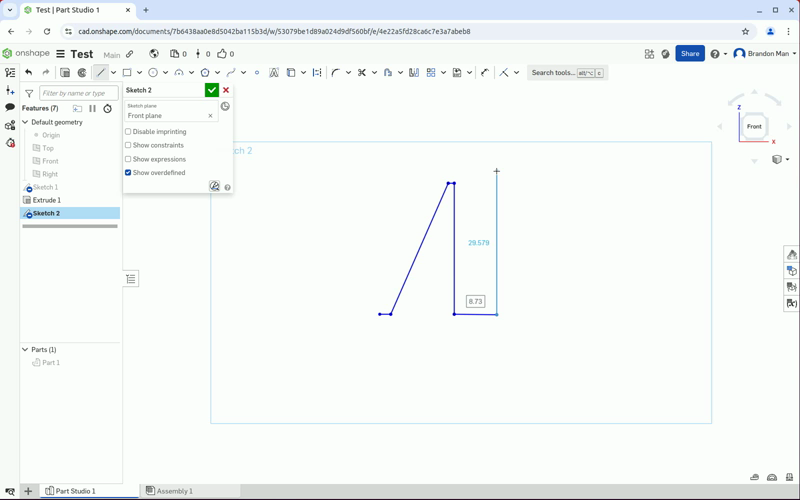
click(496, 170)
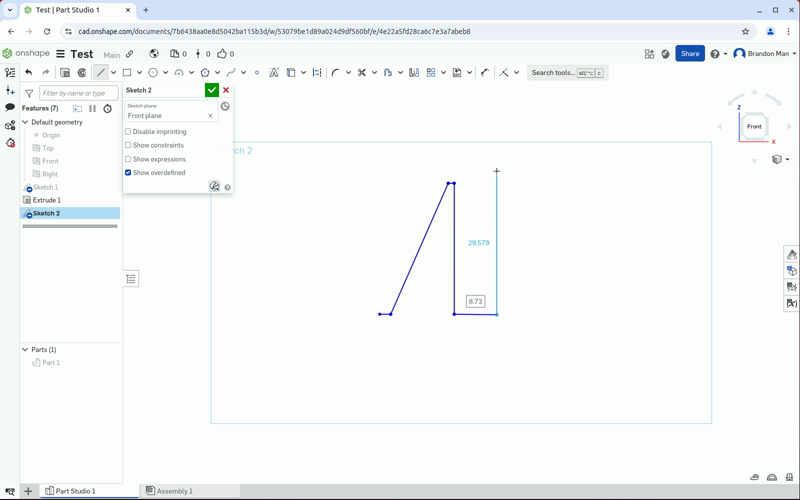
key_up(shift)
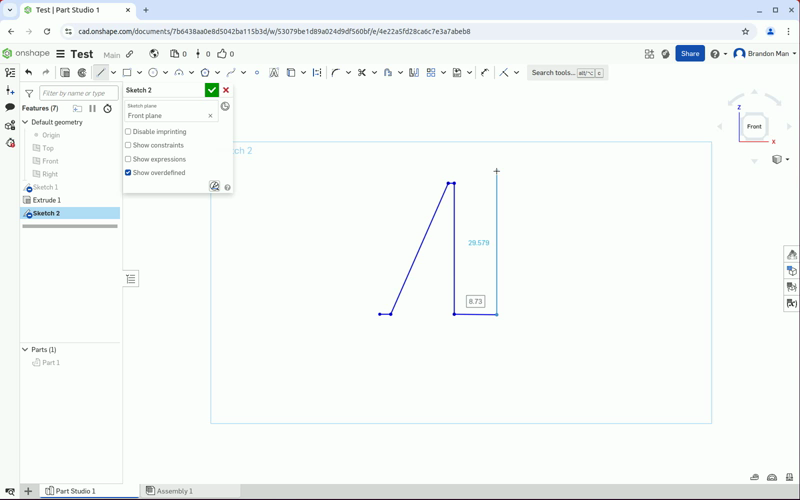
key_down(shift)
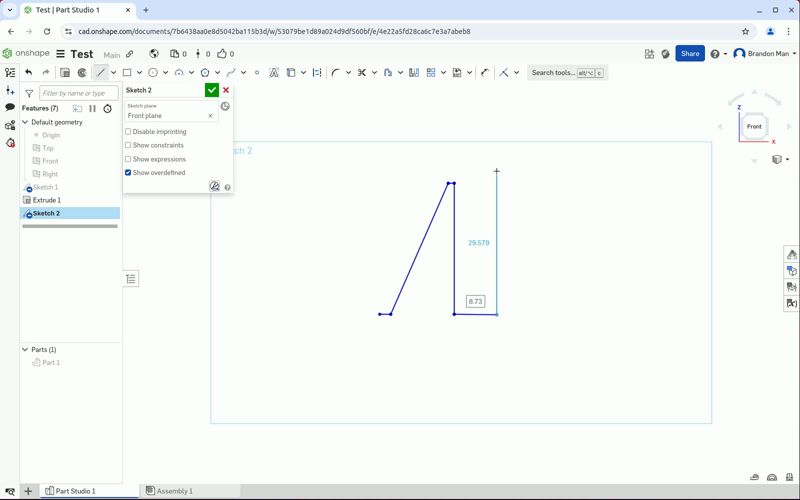
mouse_move(526, 170)
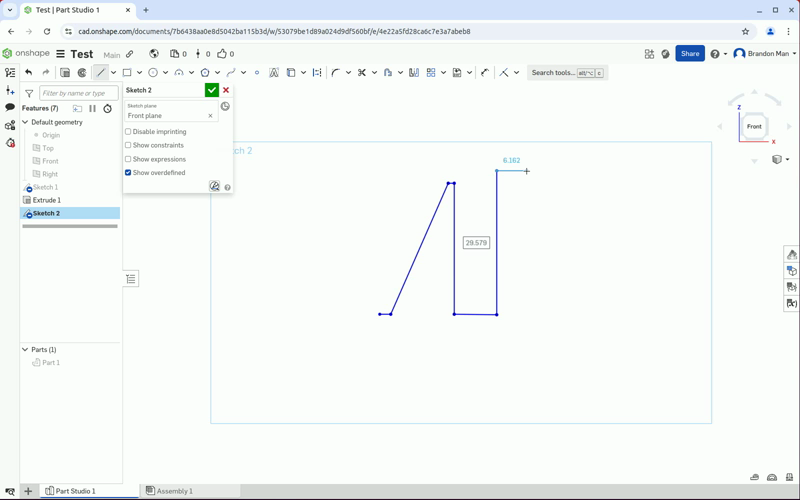
mouse_move(454, 170)
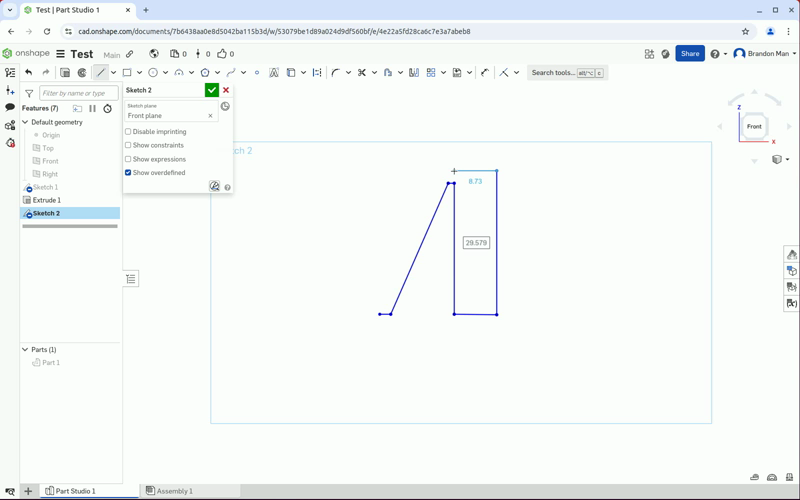
click(454, 170)
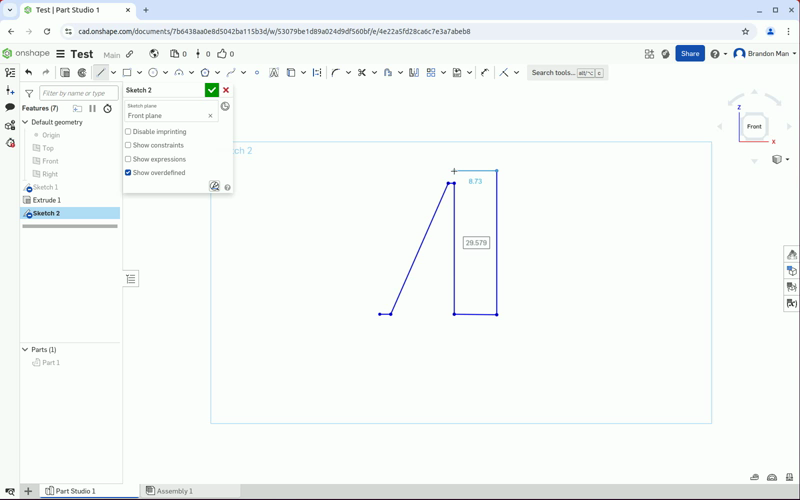
key_up(shift)
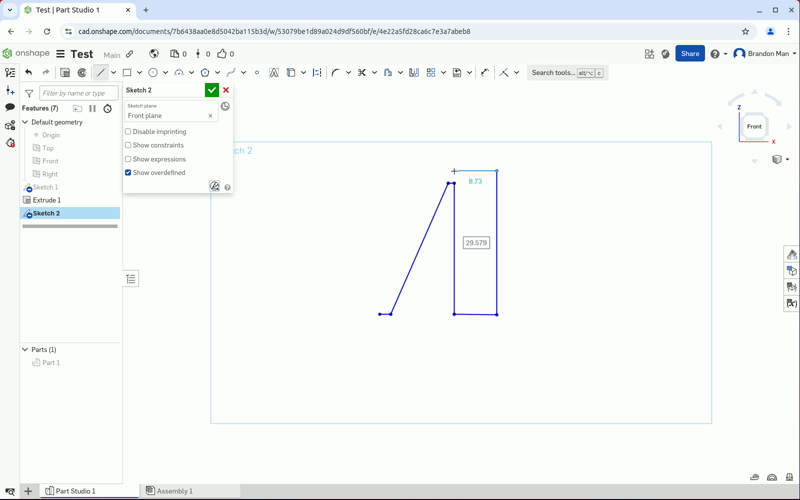
key_down(shift)
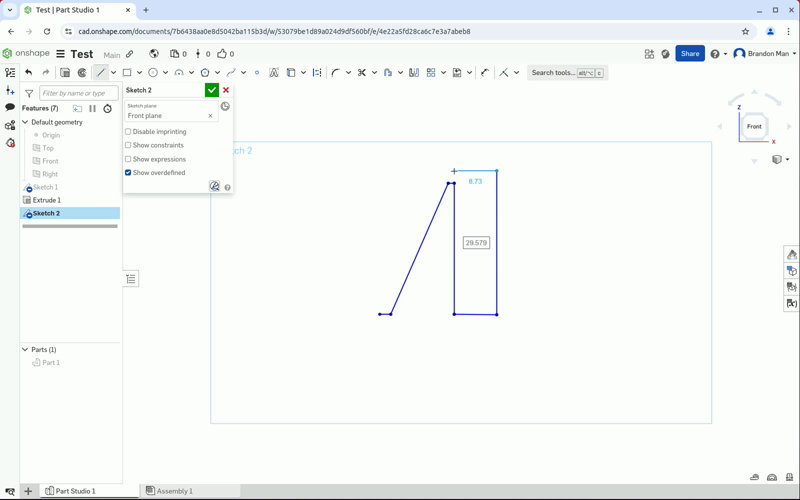
mouse_move(484, 170)
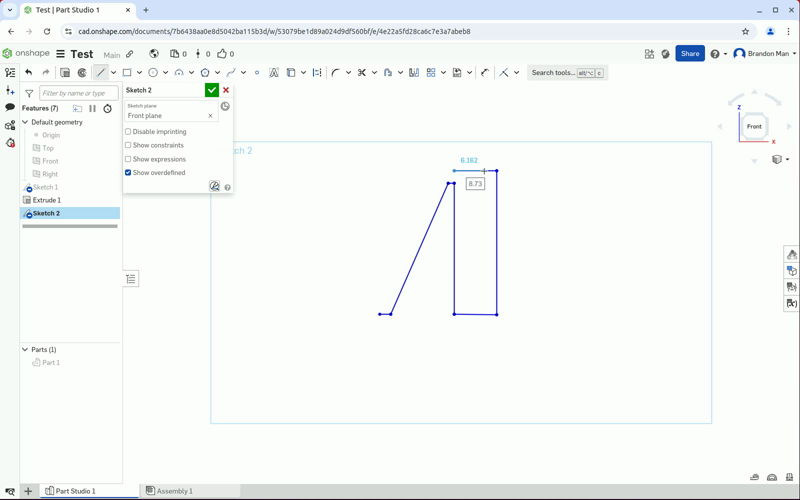
mouse_move(443, 170)
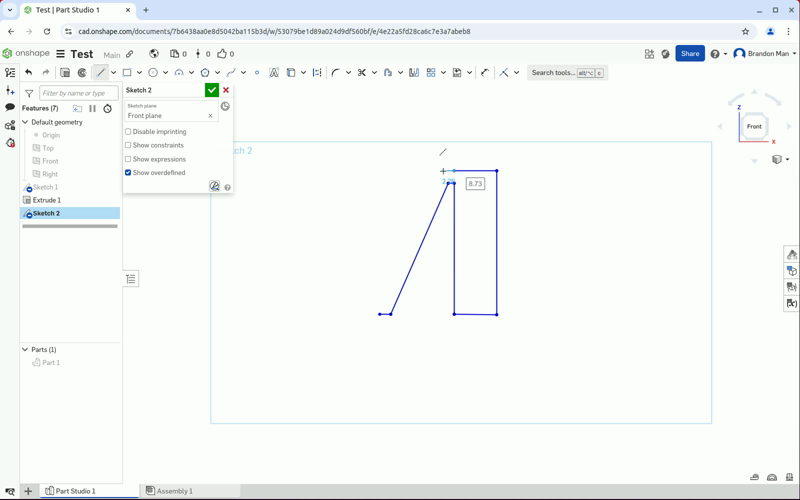
click(443, 170)
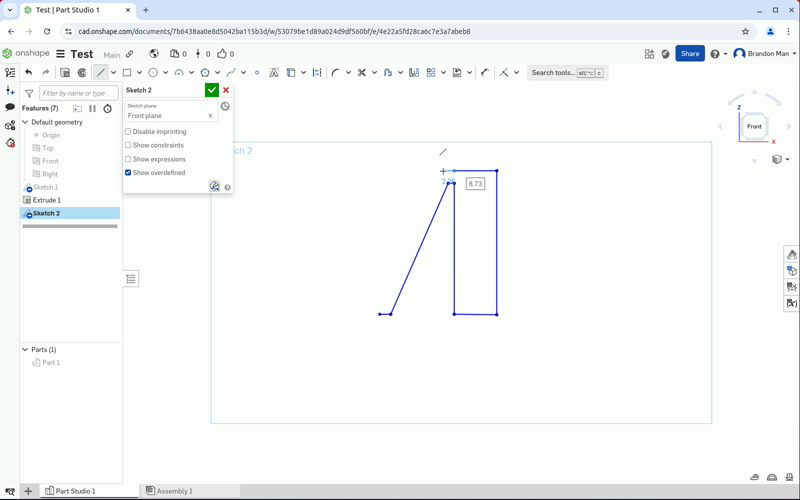
key_up(shift)
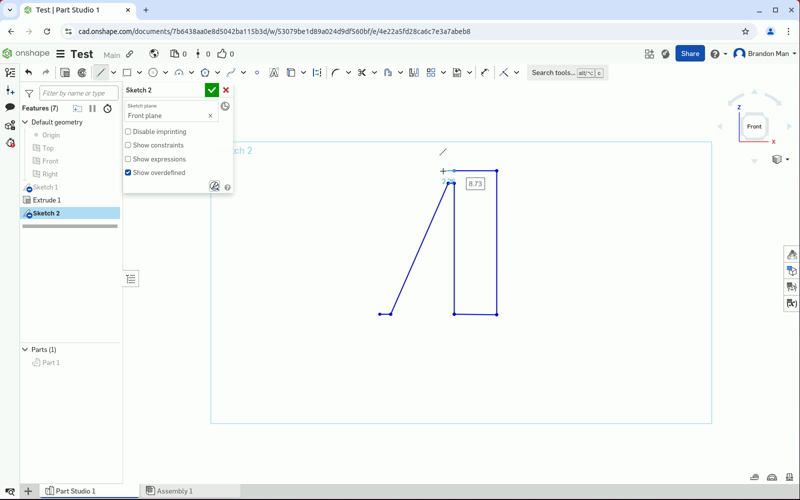
key_down(shift)
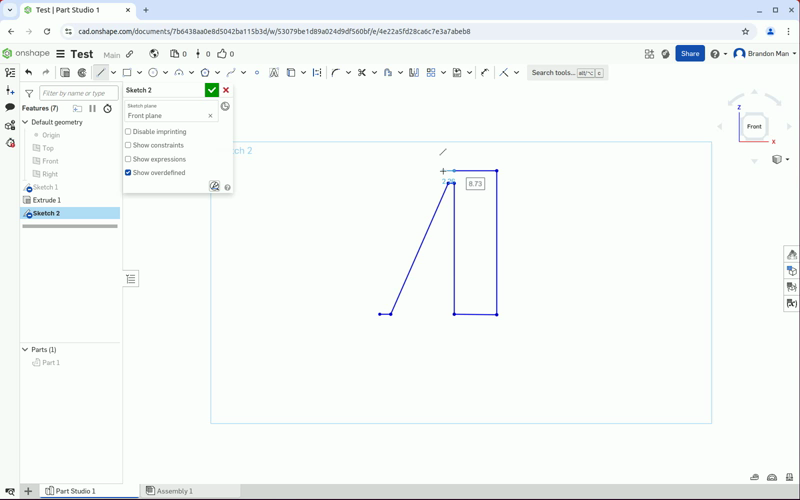
mouse_move(390, 288)
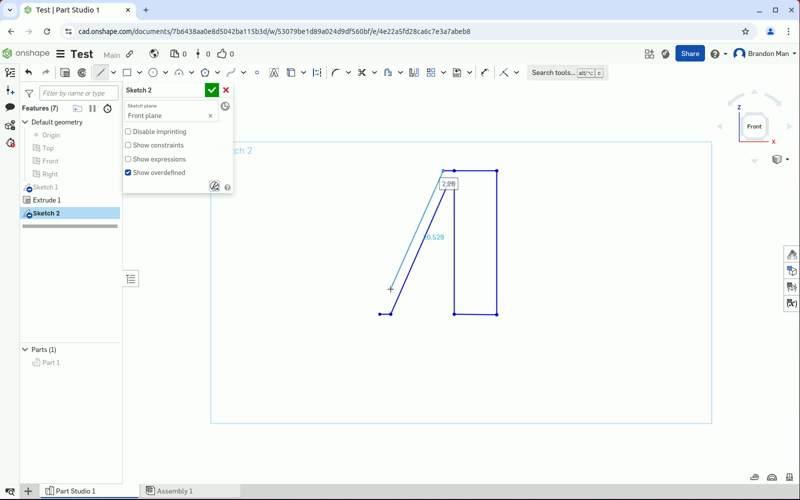
click(390, 288)
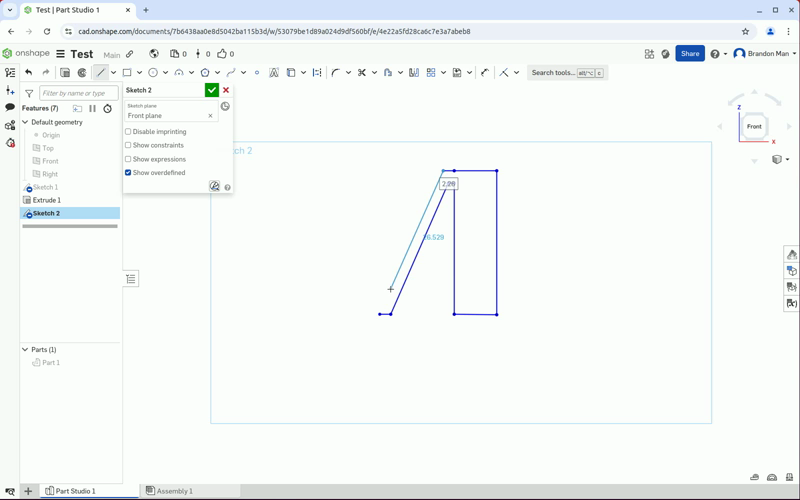
key_up(shift)
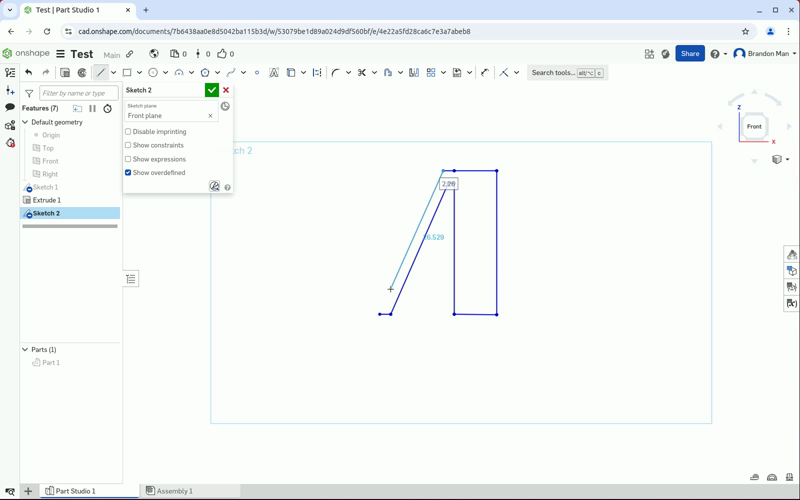
mouse_move(420, 288)
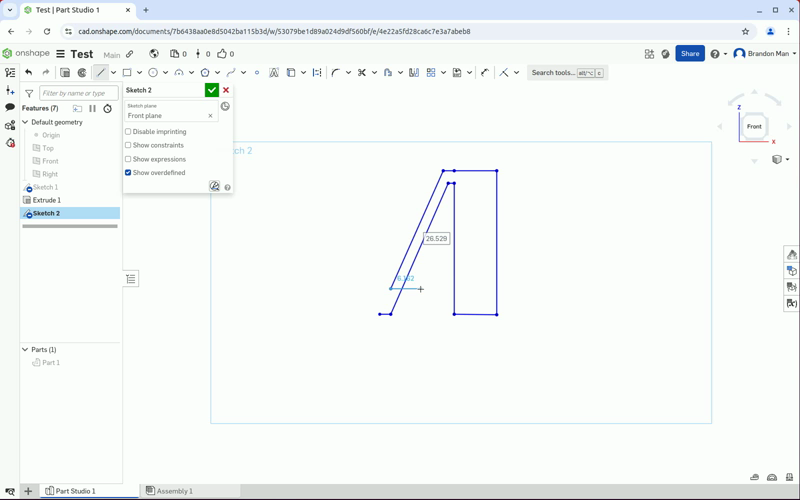
key_down(shift)
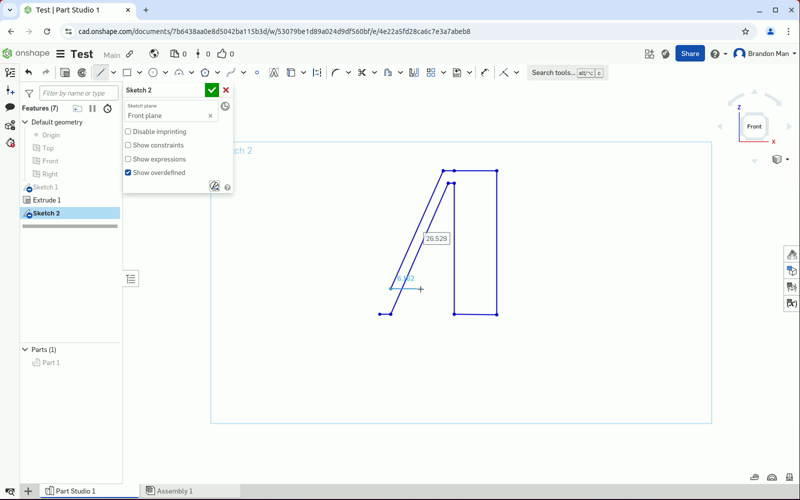
mouse_move(379, 314)
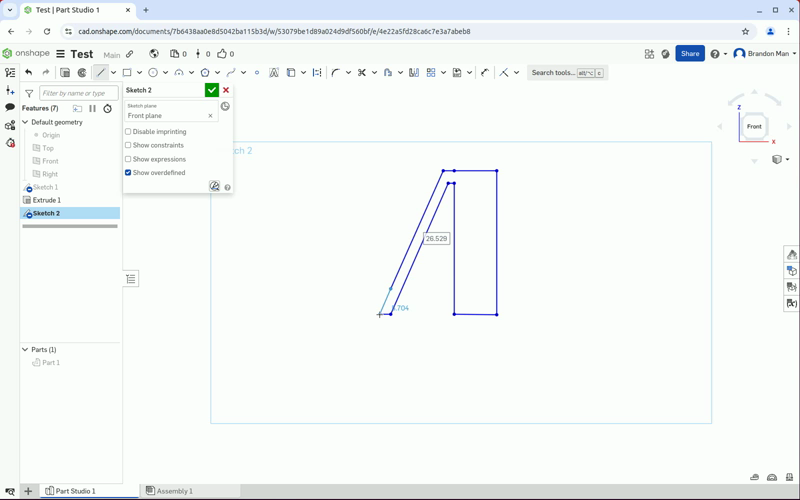
key_up(shift)
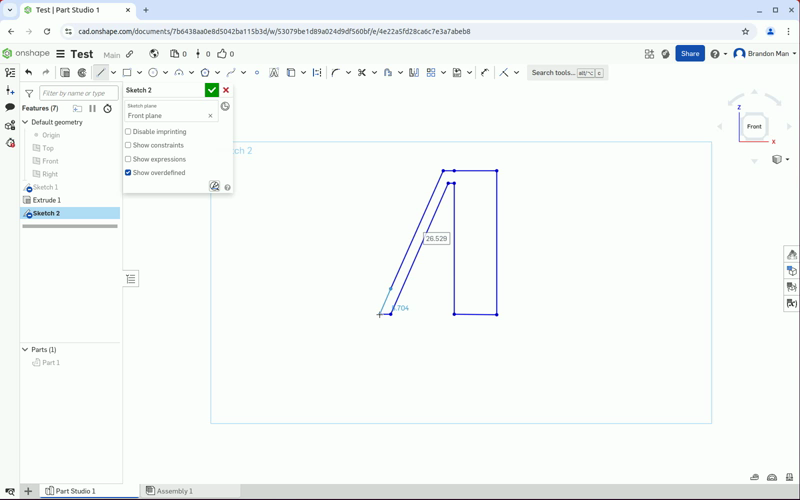
click(379, 314)
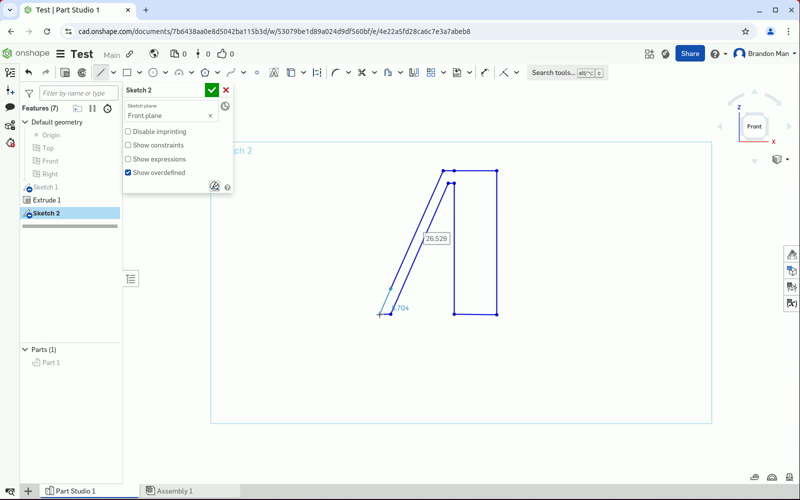
key(esc)
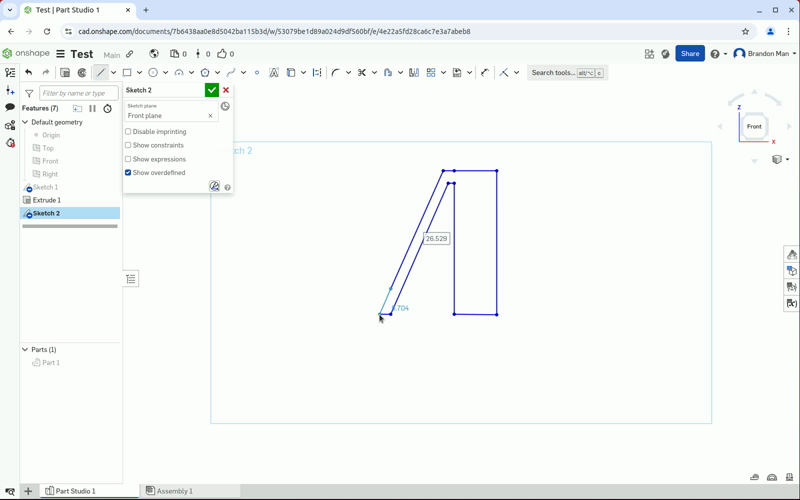
mouse_move(473, 232)
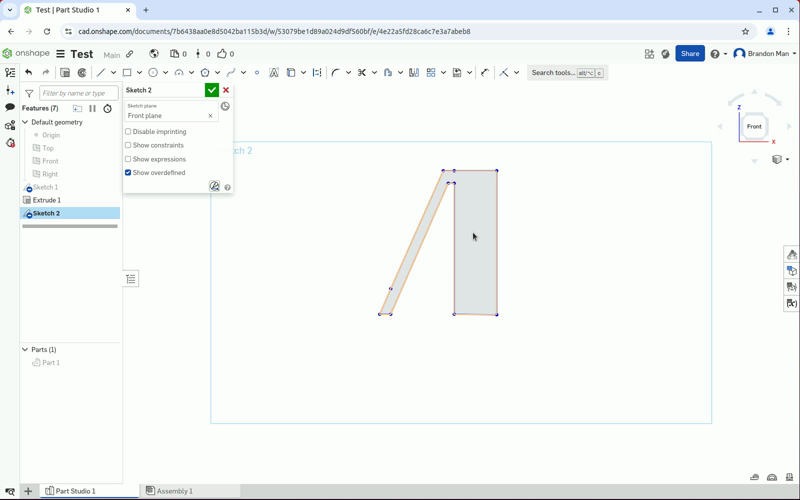
click(473, 232)
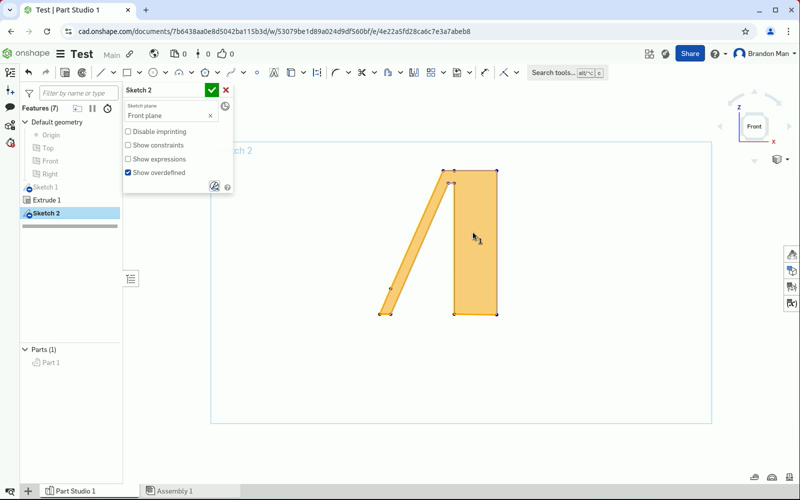
mouse_move(73, 352)
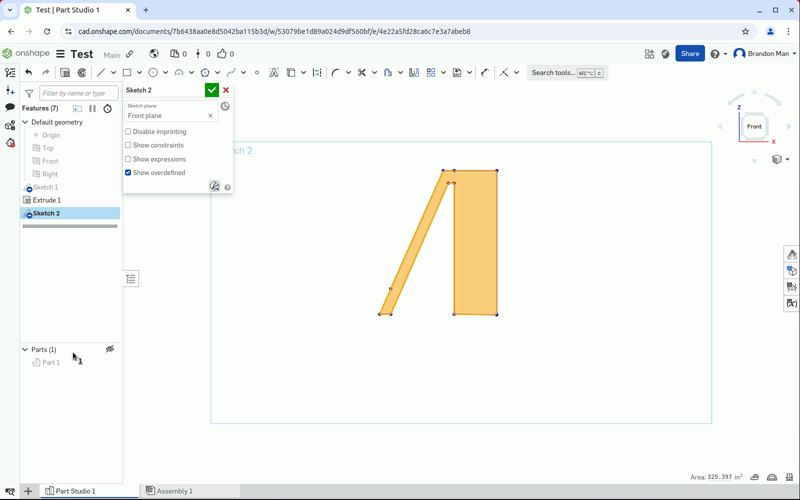
key(shift+y)
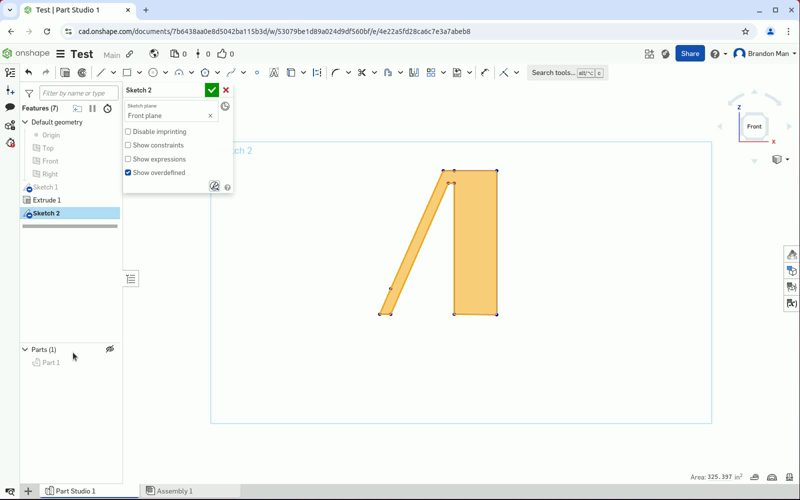
key(shift+e)
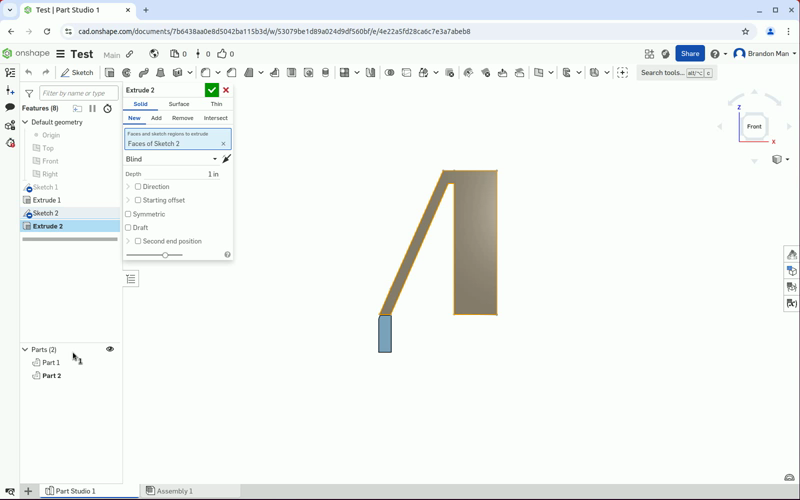
mouse_move(143, 106)
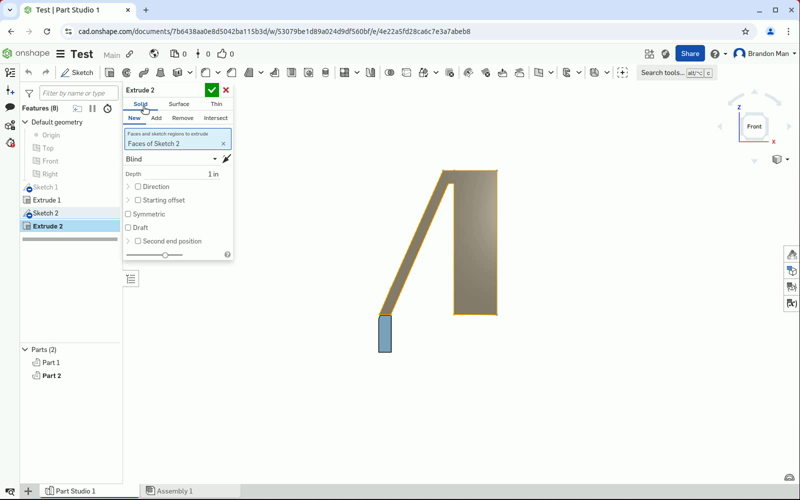
click(143, 106)
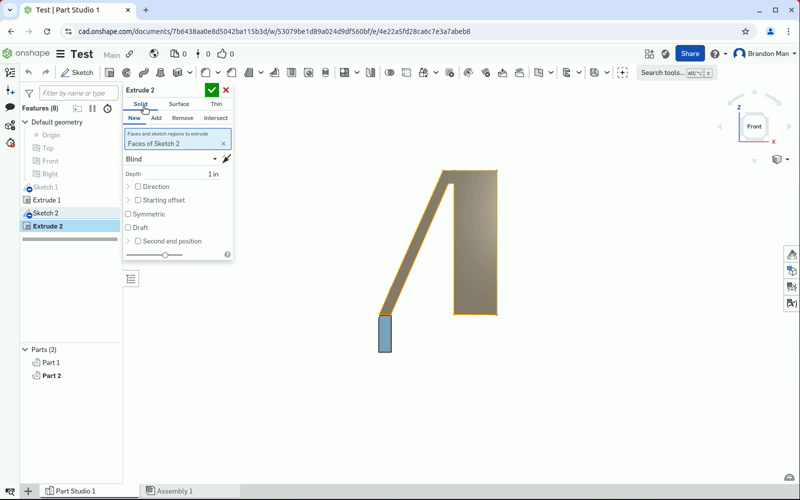
mouse_move(137, 120)
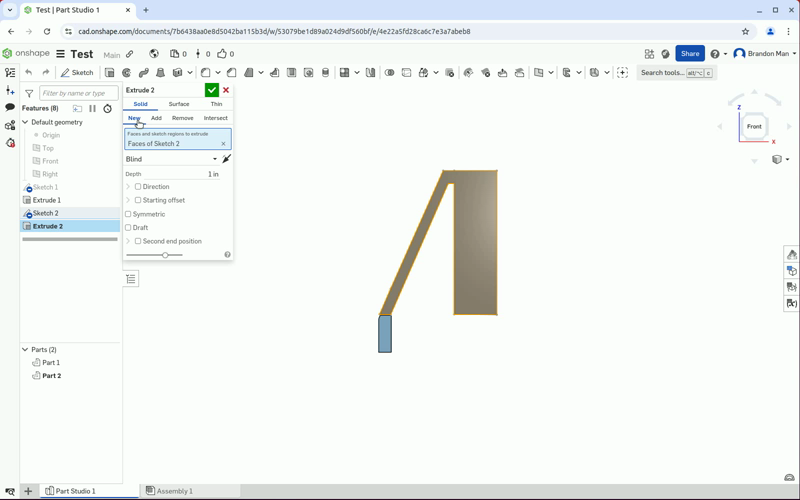
click(137, 120)
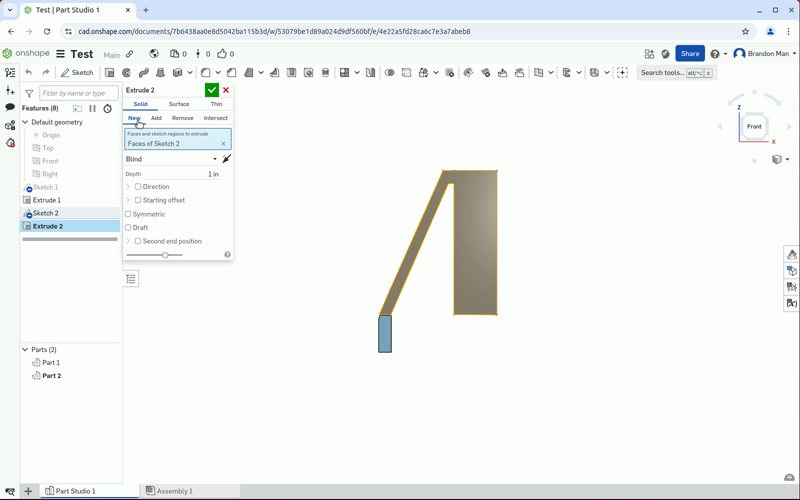
key(tab, 4)
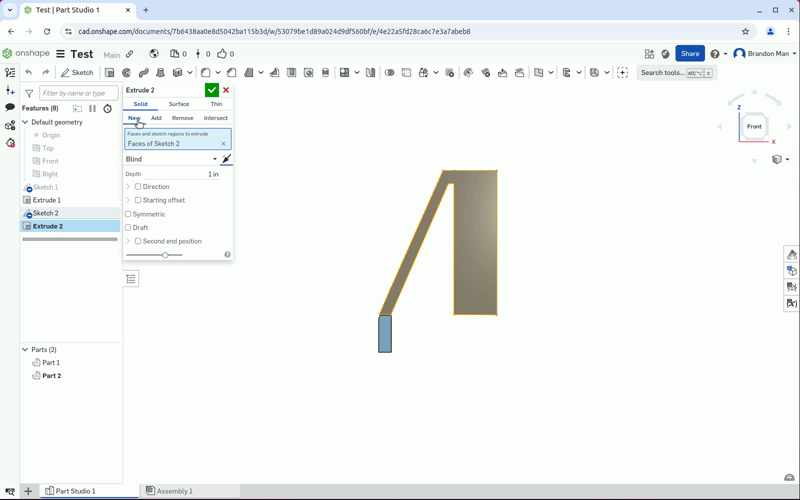
text(2.166)
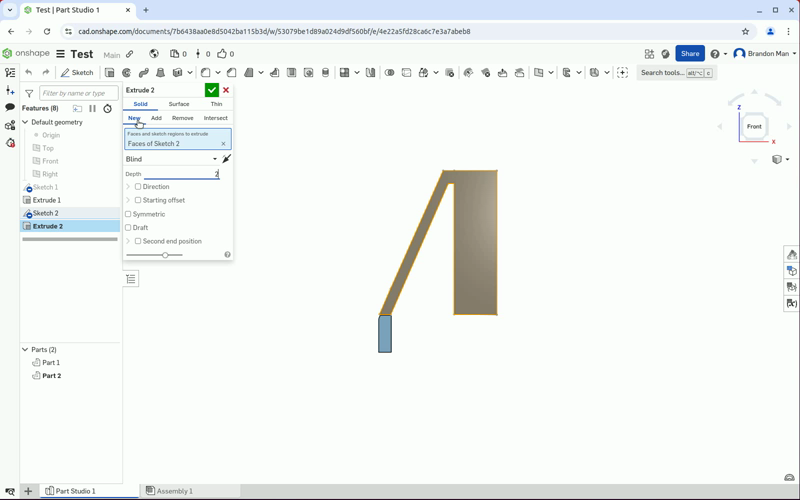
key(enter)
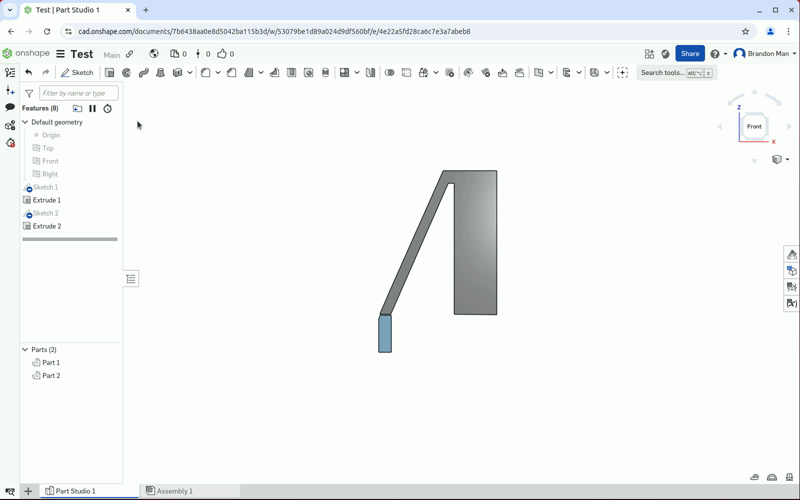
key(shift+h)
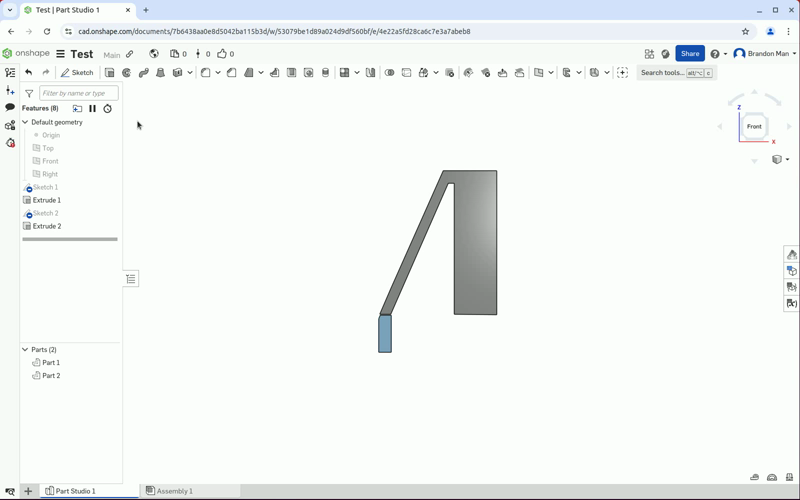
key(shift+h)
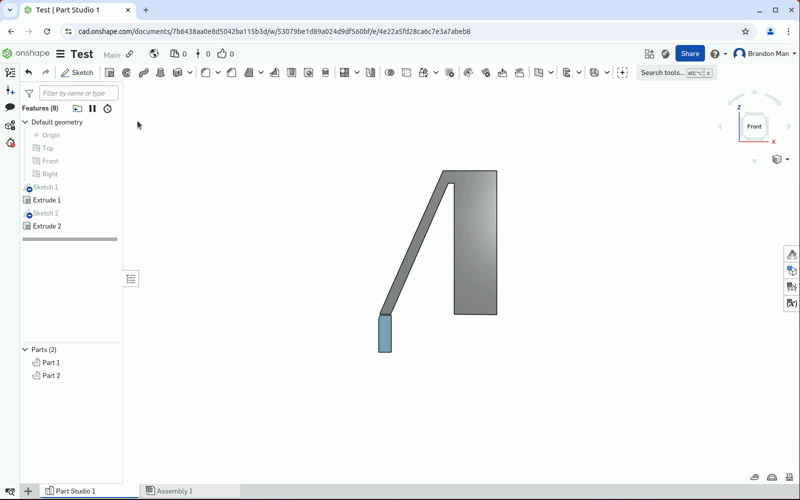
mouse_move(73, 189)
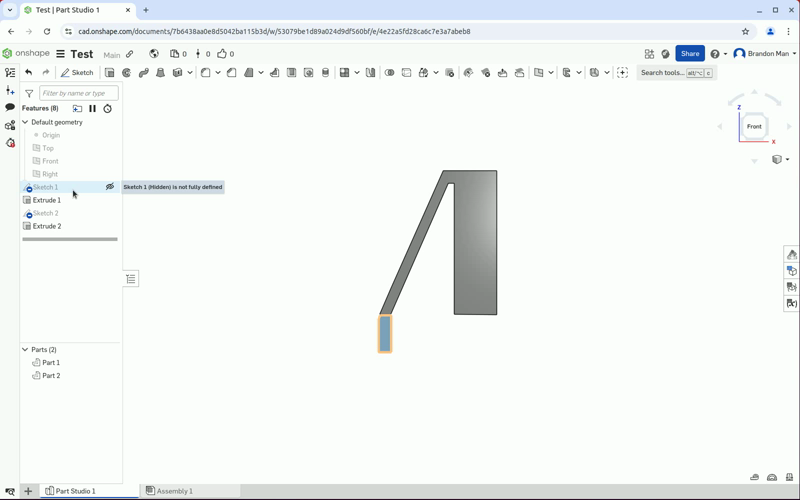
click(73, 189)
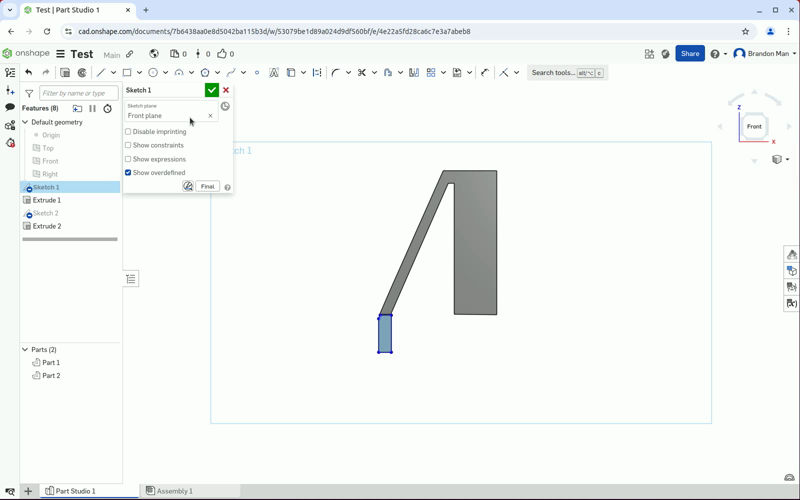
mouse_move(229, 92)
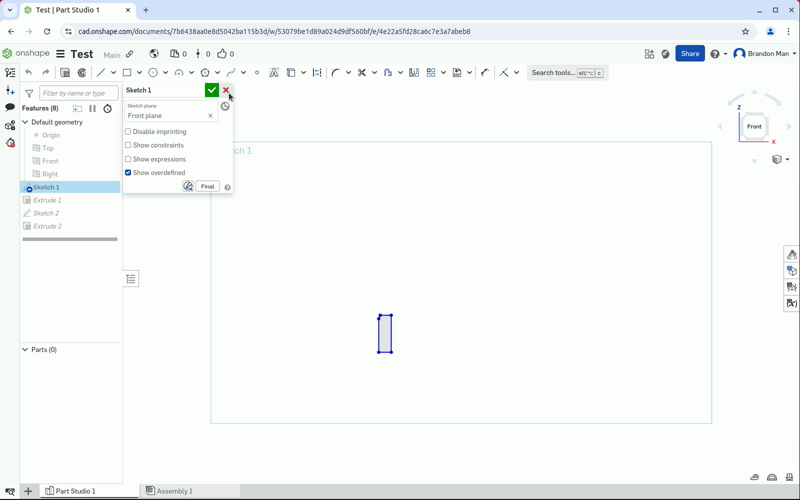
click(229, 92)
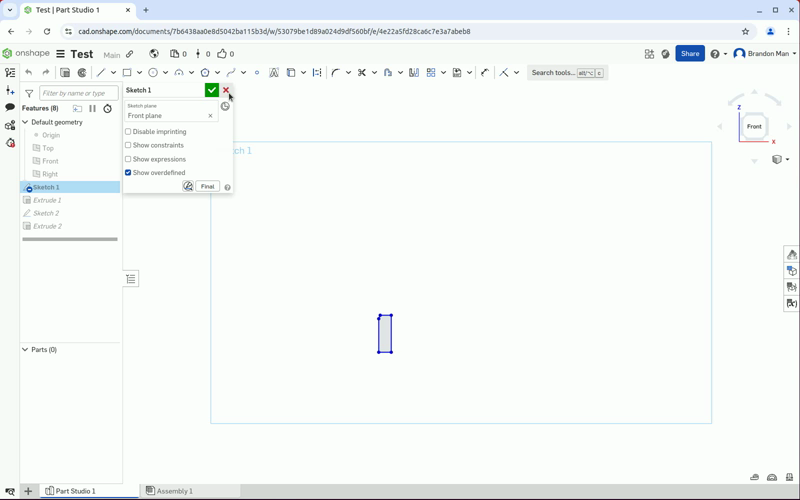
key(shift+s)
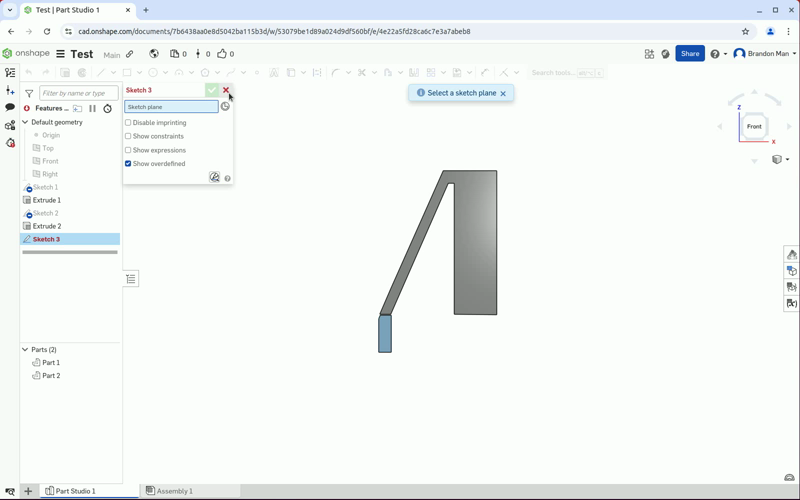
mouse_move(73, 163)
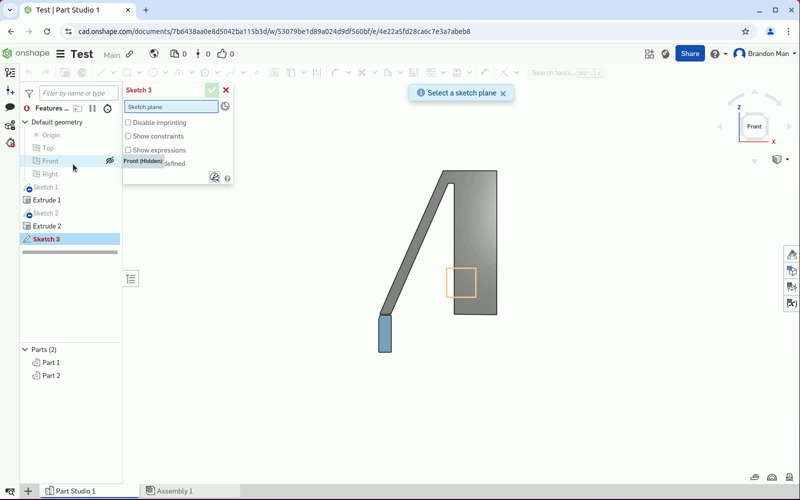
click(73, 163)
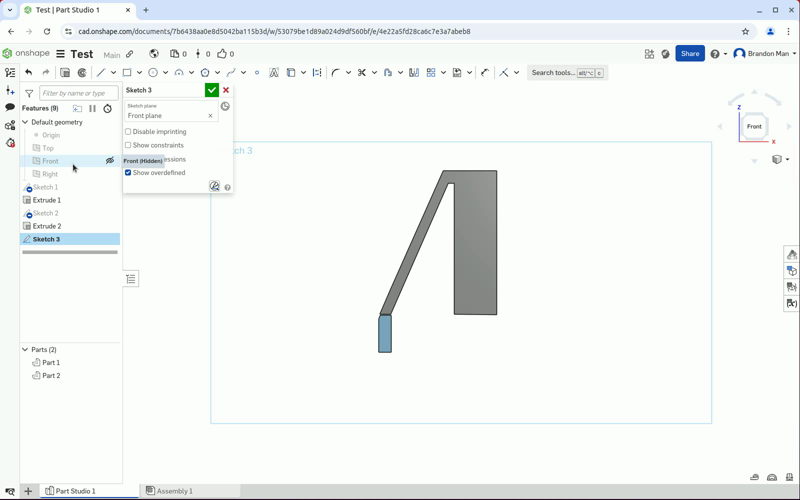
mouse_move(73, 352)
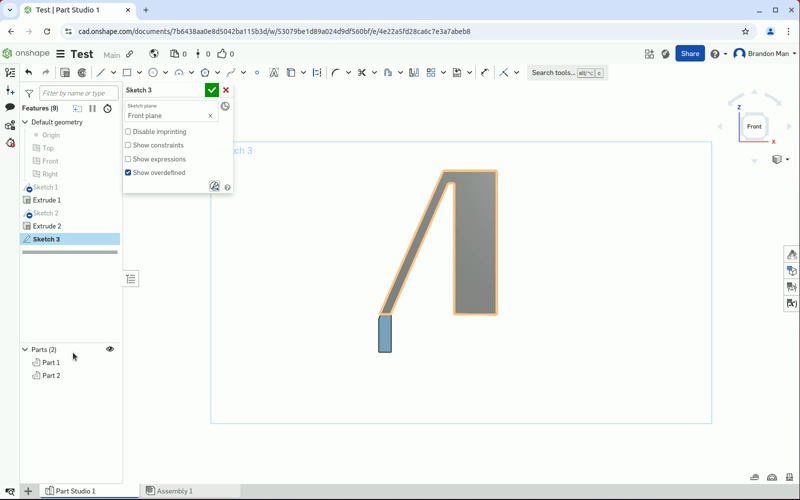
key(y)
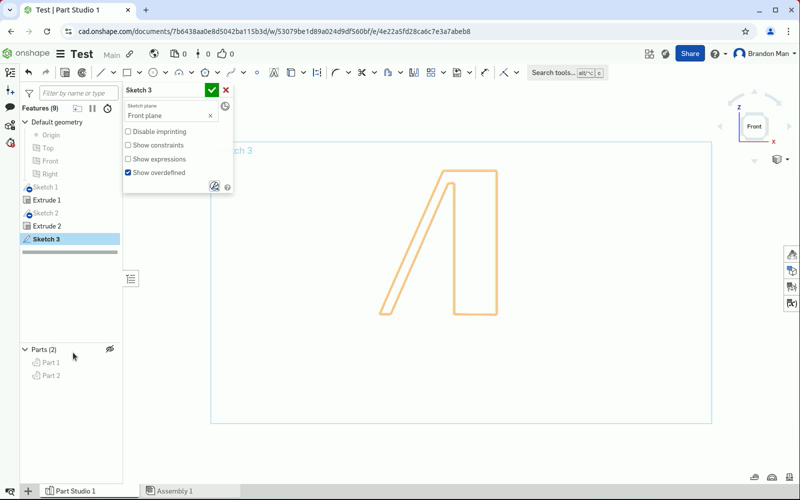
key(l)
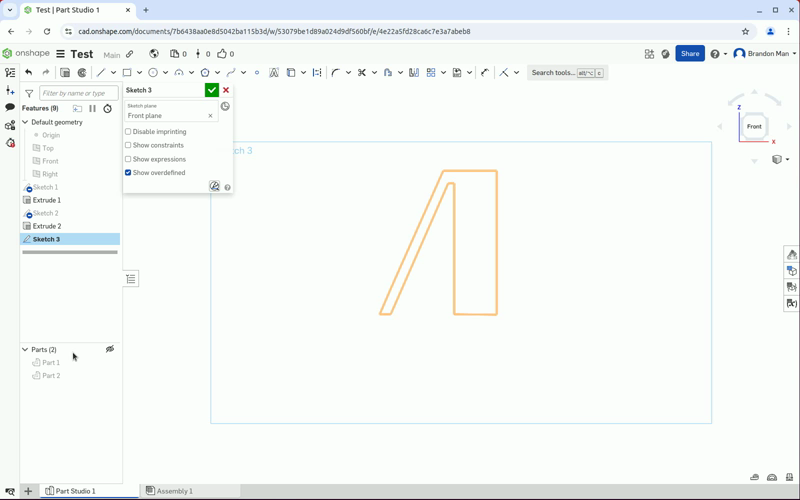
key_down(shift)
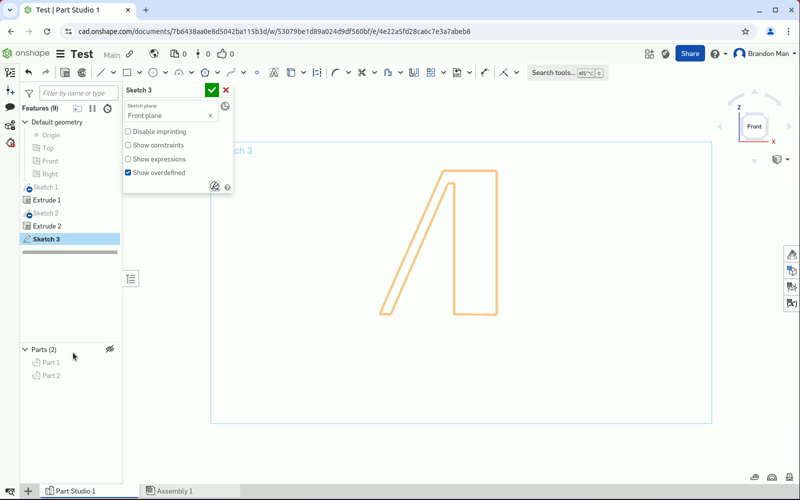
mouse_move(391, 352)
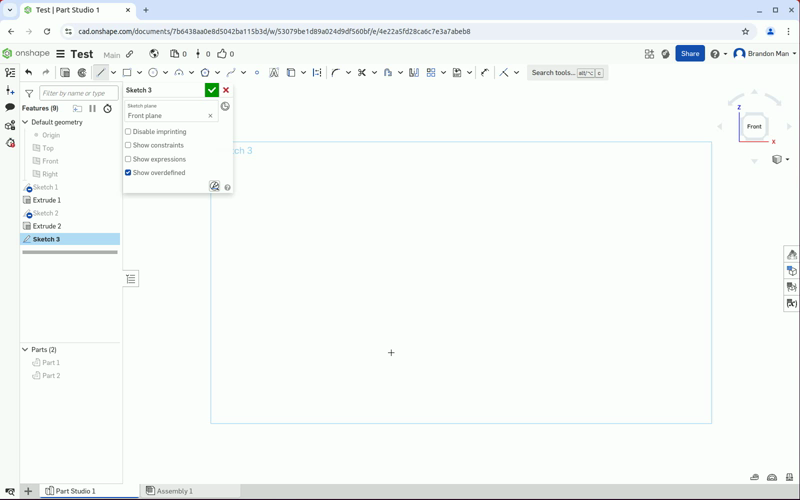
click(391, 352)
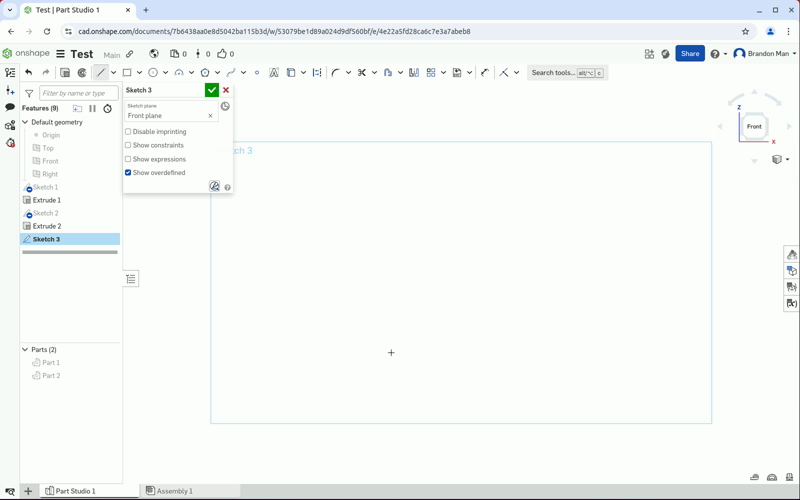
key_up(shift)
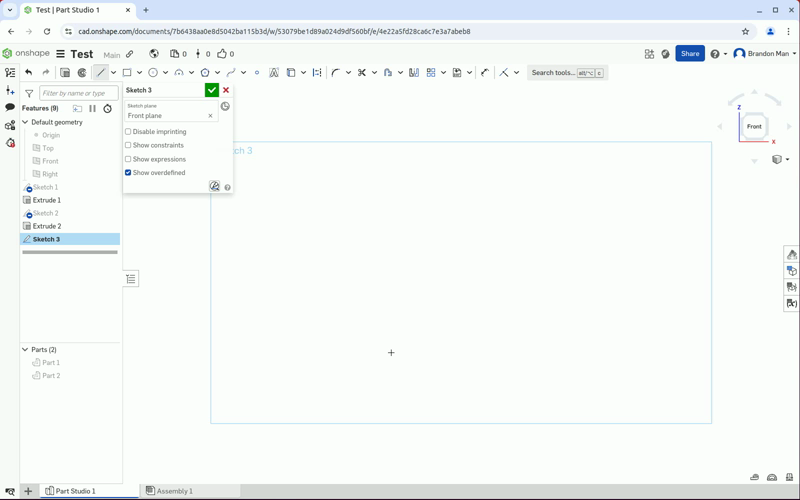
key_down(shift)
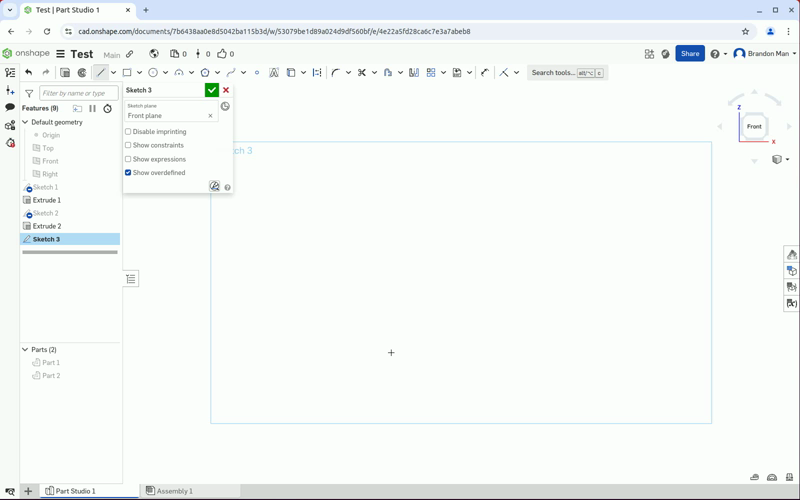
mouse_move(498, 352)
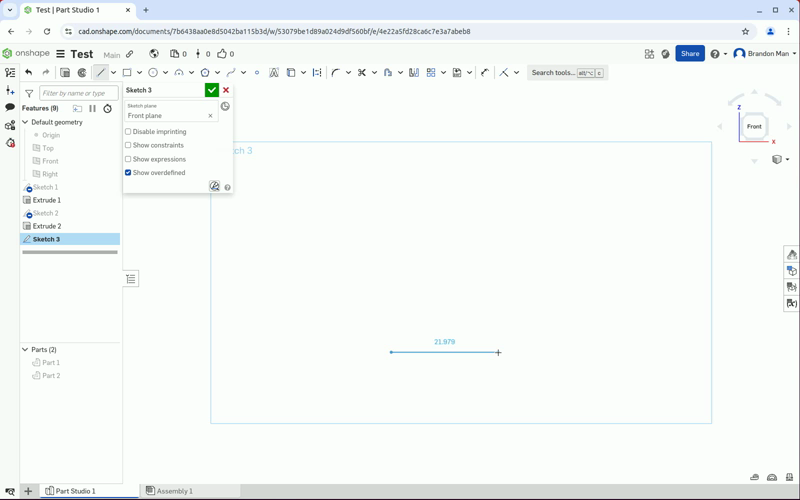
click(498, 352)
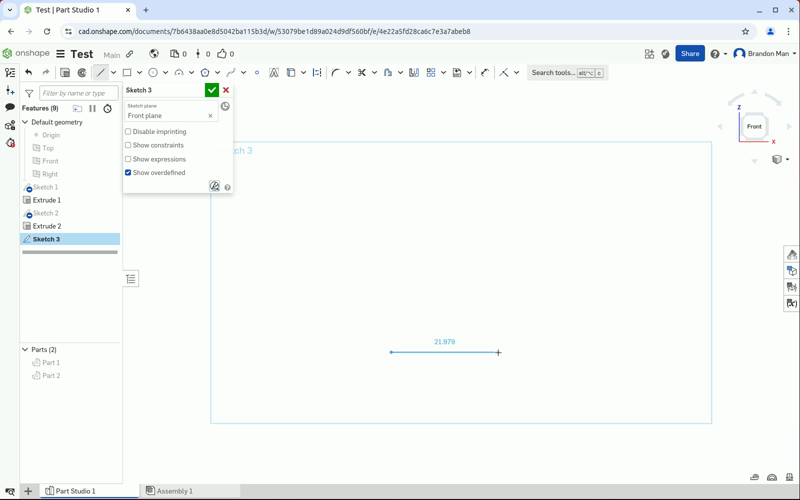
key_up(shift)
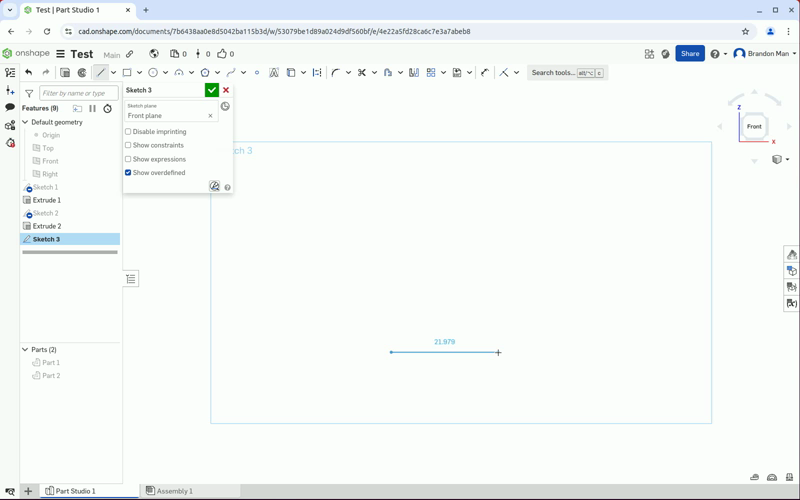
key_down(shift)
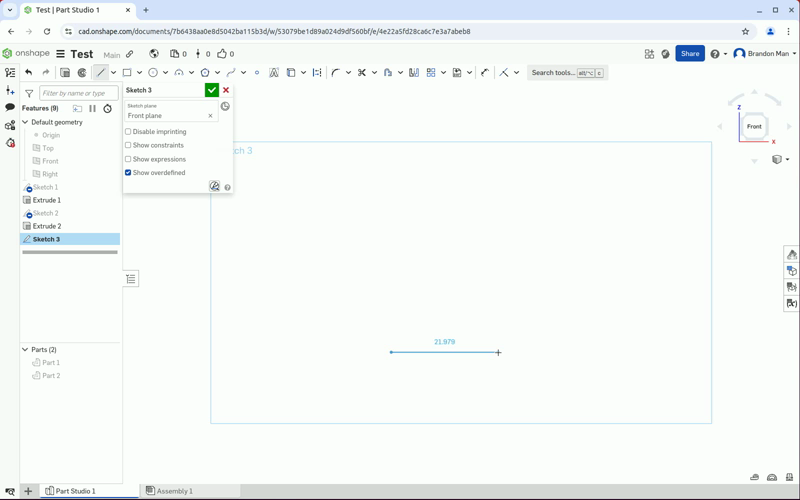
mouse_move(528, 352)
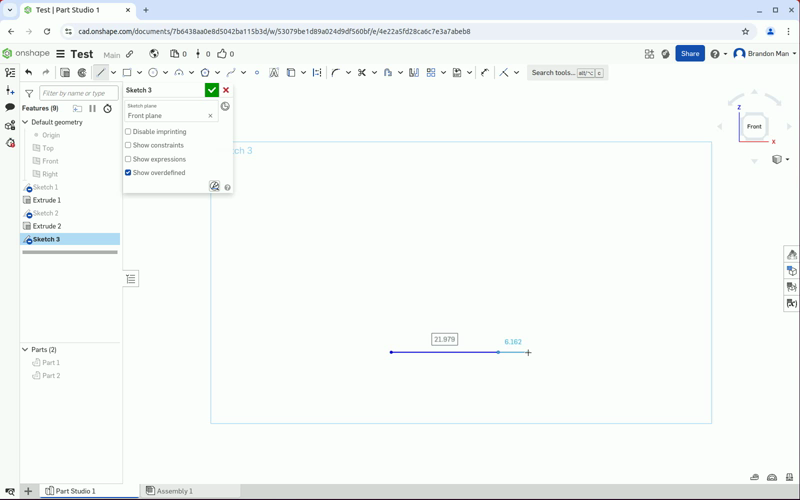
mouse_move(498, 315)
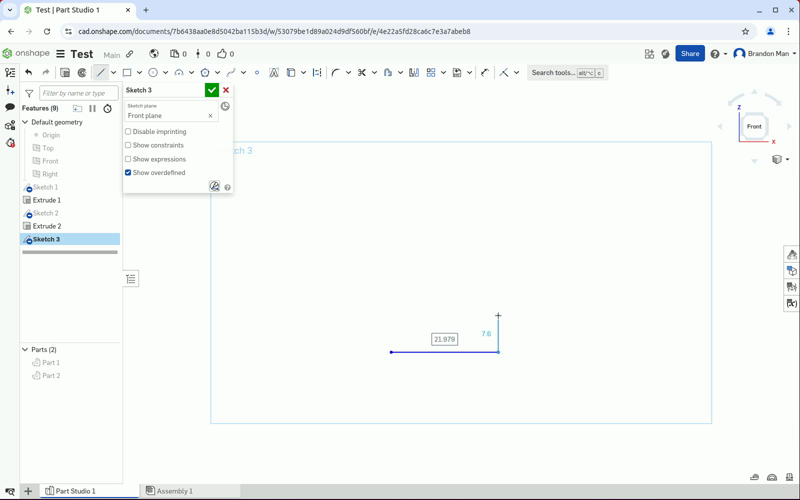
click(498, 315)
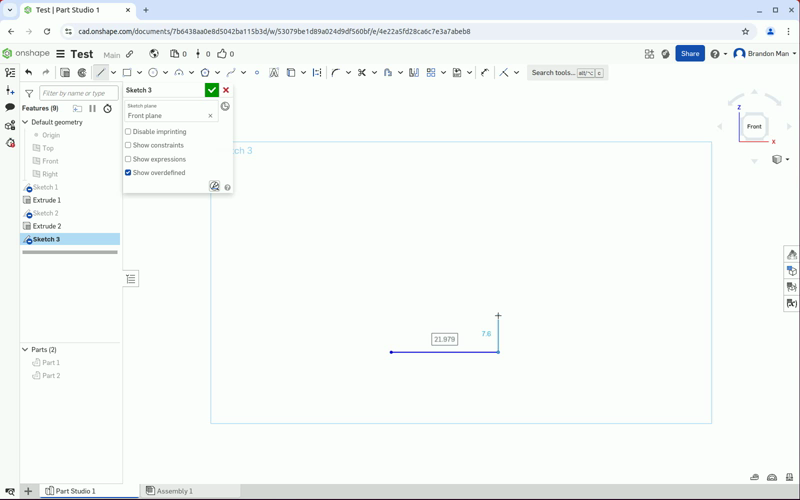
key_up(shift)
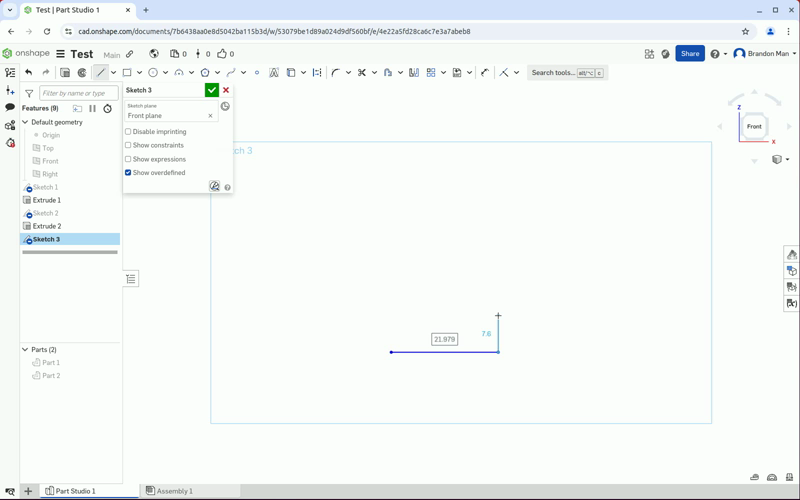
key_down(shift)
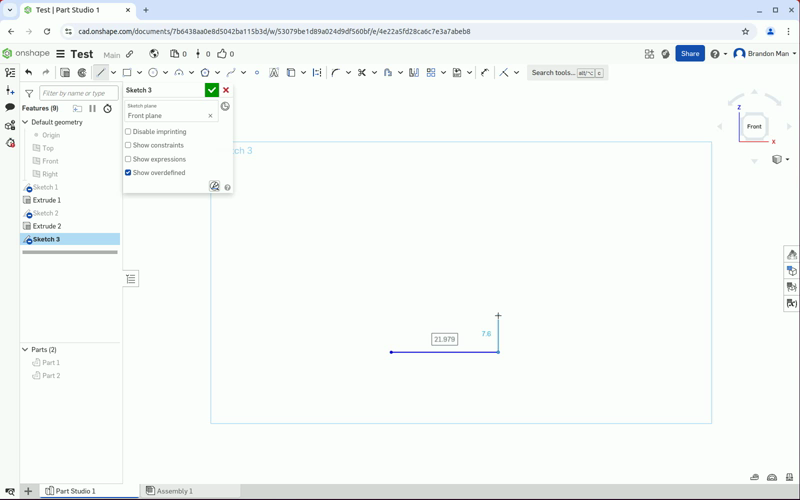
mouse_move(528, 315)
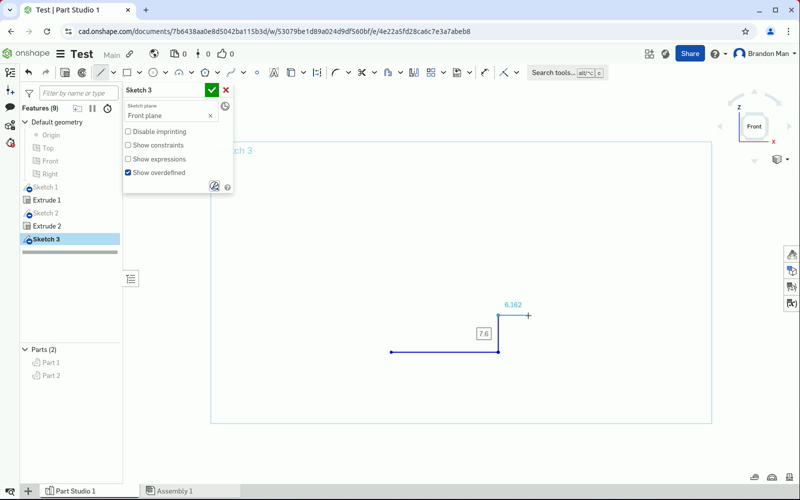
mouse_move(455, 315)
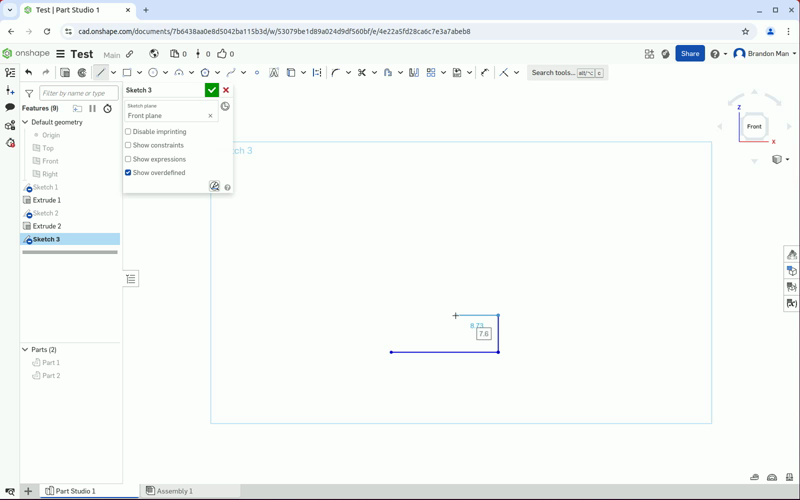
click(455, 315)
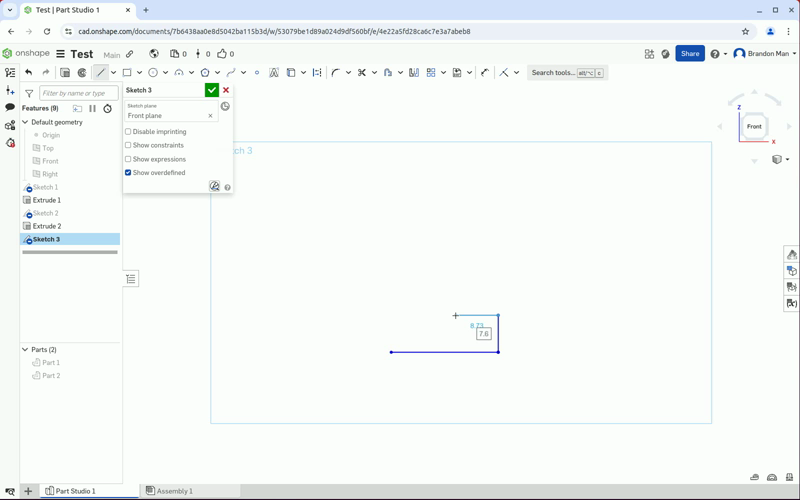
key_up(shift)
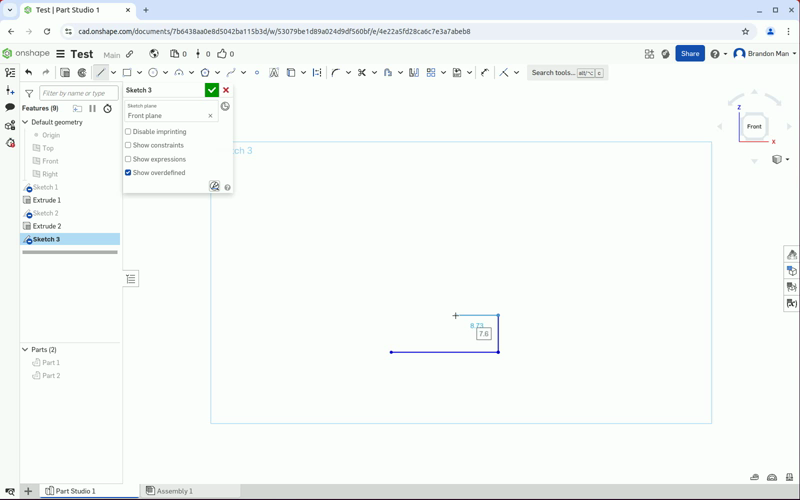
key_down(shift)
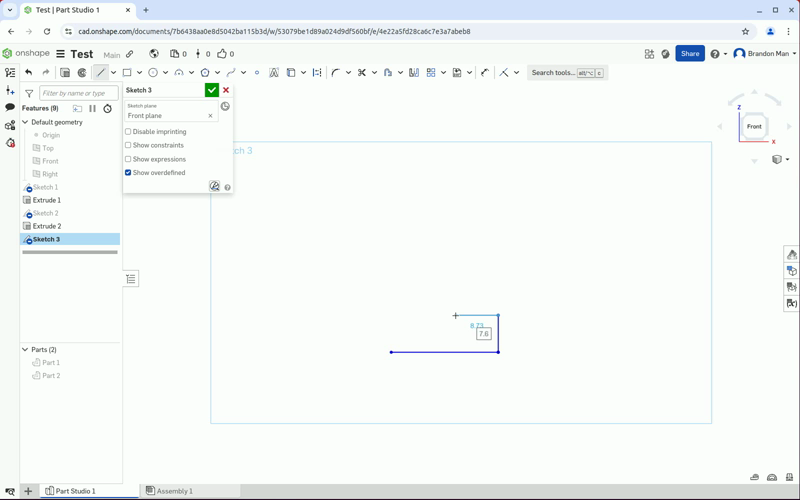
mouse_move(391, 315)
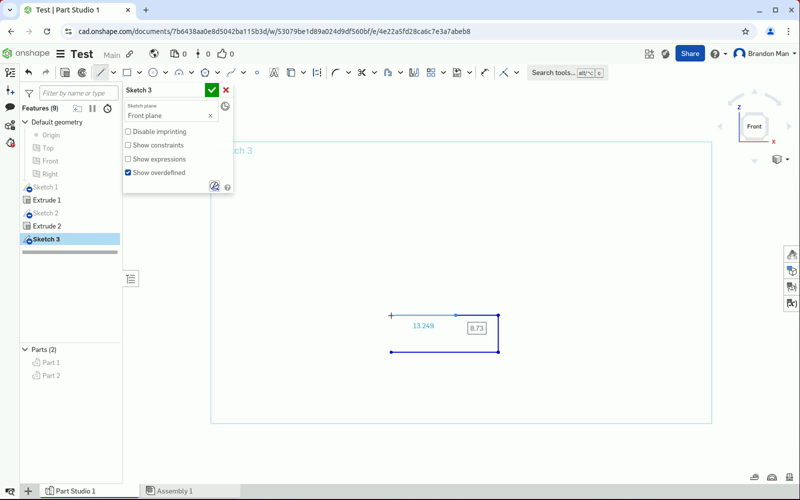
click(391, 315)
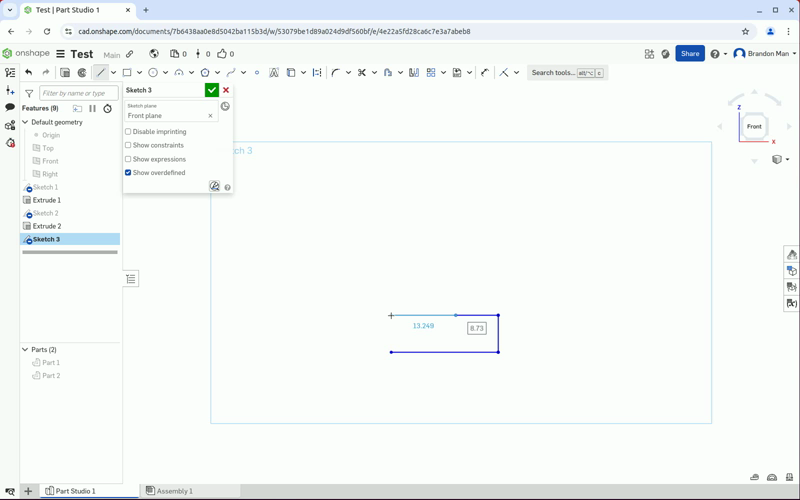
key_up(shift)
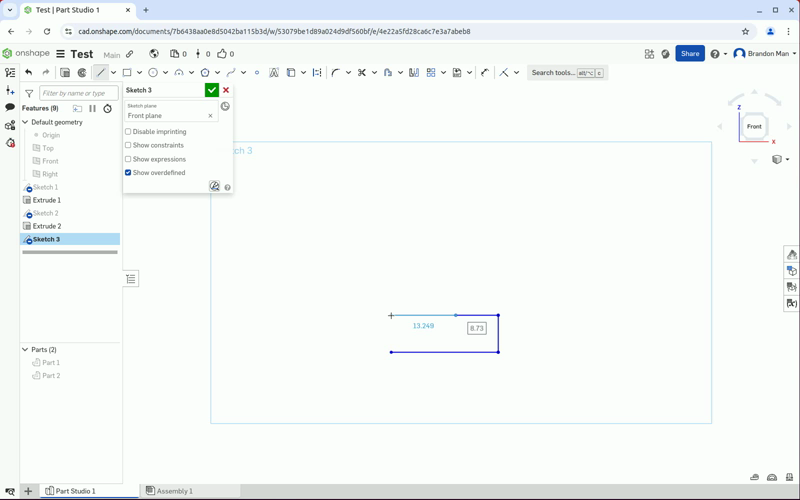
mouse_move(421, 315)
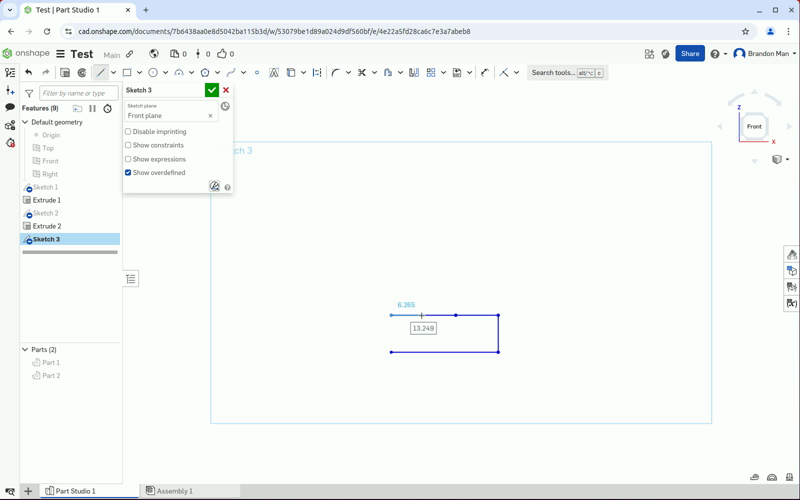
key_down(shift)
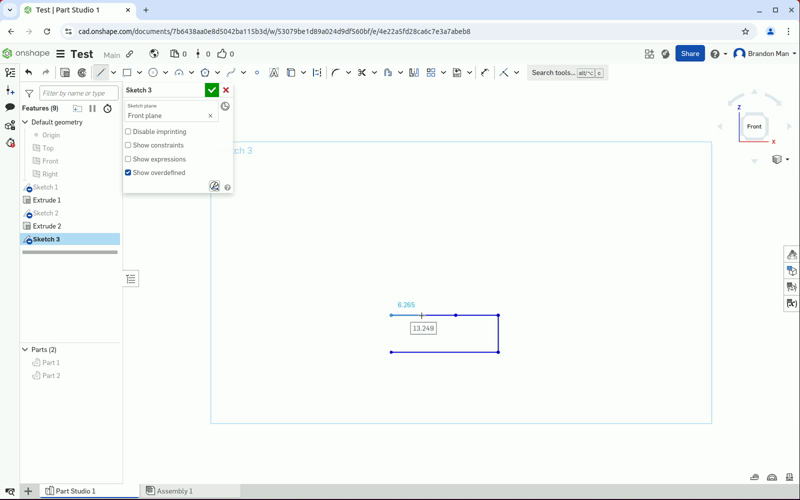
mouse_move(391, 352)
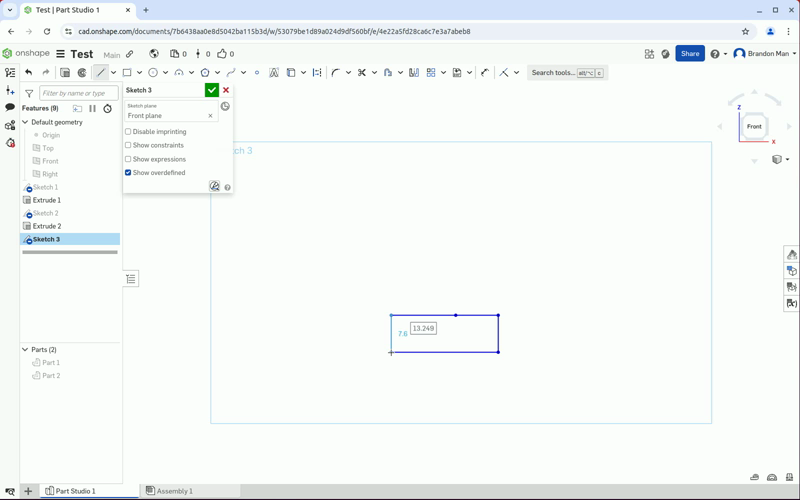
key_up(shift)
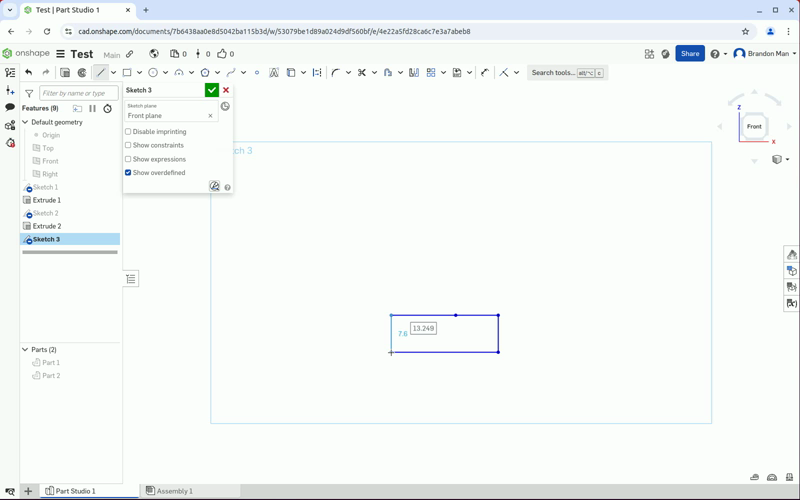
click(391, 352)
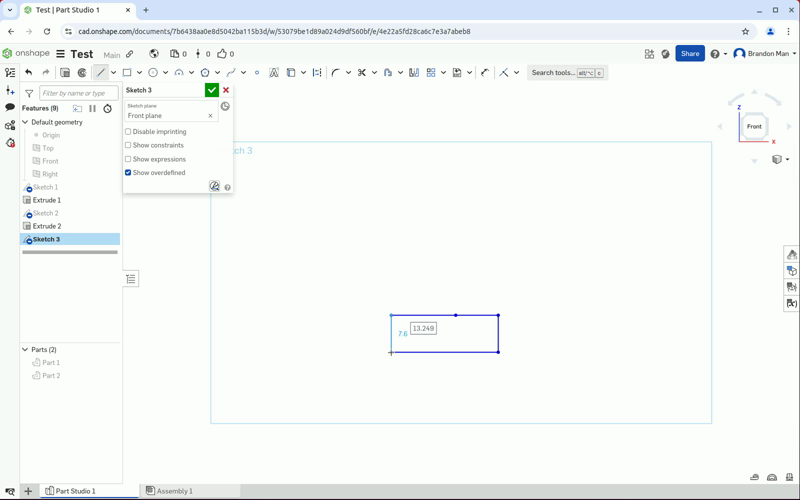
key(esc)
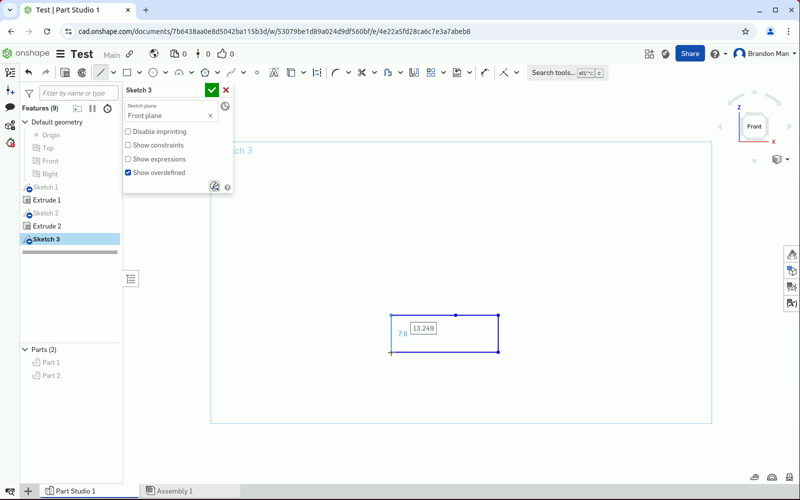
key(c)
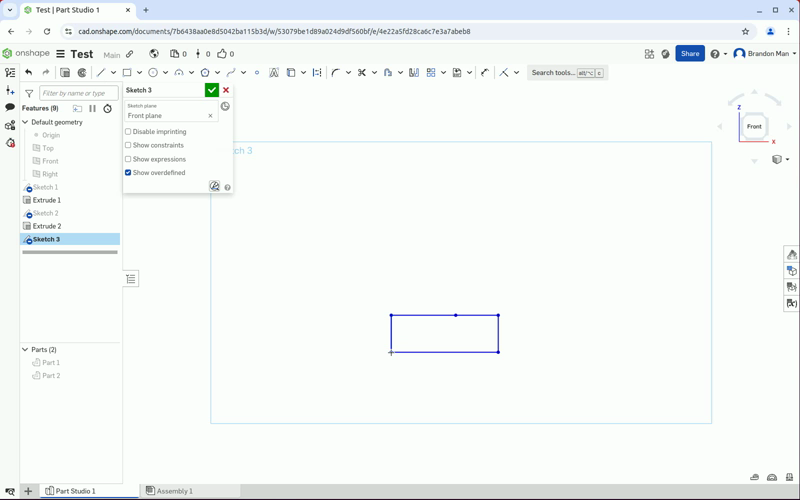
key_down(shift)
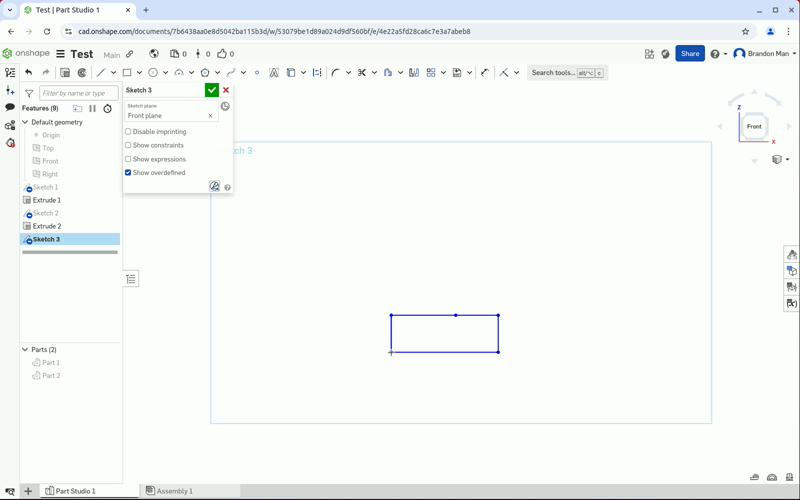
mouse_move(413, 334)
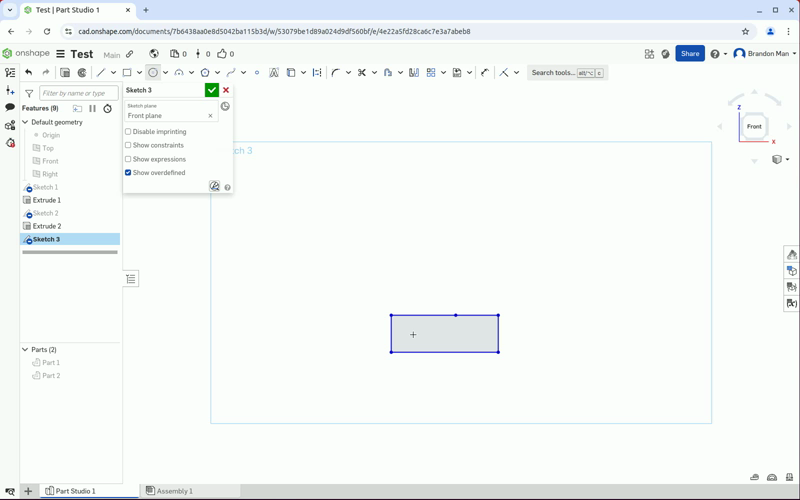
click(413, 334)
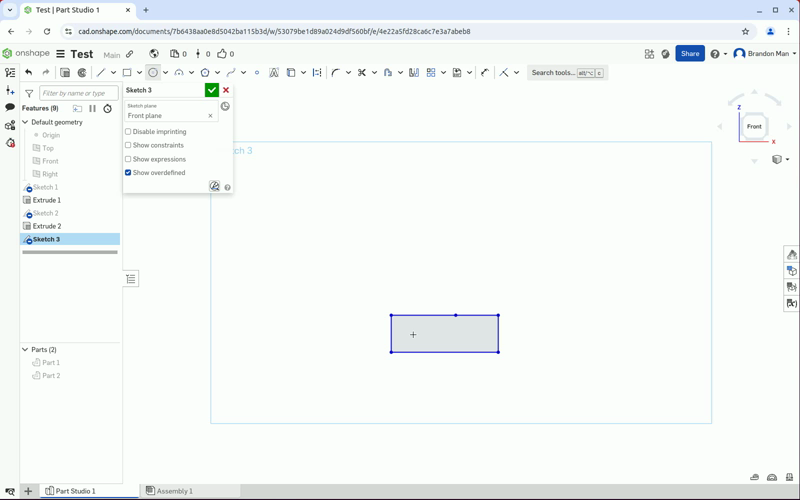
key_up(shift)
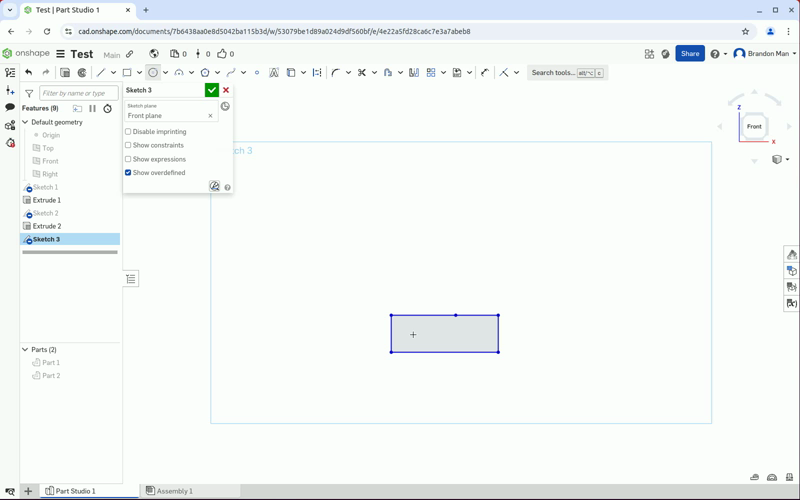
mouse_move(422, 334)
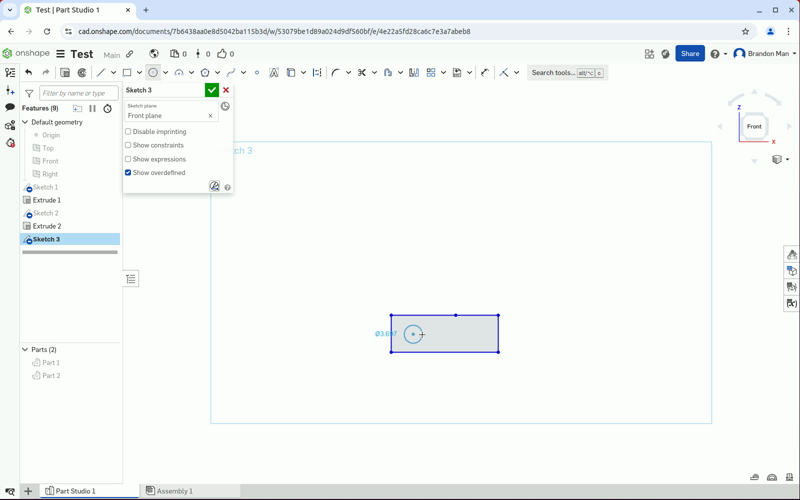
click(422, 334)
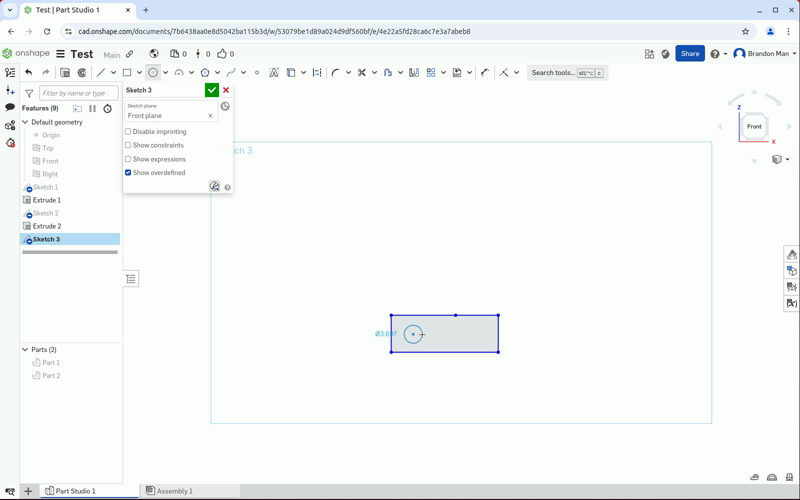
key(esc)
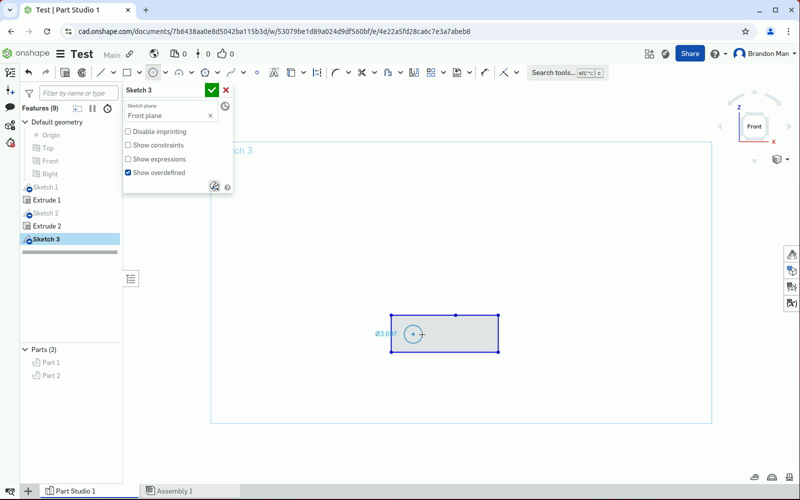
key(c)
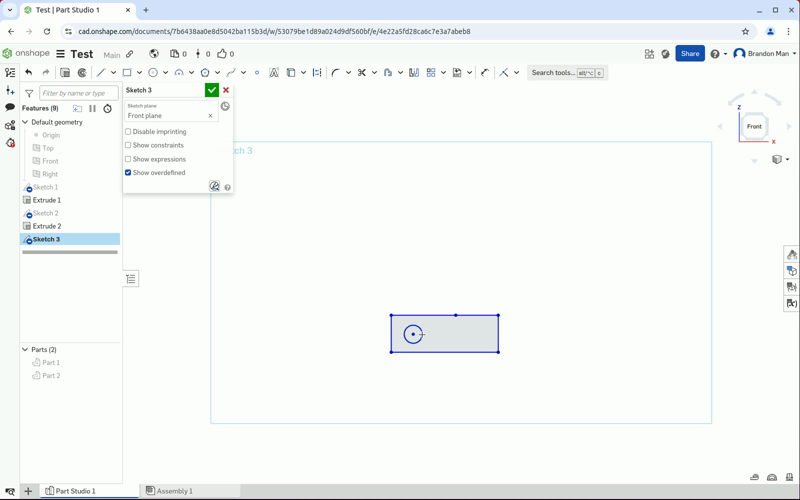
key_down(shift)
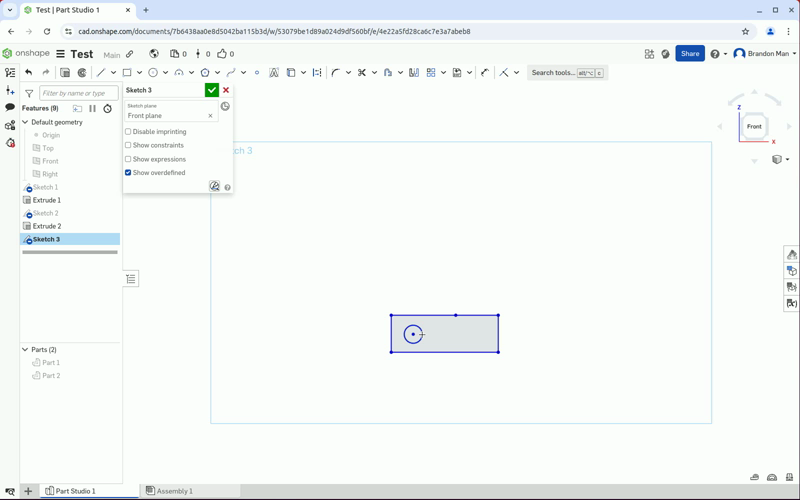
mouse_move(477, 334)
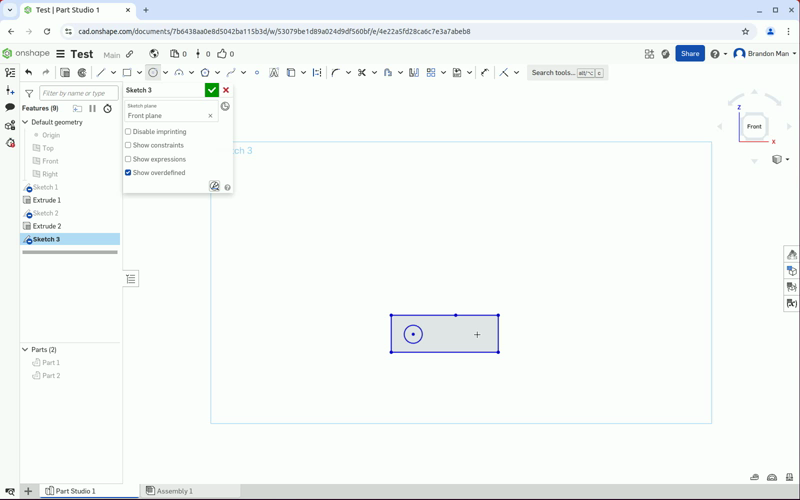
click(477, 334)
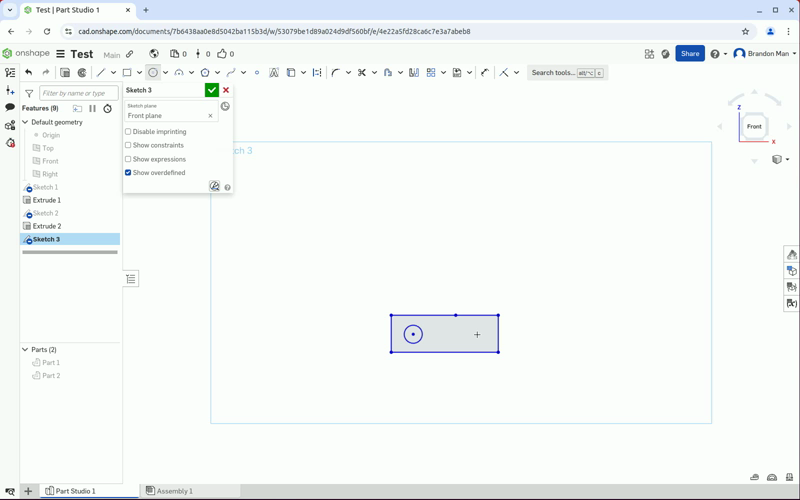
key_up(shift)
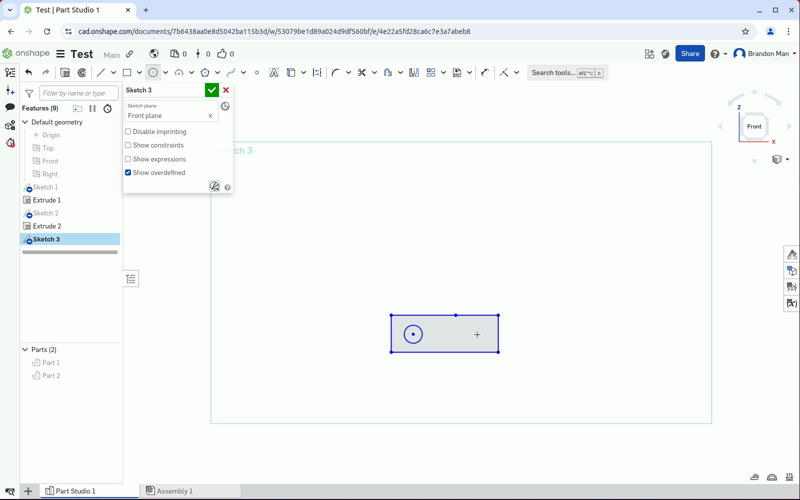
mouse_move(486, 334)
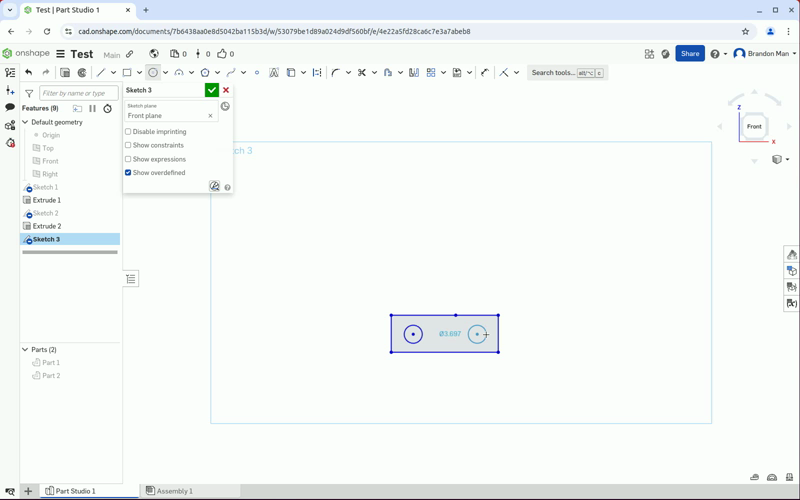
click(486, 334)
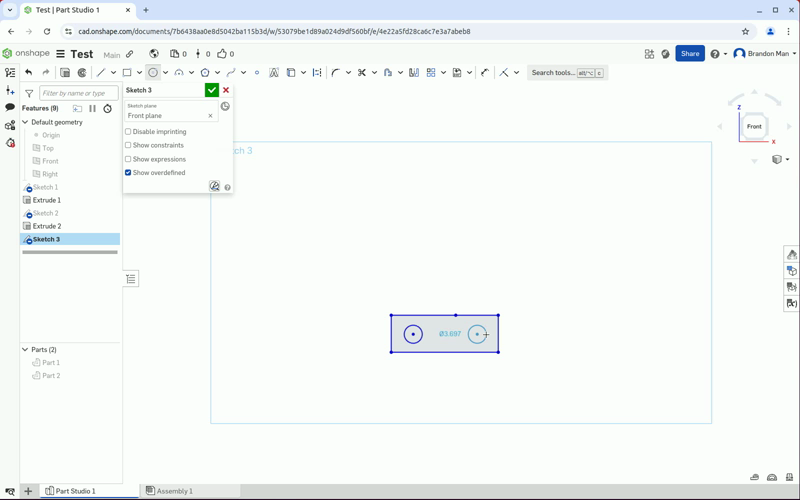
key(esc)
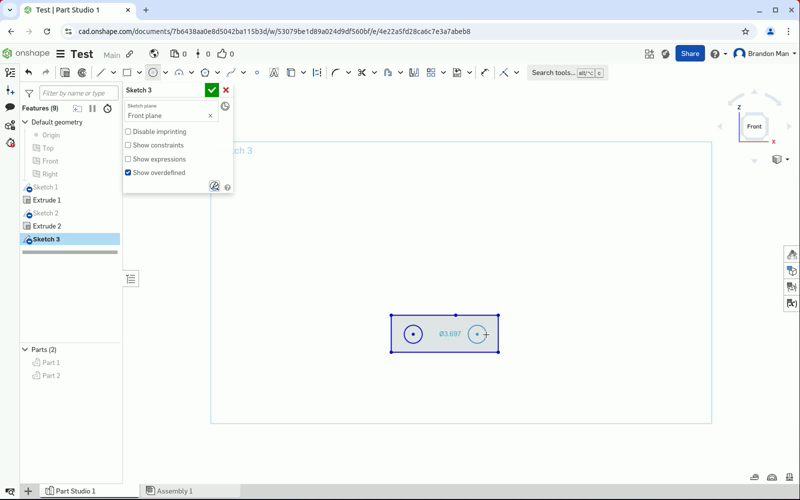
mouse_move(493, 343)
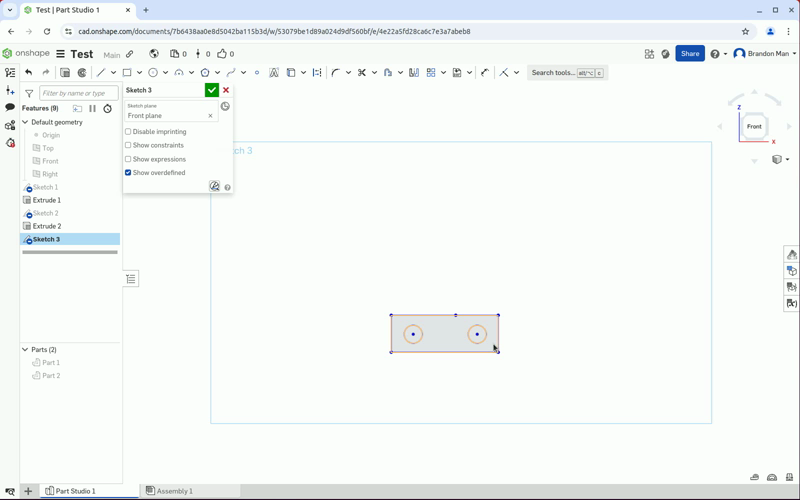
click(493, 343)
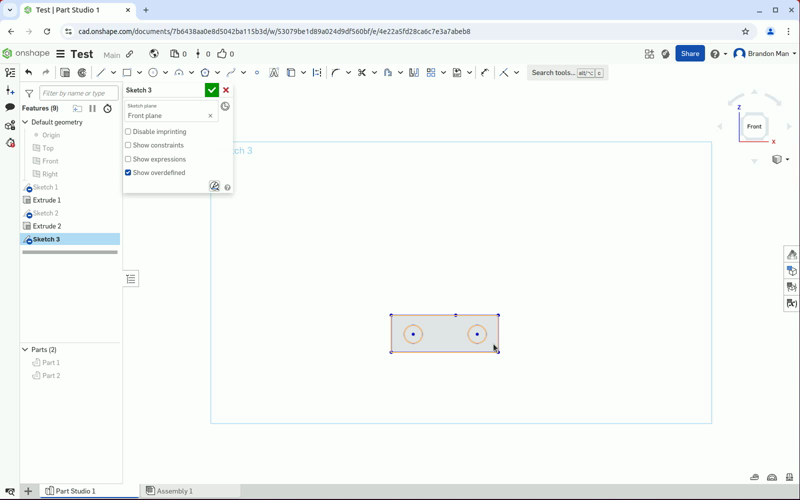
mouse_move(73, 352)
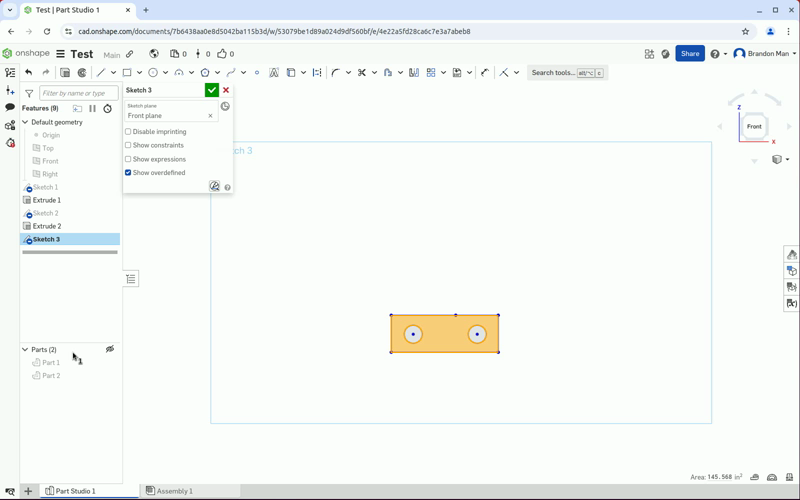
key(shift+y)
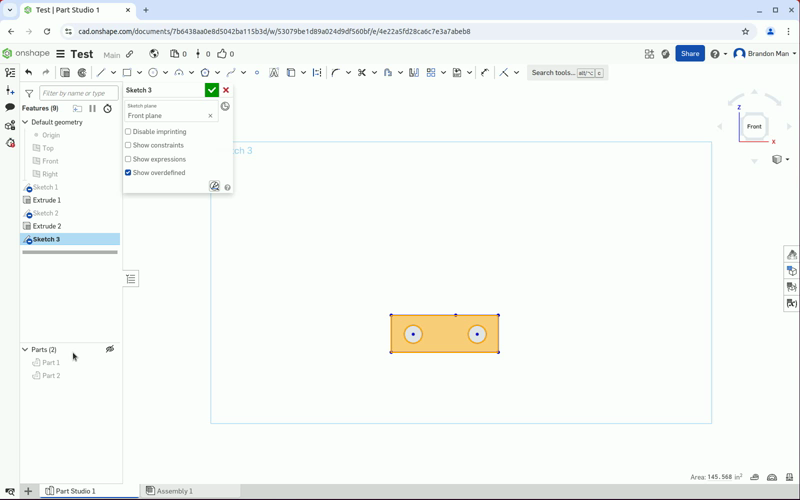
key(shift+e)
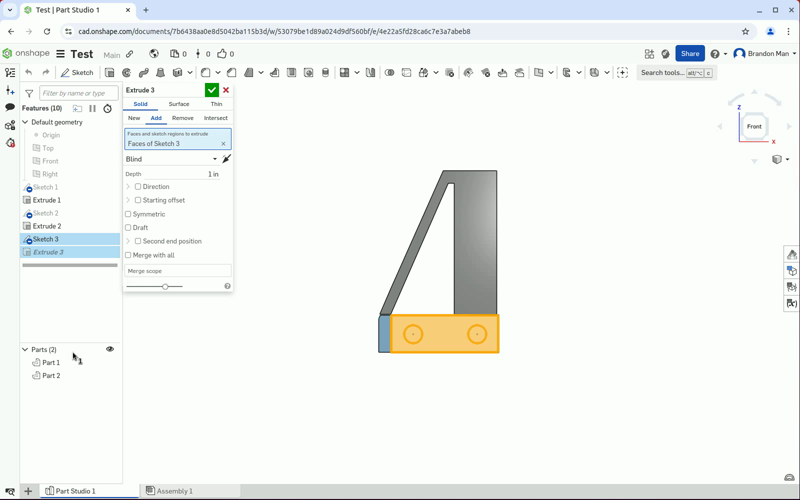
mouse_move(143, 106)
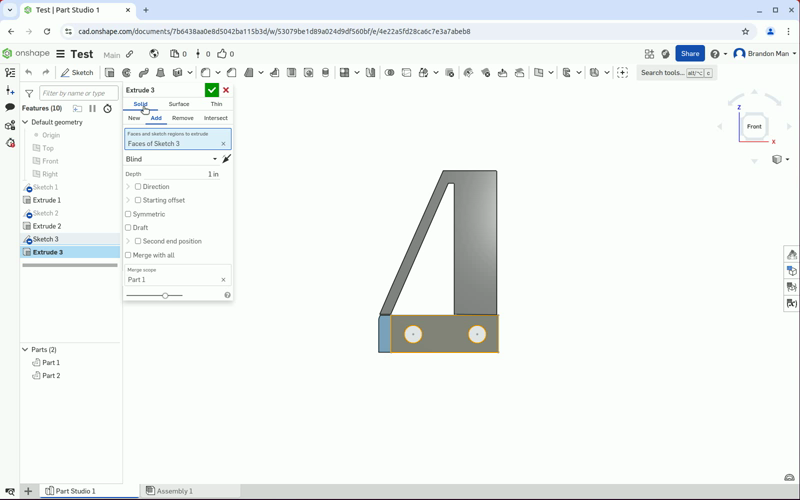
click(143, 106)
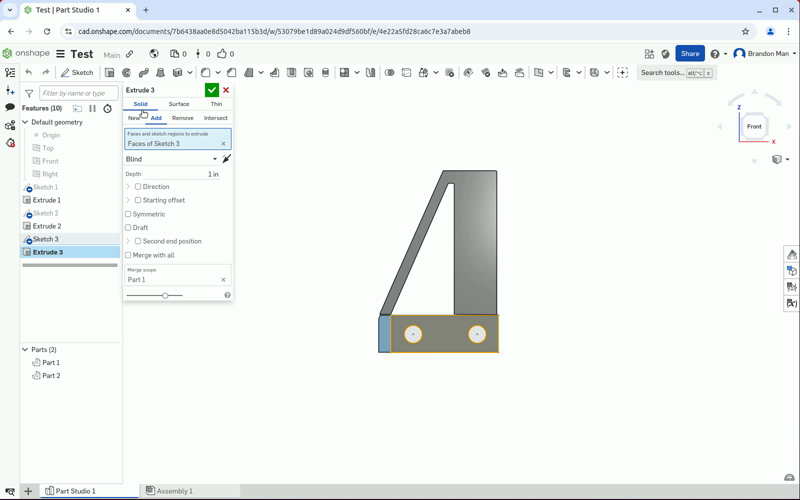
mouse_move(137, 120)
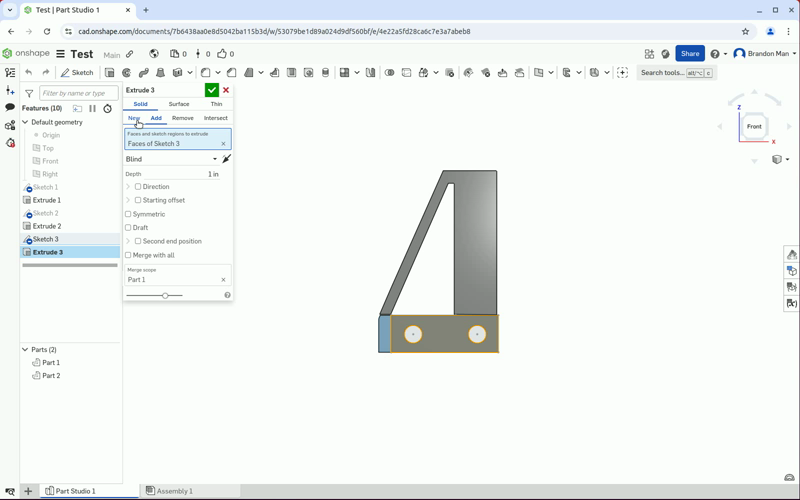
click(137, 120)
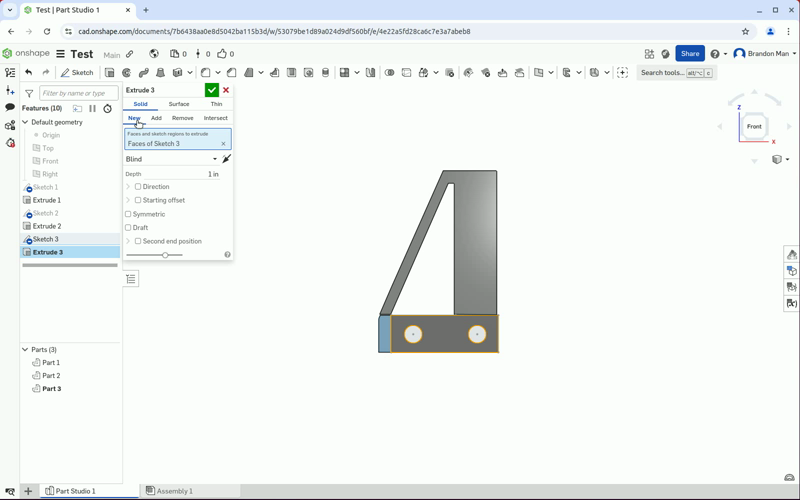
key(tab, 4)
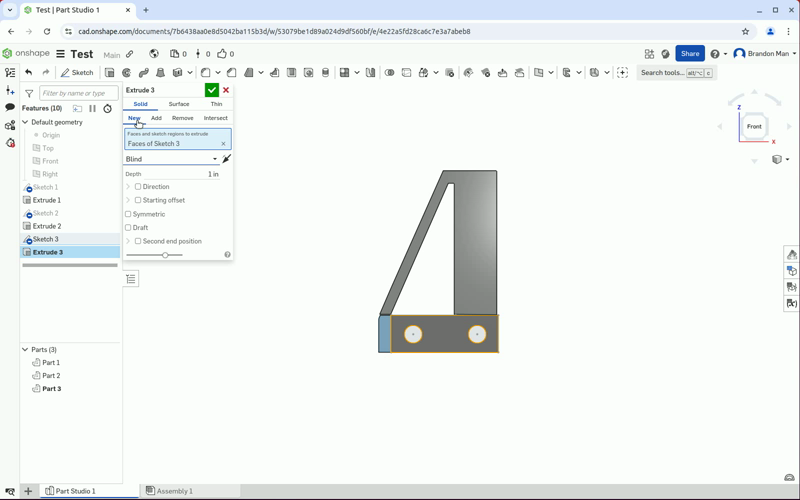
text(2.166)
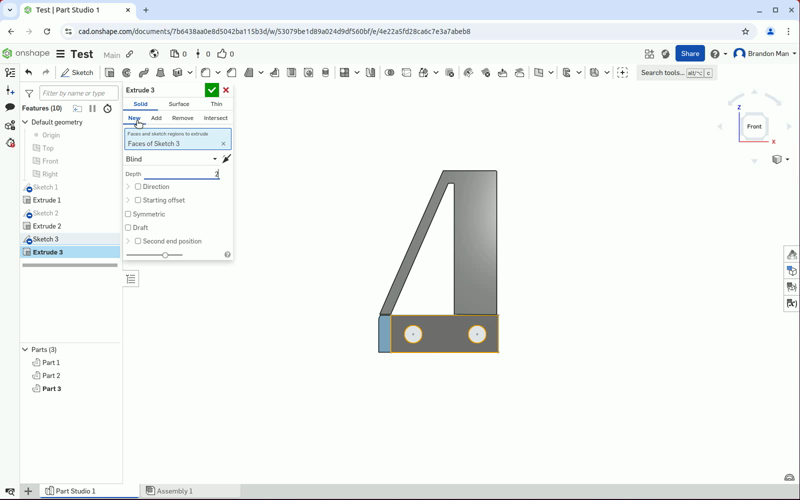
key(enter)
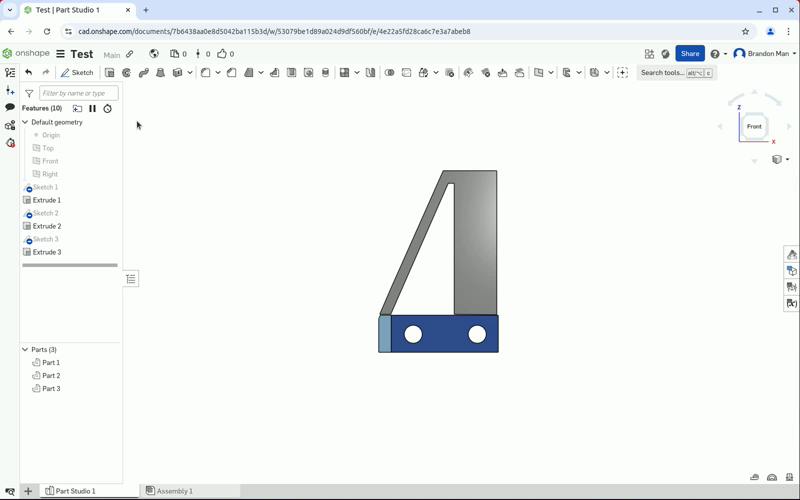
key(shift+h)
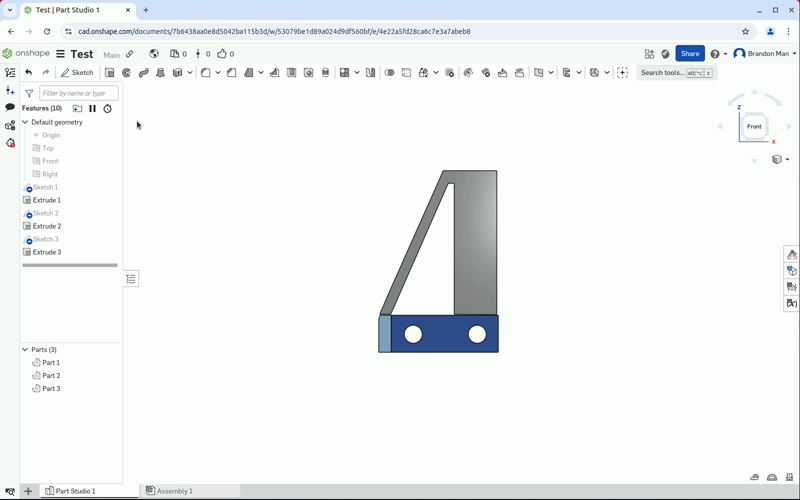
key(shift+h)
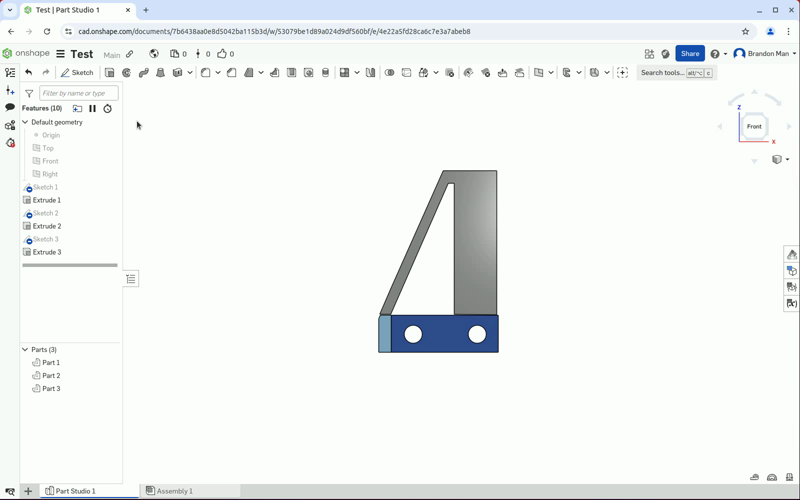
mouse_move(73, 189)
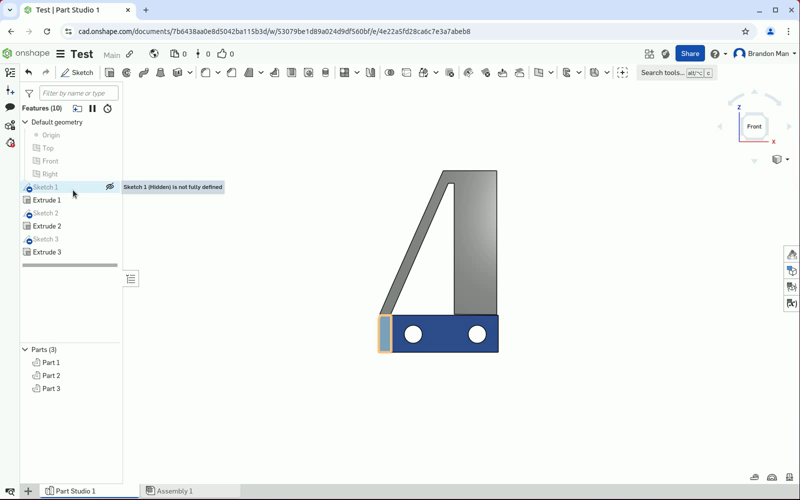
click(73, 189)
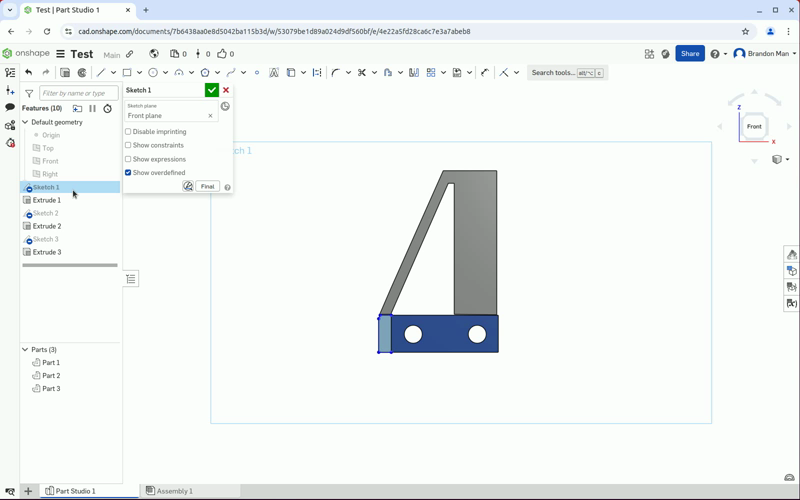
mouse_move(229, 92)
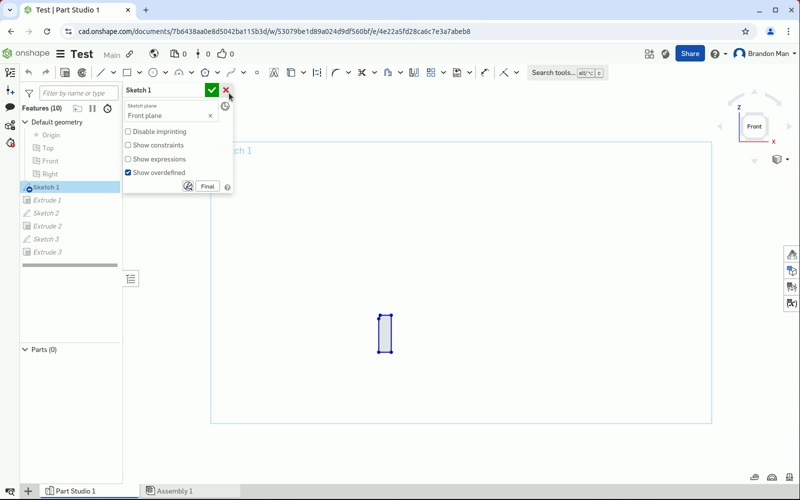
click(229, 92)
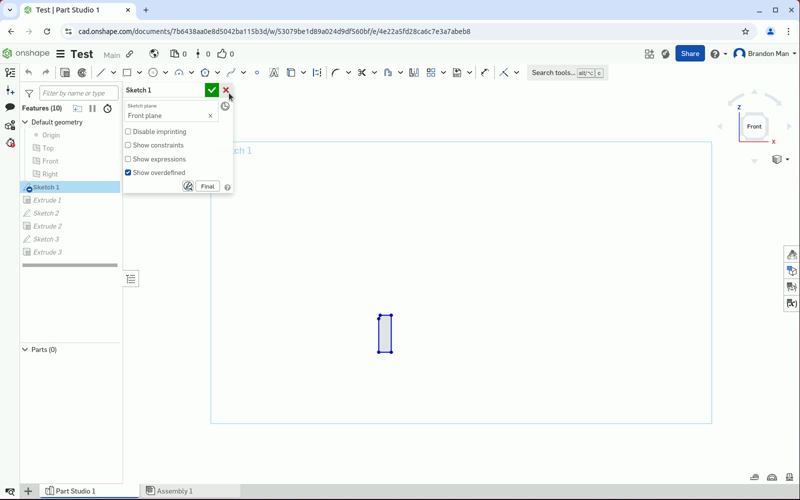
key(shift+s)
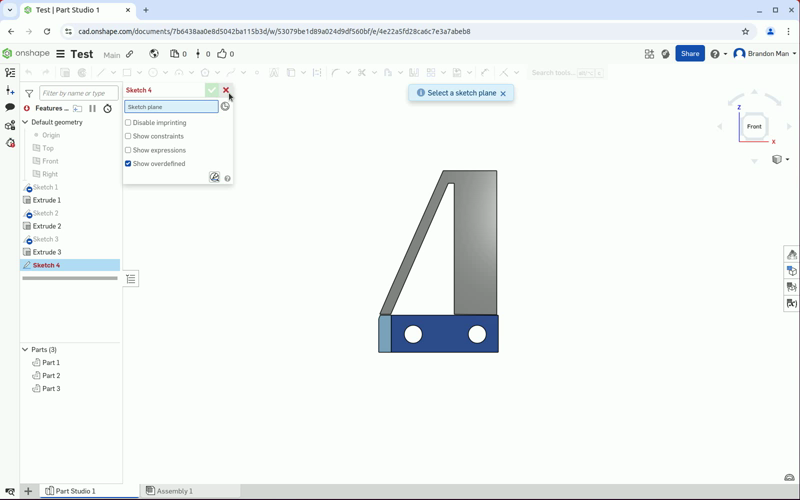
mouse_move(73, 163)
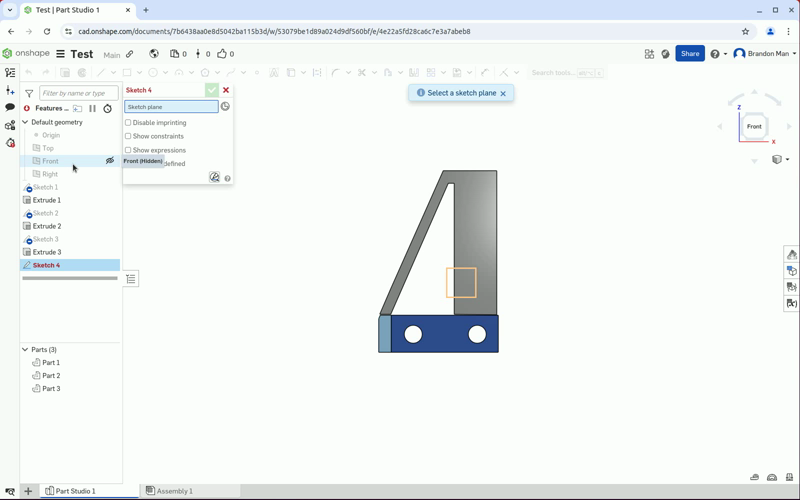
click(73, 163)
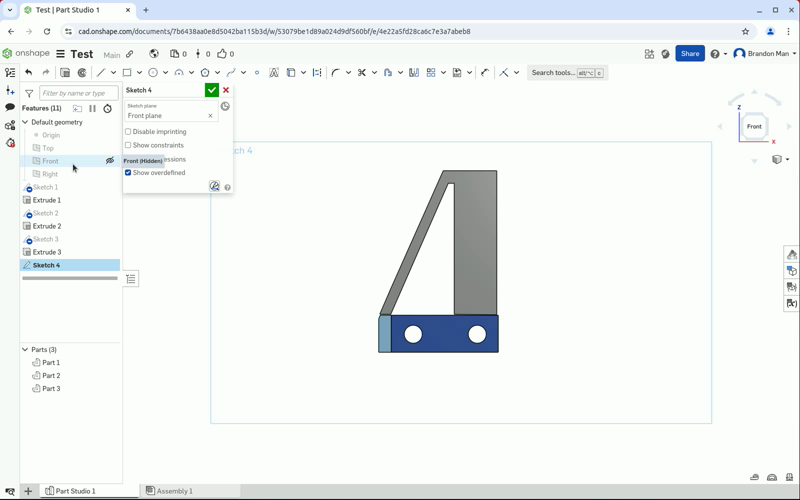
mouse_move(73, 352)
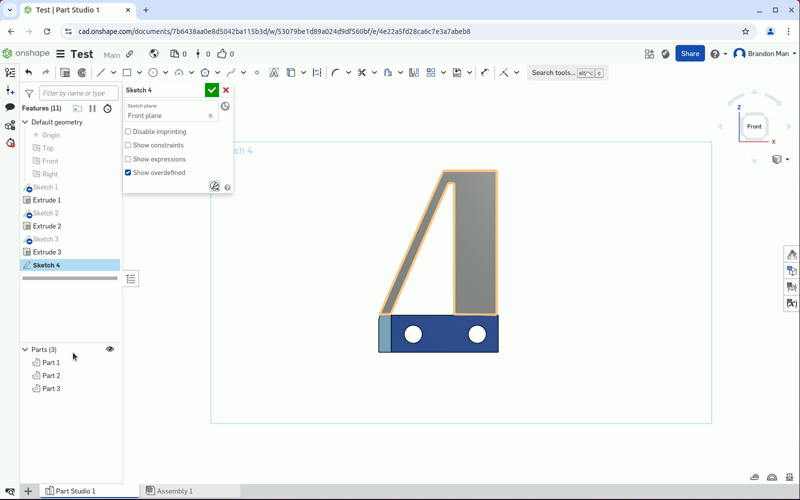
key(y)
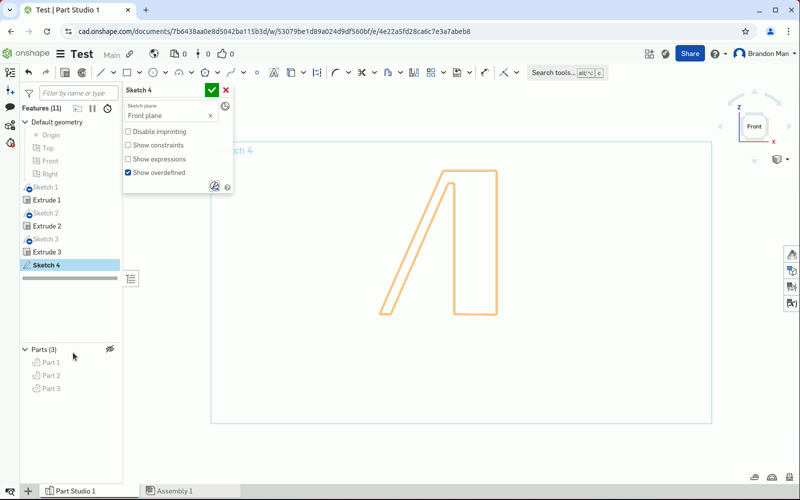
key(l)
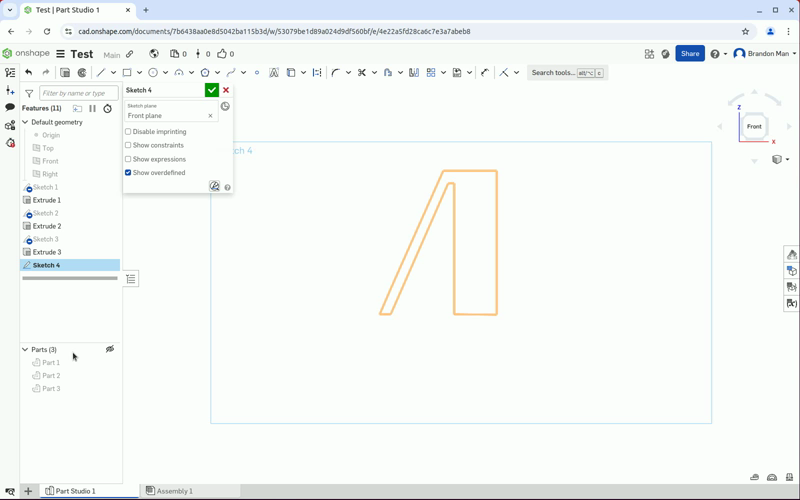
key_down(shift)
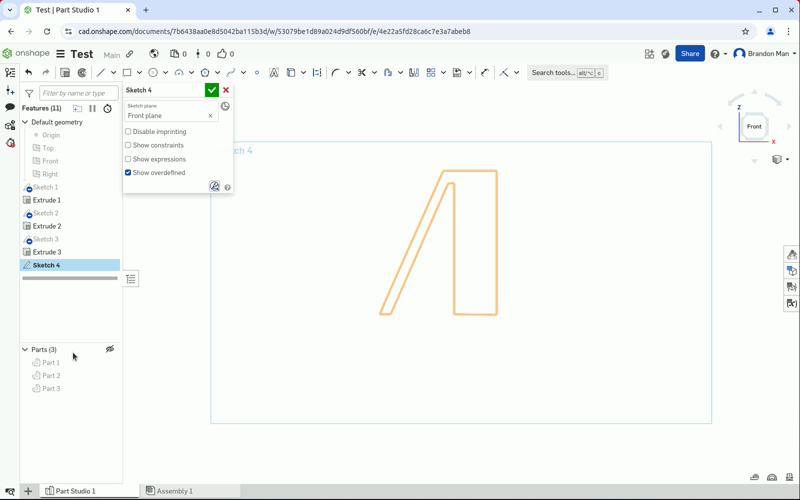
mouse_move(391, 314)
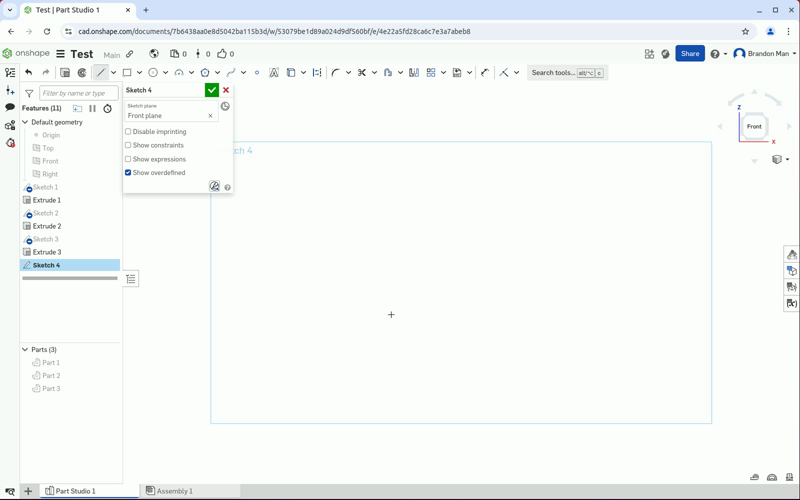
click(391, 314)
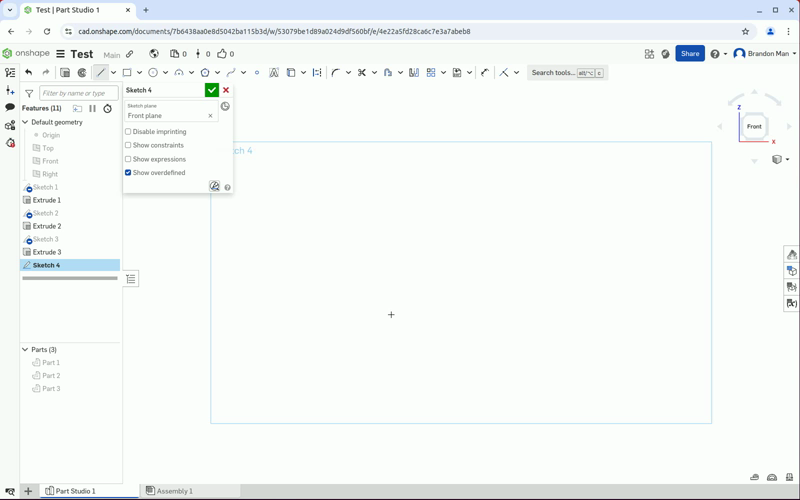
key_up(shift)
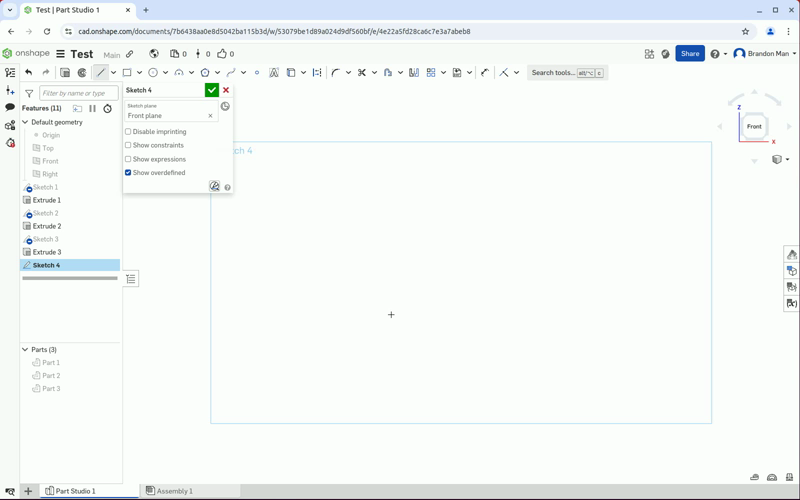
key_down(shift)
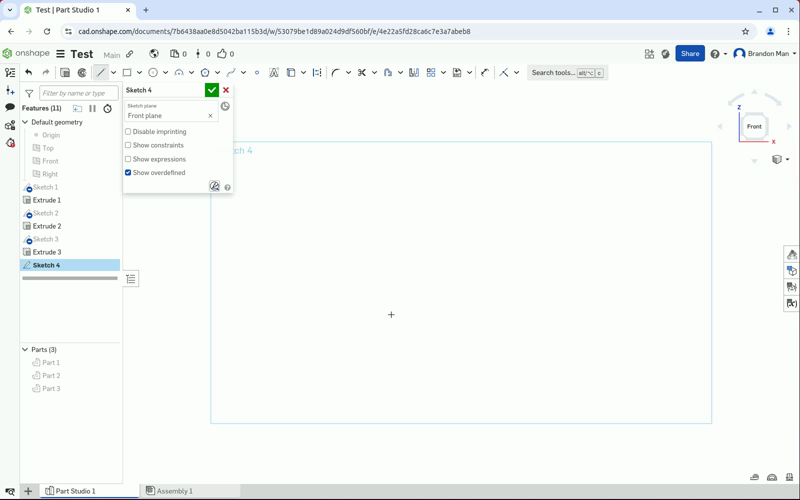
mouse_move(454, 314)
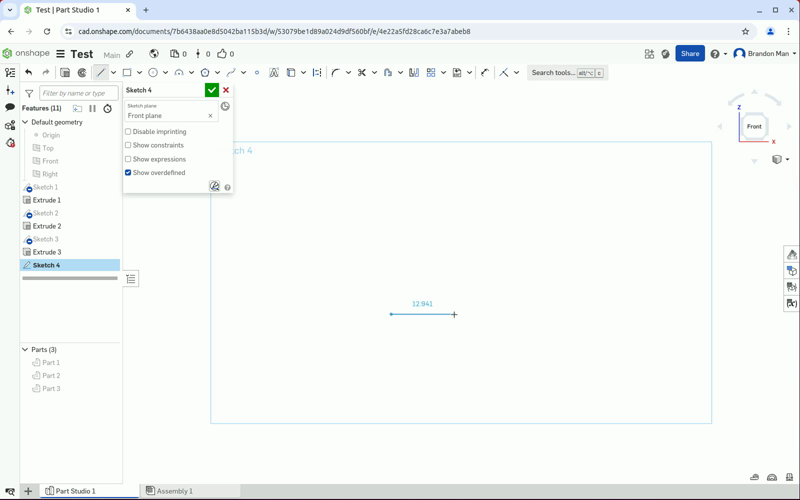
click(454, 314)
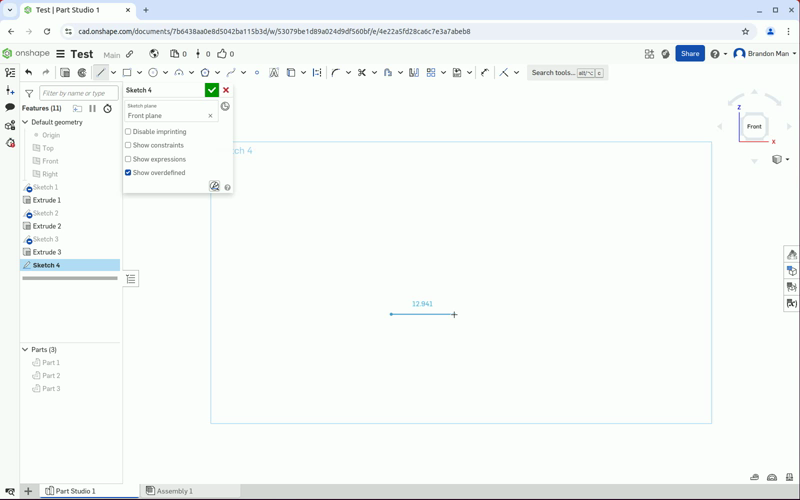
key_up(shift)
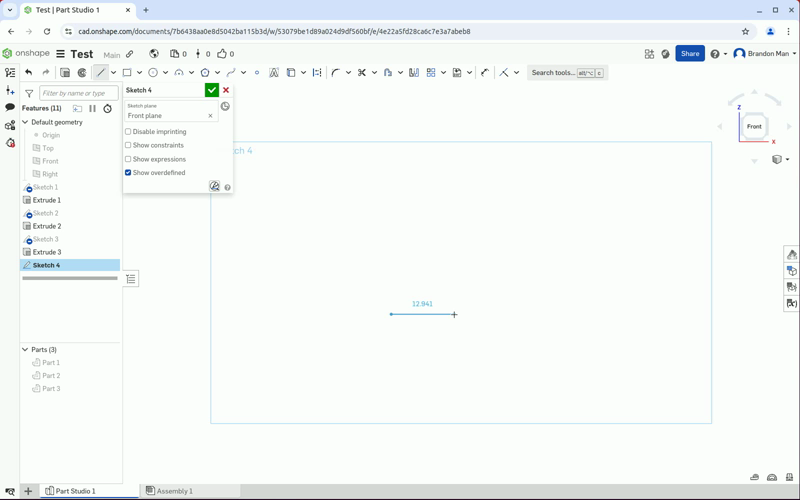
key_down(shift)
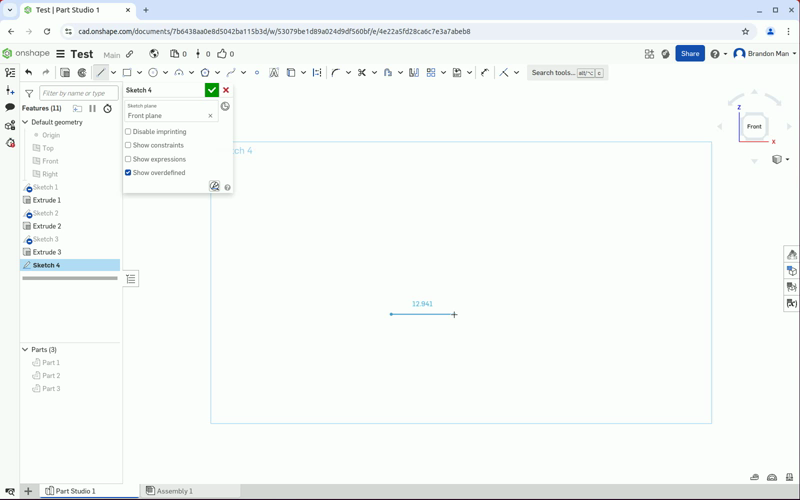
mouse_move(454, 182)
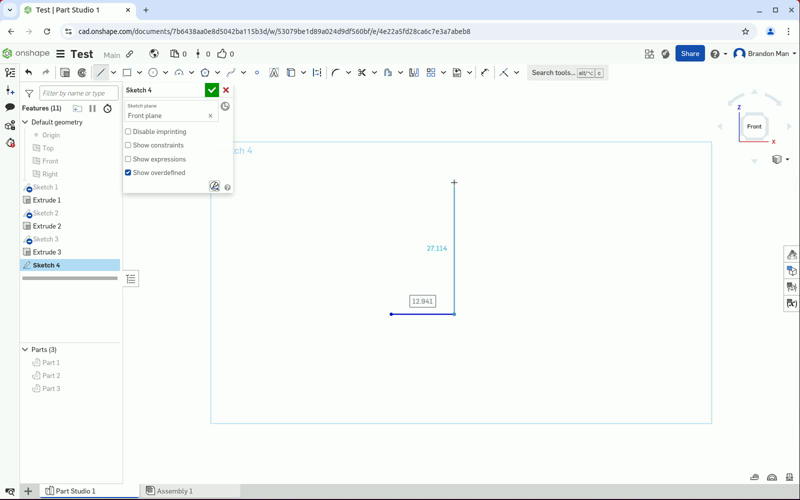
click(454, 182)
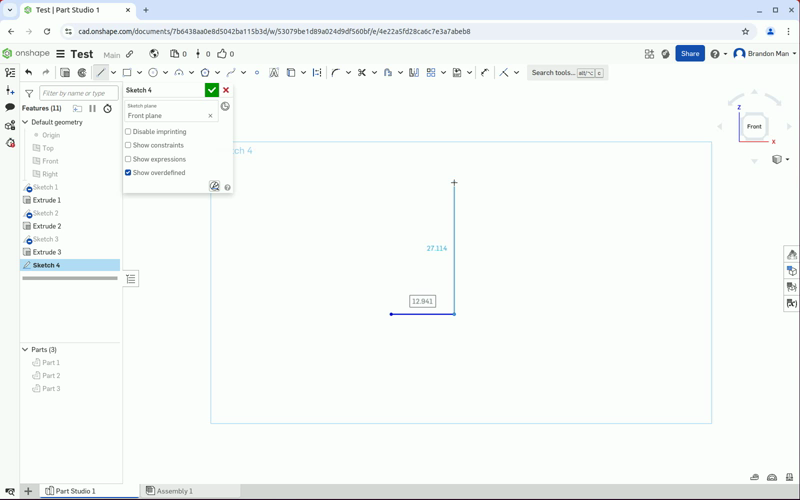
key_up(shift)
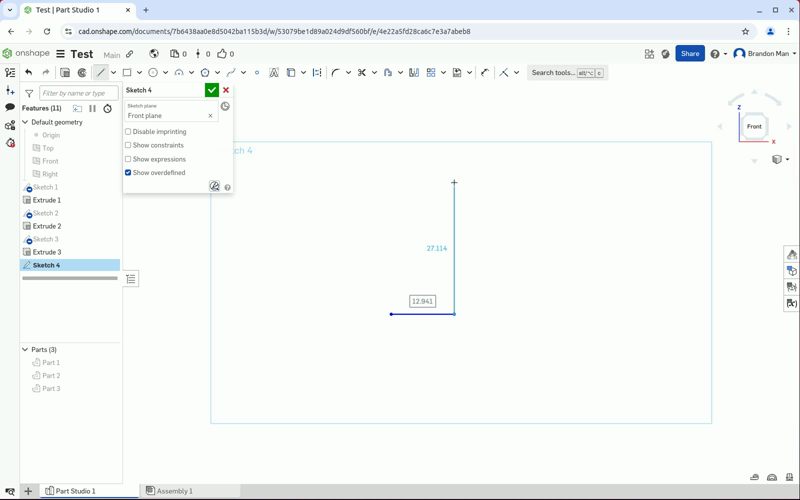
key_down(shift)
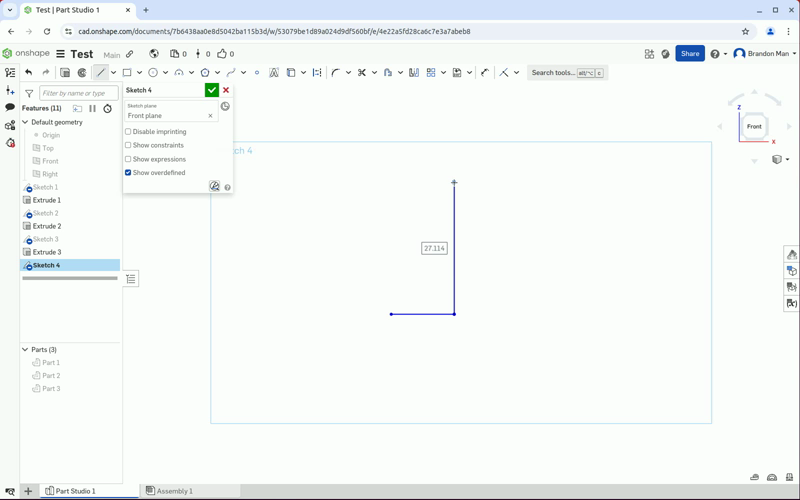
mouse_move(484, 182)
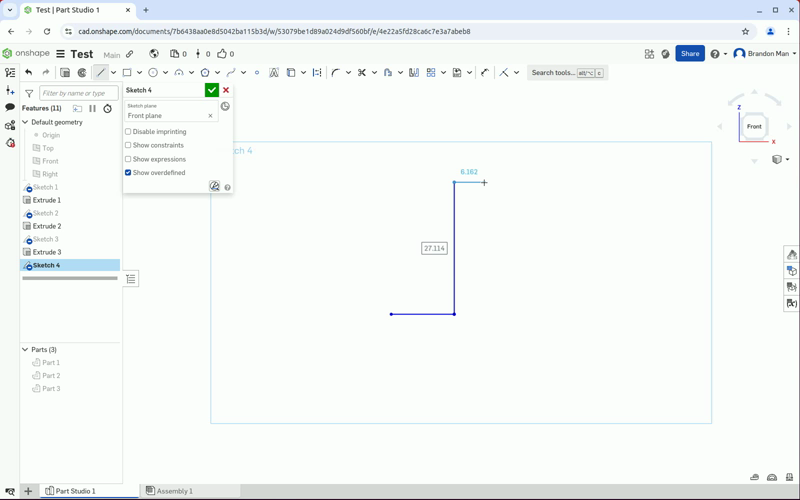
mouse_move(450, 182)
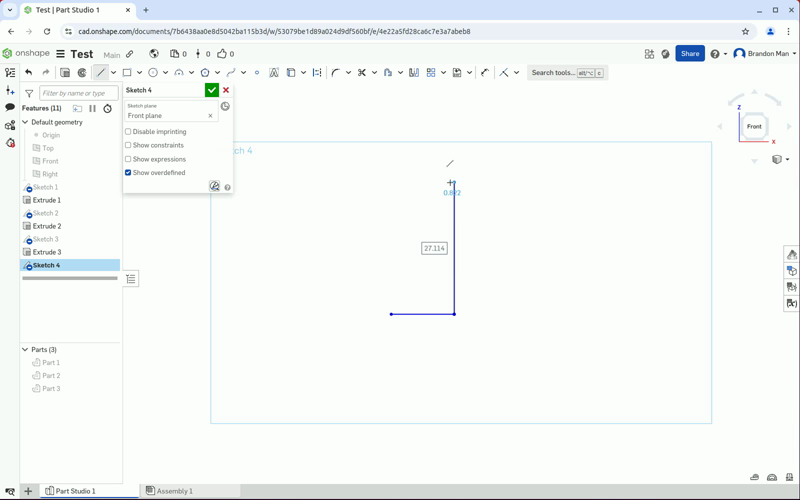
scroll(6)
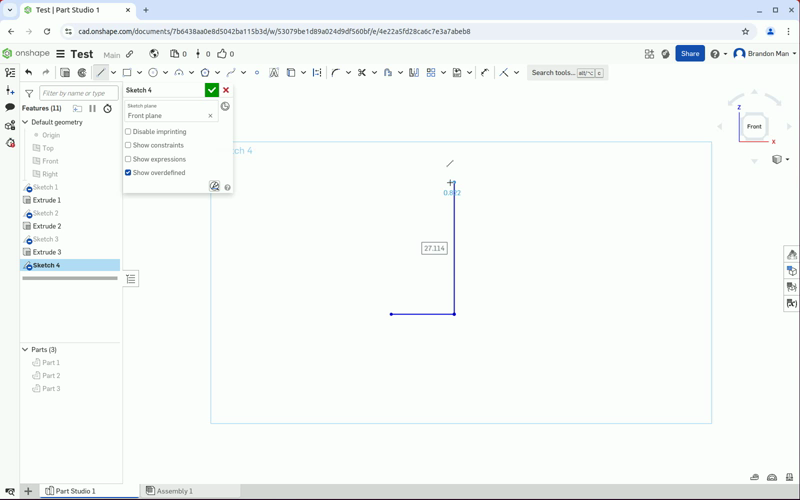
scroll(6)
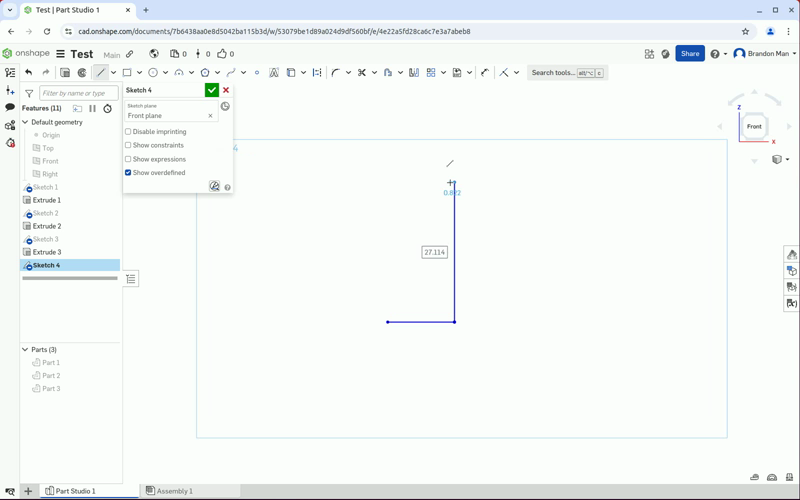
scroll(6)
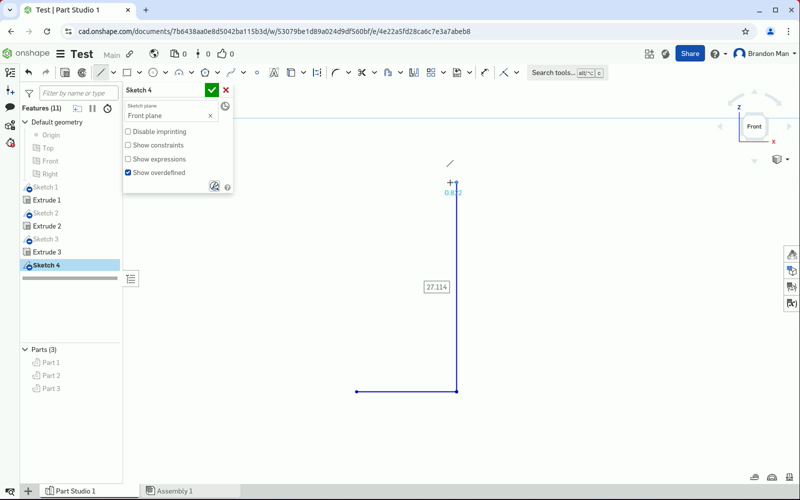
scroll(6)
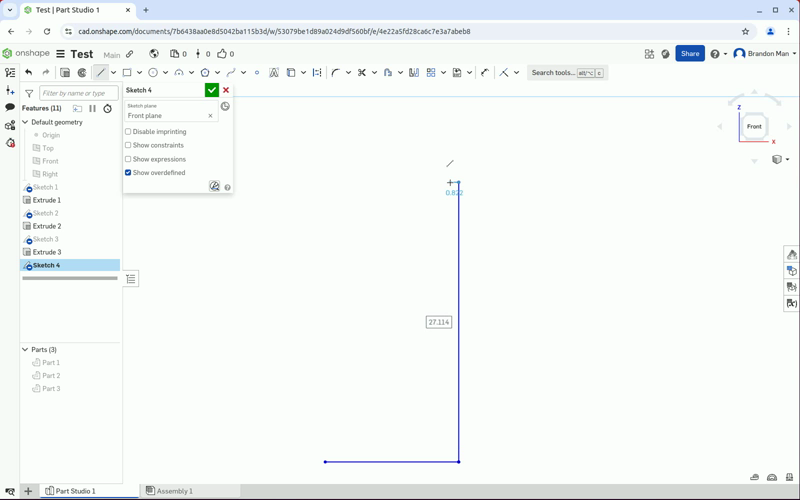
scroll(6)
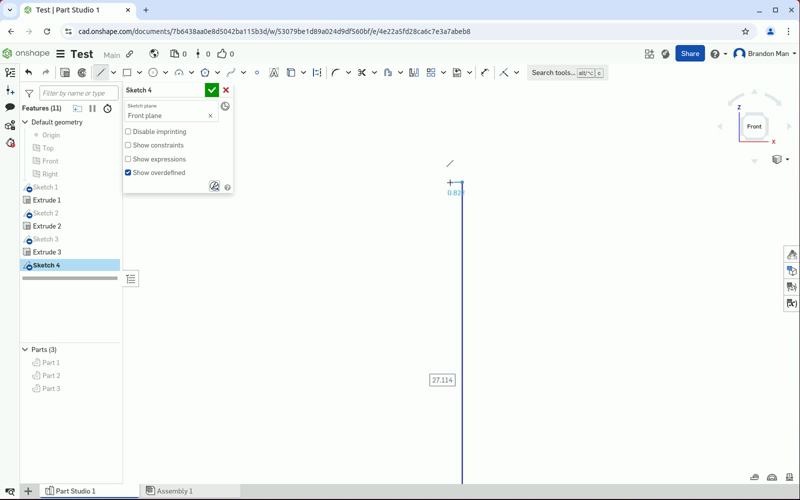
scroll(6)
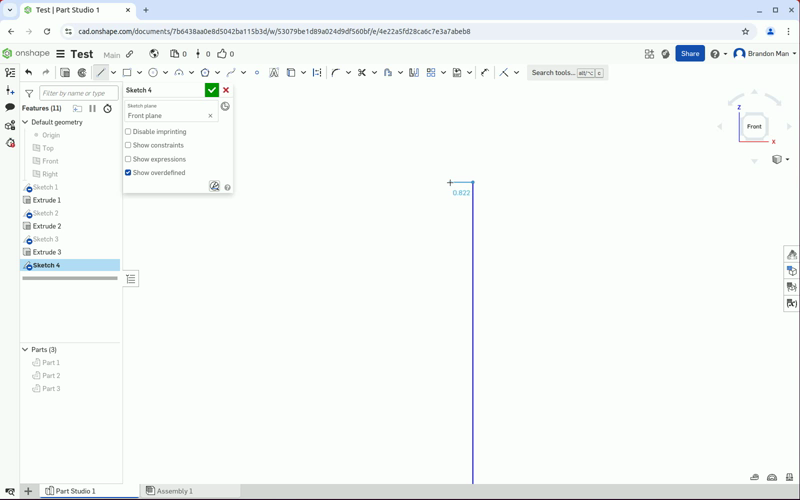
scroll(6)
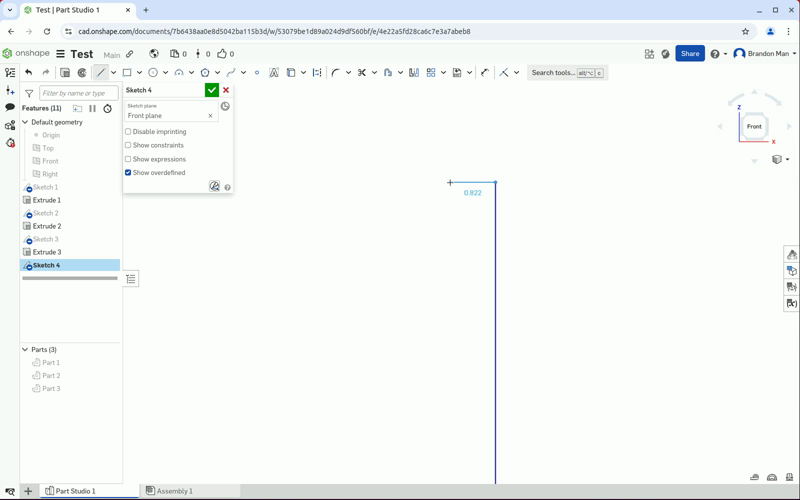
click(450, 182)
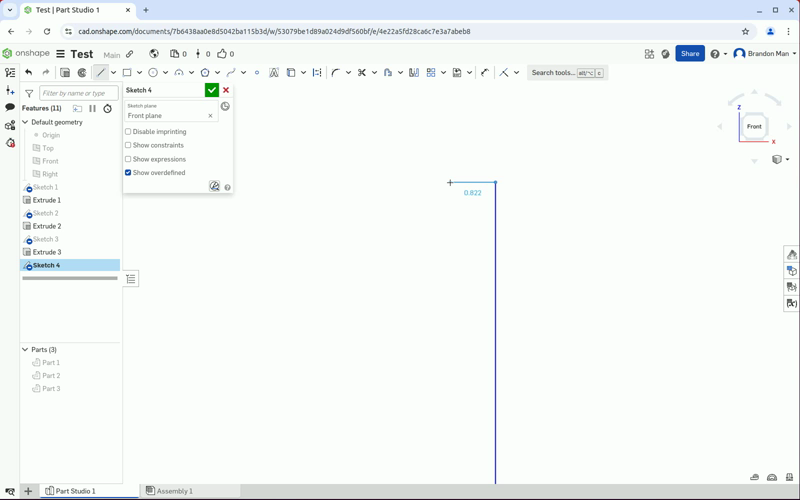
scroll(-6)
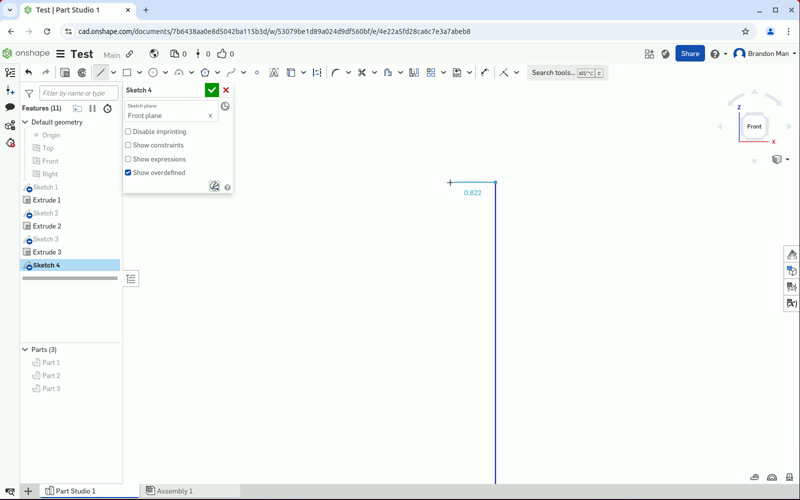
scroll(-6)
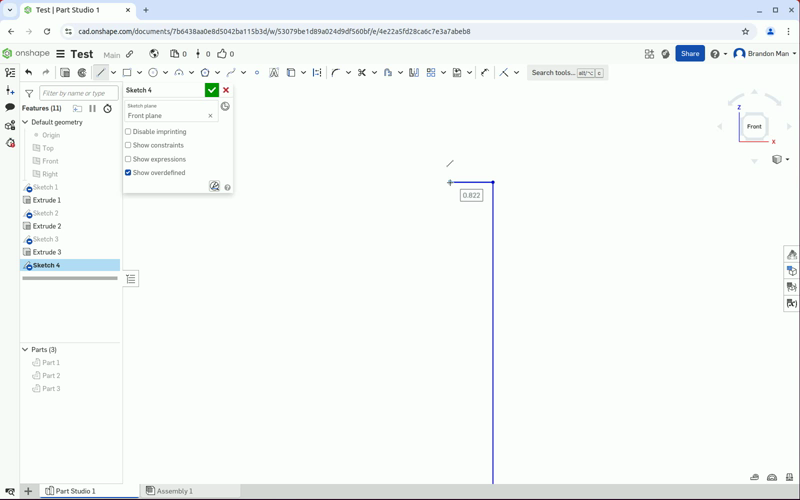
scroll(-6)
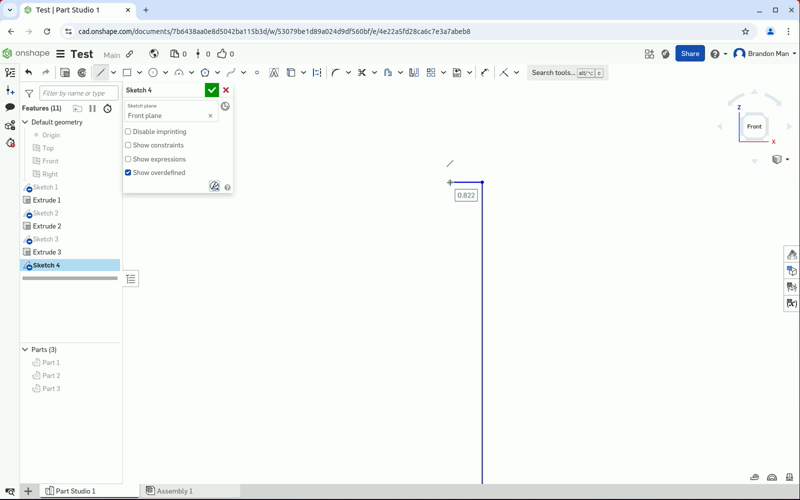
scroll(-6)
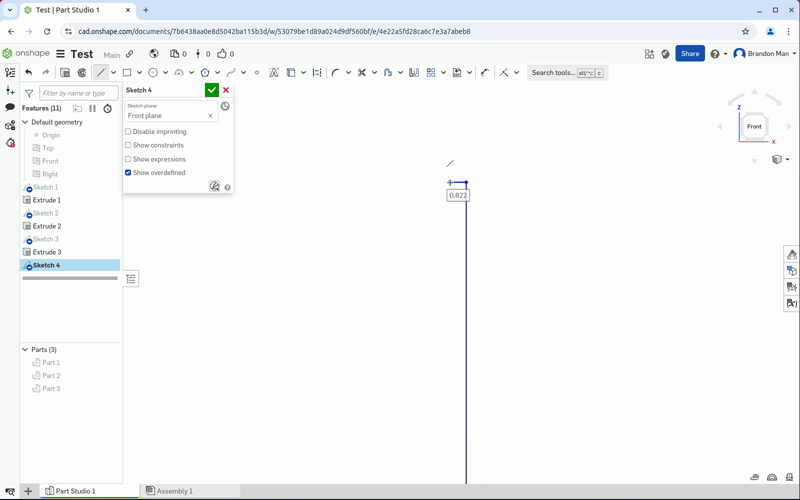
scroll(-6)
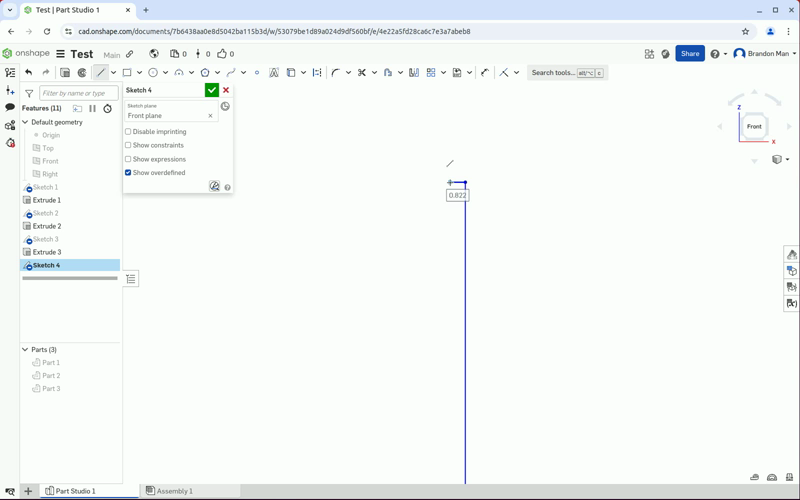
scroll(-6)
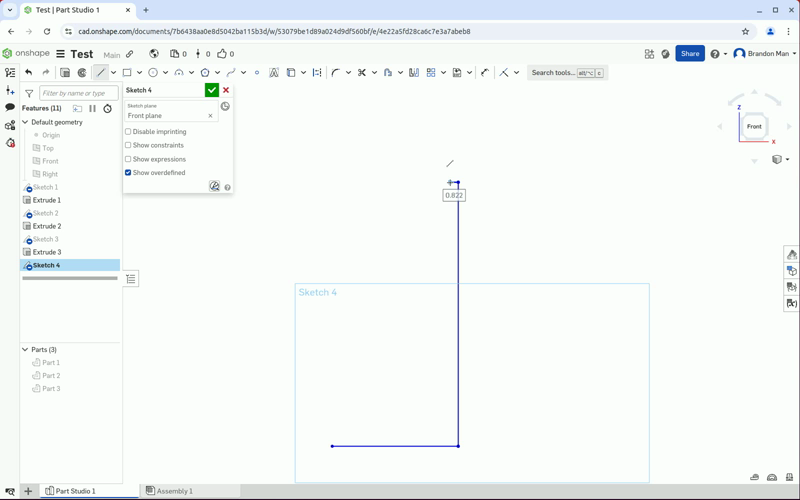
scroll(-6)
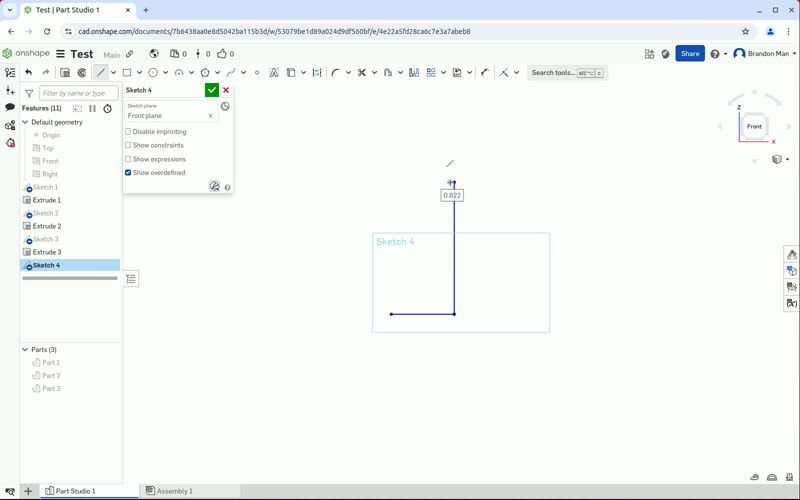
key_up(shift)
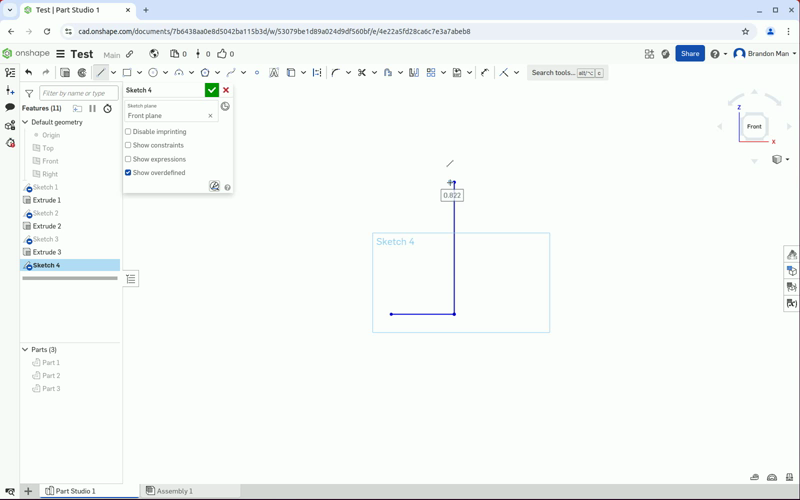
key_down(shift)
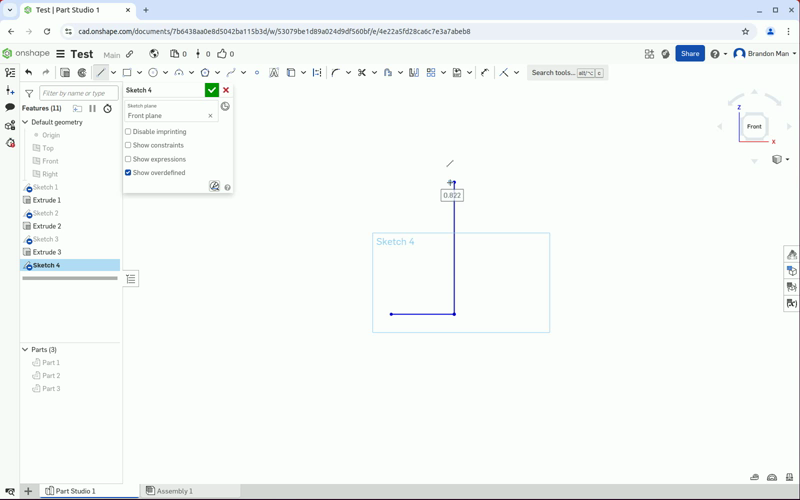
mouse_move(391, 314)
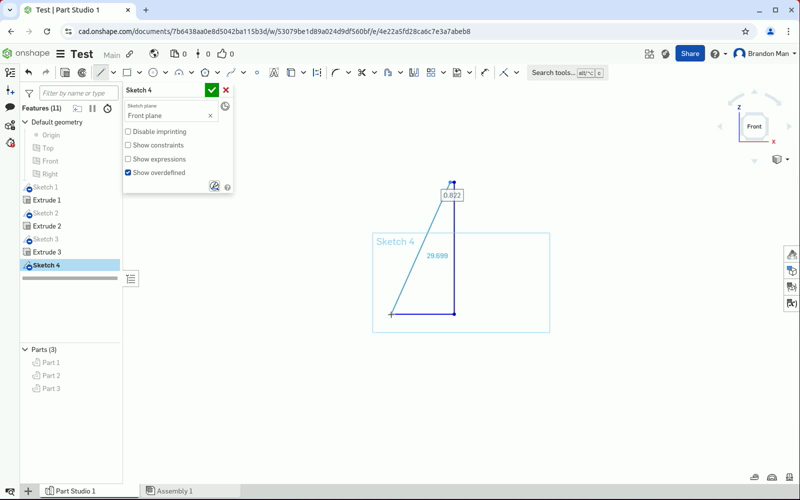
key_up(shift)
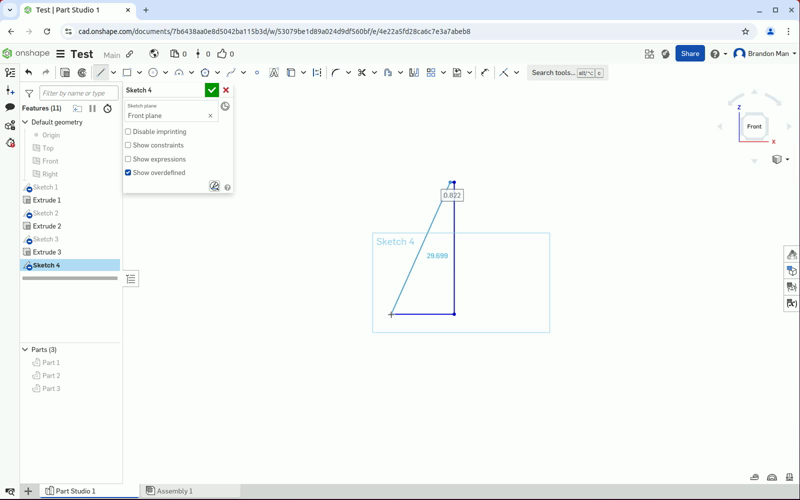
click(391, 314)
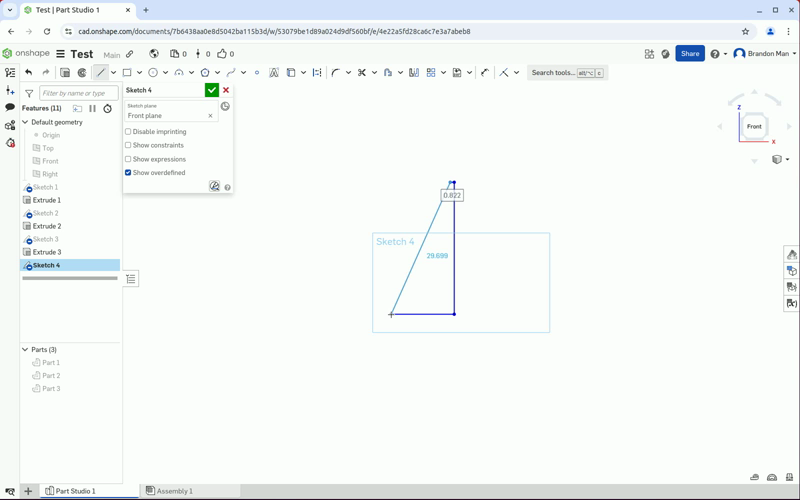
key(esc)
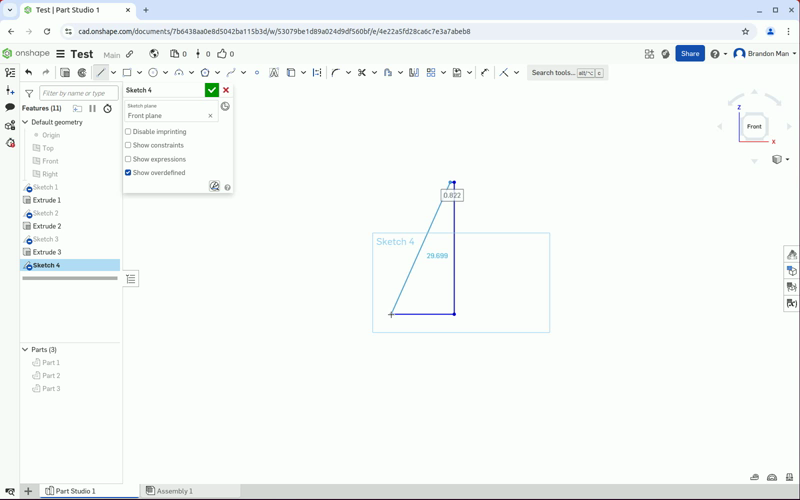
mouse_move(434, 263)
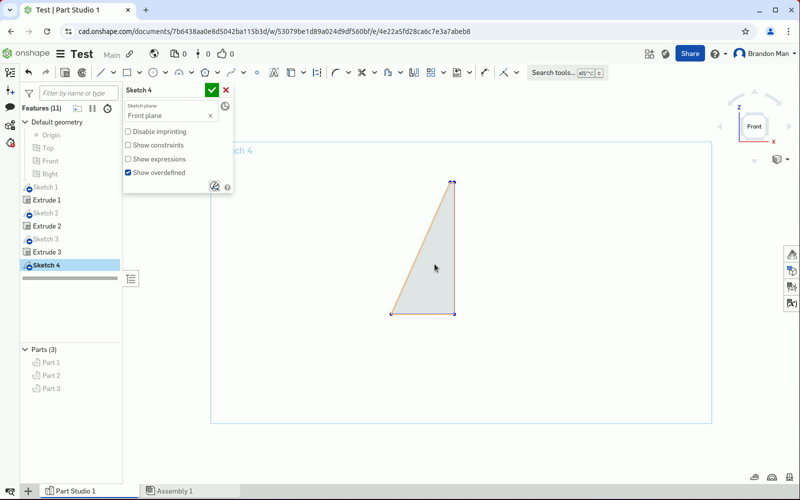
click(434, 263)
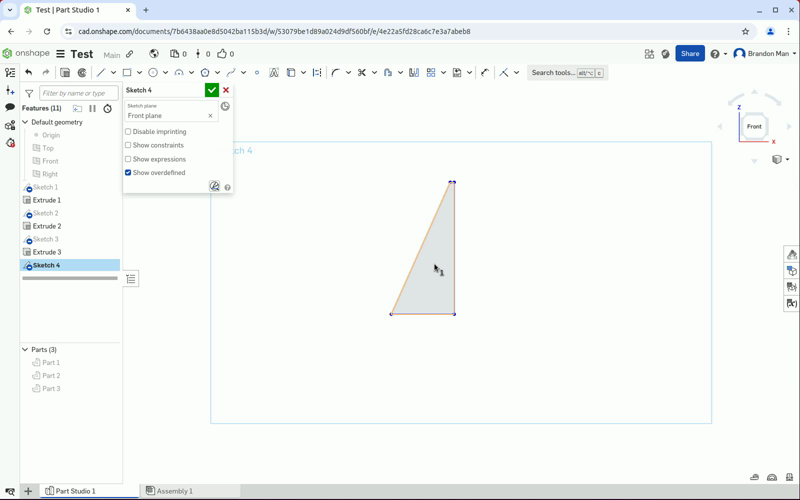
mouse_move(73, 352)
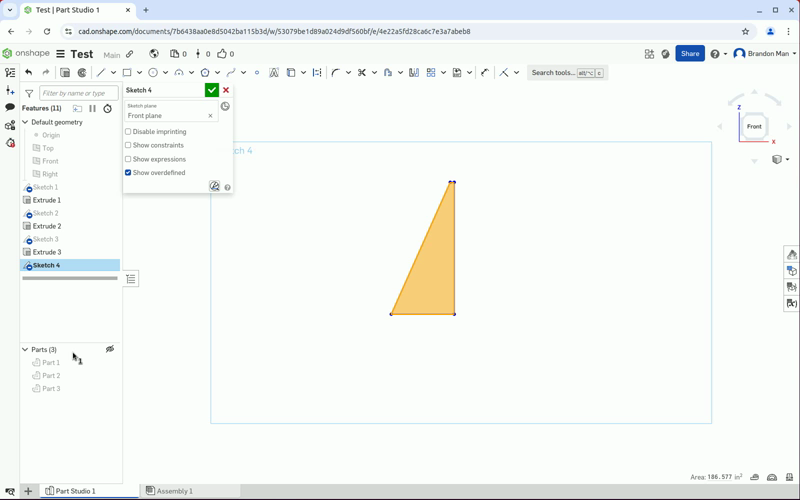
key(shift+y)
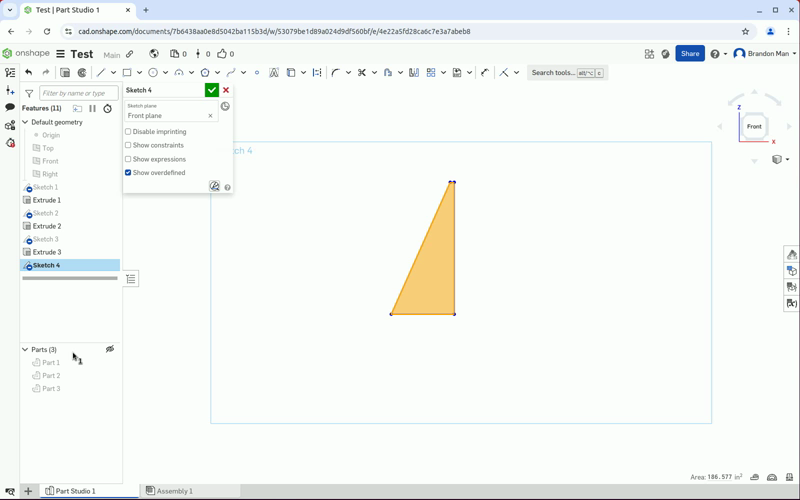
key(shift+e)
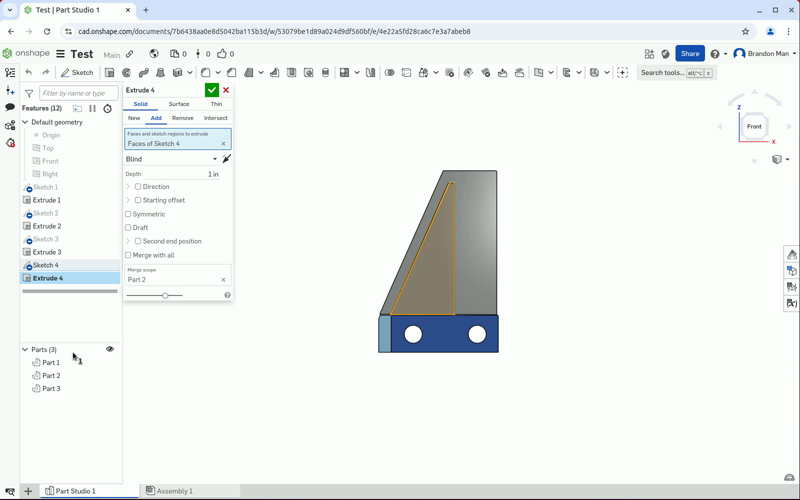
mouse_move(143, 106)
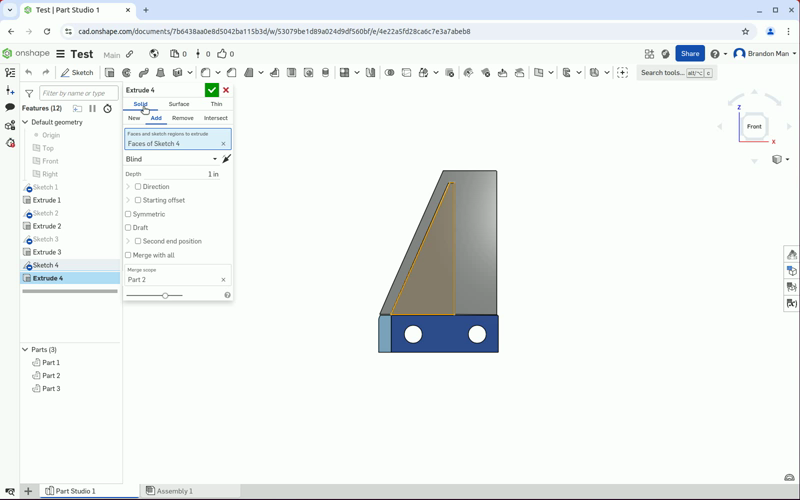
click(143, 106)
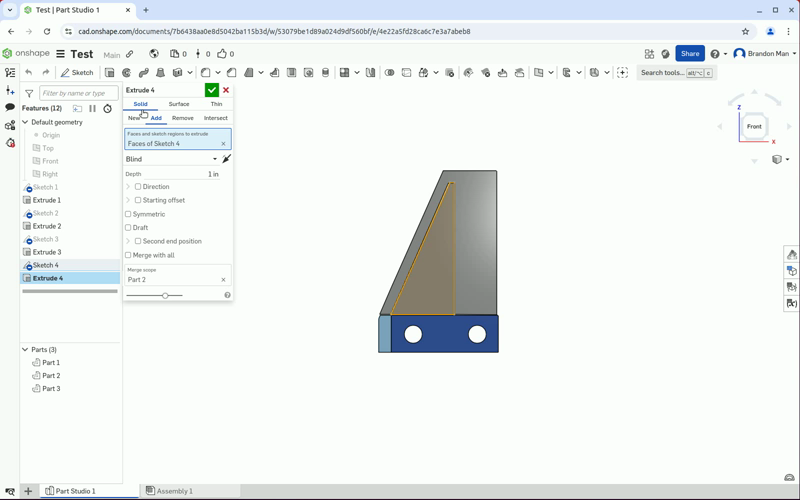
mouse_move(137, 120)
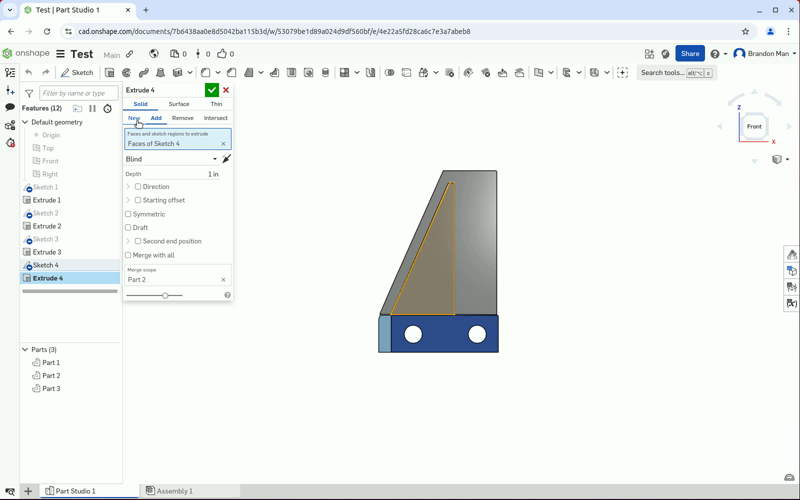
click(137, 120)
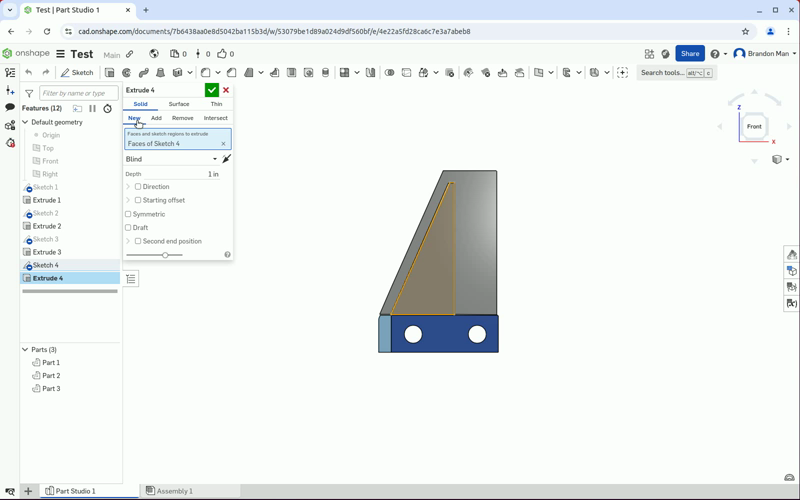
key(tab, 4)
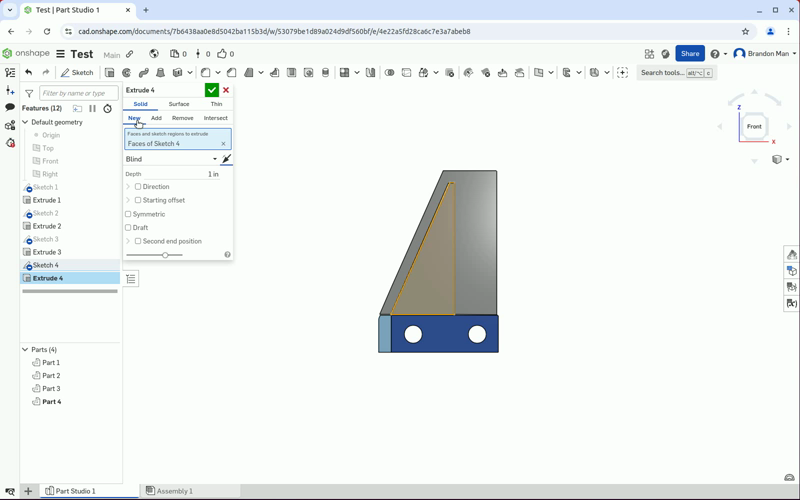
text(2.166)
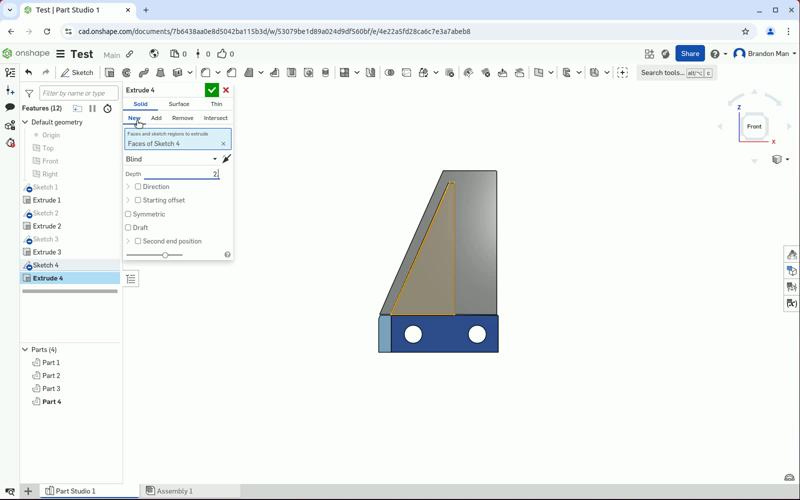
key(enter)
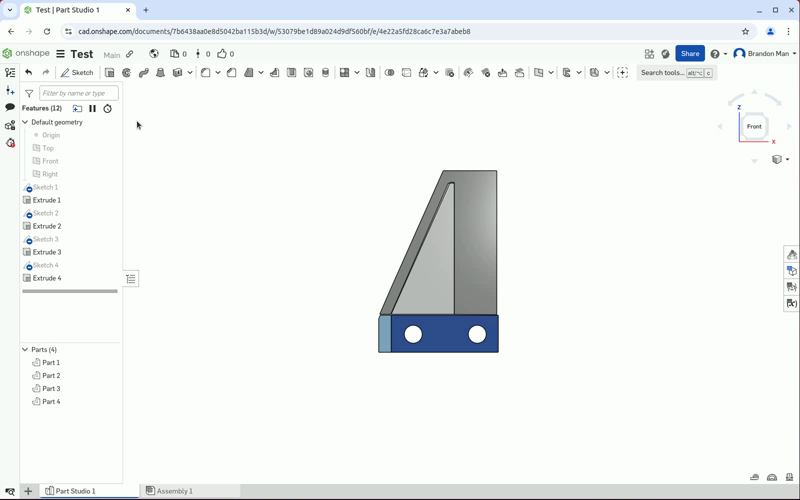
key(shift+h)
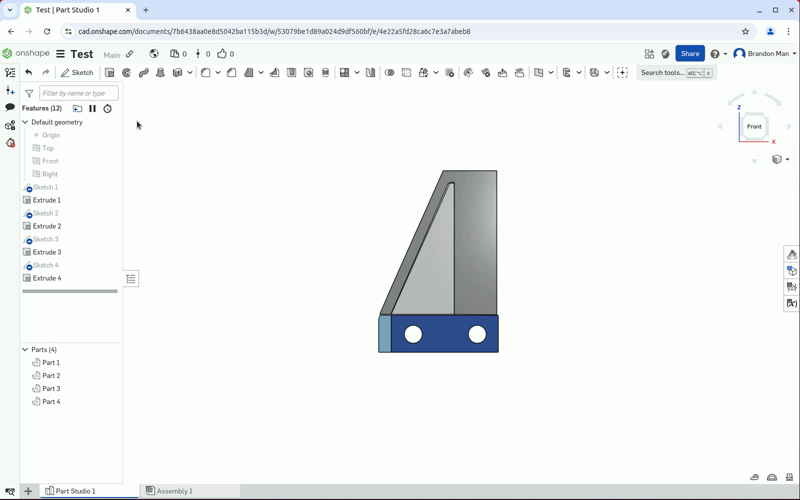
key(shift+h)
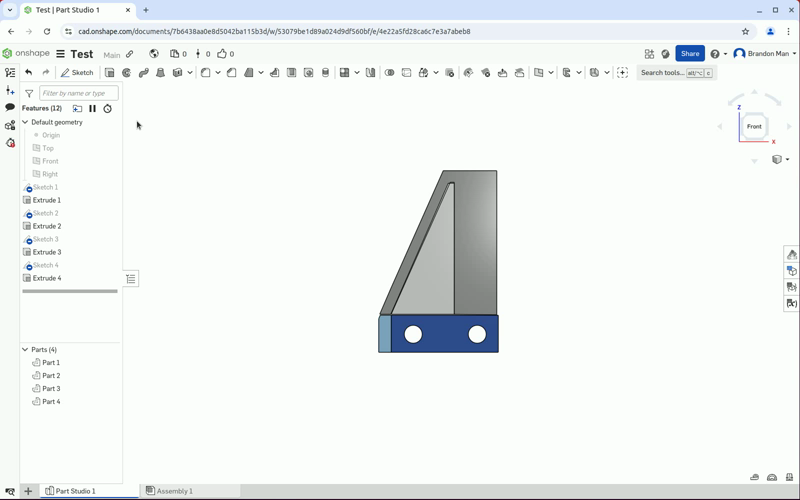
mouse_move(73, 189)
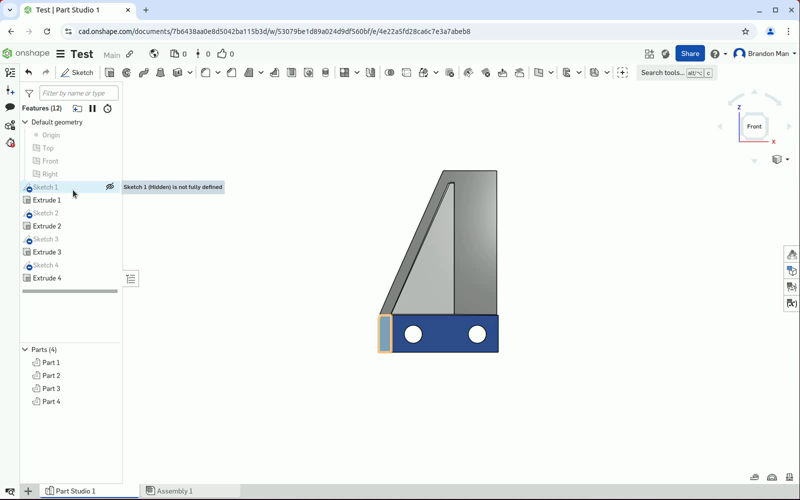
click(73, 189)
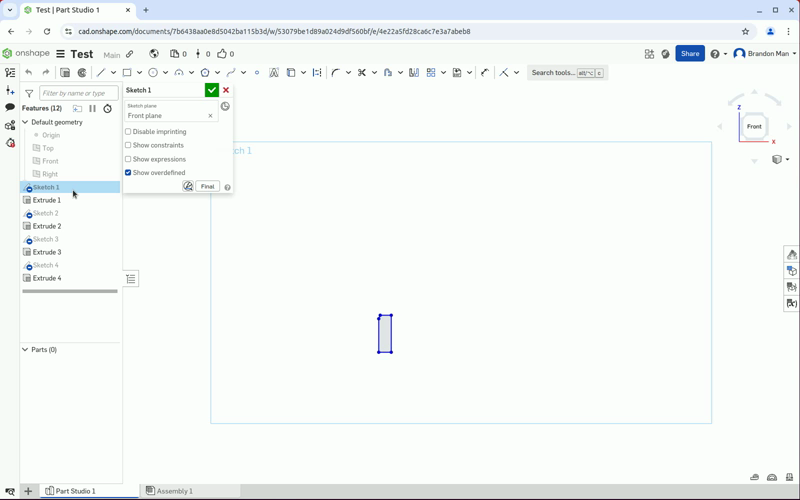
mouse_move(229, 92)
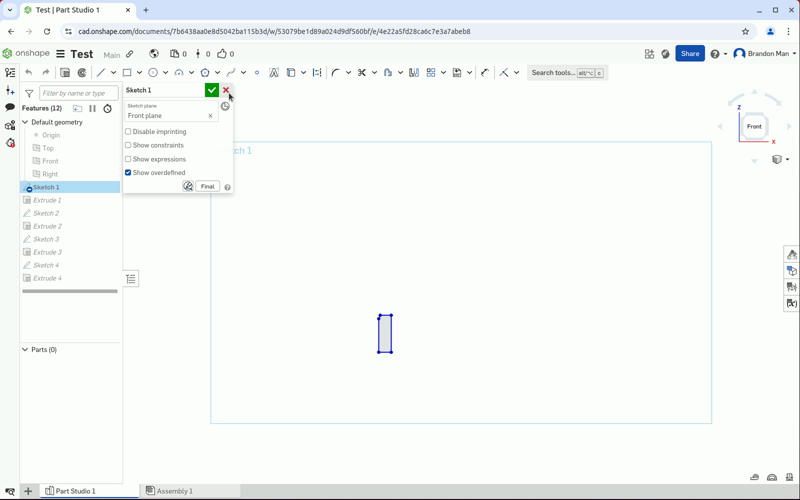
click(229, 92)
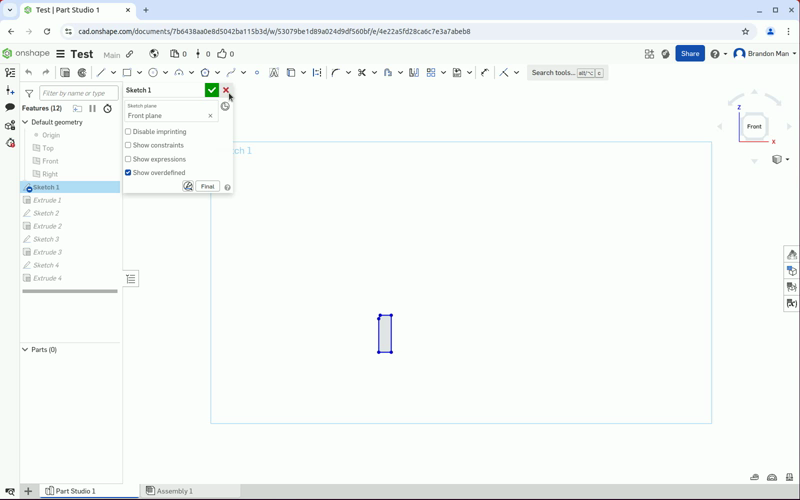
key(shift+s)
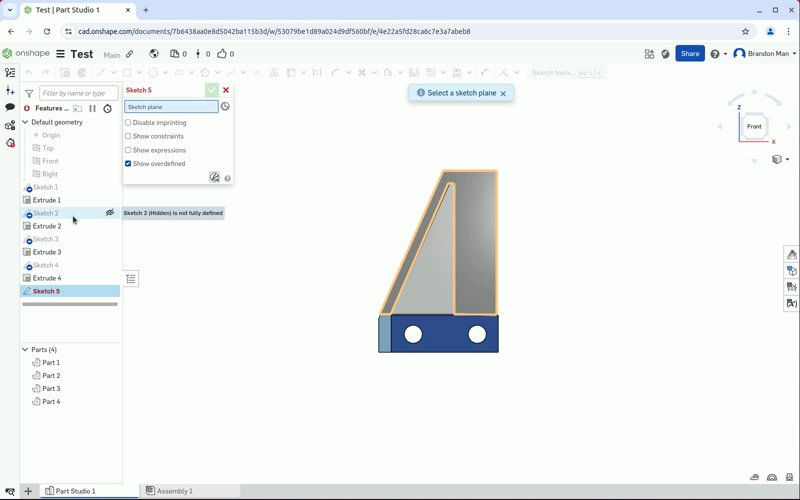
scroll(3)
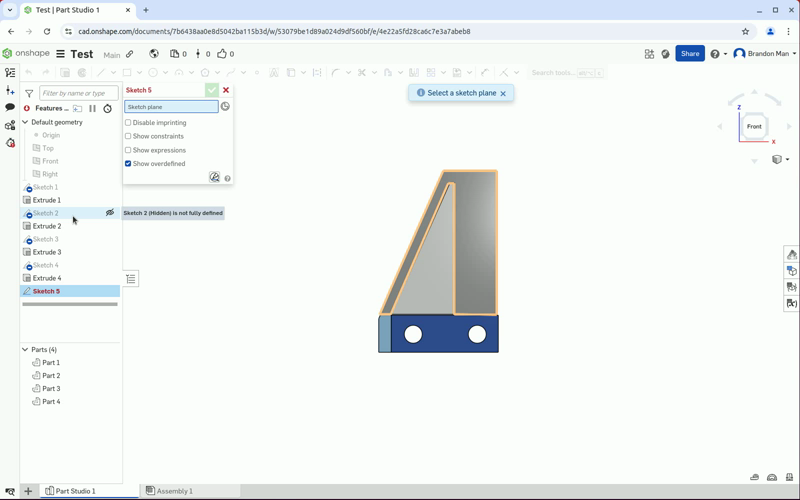
mouse_move(73, 163)
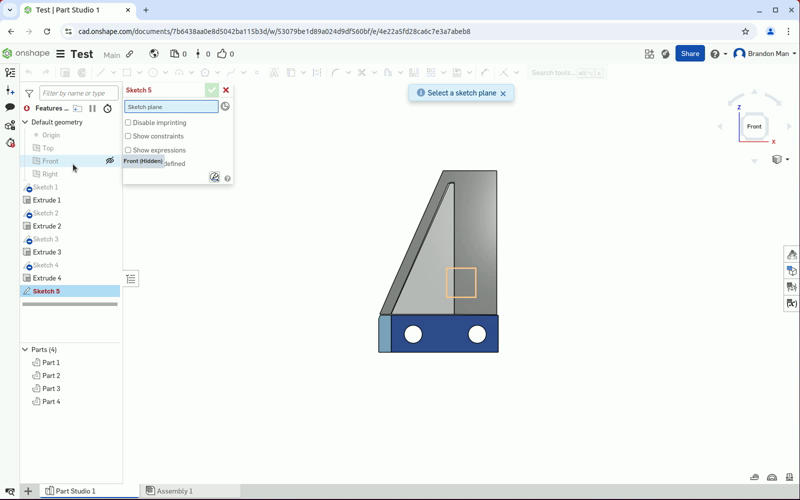
click(73, 163)
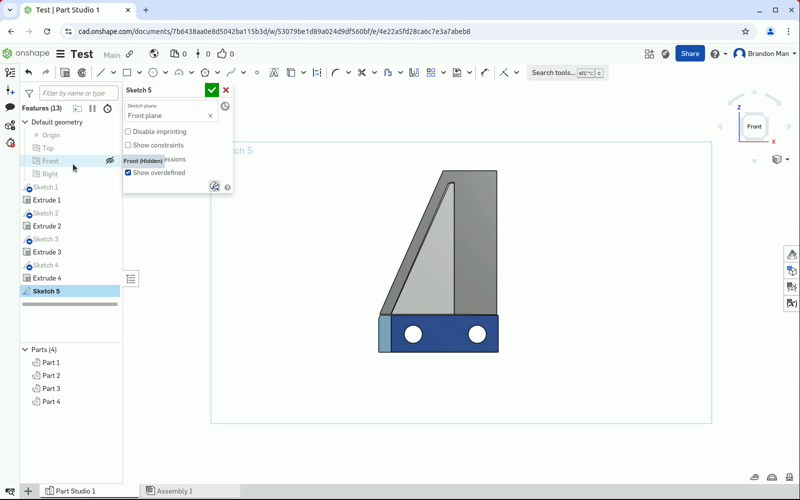
mouse_move(73, 352)
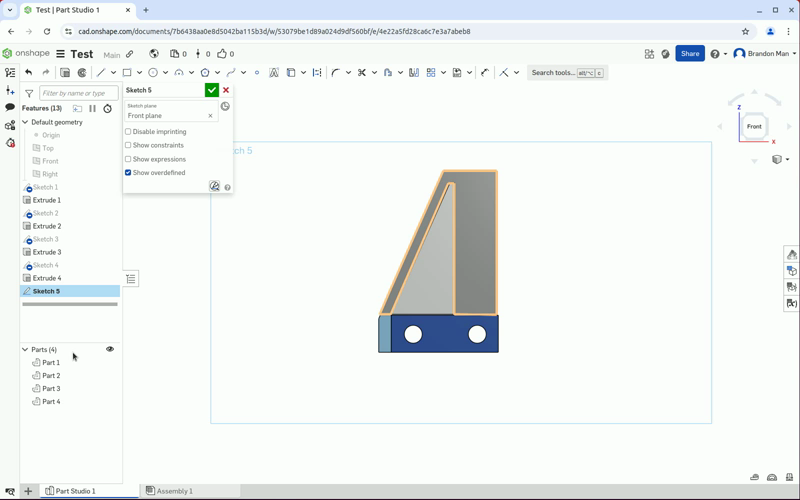
key(y)
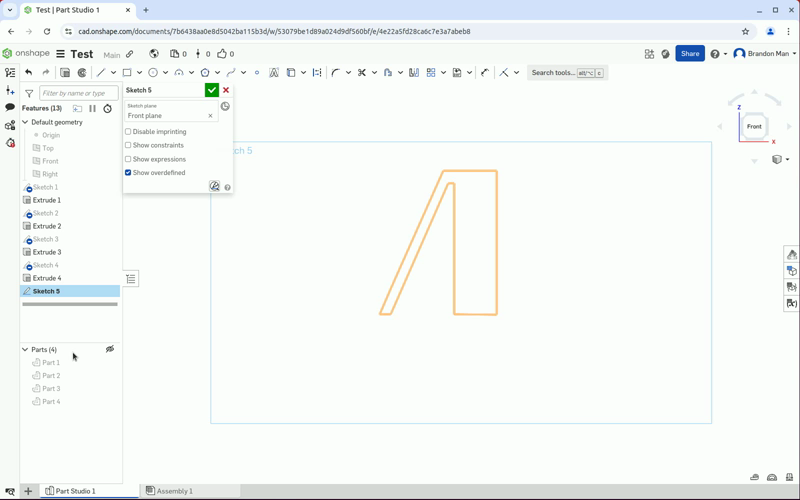
key(l)
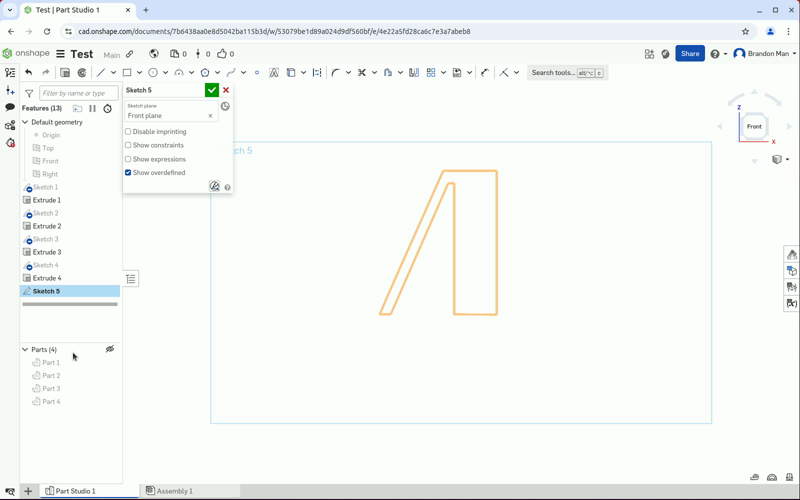
key_down(shift)
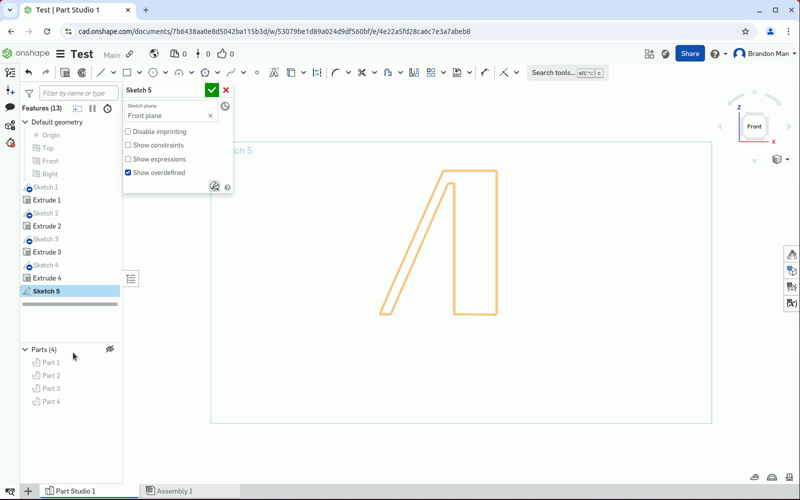
mouse_move(379, 314)
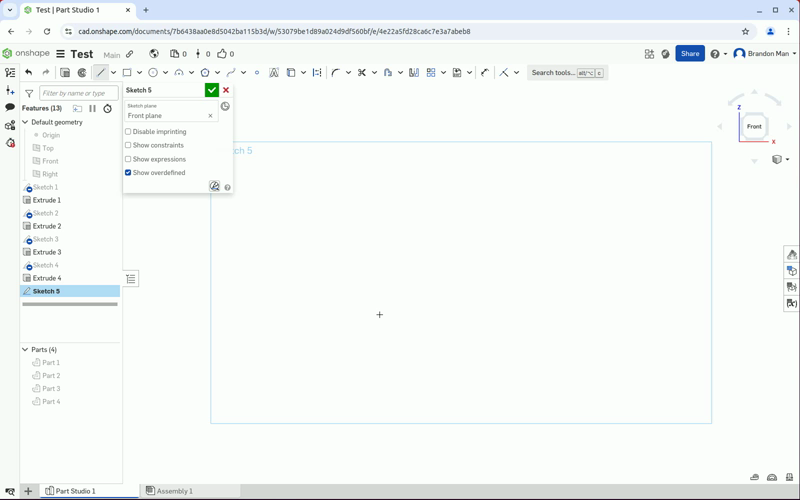
click(379, 314)
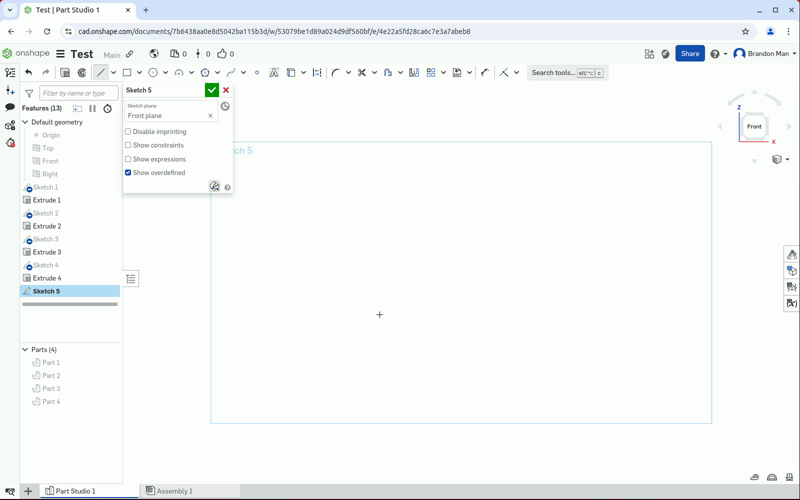
key_up(shift)
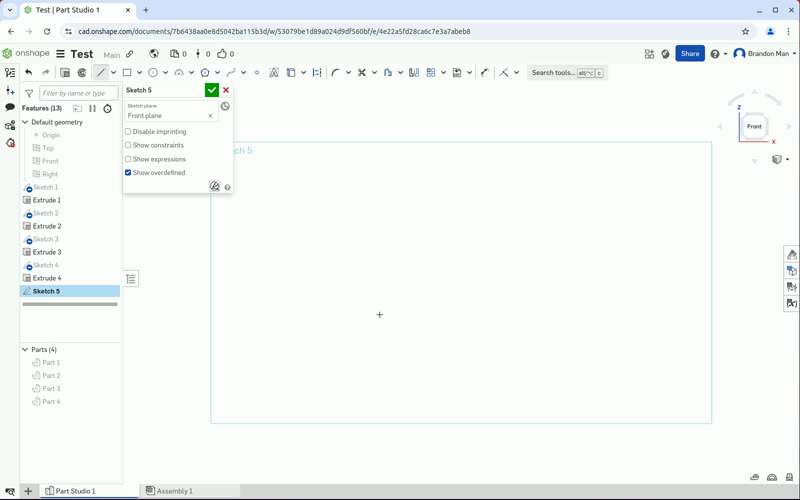
key_down(shift)
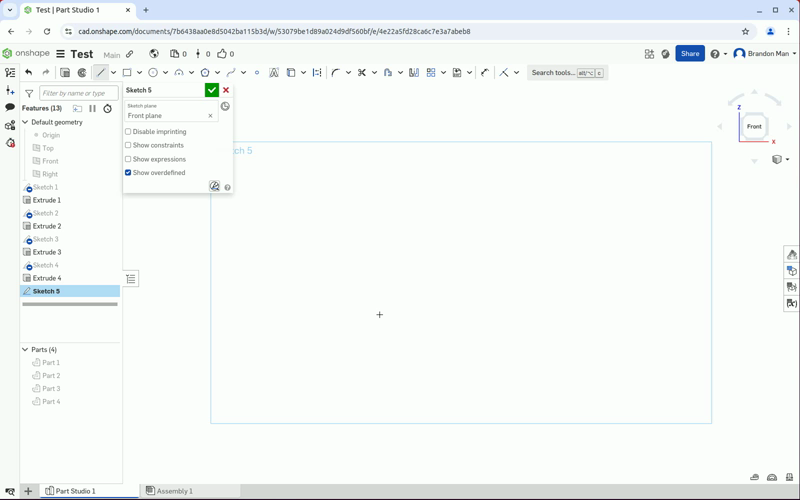
mouse_move(409, 314)
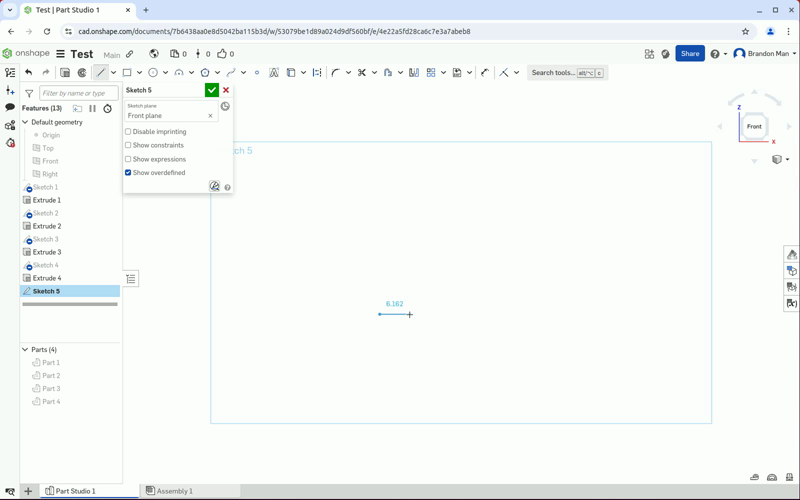
mouse_move(390, 314)
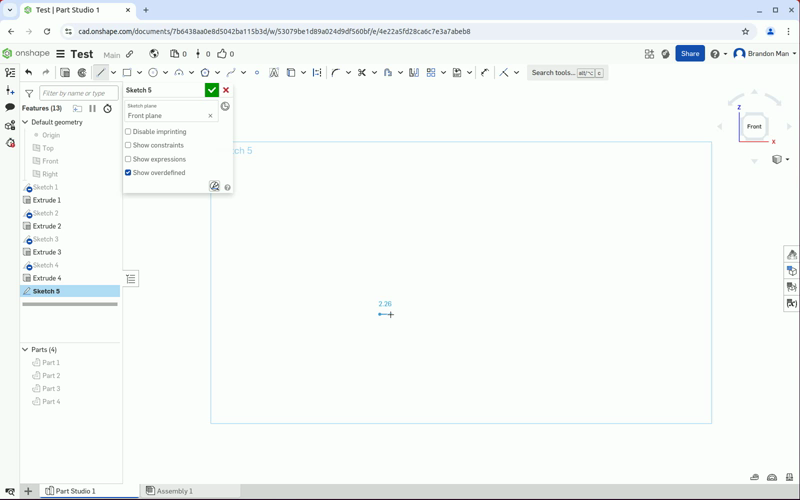
click(390, 314)
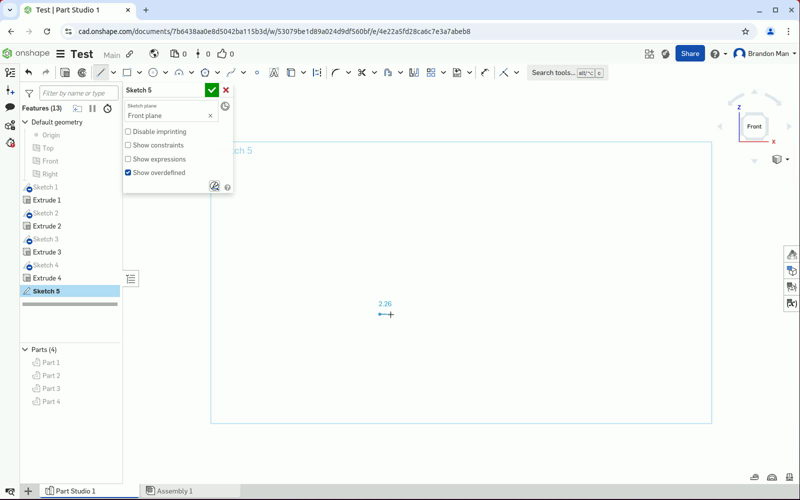
key_up(shift)
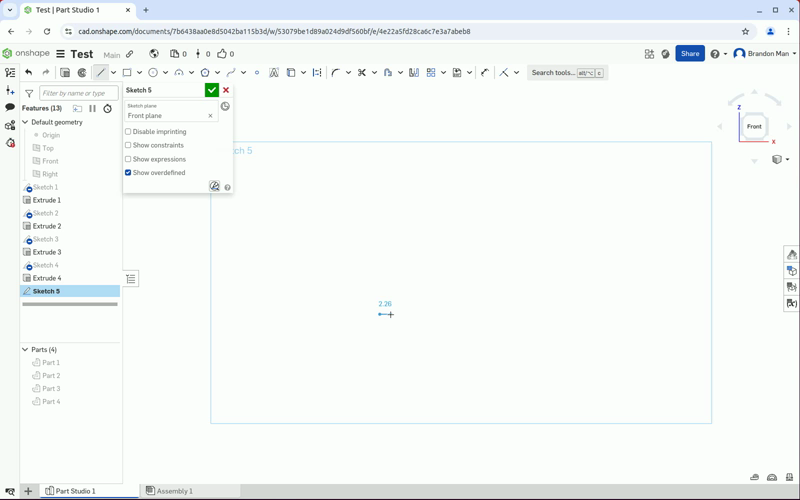
key_down(shift)
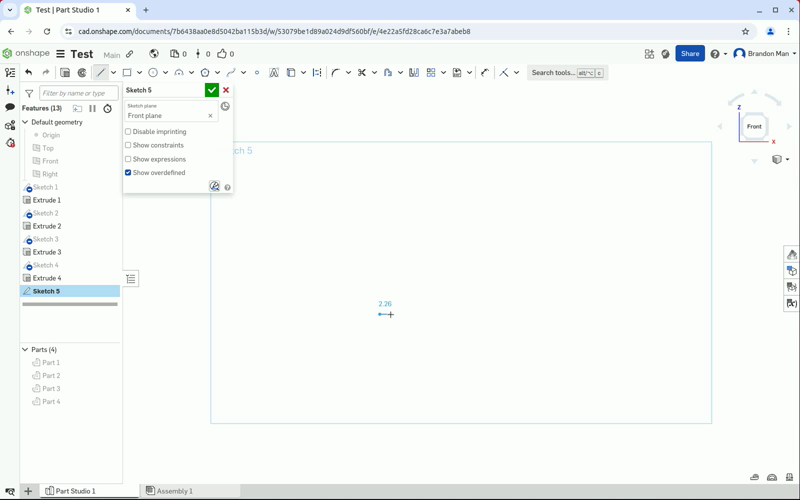
mouse_move(448, 183)
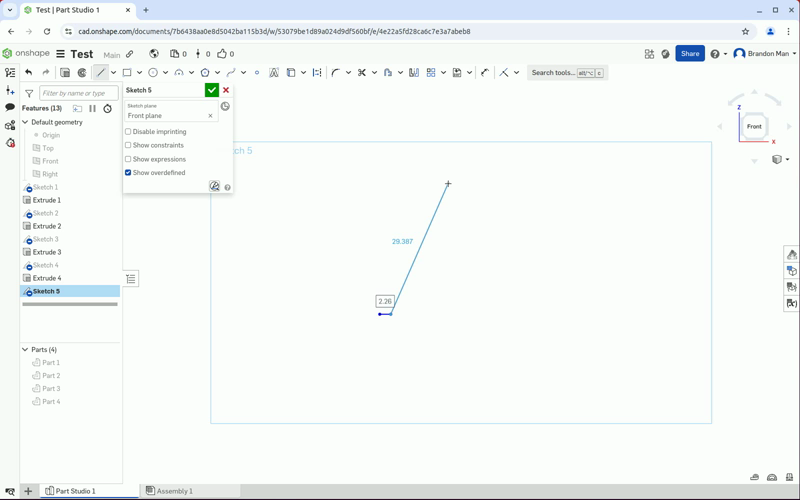
click(448, 183)
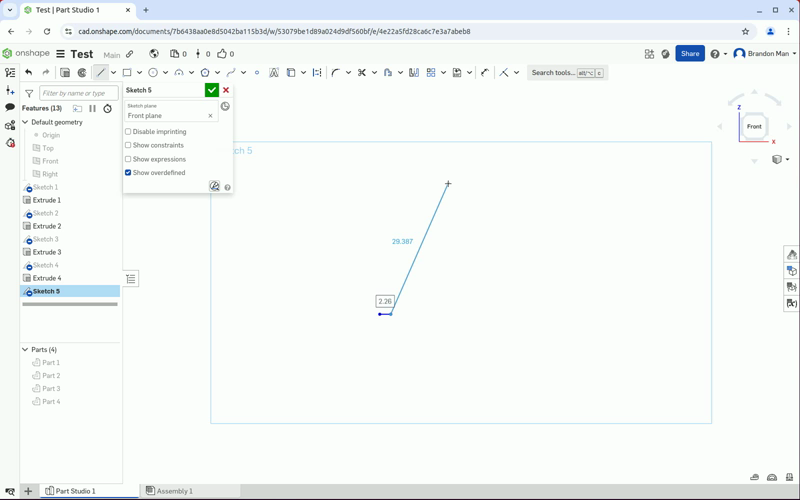
key_up(shift)
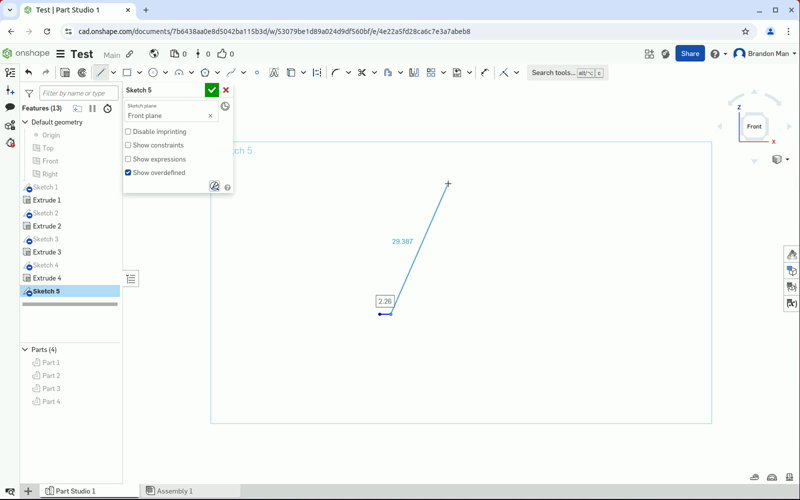
key_down(shift)
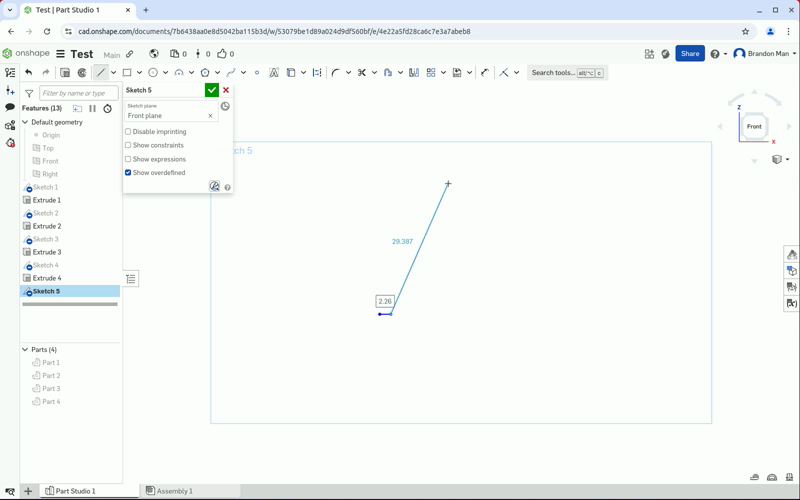
mouse_move(478, 183)
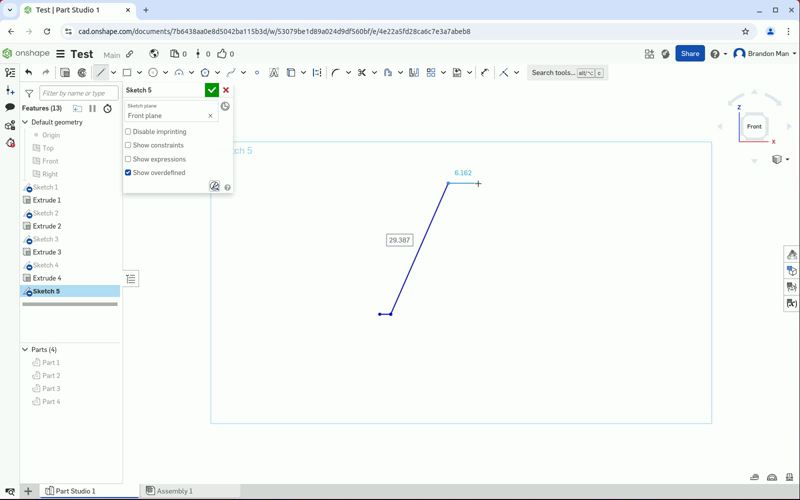
mouse_move(454, 183)
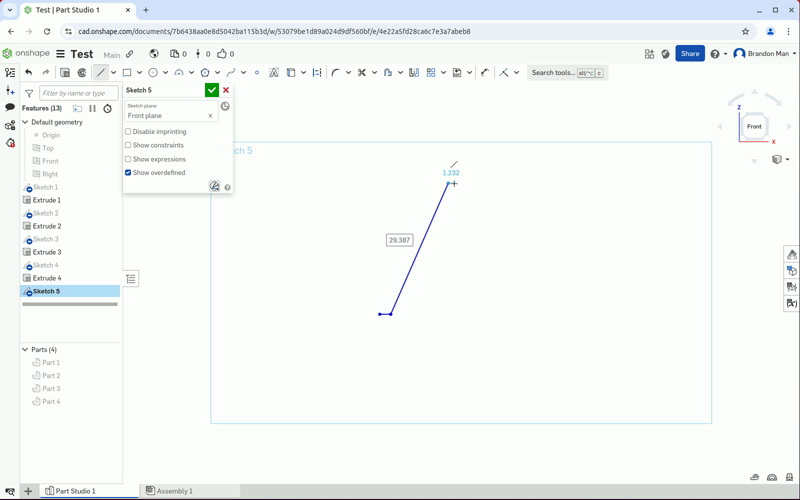
scroll(6)
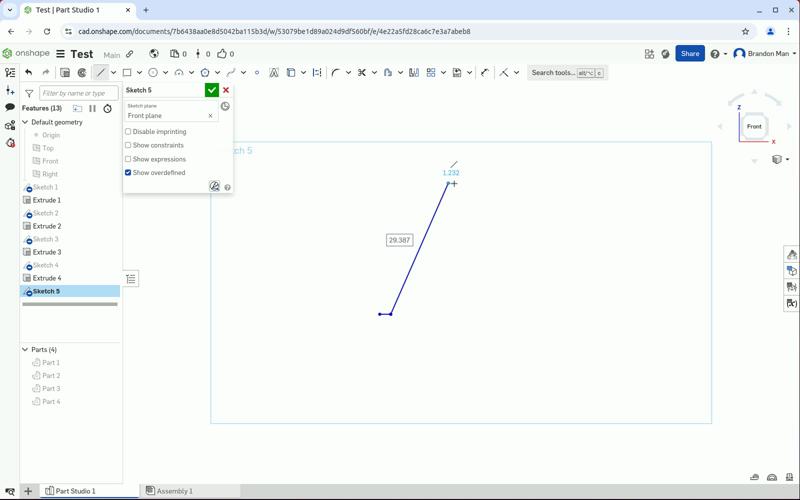
scroll(6)
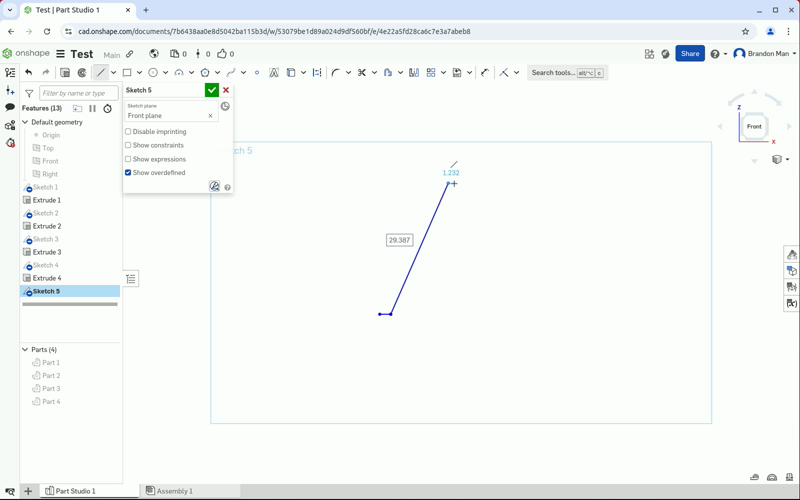
scroll(6)
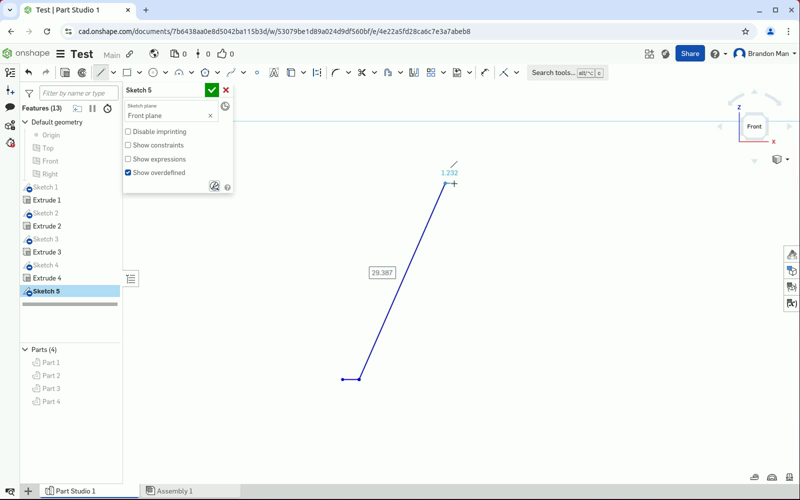
scroll(6)
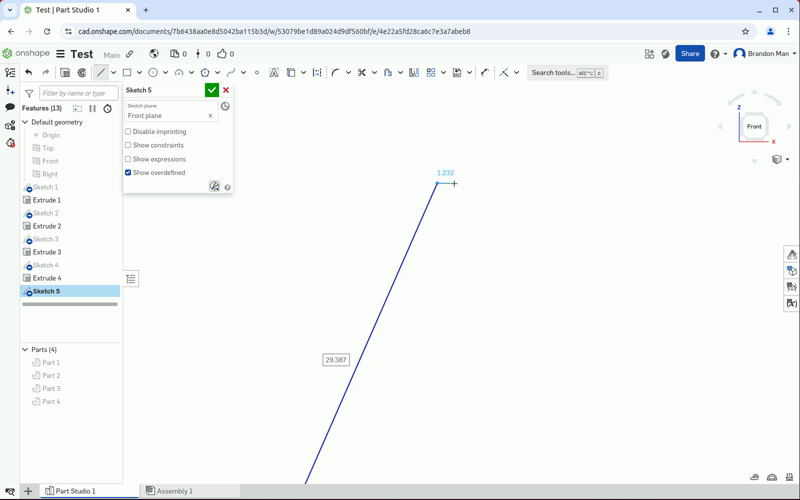
scroll(6)
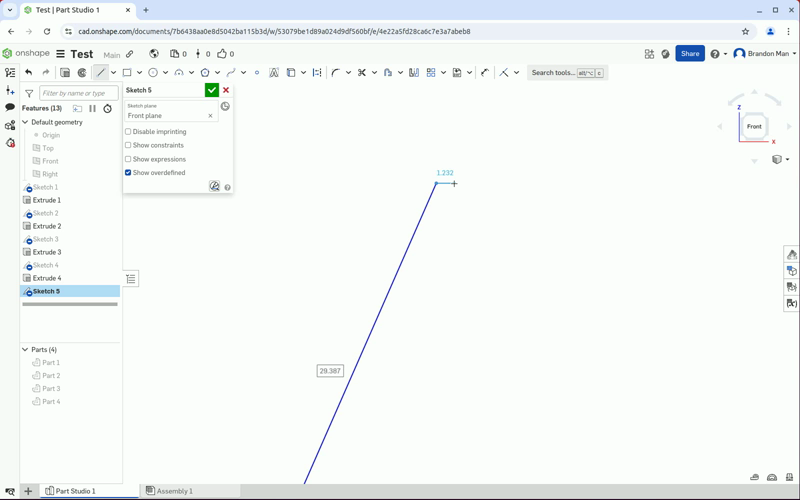
scroll(6)
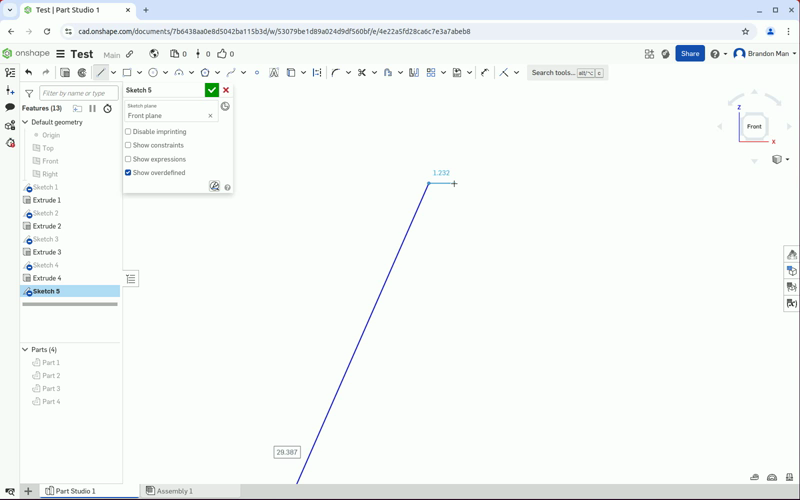
scroll(6)
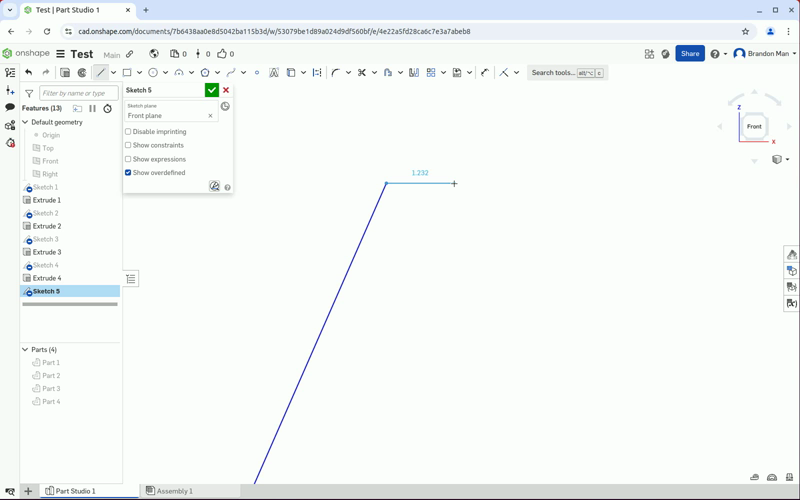
click(454, 183)
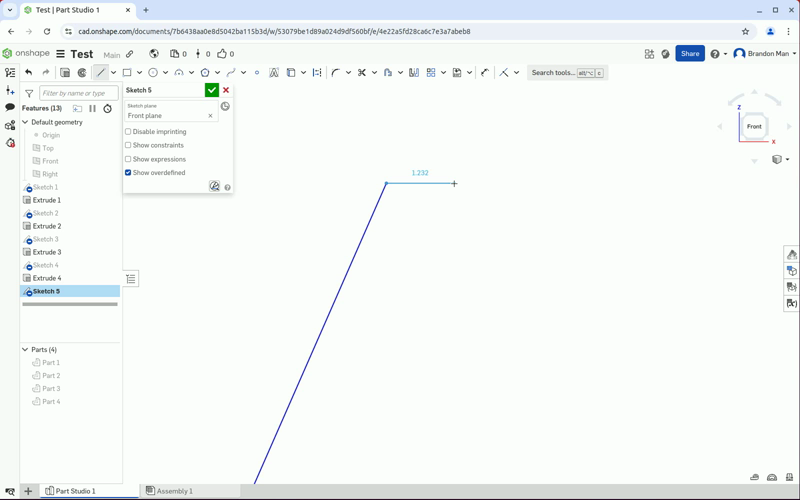
scroll(-6)
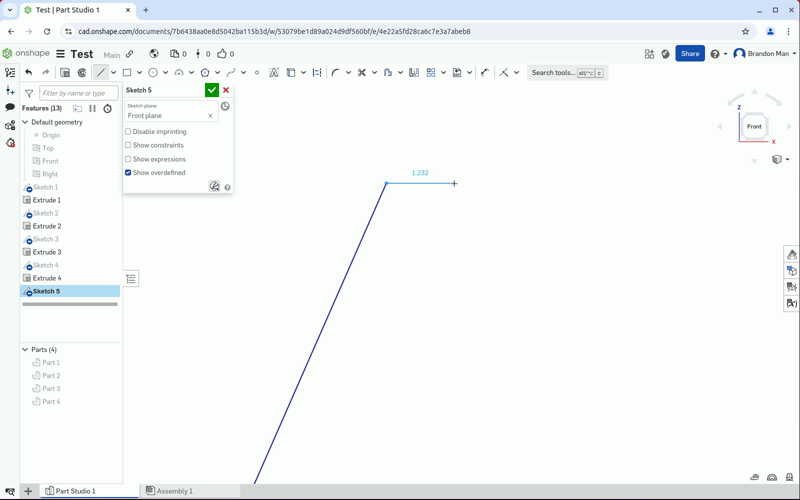
scroll(-6)
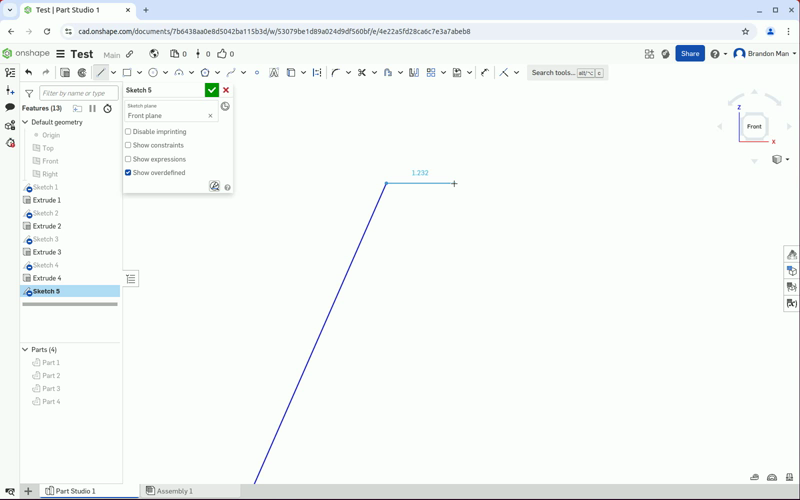
scroll(-6)
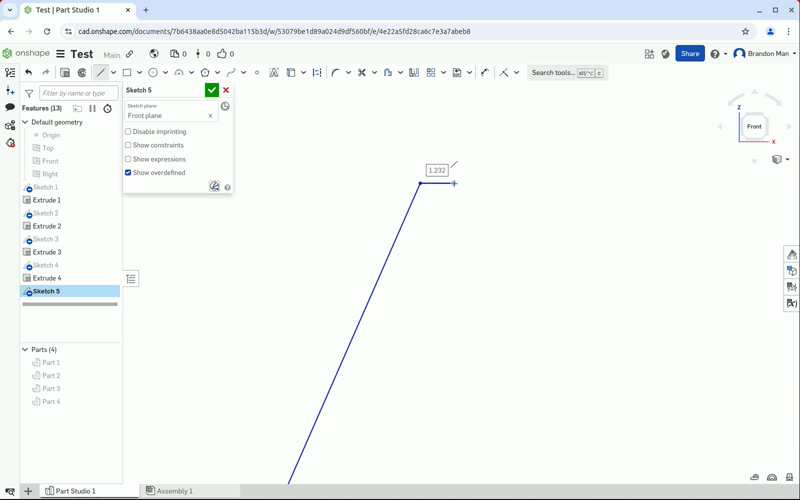
scroll(-6)
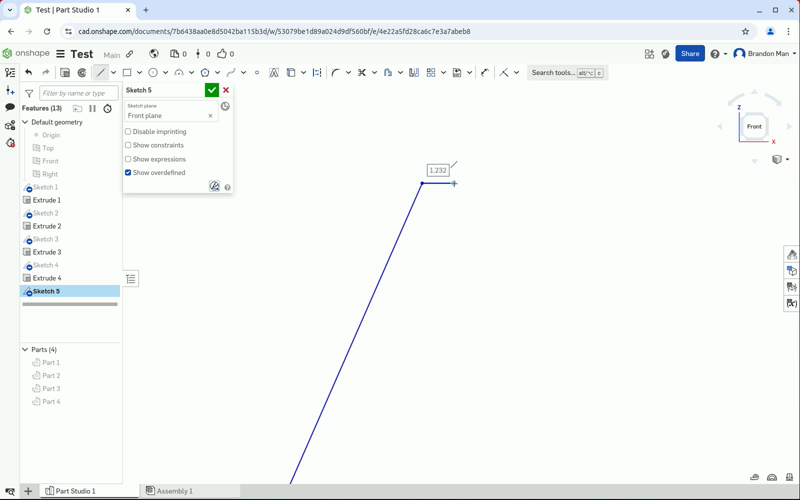
scroll(-6)
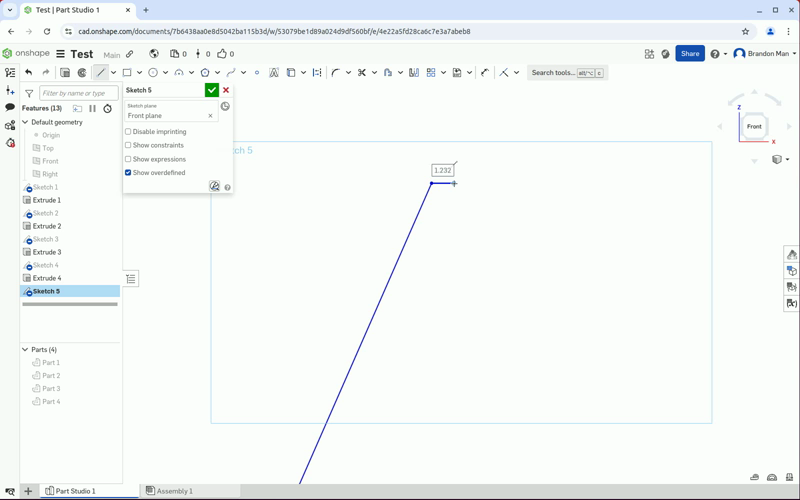
scroll(-6)
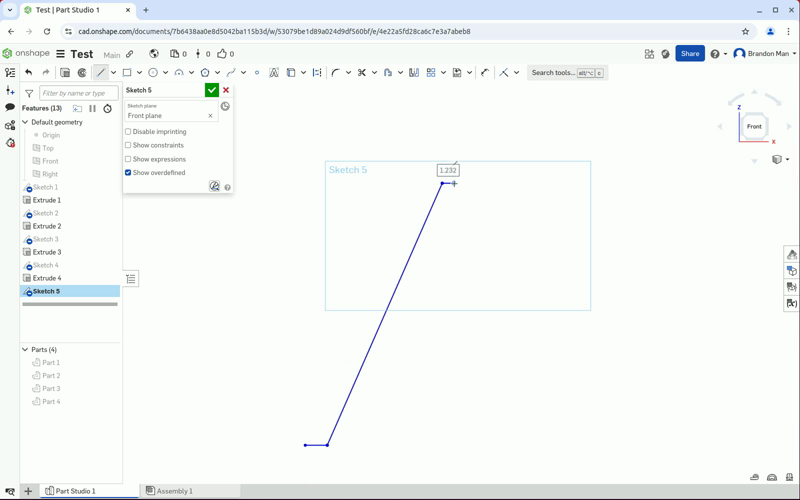
scroll(-6)
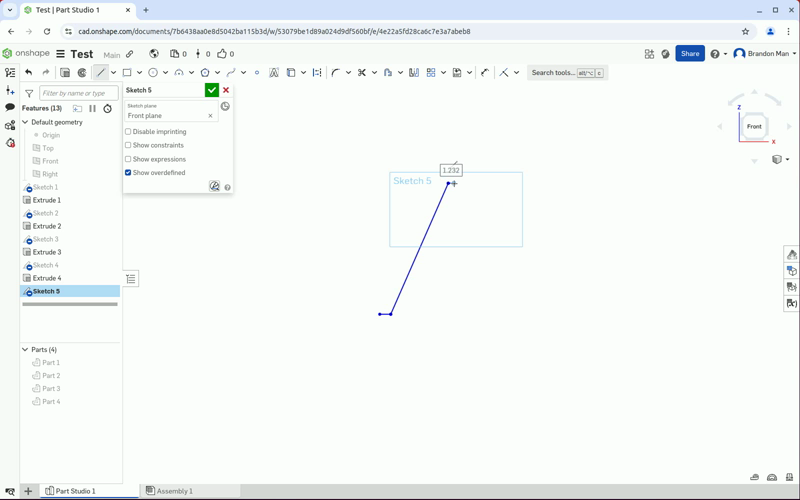
key_up(shift)
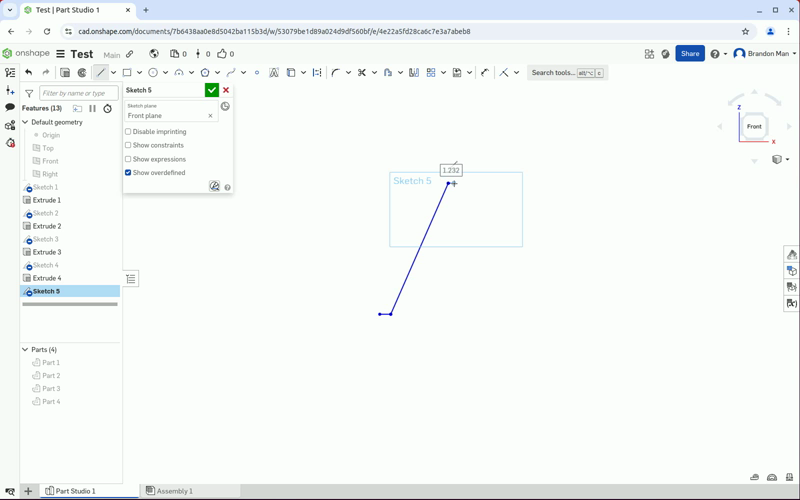
key_down(shift)
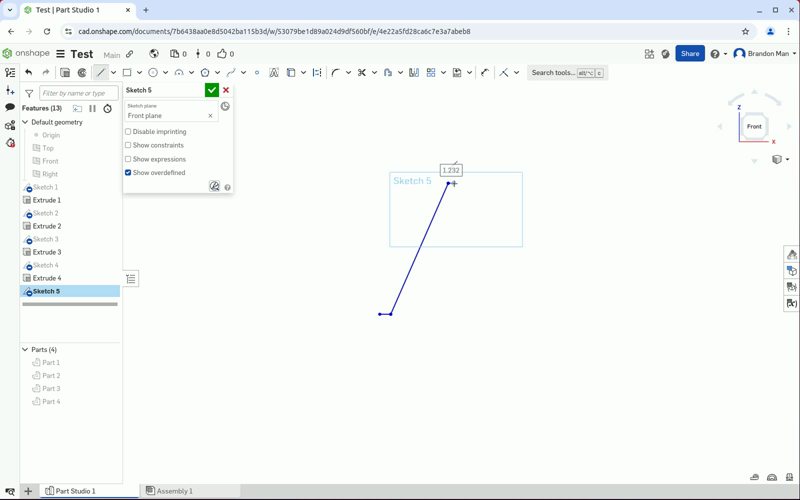
mouse_move(454, 314)
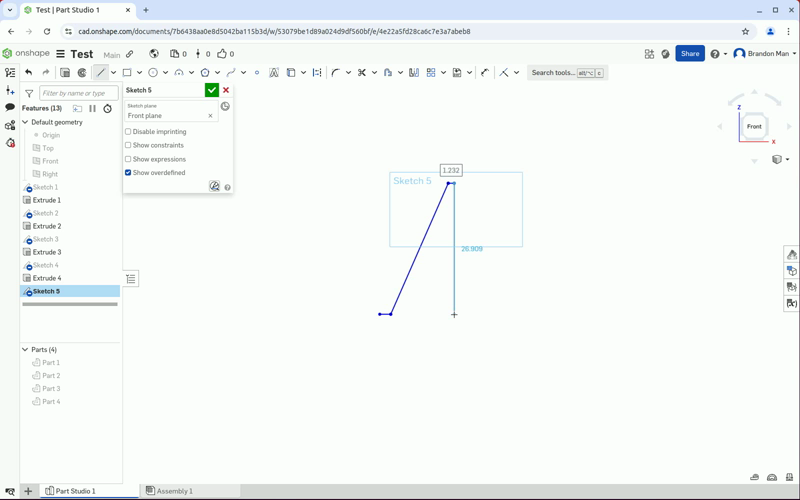
click(454, 314)
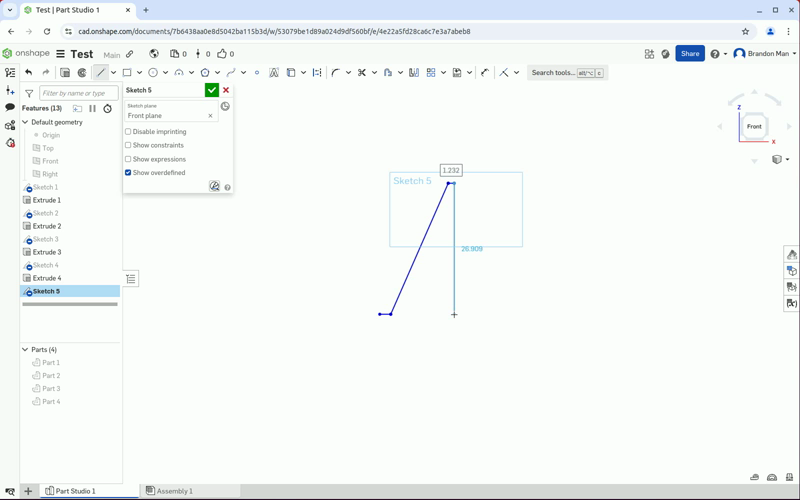
key_up(shift)
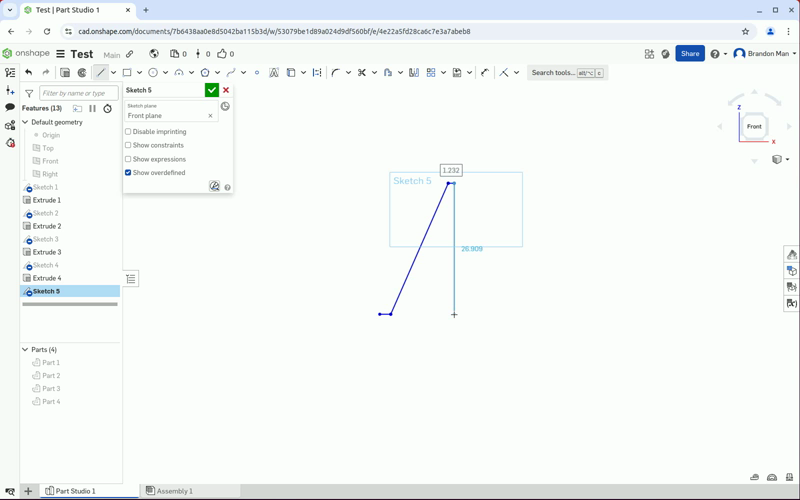
key_down(shift)
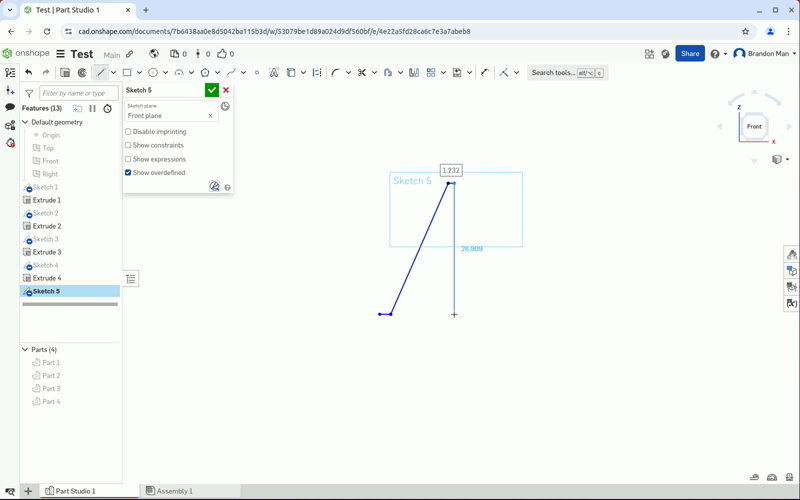
mouse_move(484, 314)
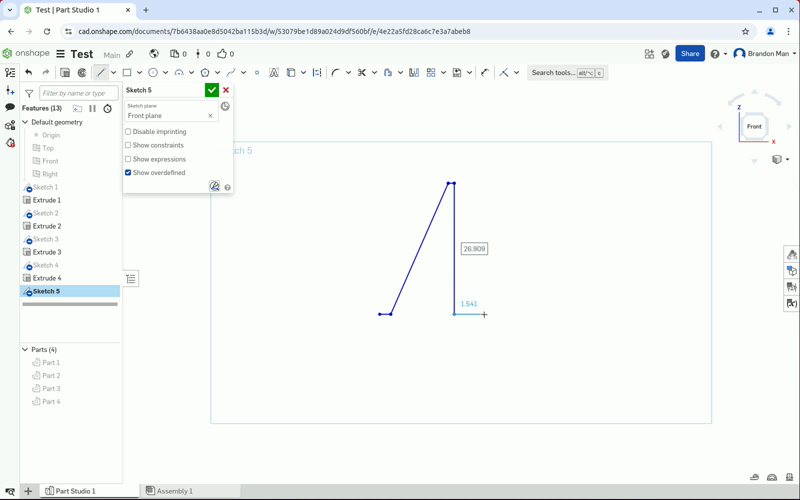
mouse_move(496, 314)
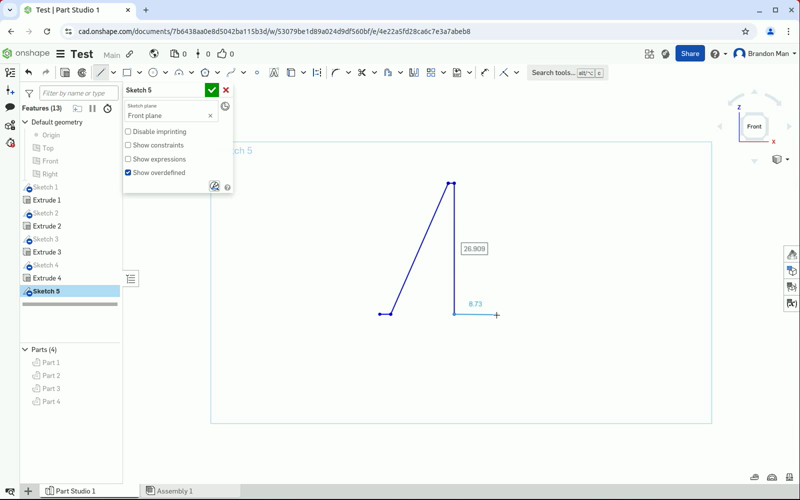
click(496, 314)
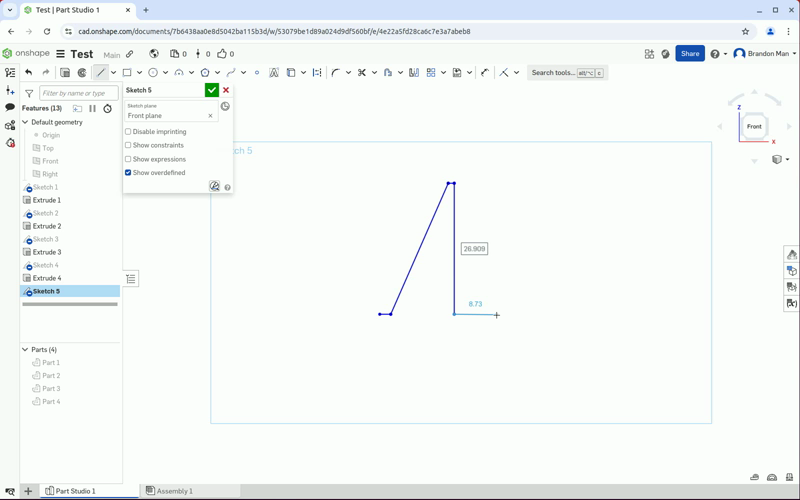
key_up(shift)
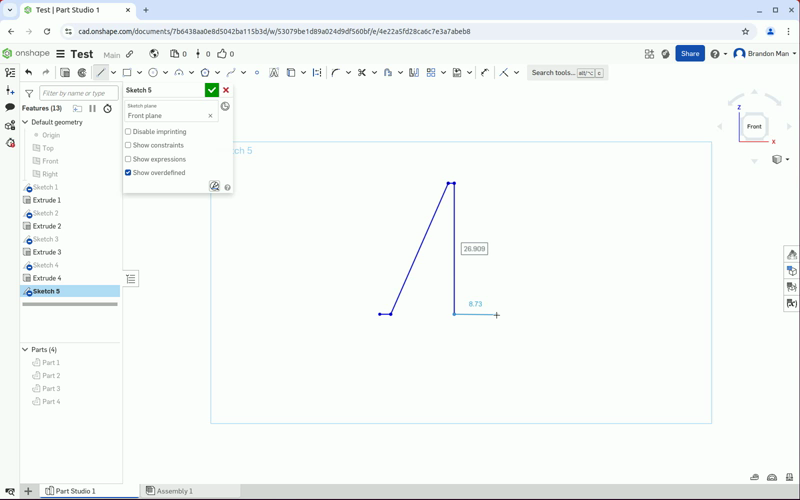
key_down(shift)
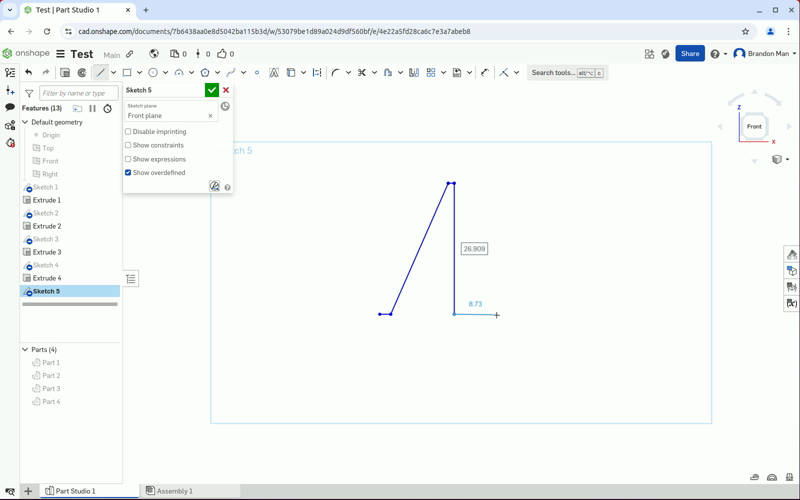
mouse_move(496, 170)
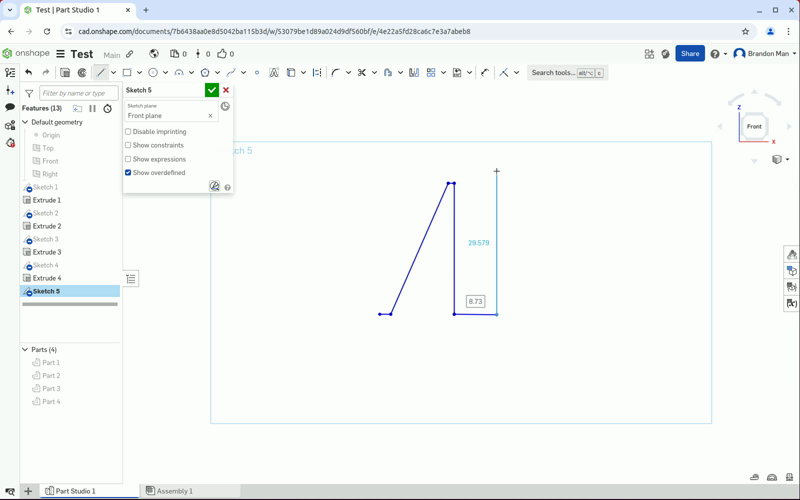
click(496, 170)
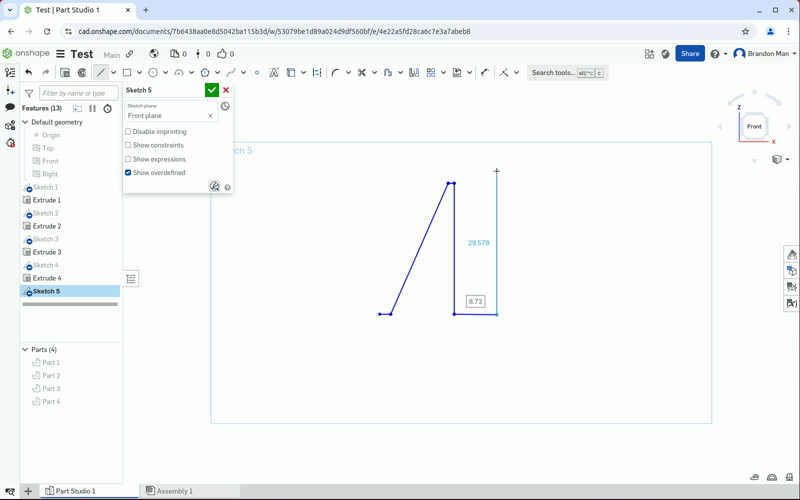
key_up(shift)
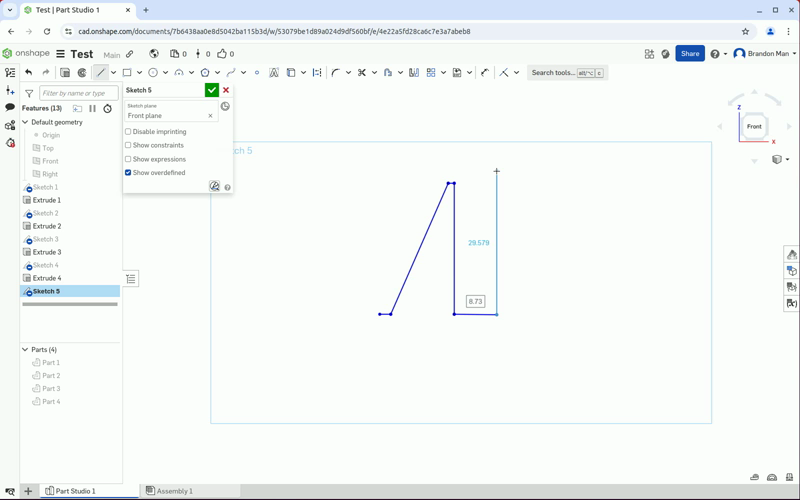
key_down(shift)
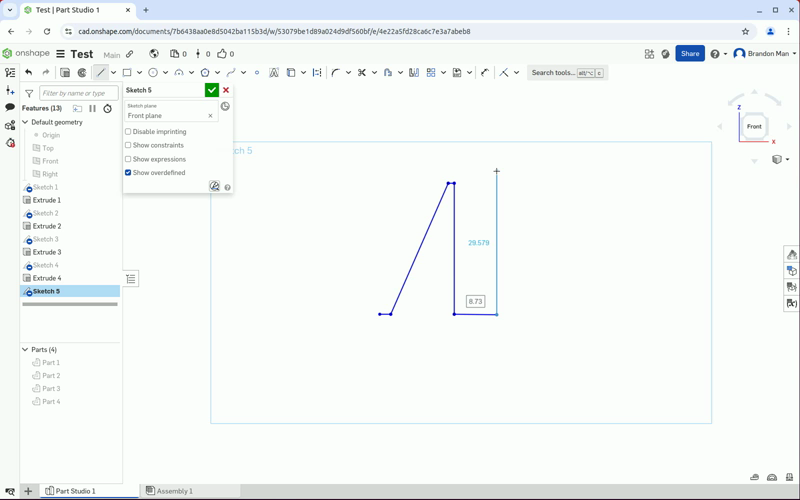
mouse_move(526, 170)
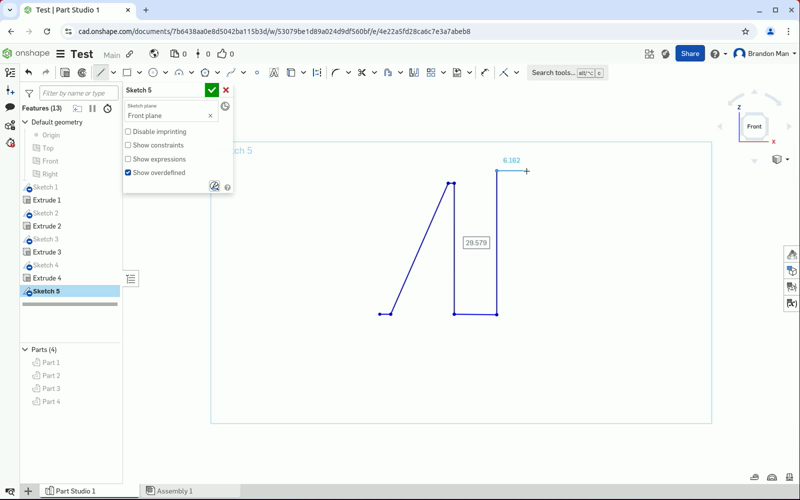
mouse_move(454, 170)
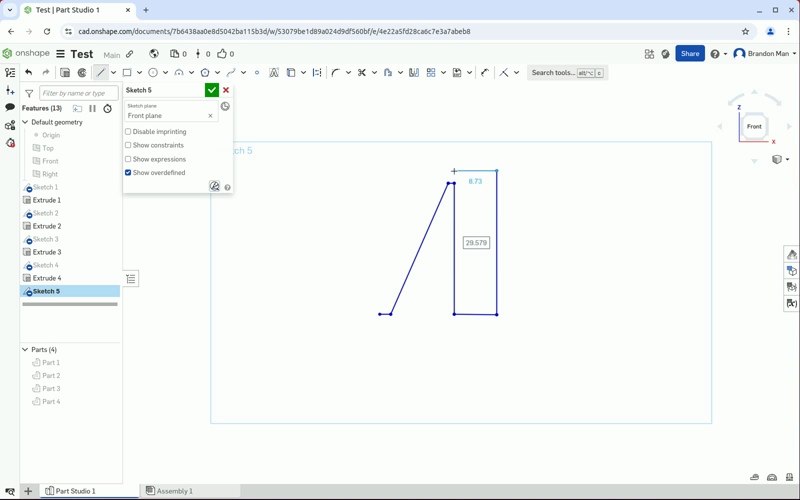
click(454, 170)
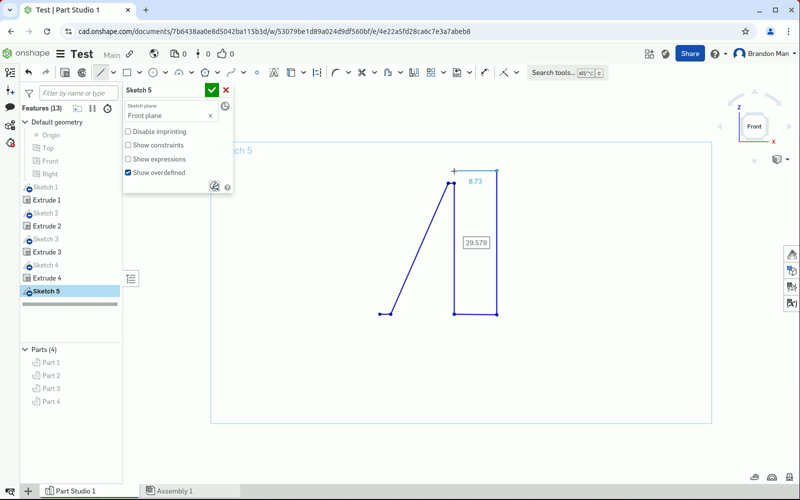
key_up(shift)
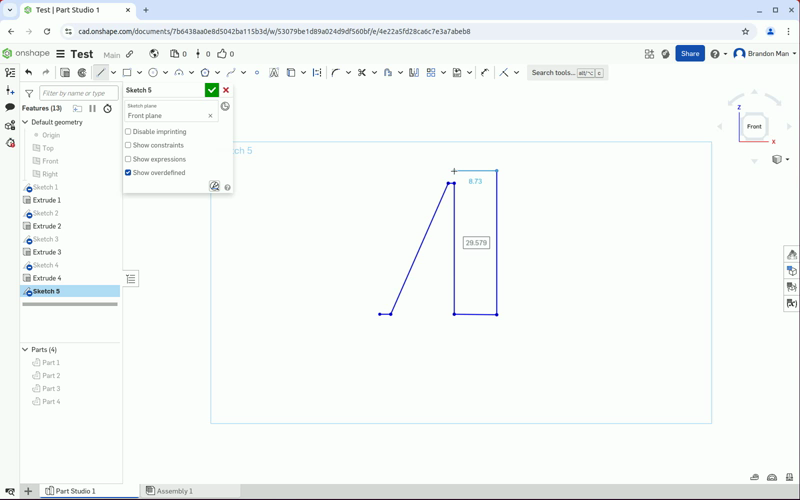
key_down(shift)
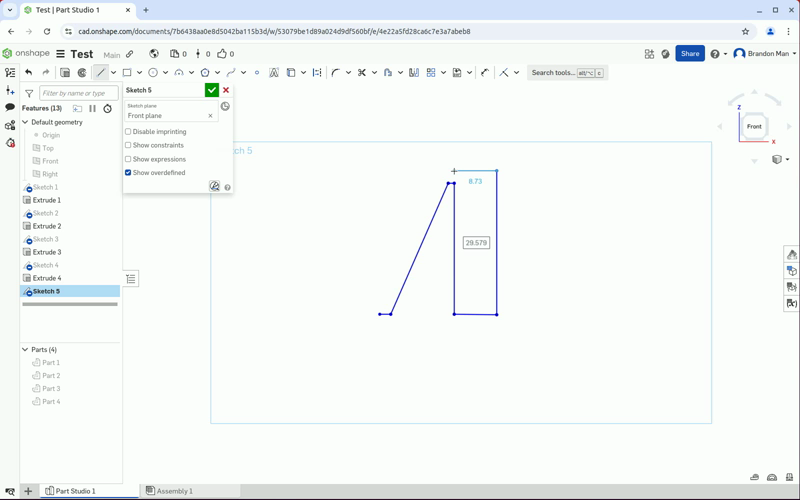
mouse_move(484, 170)
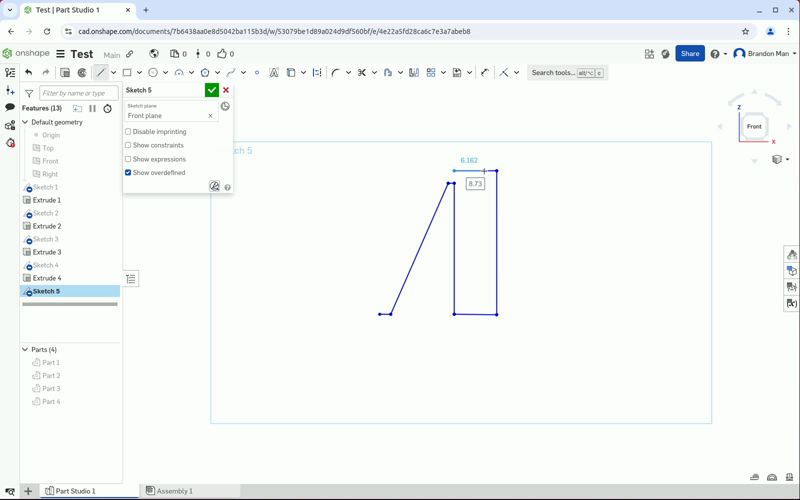
mouse_move(443, 170)
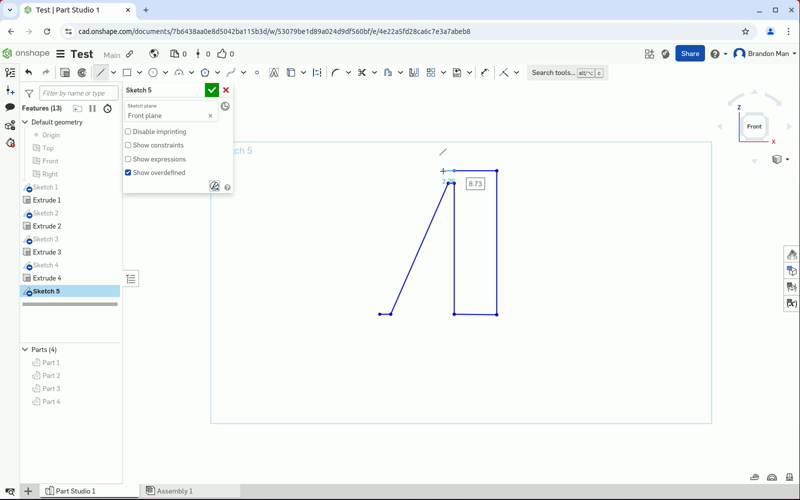
click(443, 170)
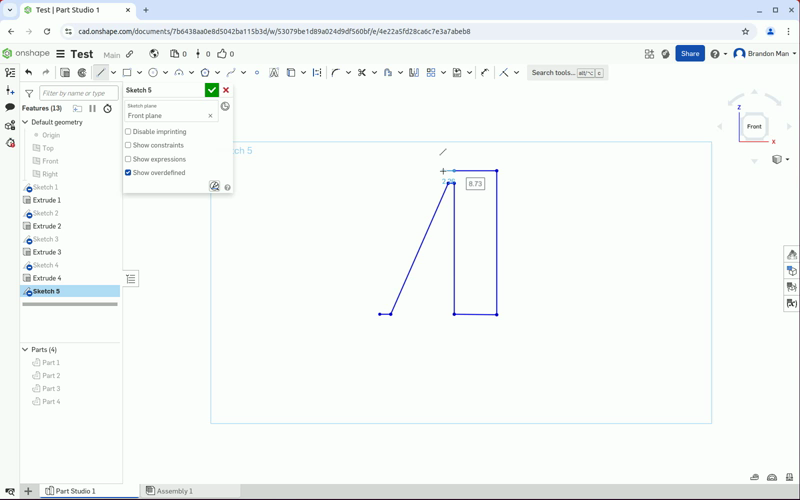
key_up(shift)
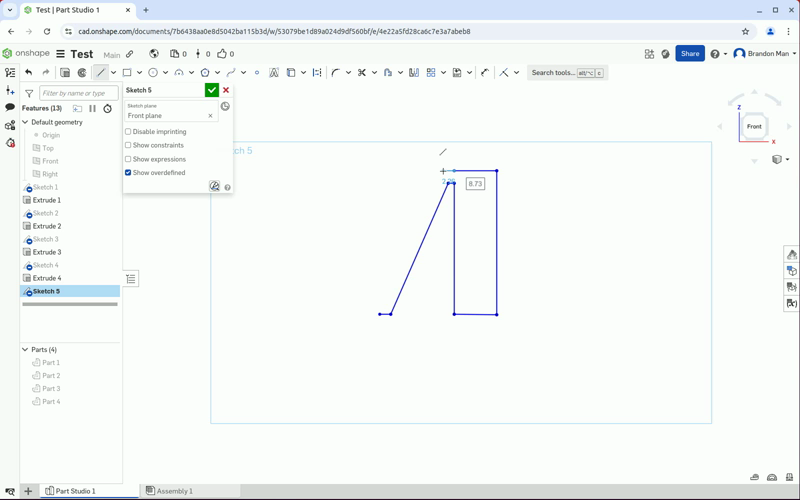
key_down(shift)
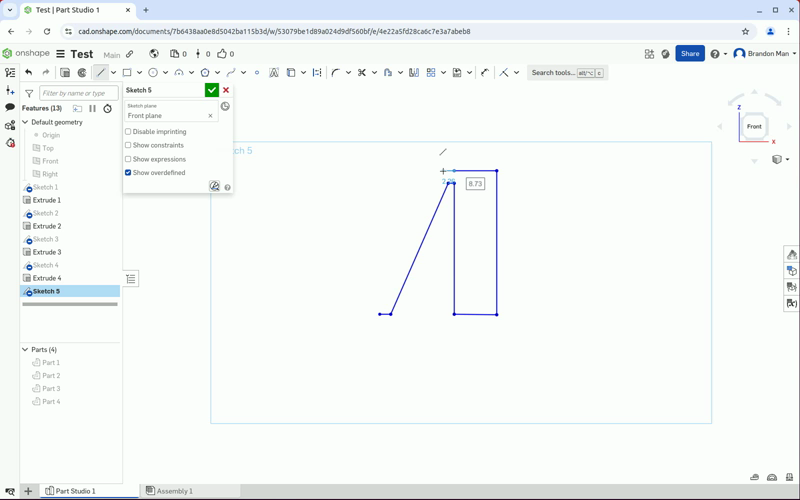
mouse_move(390, 288)
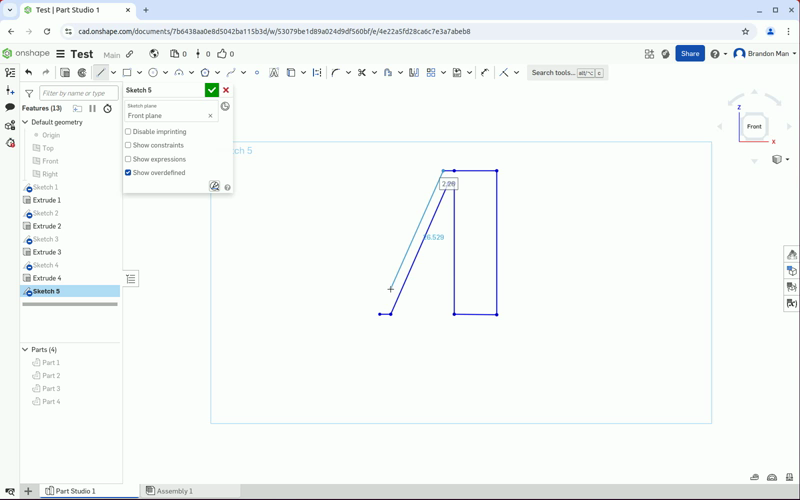
click(390, 288)
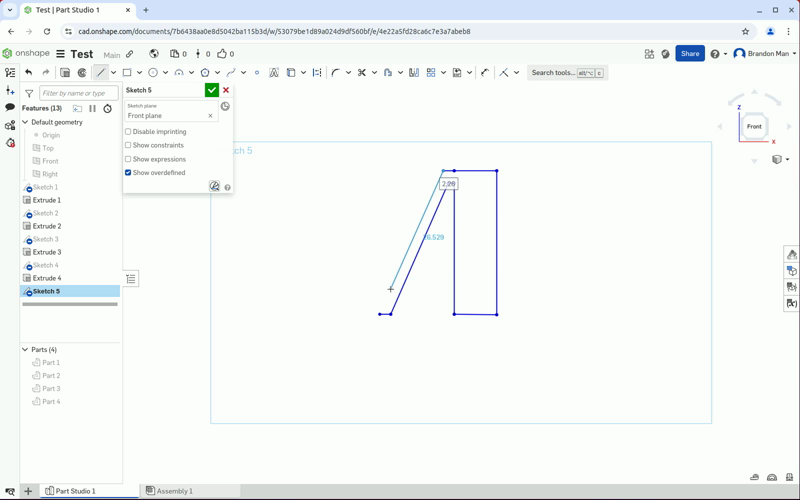
key_up(shift)
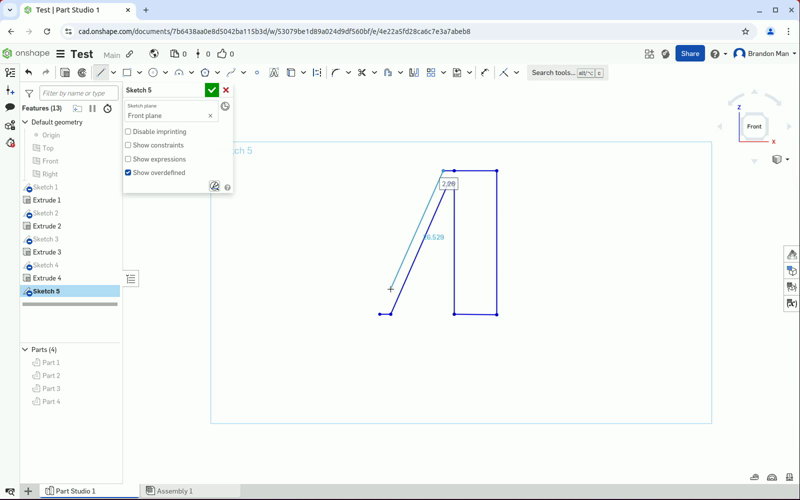
mouse_move(420, 288)
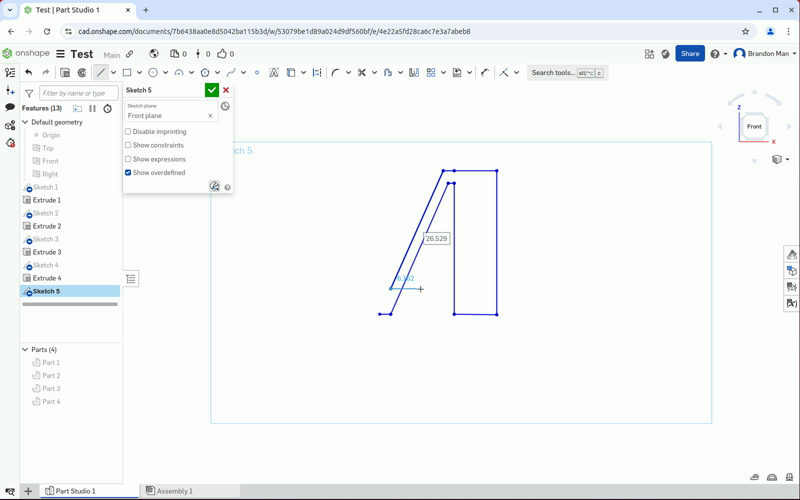
key_down(shift)
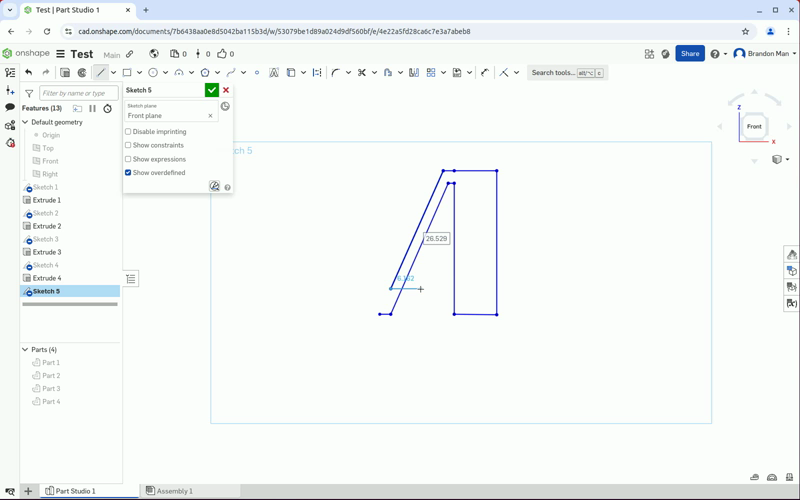
mouse_move(379, 314)
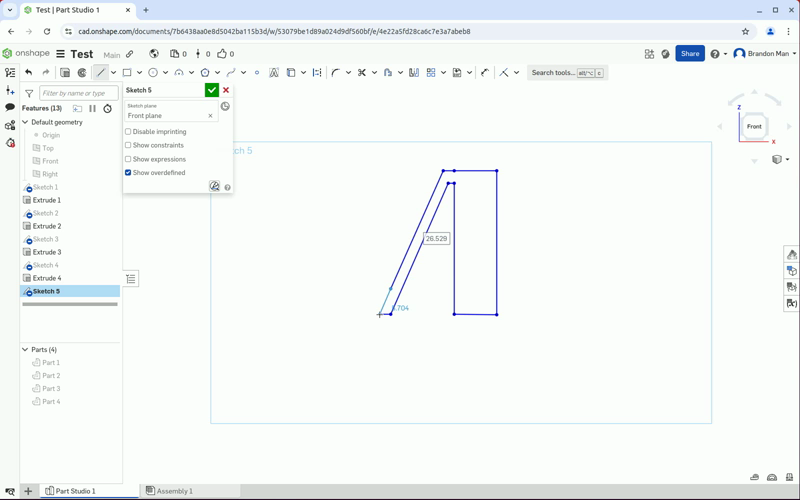
key_up(shift)
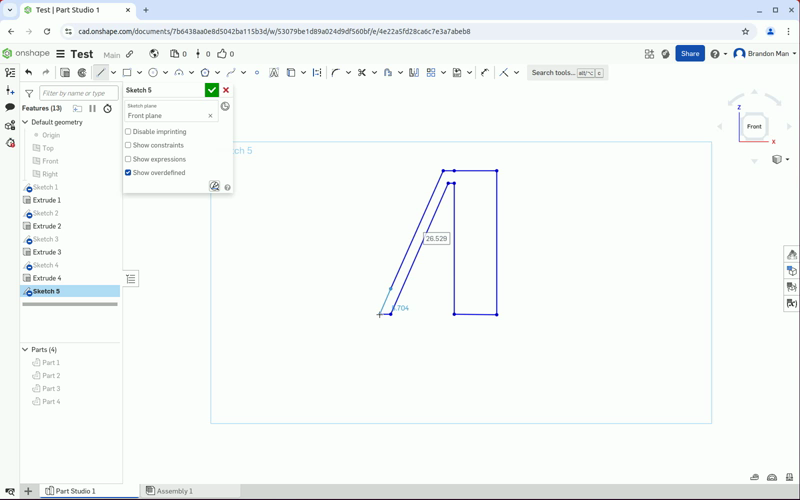
click(379, 314)
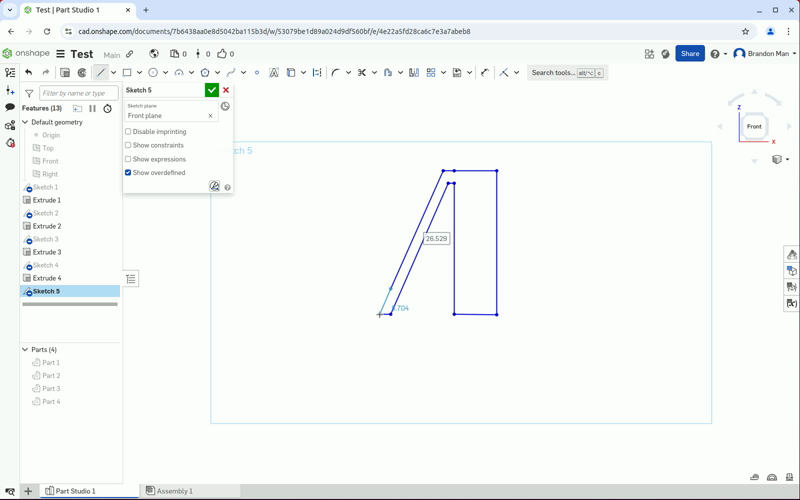
key(esc)
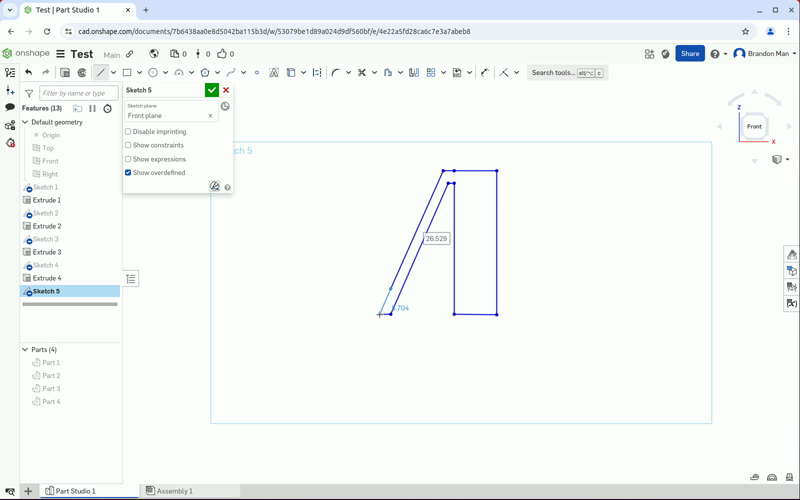
mouse_move(485, 257)
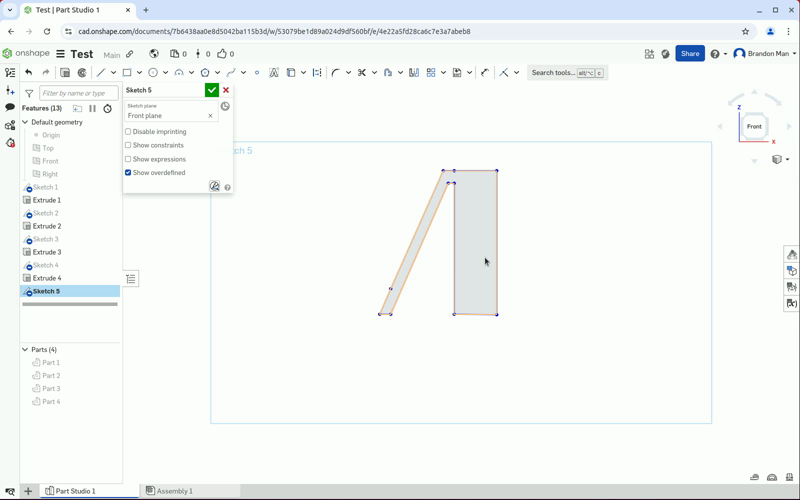
click(485, 257)
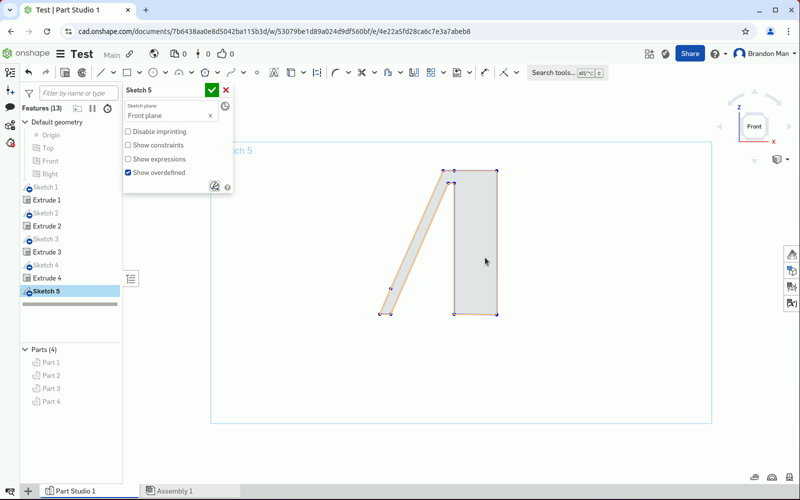
mouse_move(73, 352)
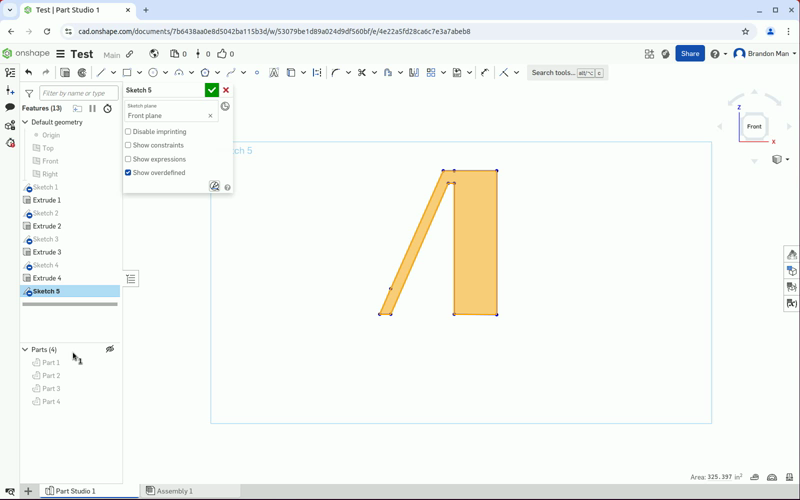
key(shift+y)
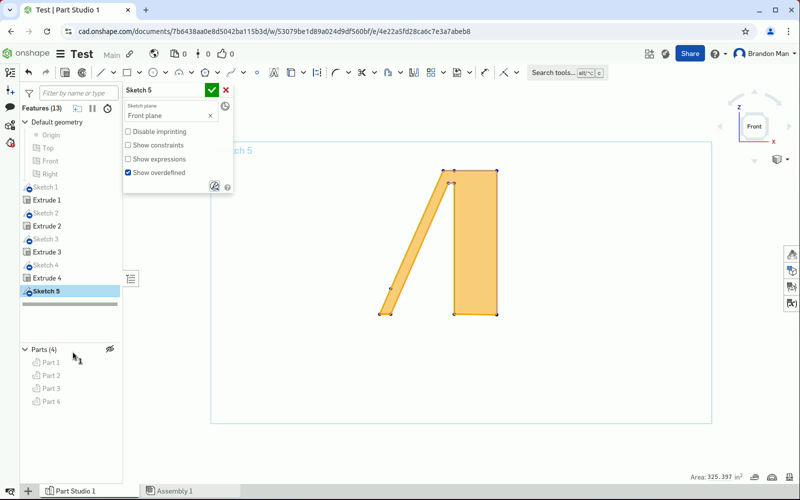
key(shift+e)
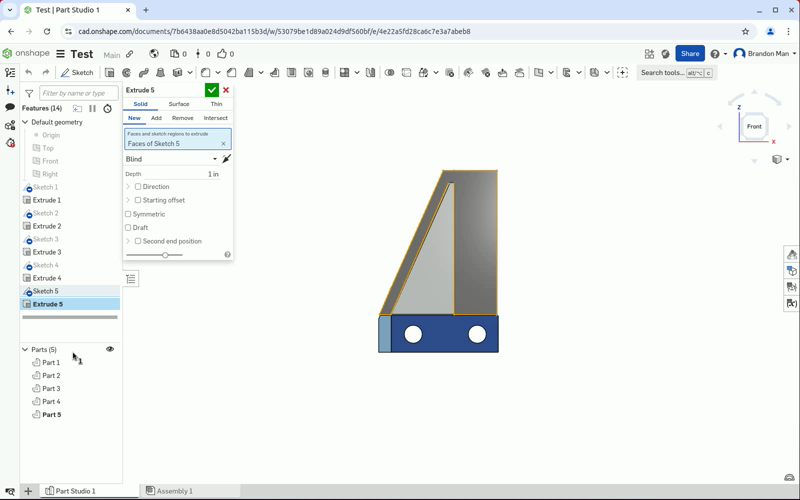
mouse_move(143, 106)
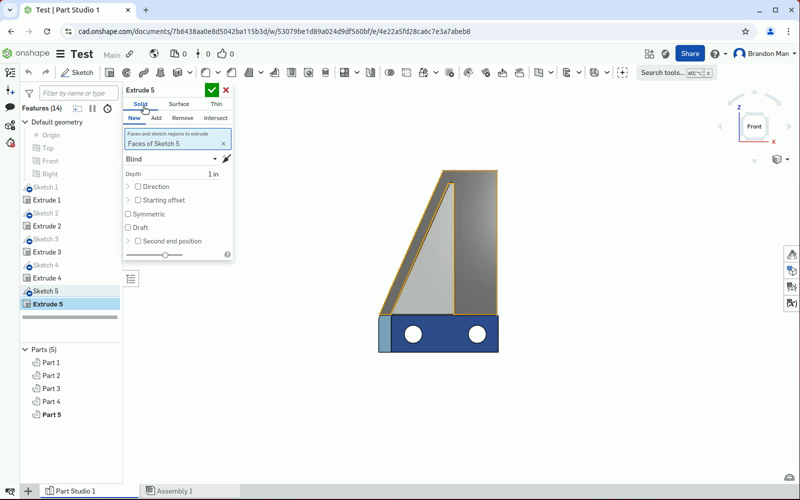
click(143, 106)
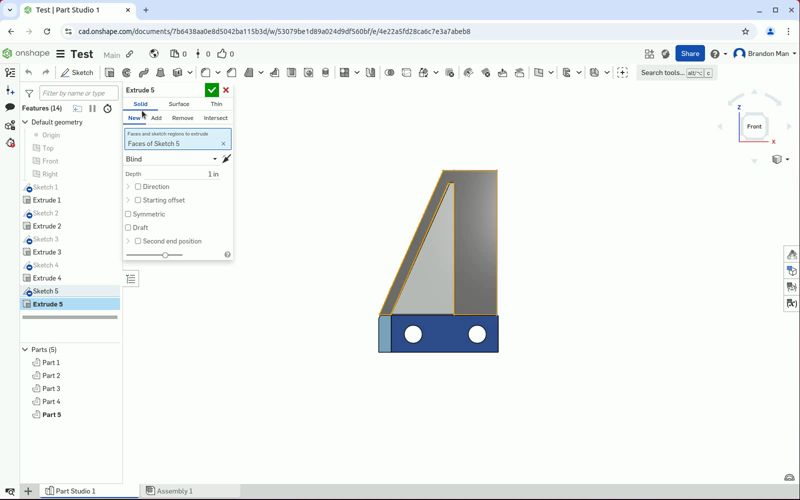
mouse_move(137, 120)
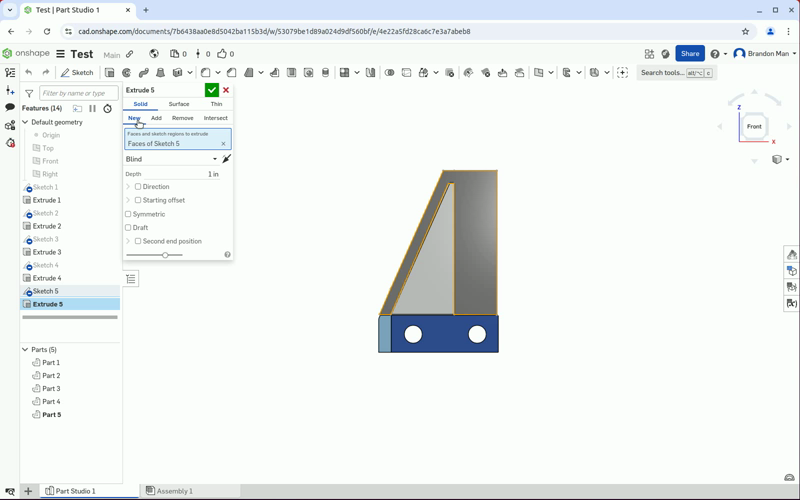
click(137, 120)
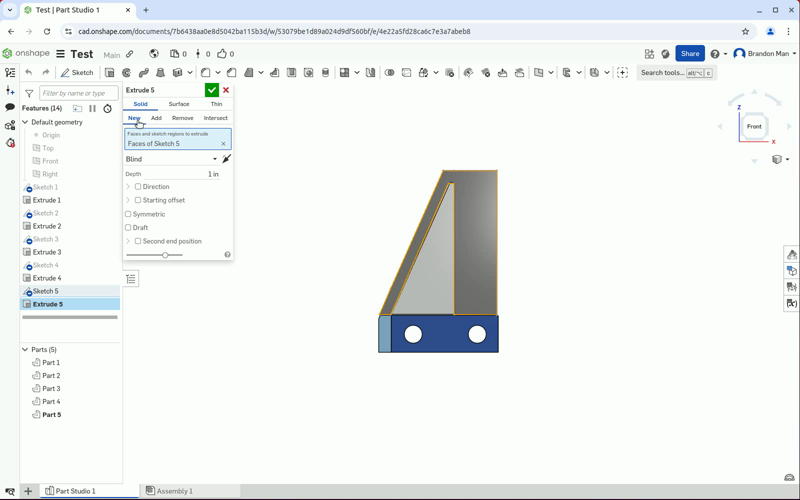
key(tab, 4)
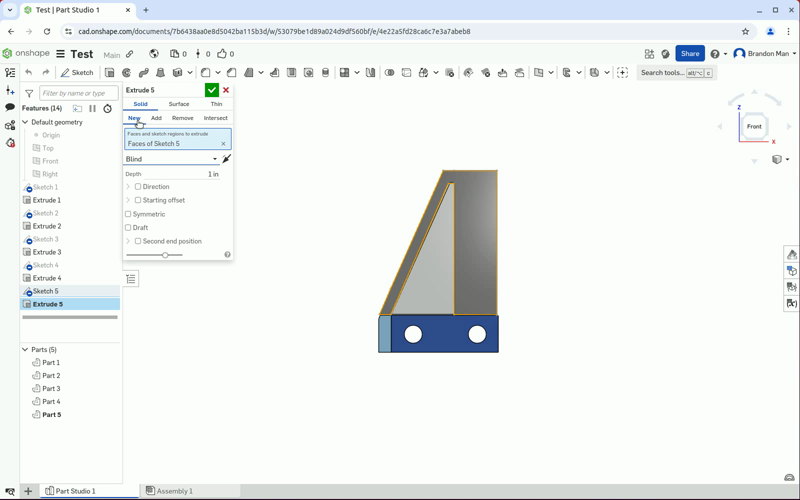
text(6.499)
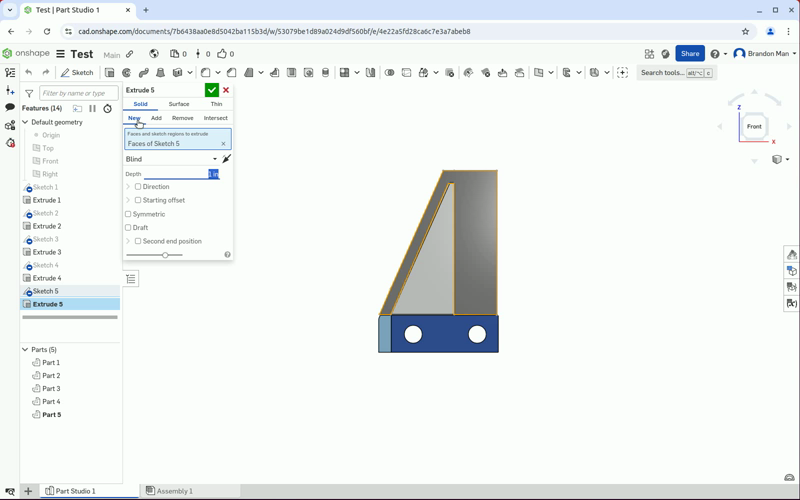
key(enter)
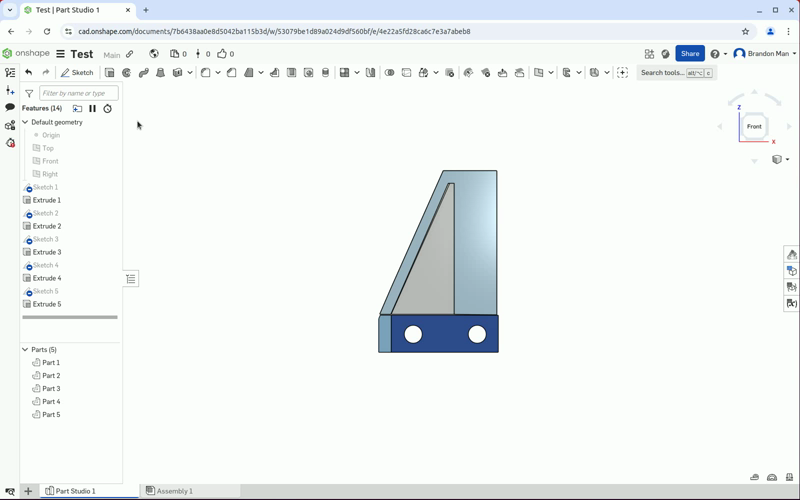
key(shift+h)
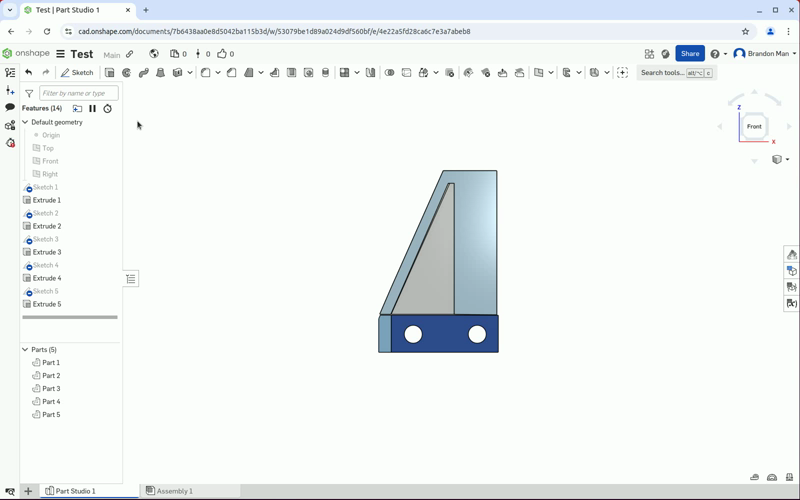
key(shift+h)
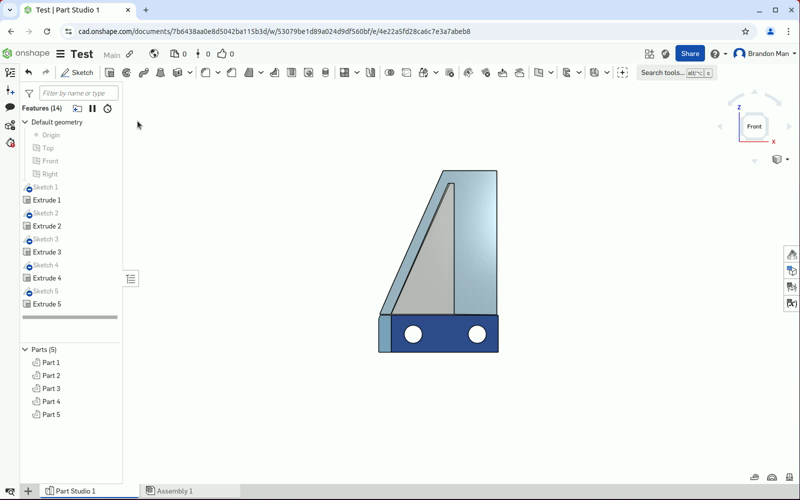
mouse_move(73, 189)
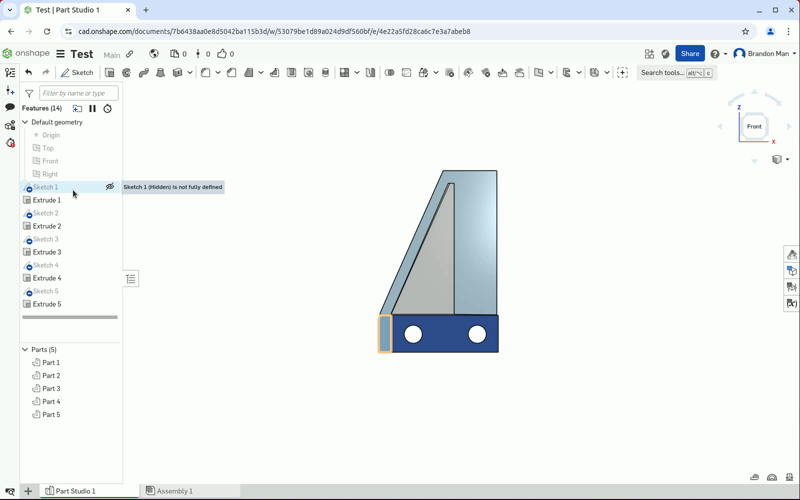
click(73, 189)
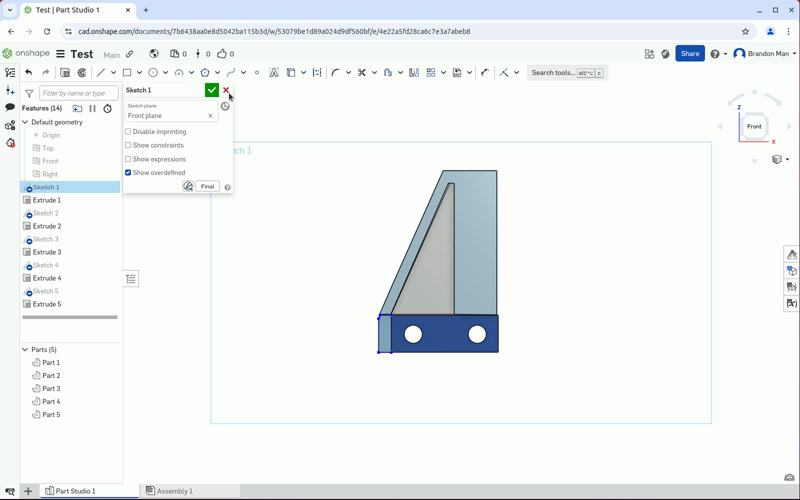
mouse_move(229, 92)
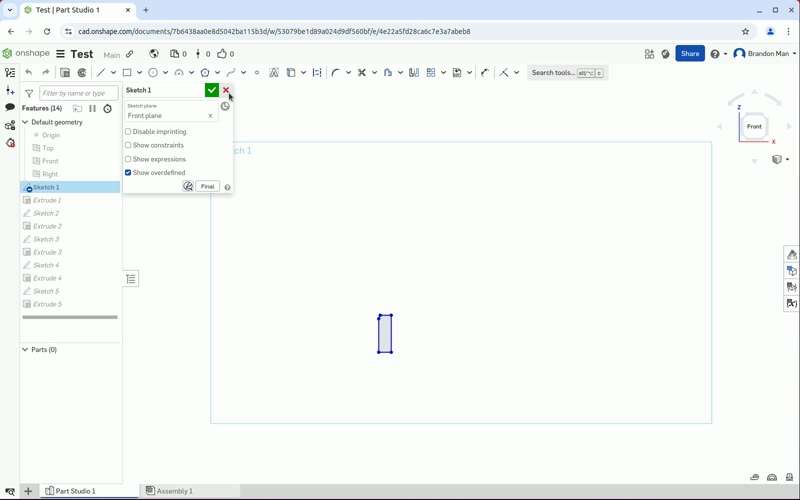
click(229, 92)
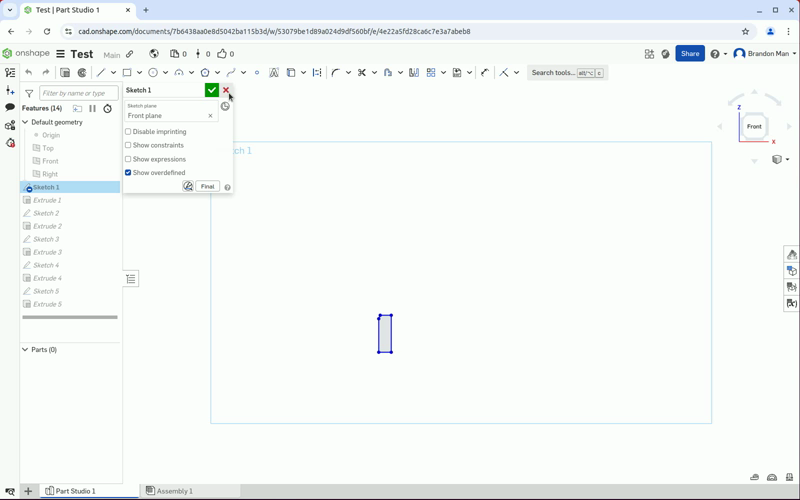
key(shift+s)
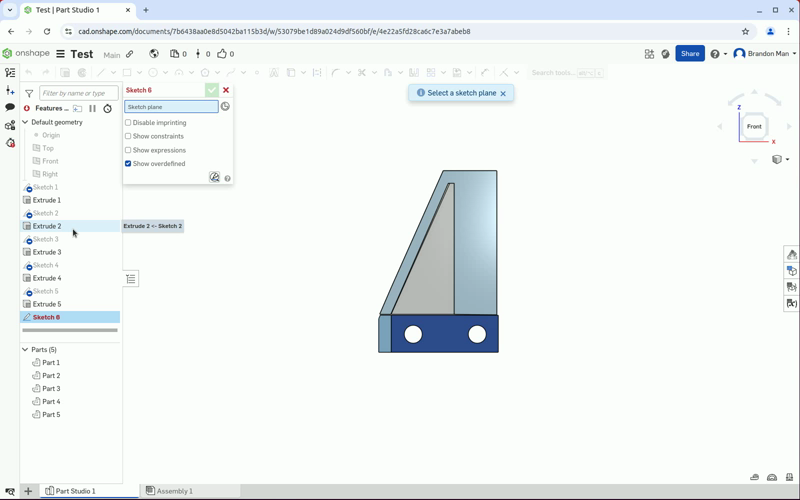
scroll(3)
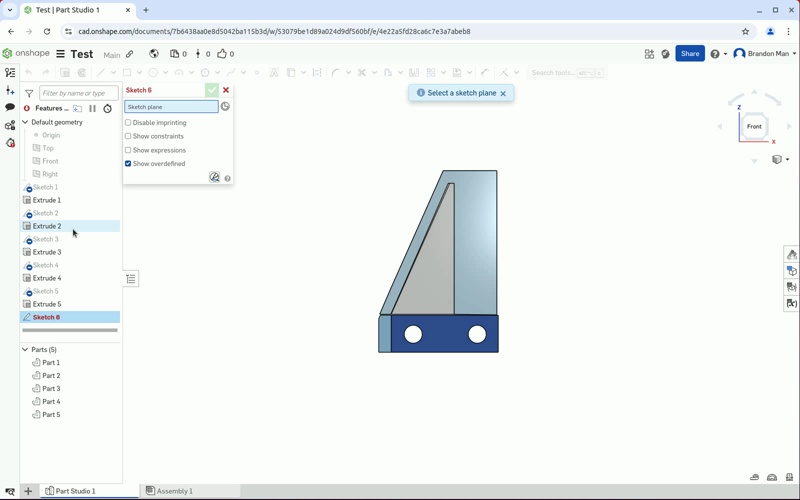
mouse_move(73, 163)
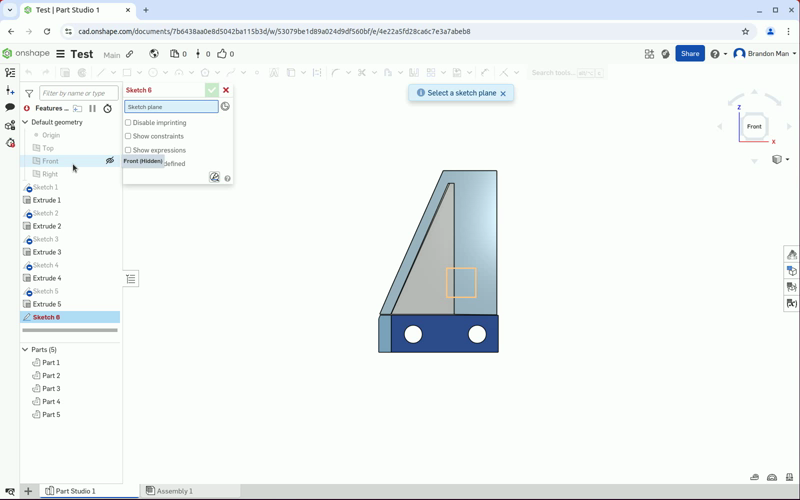
click(73, 163)
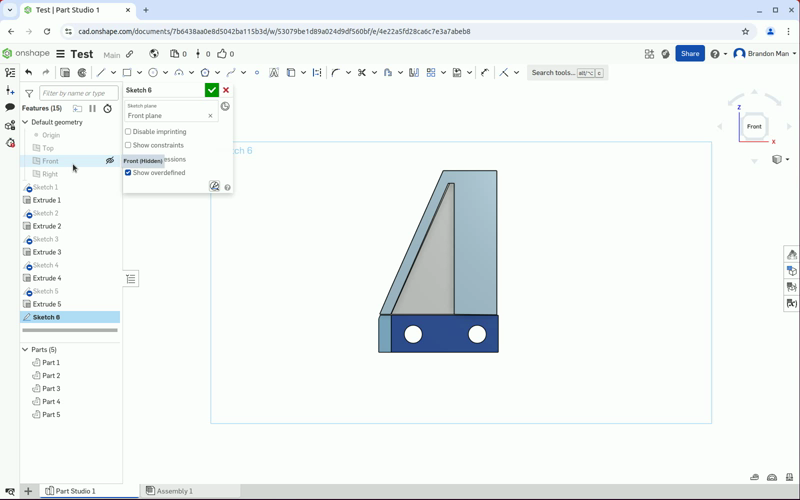
mouse_move(73, 352)
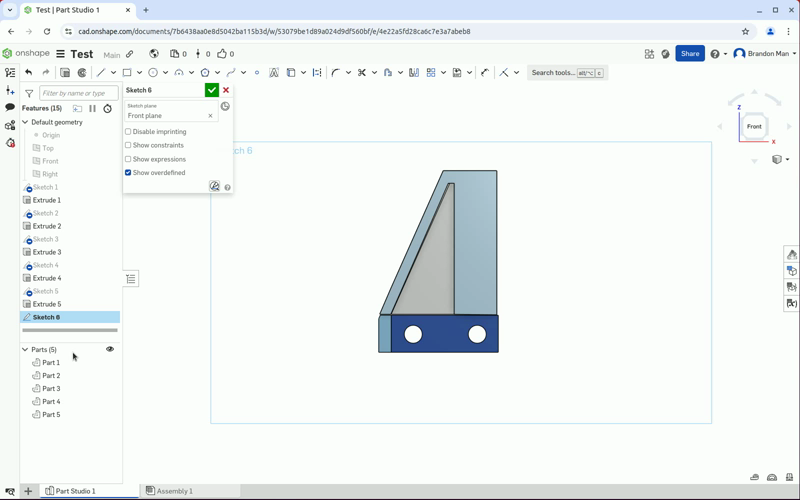
key(y)
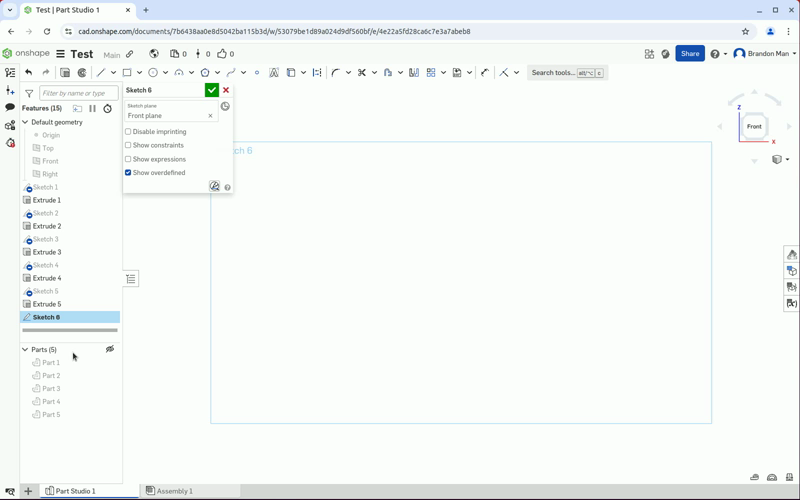
key(l)
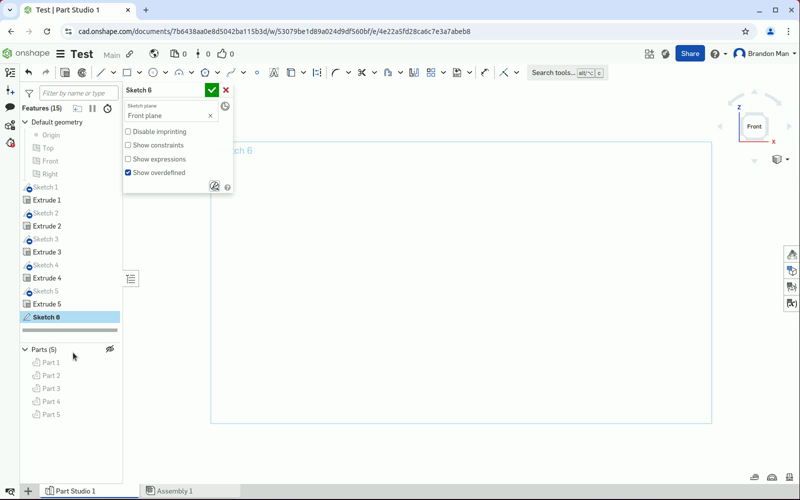
key_down(shift)
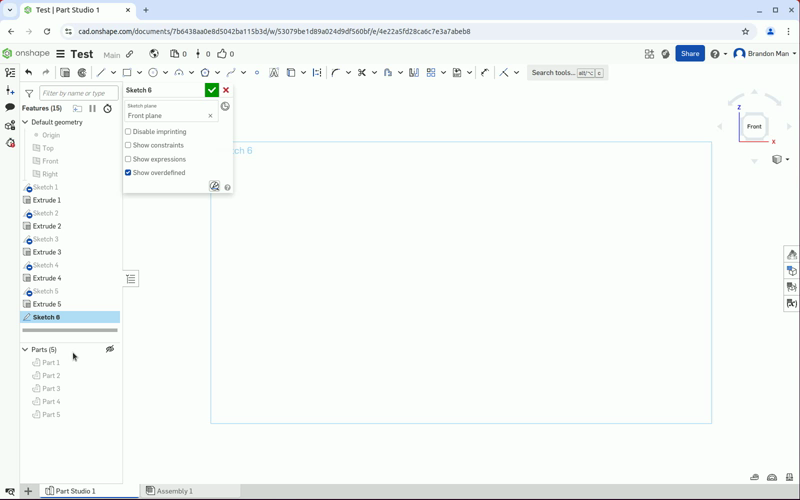
mouse_move(378, 352)
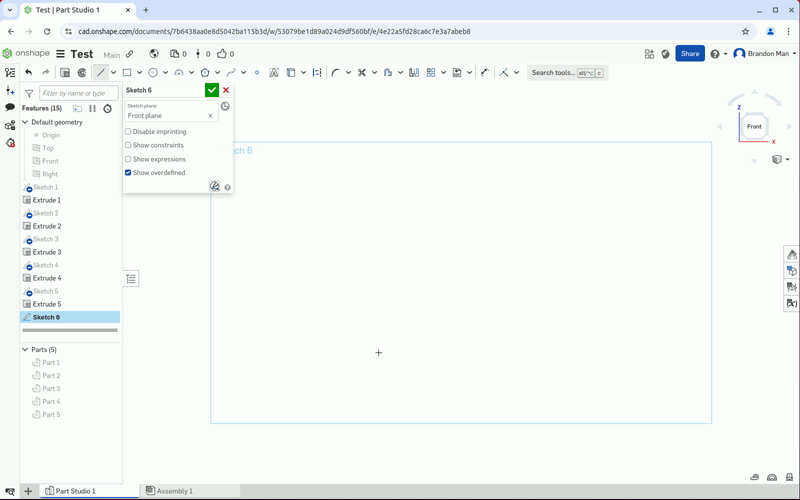
click(378, 352)
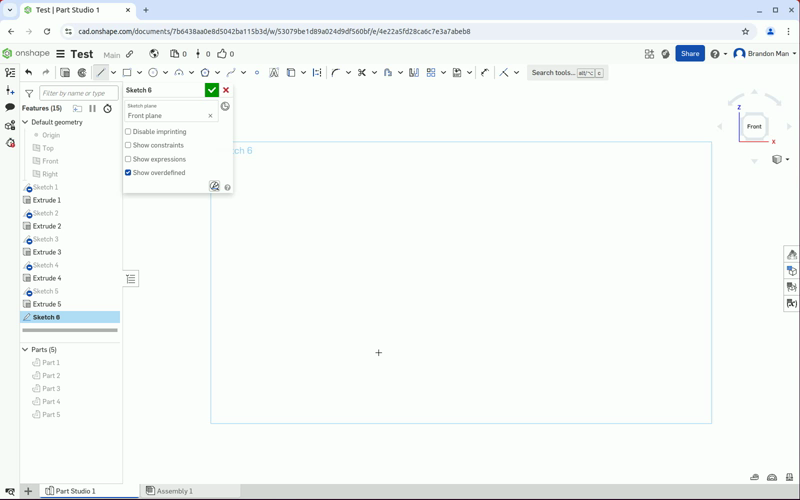
key_up(shift)
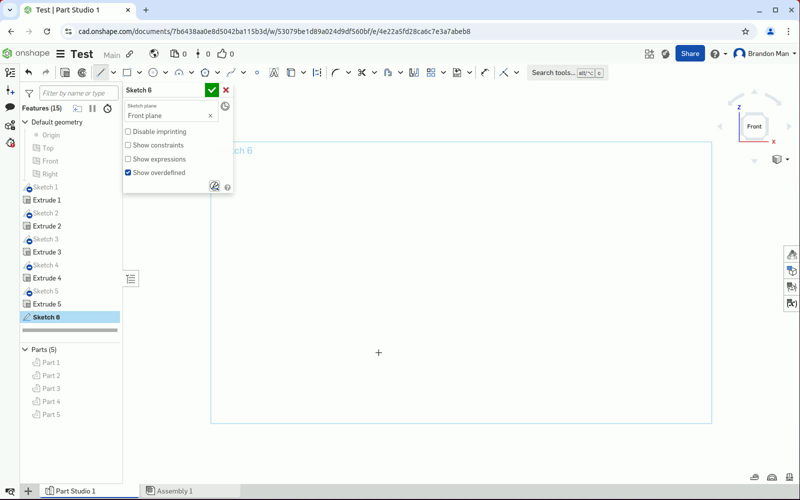
key_down(shift)
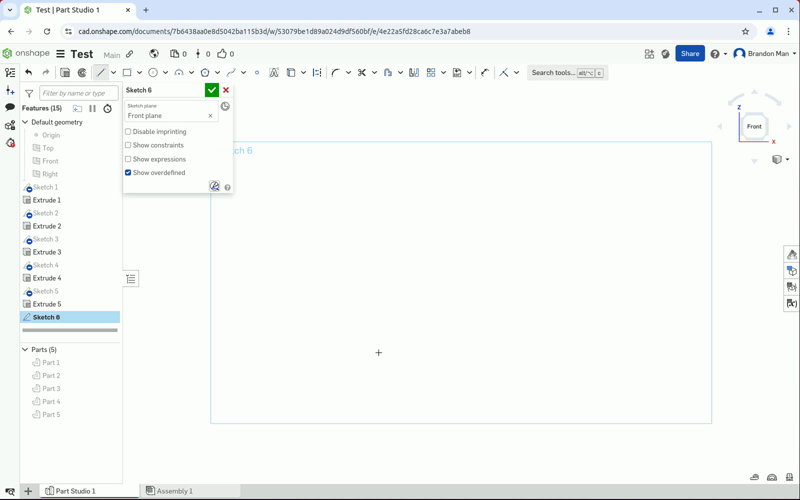
mouse_move(408, 352)
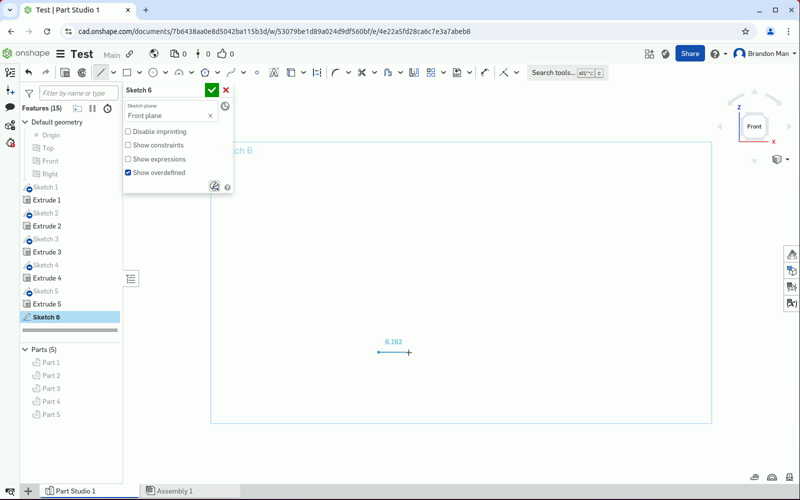
mouse_move(391, 352)
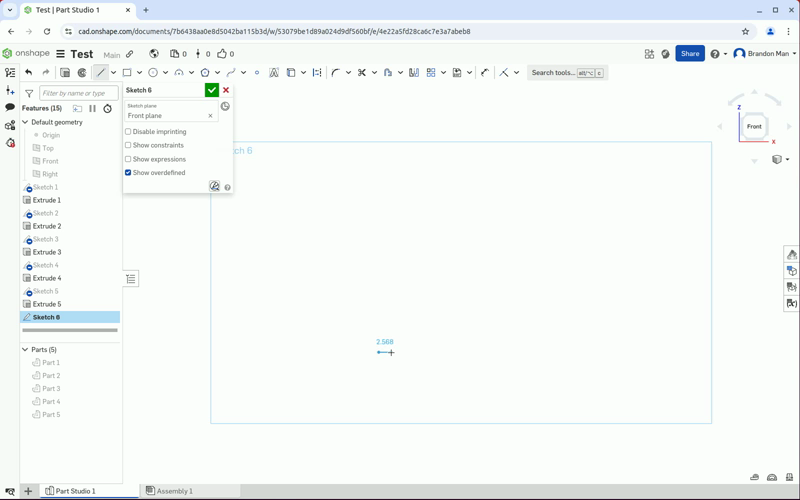
click(391, 352)
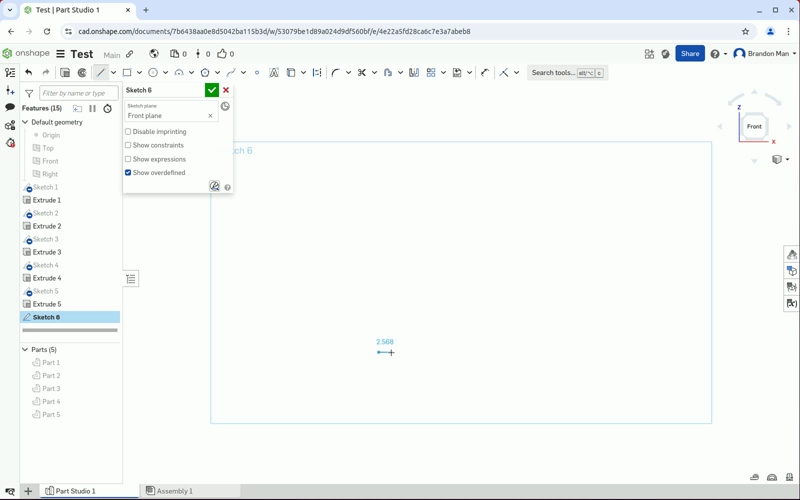
key_up(shift)
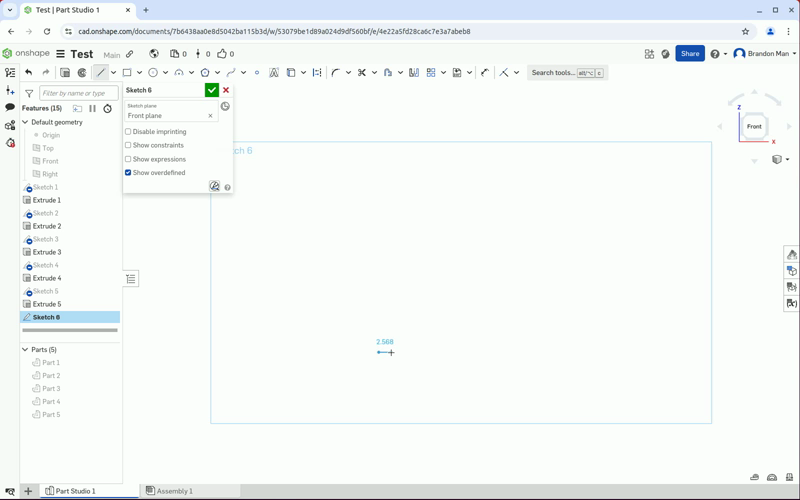
key_down(shift)
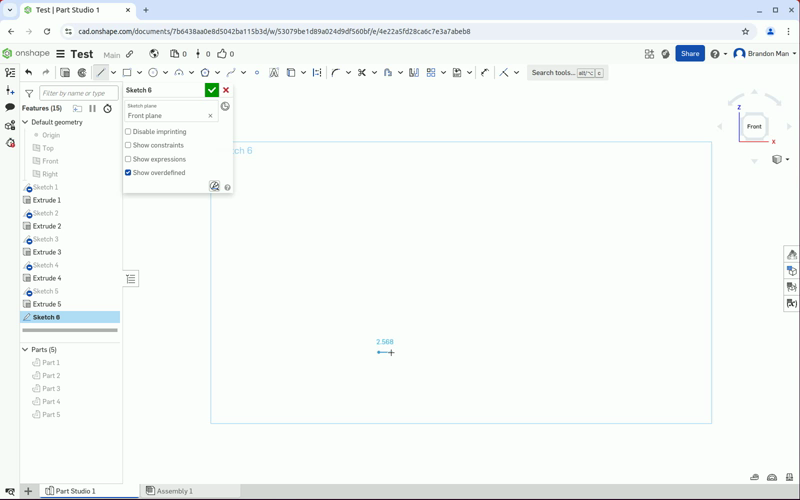
mouse_move(421, 352)
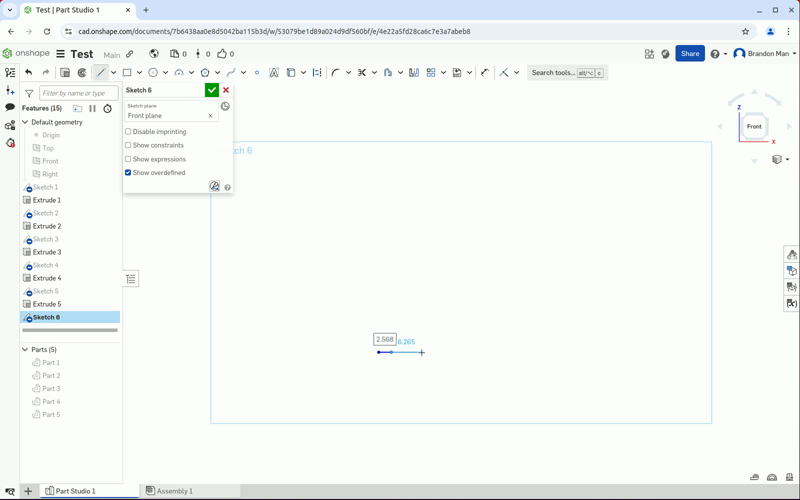
mouse_move(391, 315)
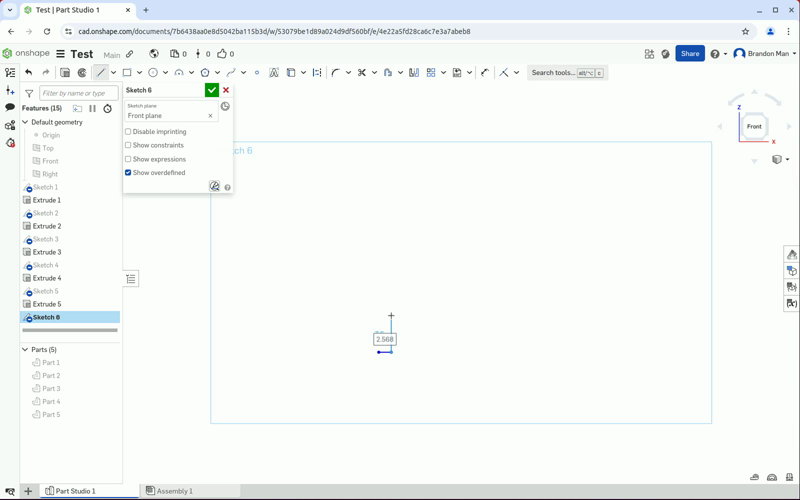
click(391, 315)
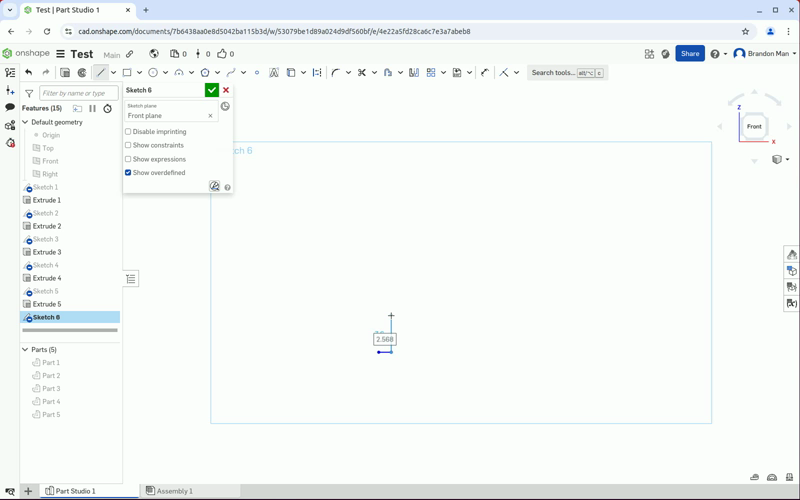
key_up(shift)
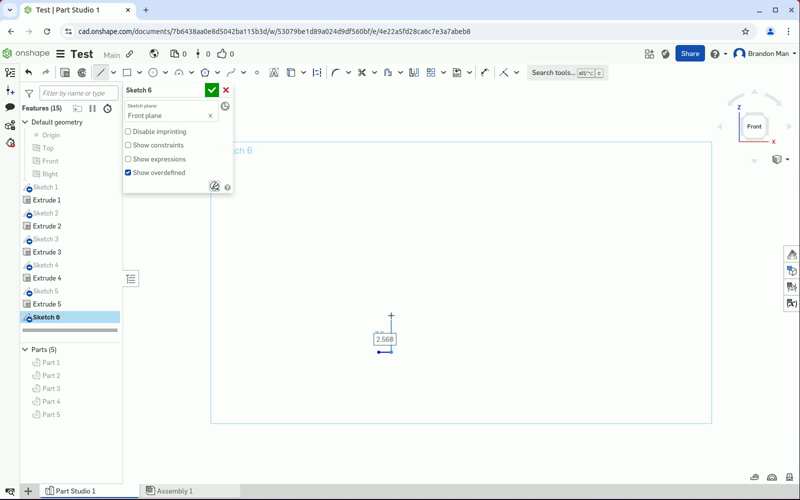
key_down(shift)
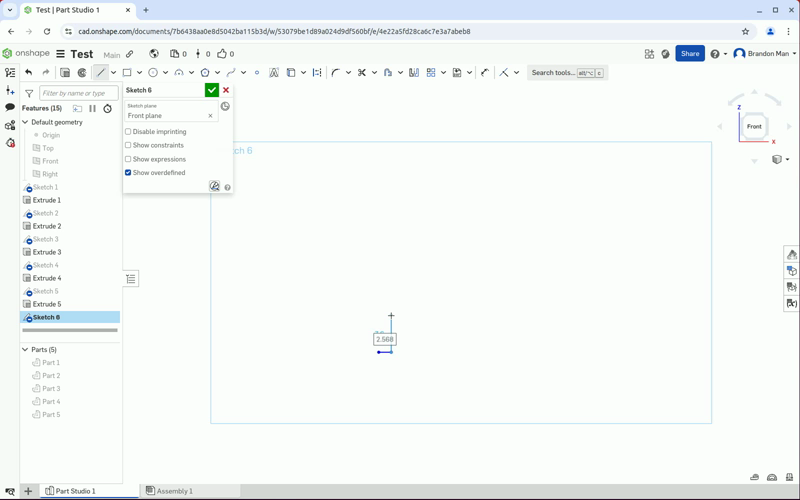
mouse_move(421, 315)
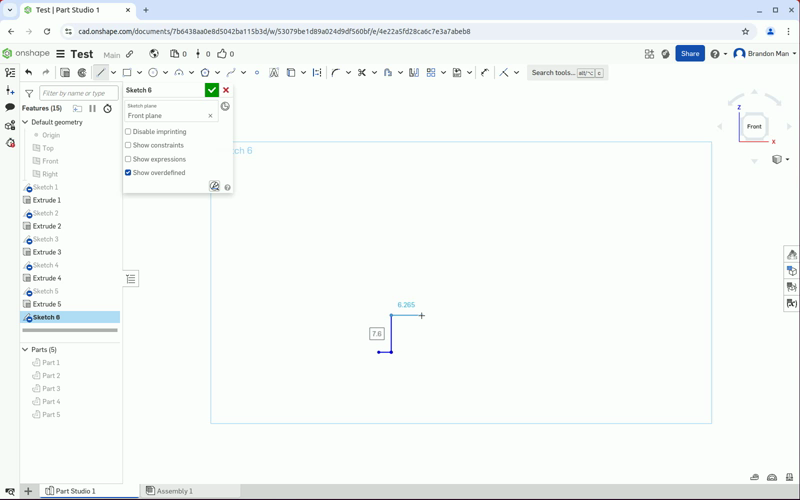
mouse_move(380, 315)
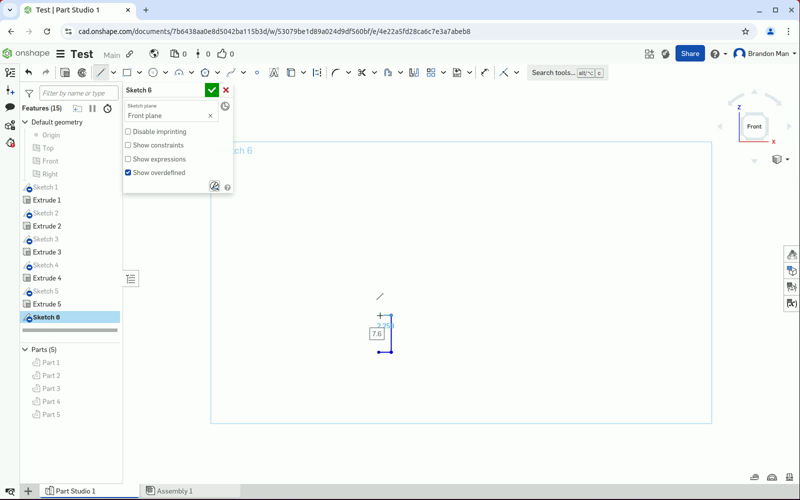
click(380, 315)
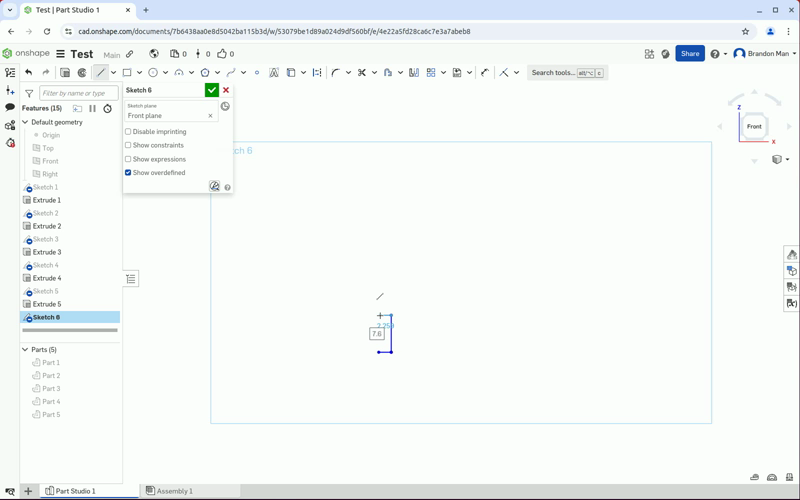
key_up(shift)
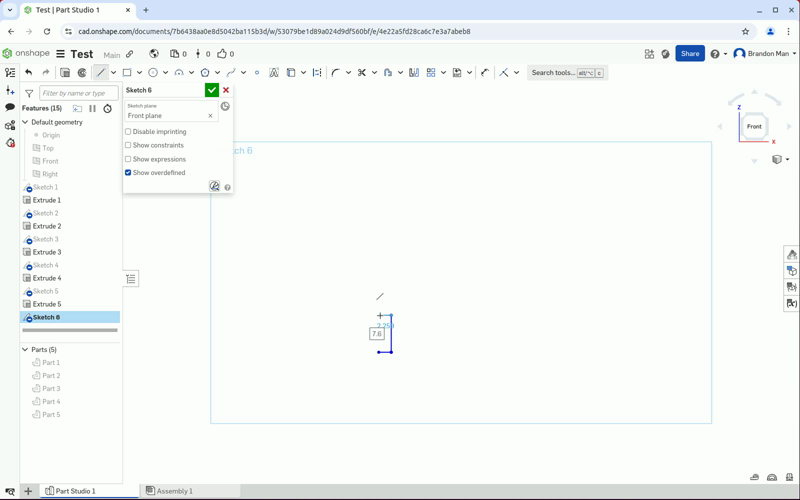
key_down(shift)
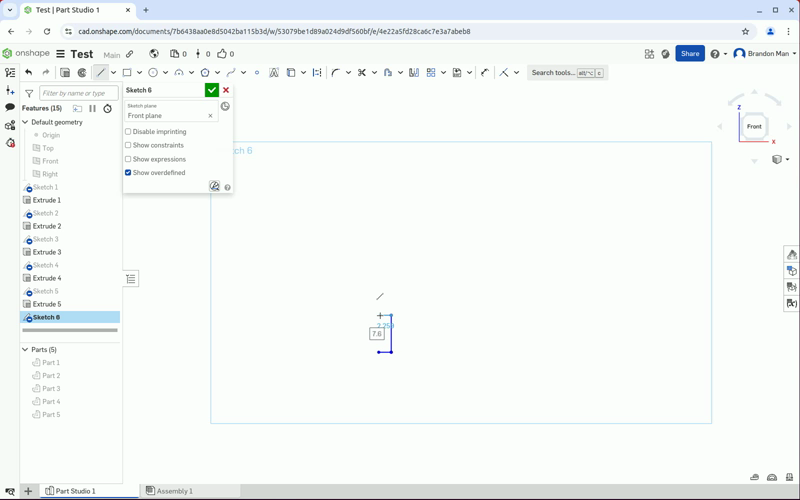
mouse_move(410, 315)
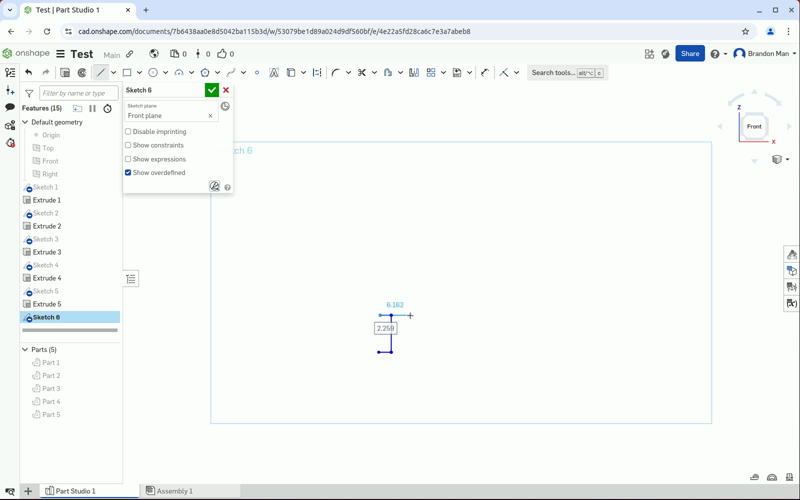
mouse_move(378, 318)
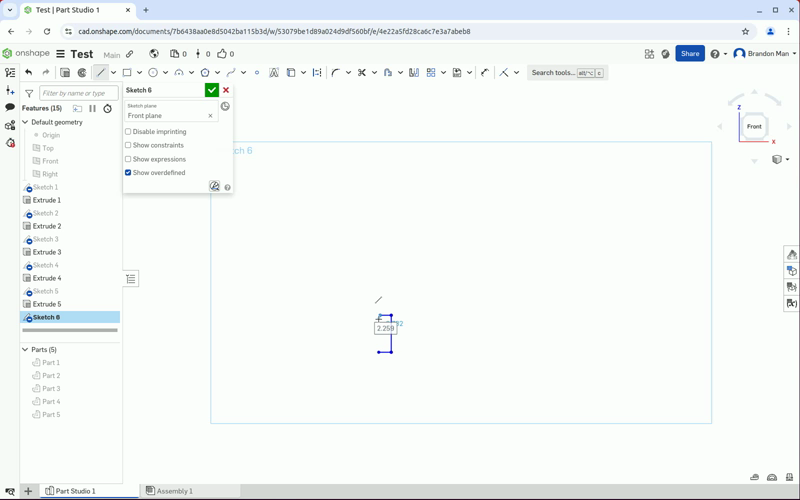
scroll(6)
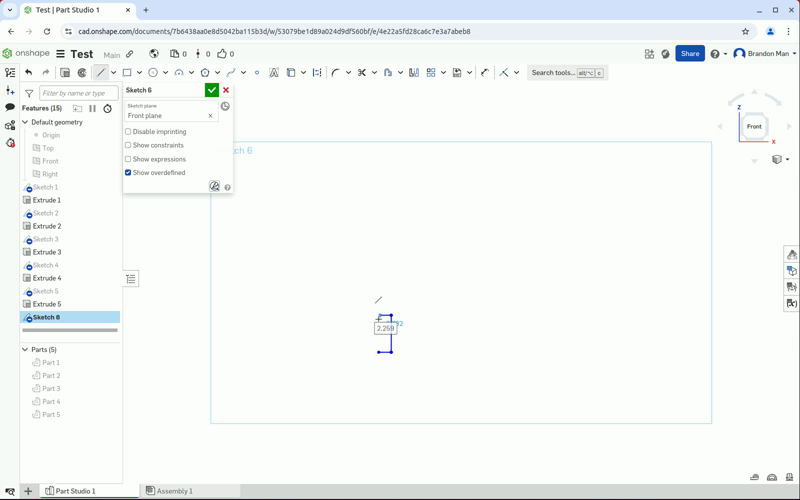
scroll(6)
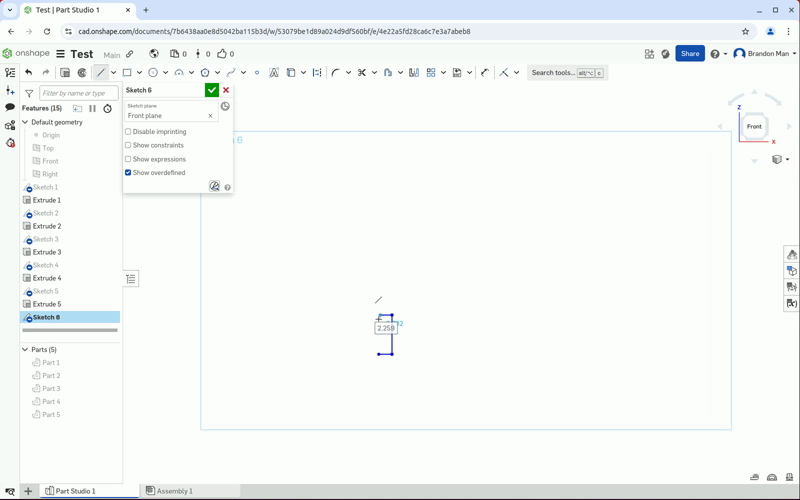
scroll(6)
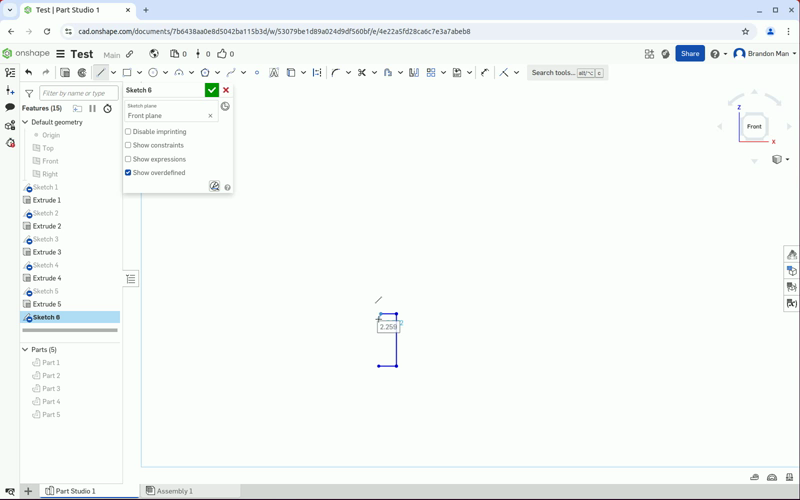
scroll(6)
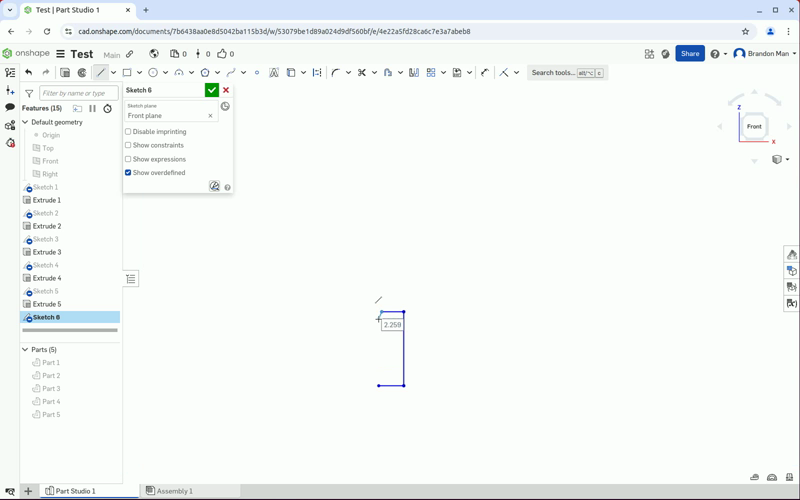
scroll(6)
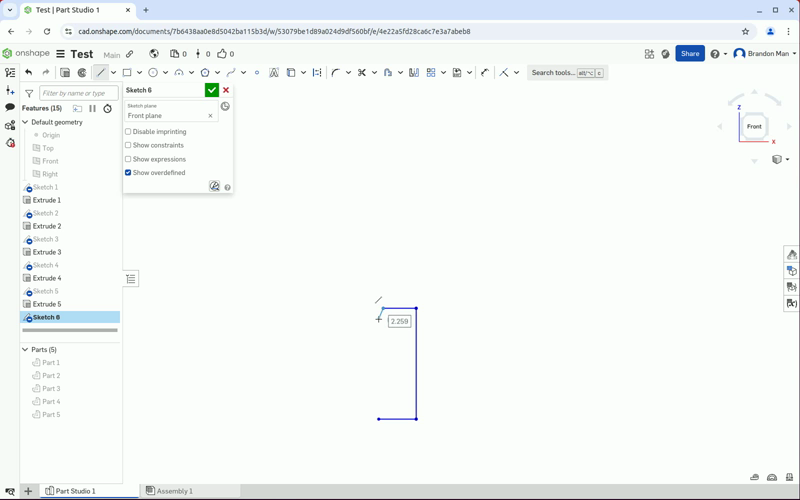
scroll(6)
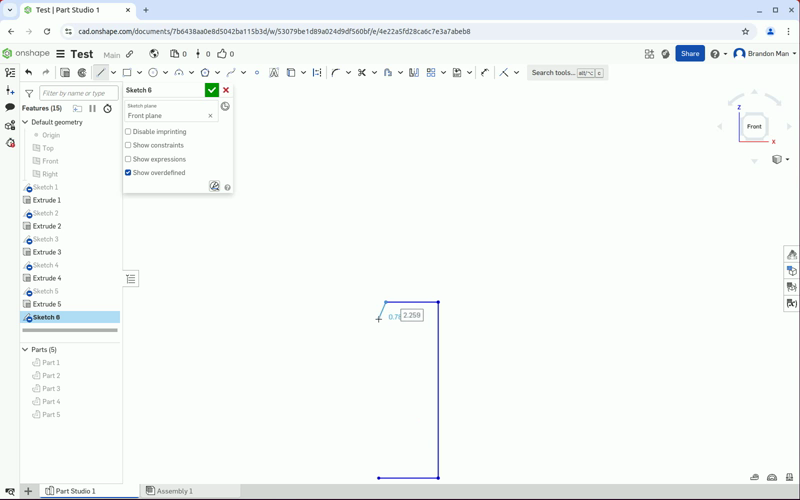
scroll(6)
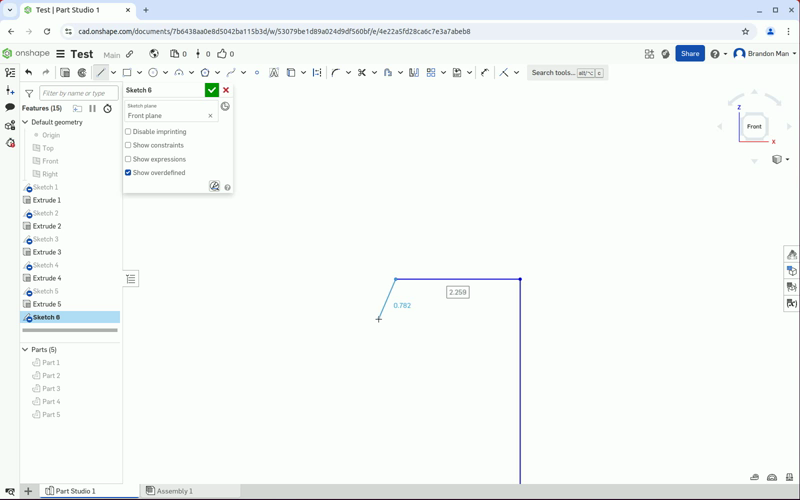
click(378, 318)
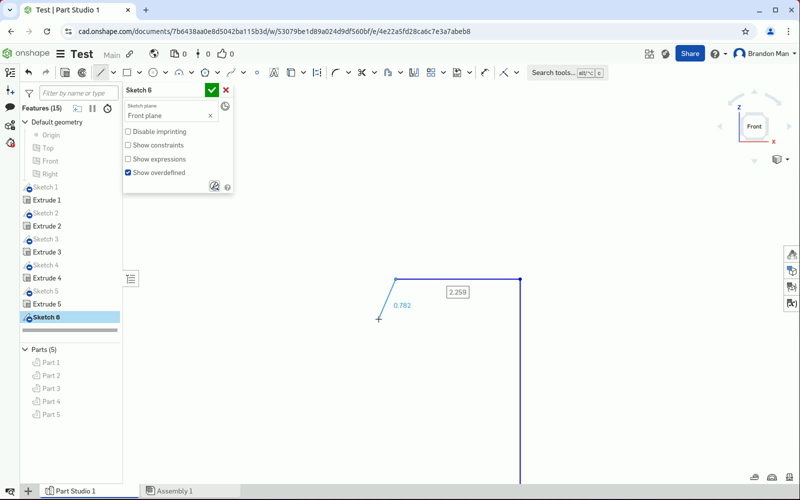
scroll(-6)
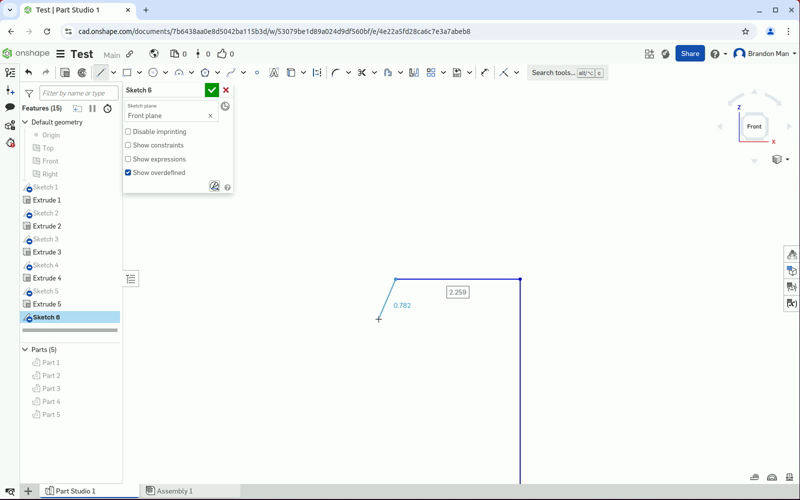
scroll(-6)
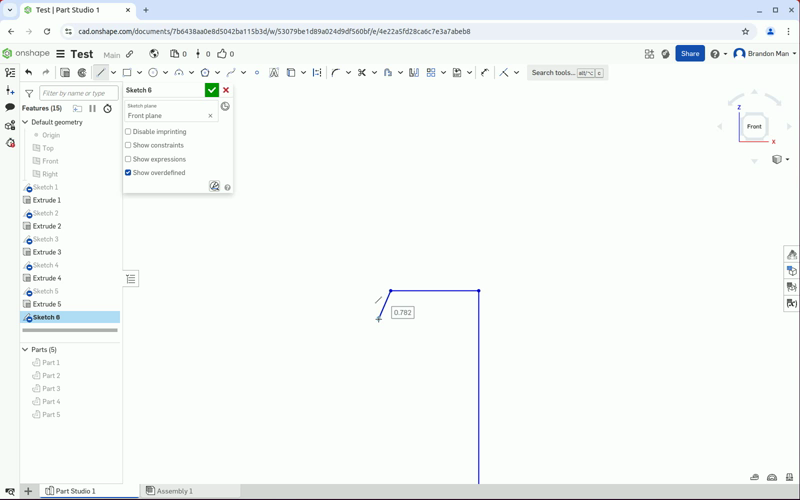
scroll(-6)
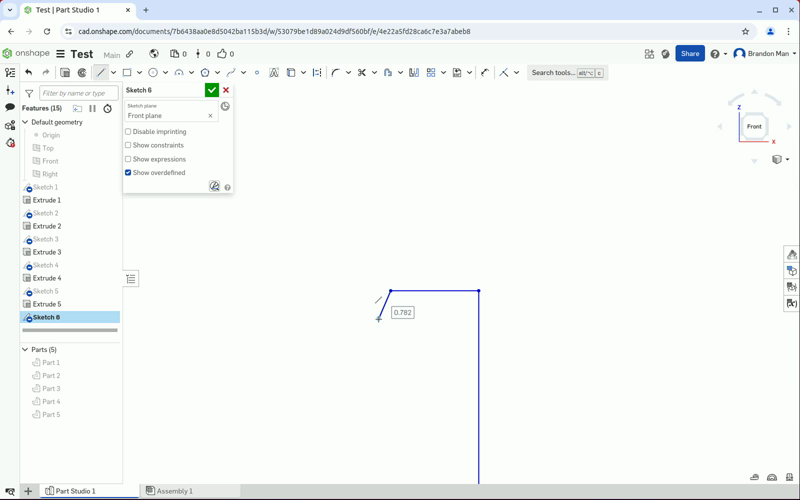
scroll(-6)
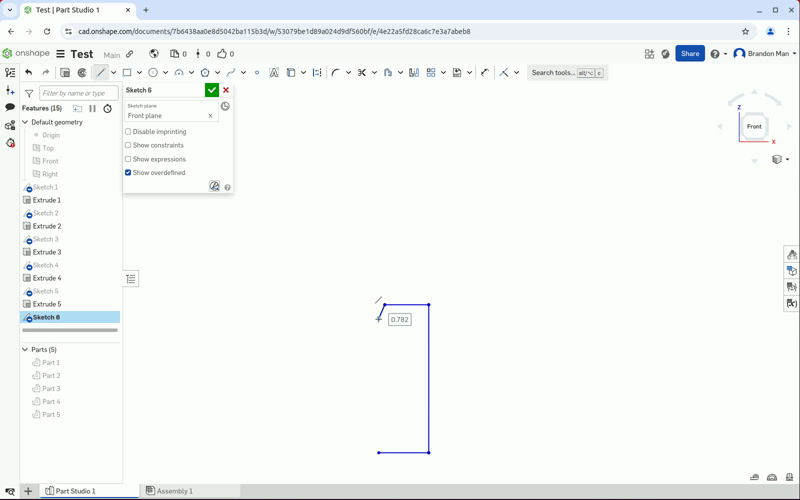
scroll(-6)
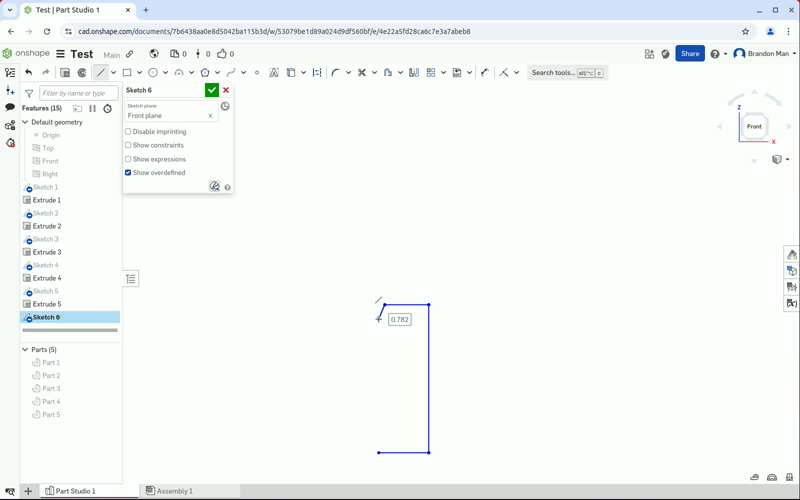
scroll(-6)
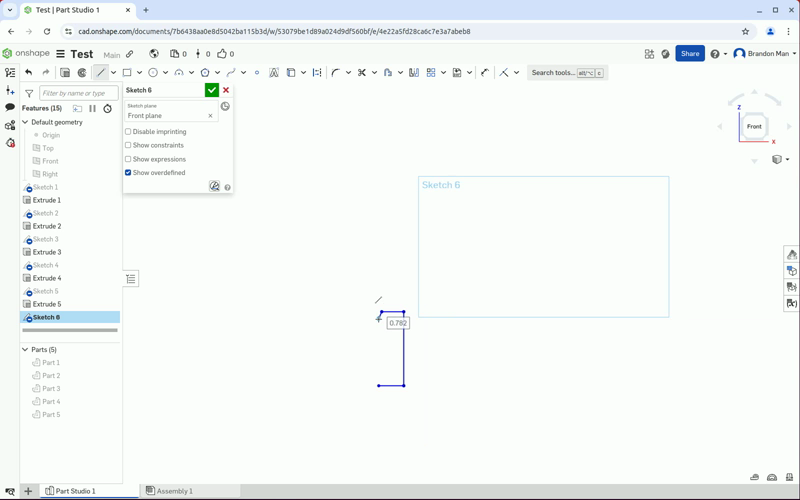
scroll(-6)
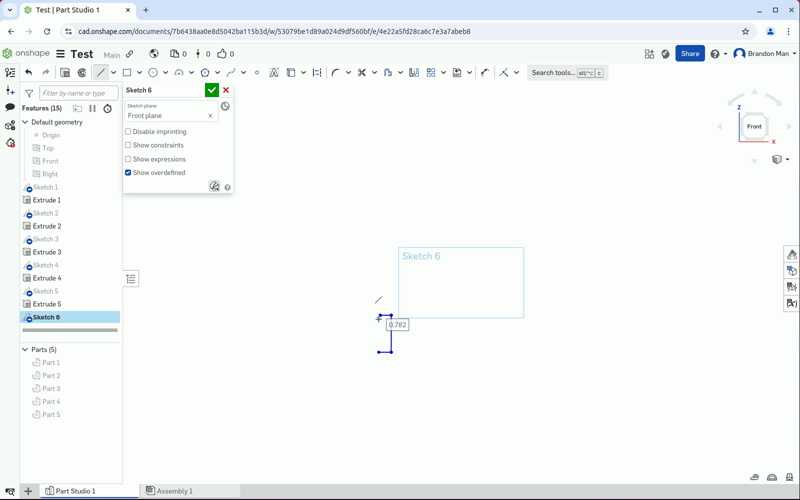
key_up(shift)
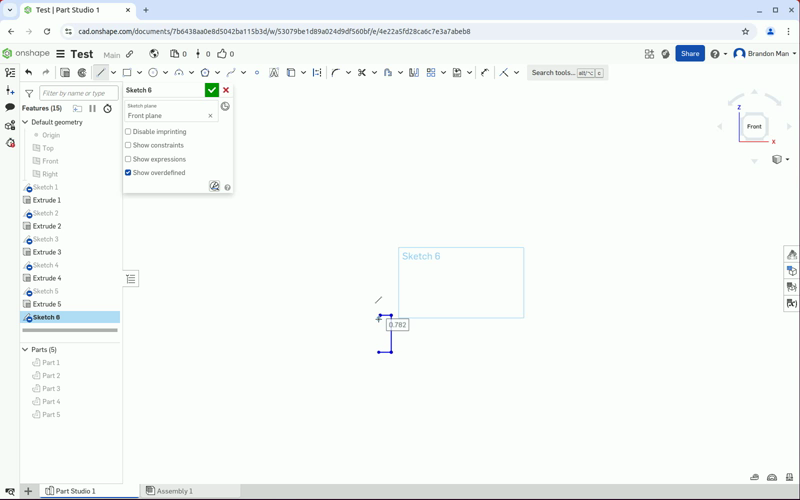
mouse_move(408, 318)
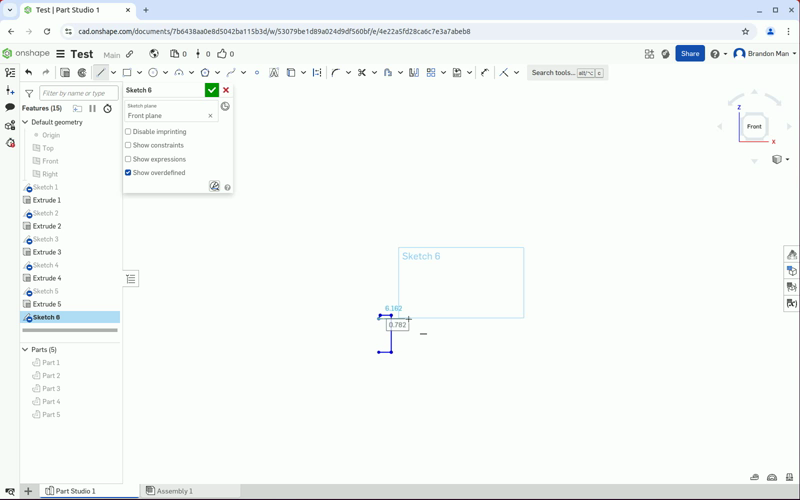
key_down(shift)
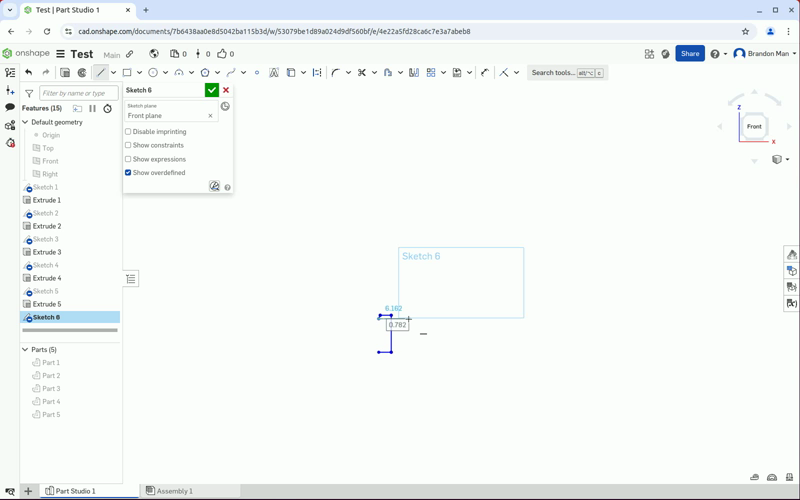
mouse_move(378, 352)
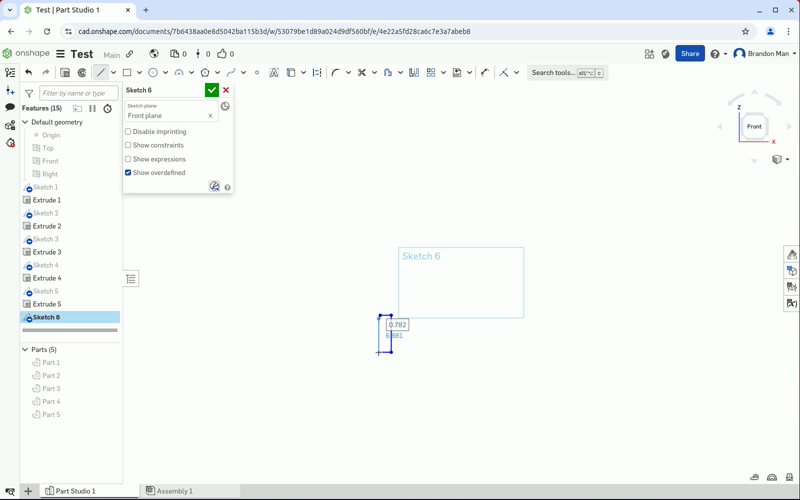
key_up(shift)
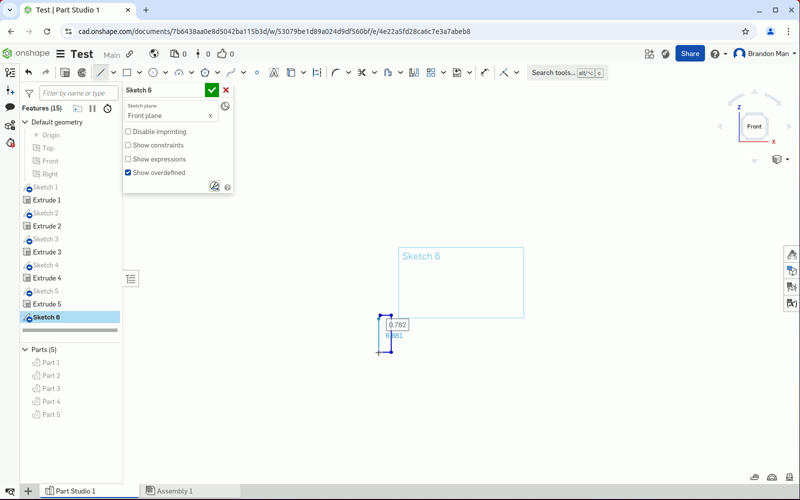
click(378, 352)
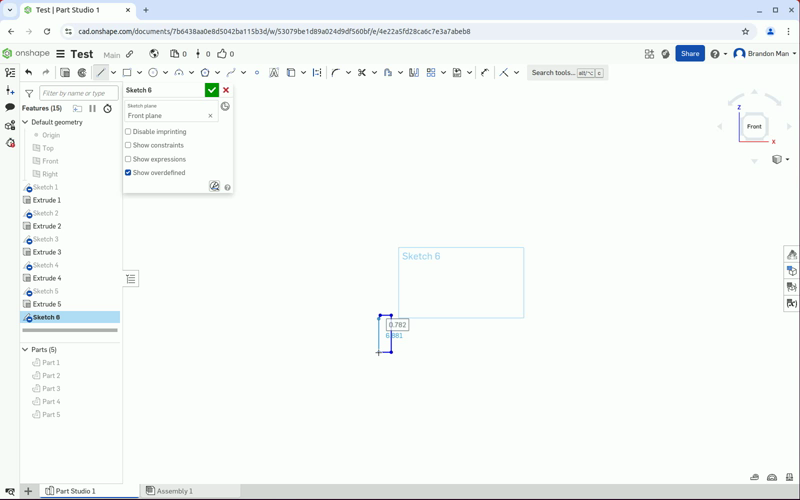
key(esc)
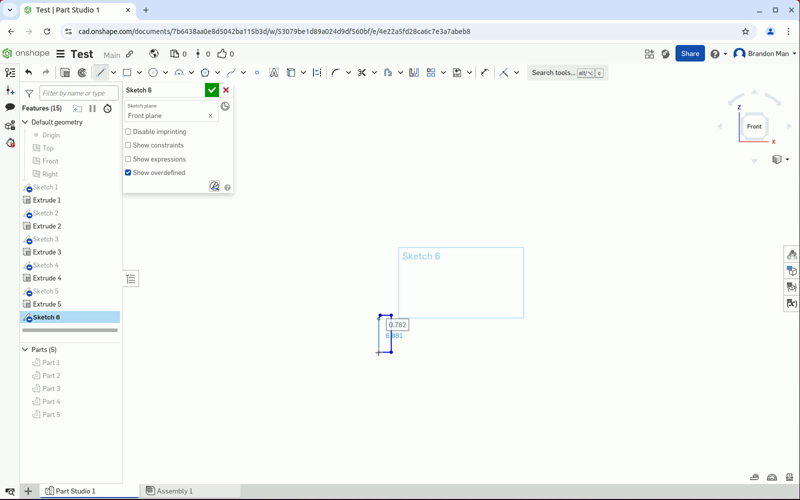
mouse_move(379, 327)
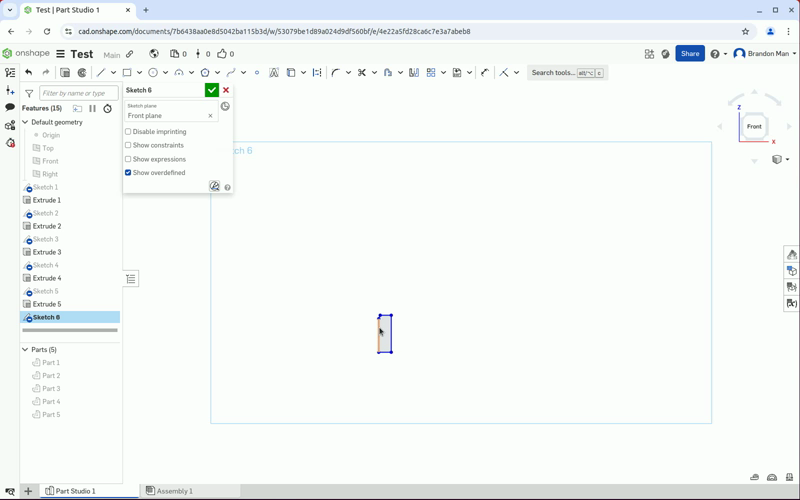
scroll(6)
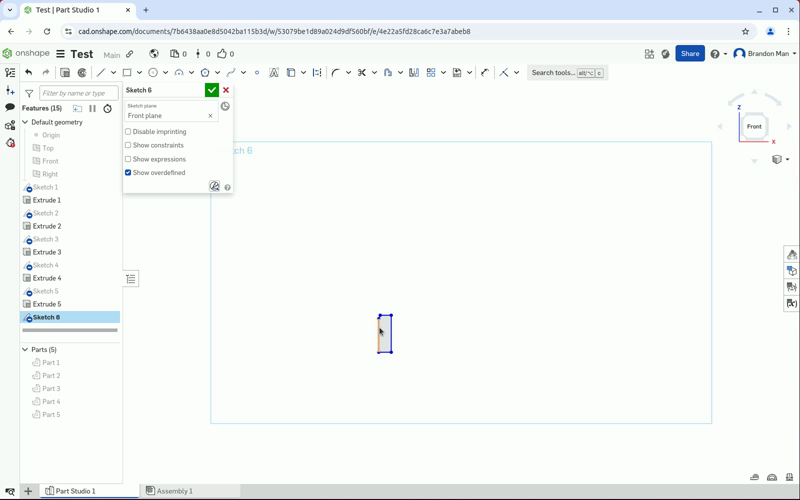
scroll(6)
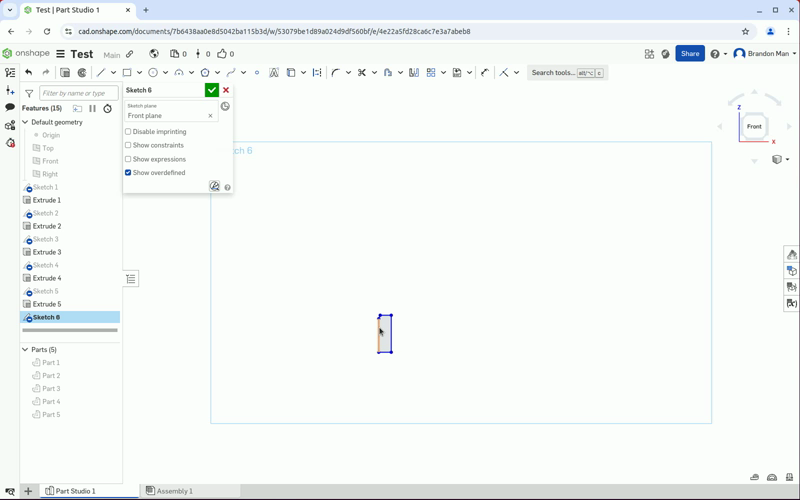
scroll(6)
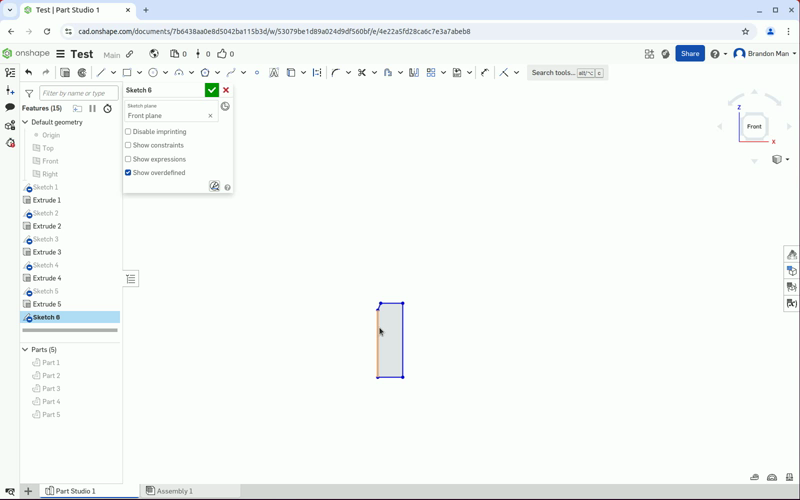
scroll(6)
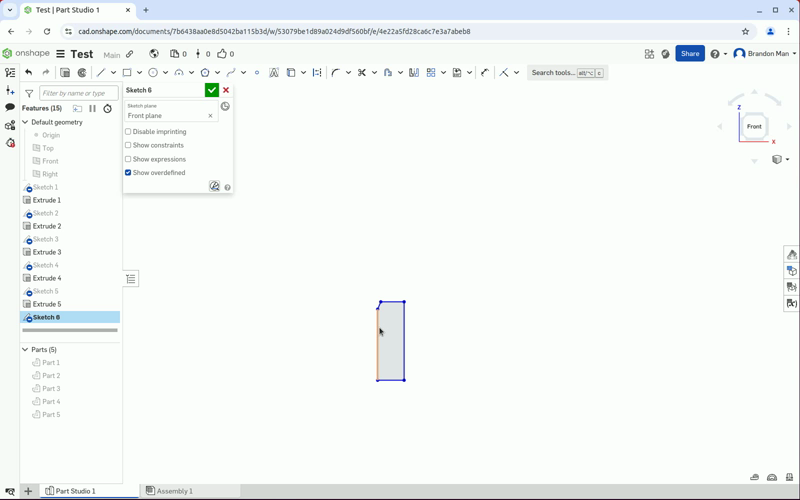
scroll(6)
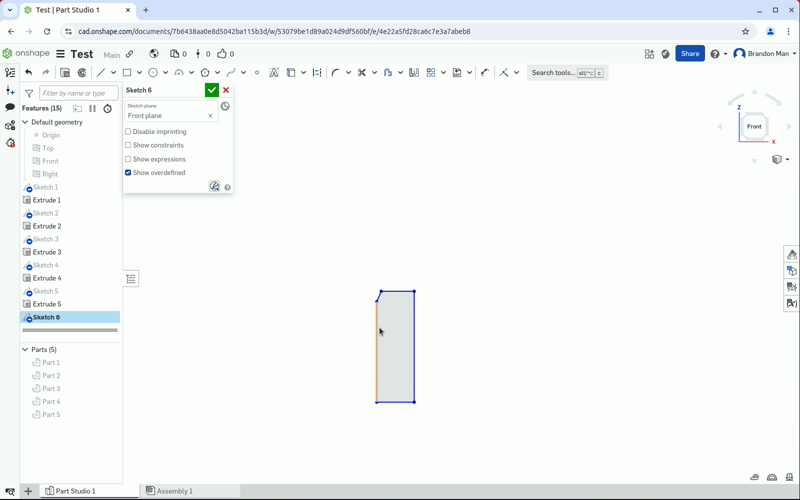
scroll(6)
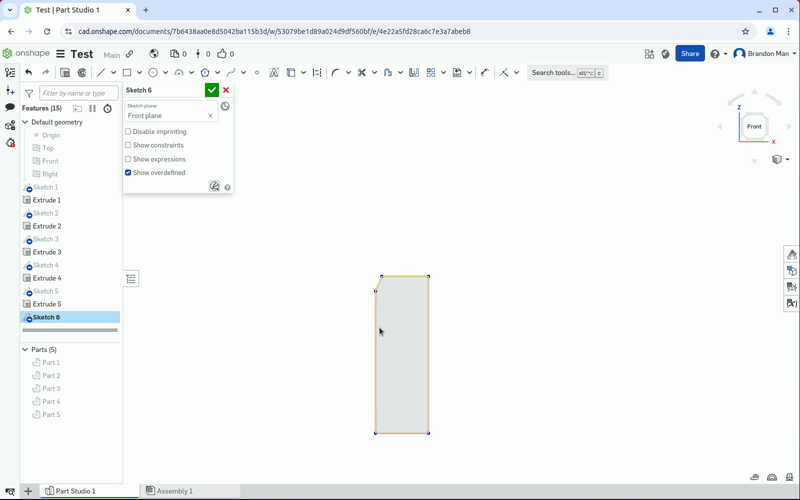
scroll(6)
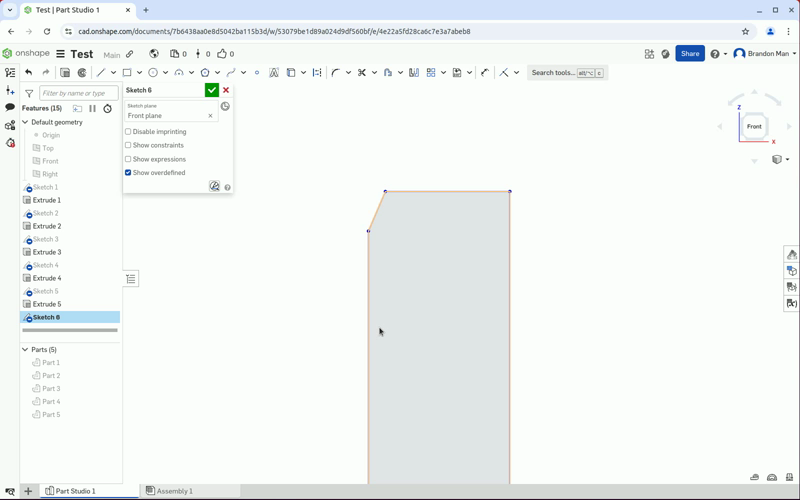
click(379, 327)
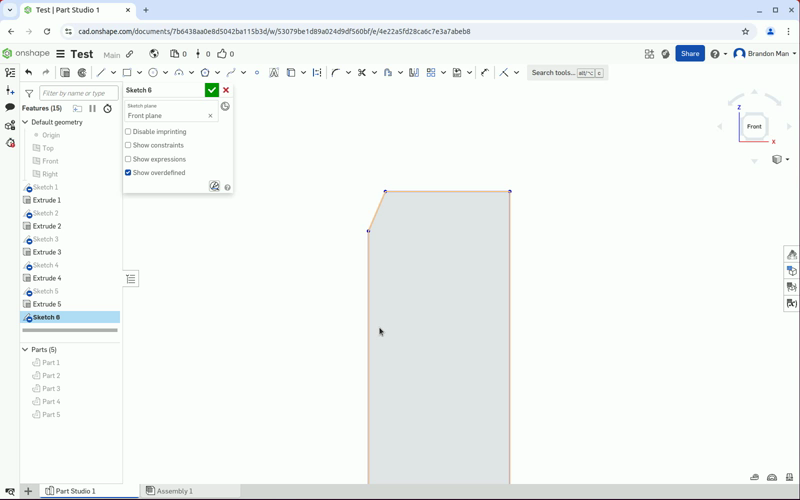
scroll(-6)
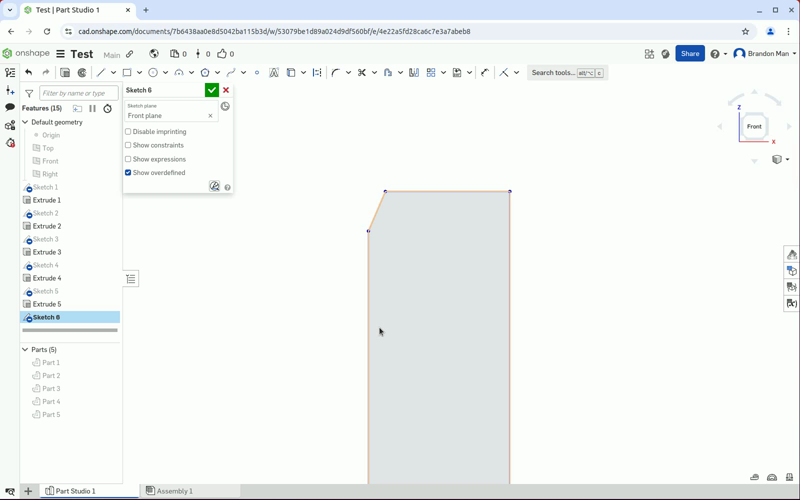
scroll(-6)
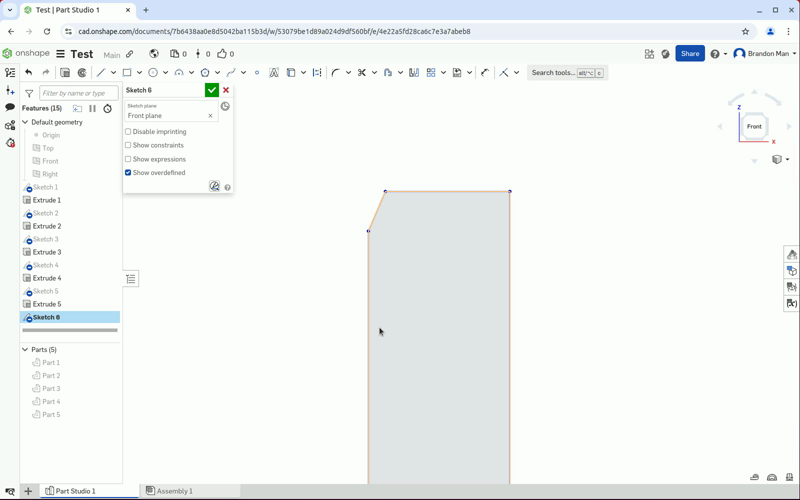
scroll(-6)
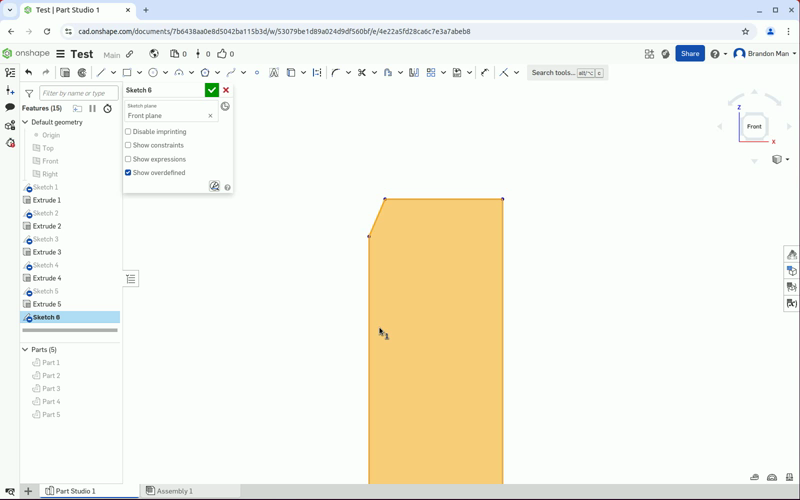
scroll(-6)
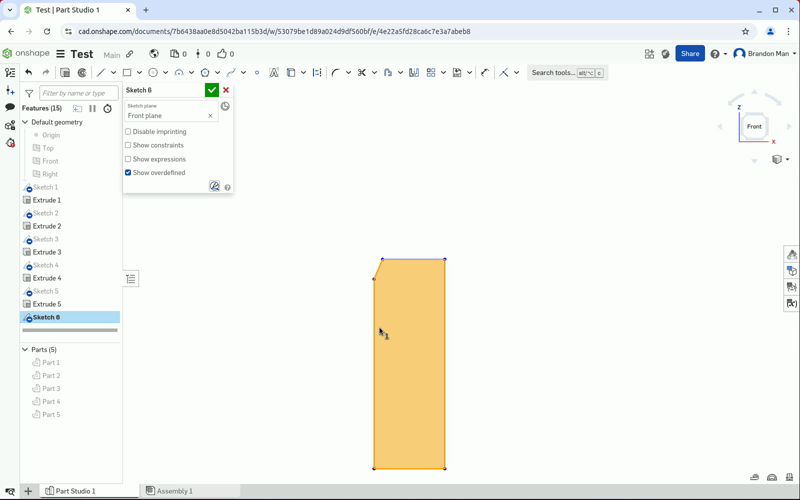
scroll(-6)
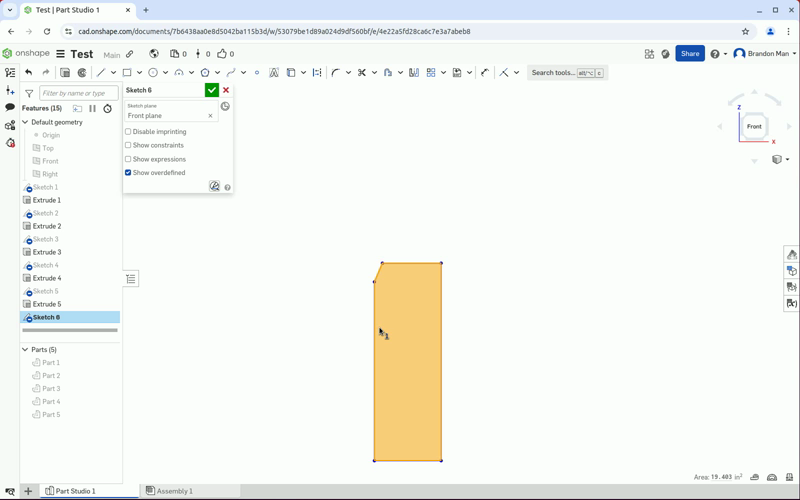
scroll(-6)
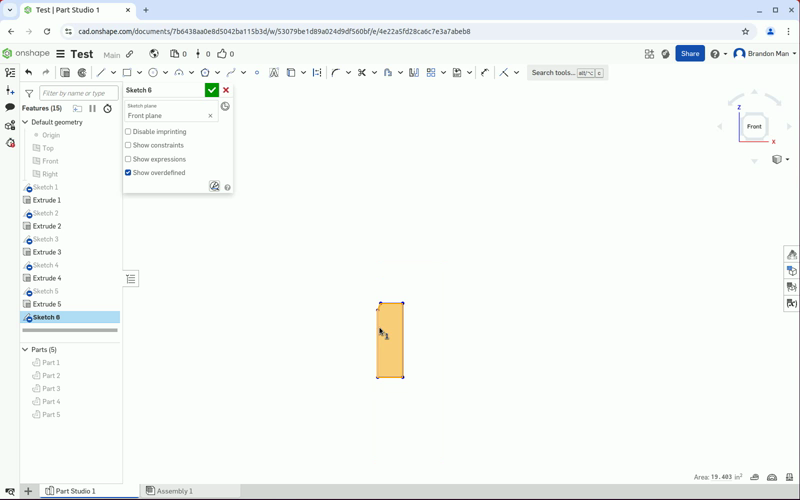
scroll(-6)
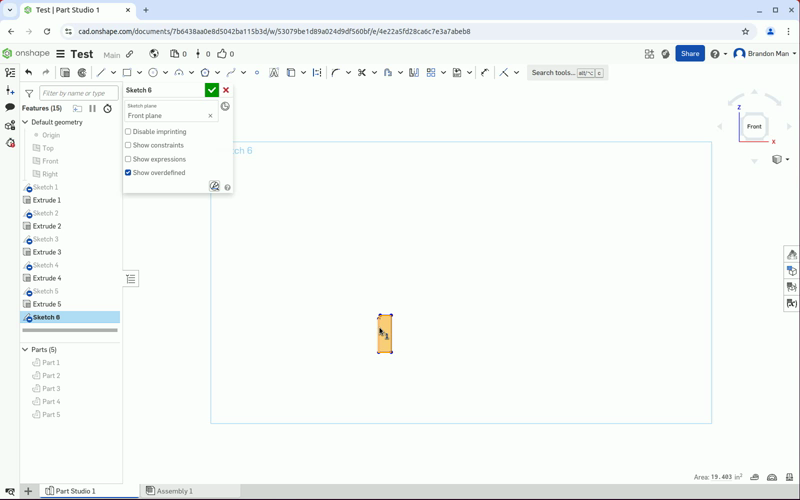
mouse_move(73, 352)
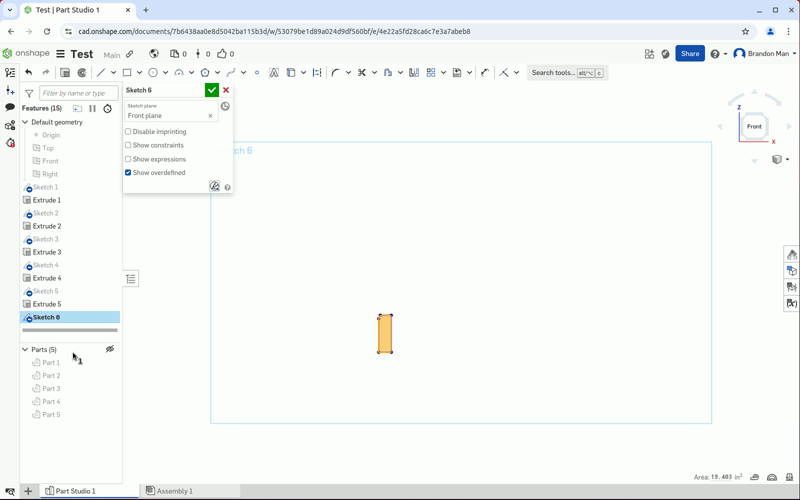
key(shift+y)
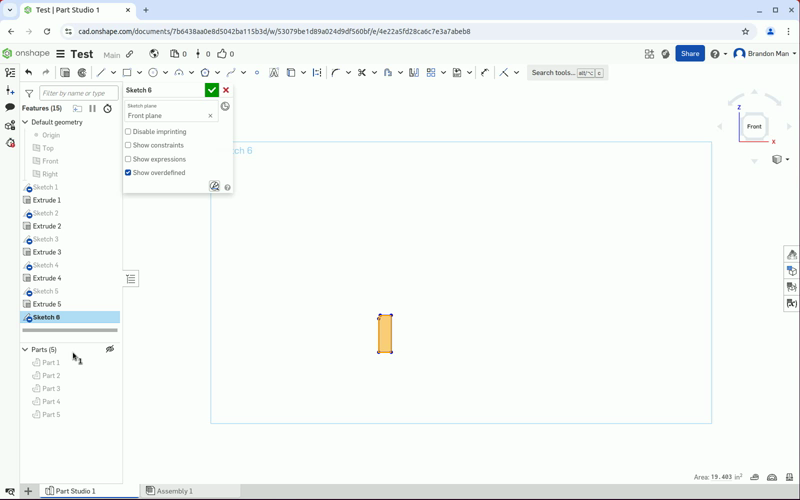
key(shift+e)
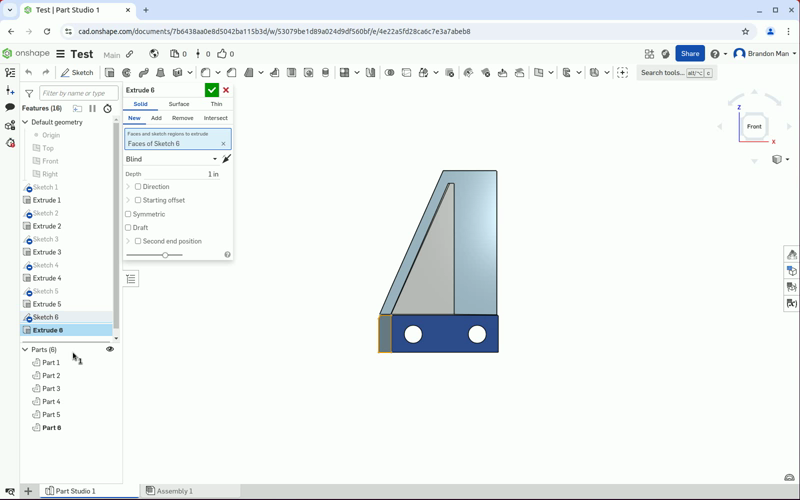
mouse_move(143, 106)
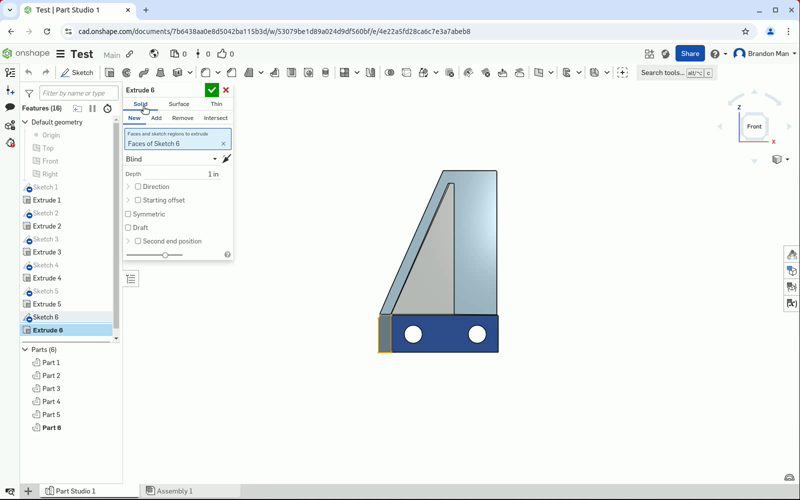
click(143, 106)
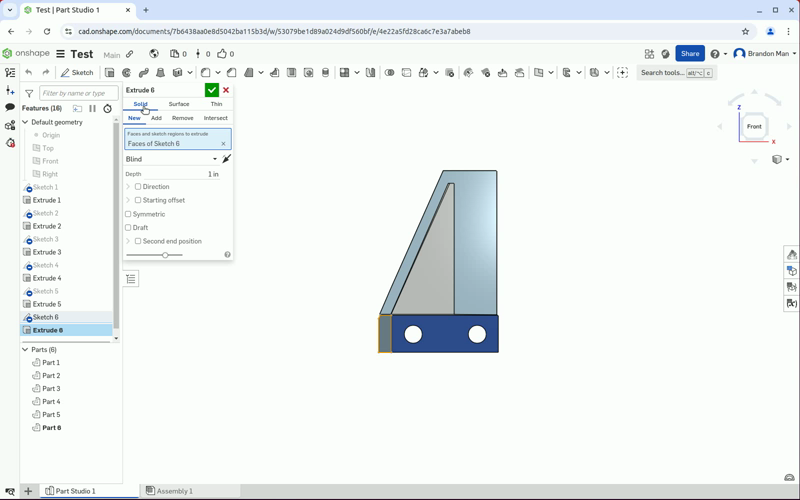
mouse_move(137, 120)
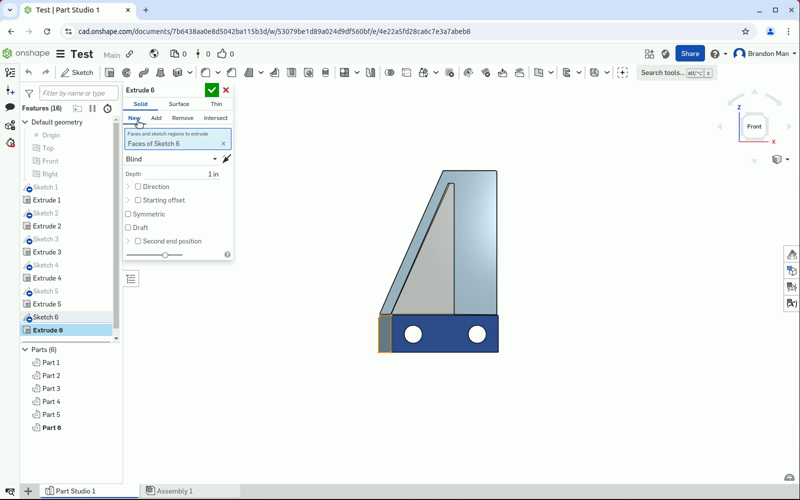
click(137, 120)
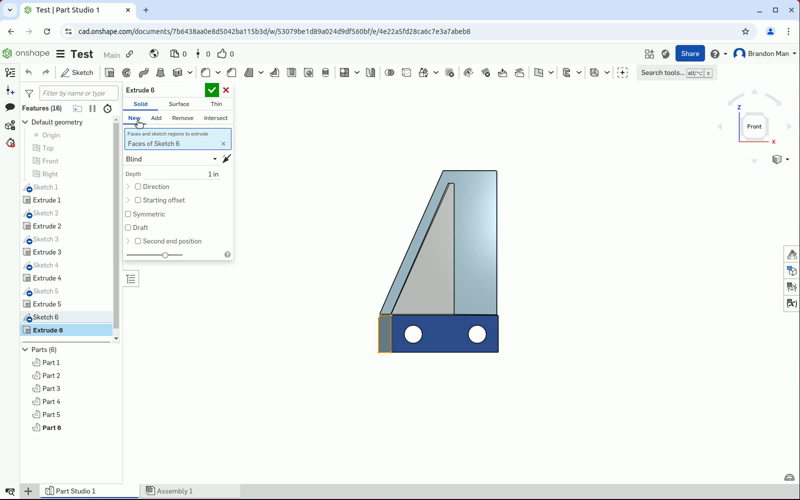
key(tab, 4)
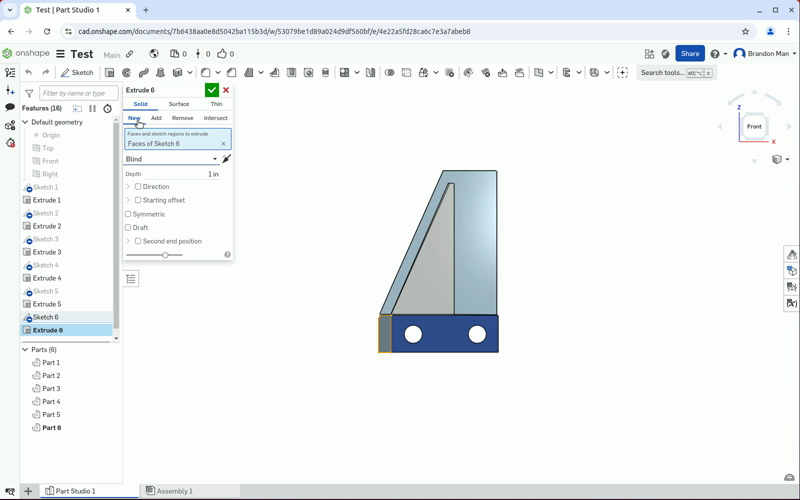
text(6.499)
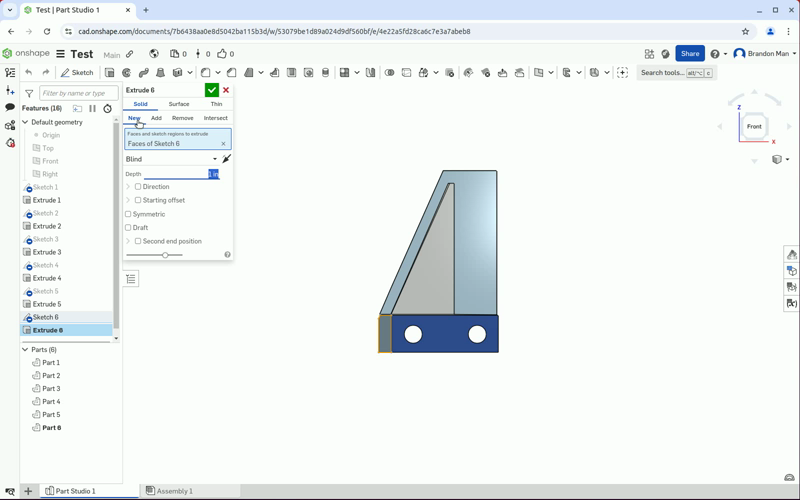
key(enter)
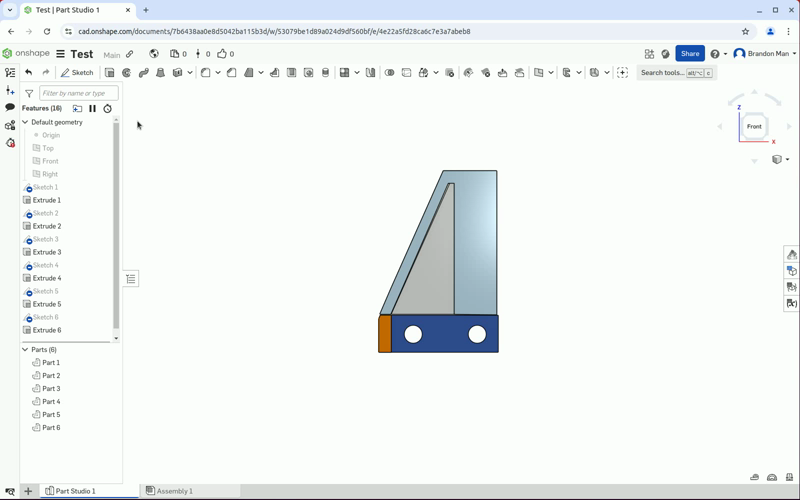
key(shift+h)
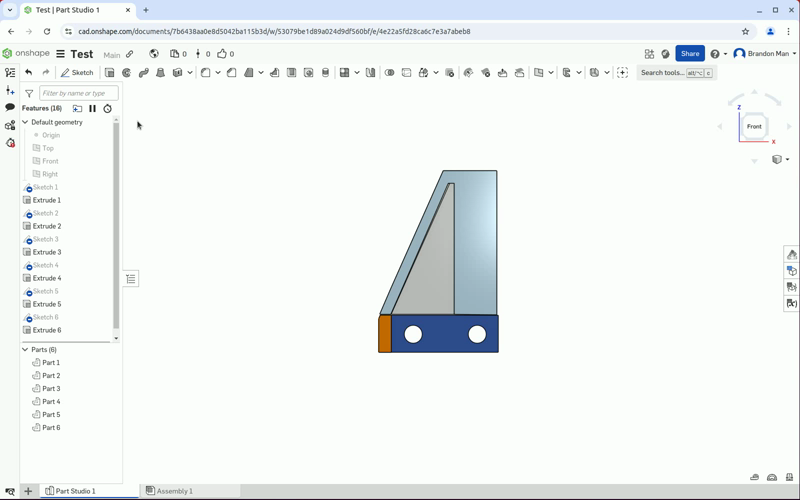
key(shift+h)
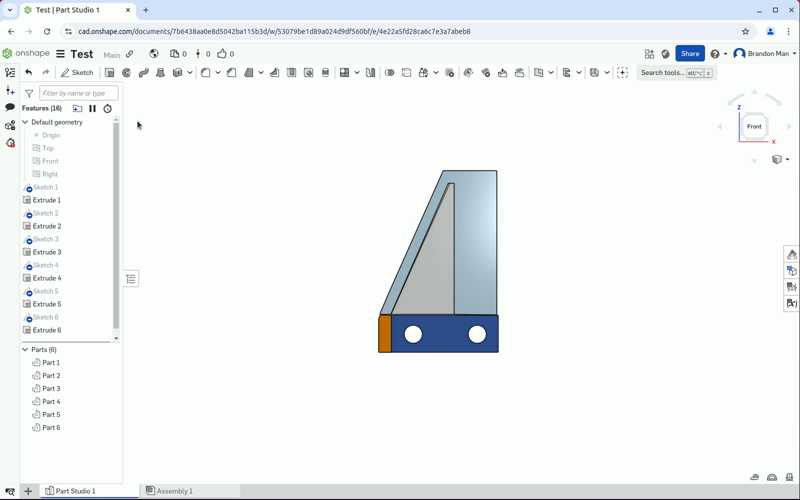
key(shift+7)
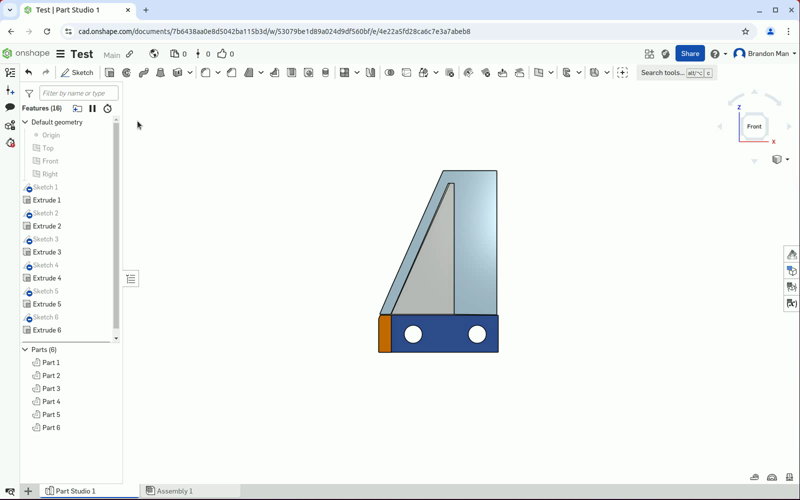
key(left, 2)
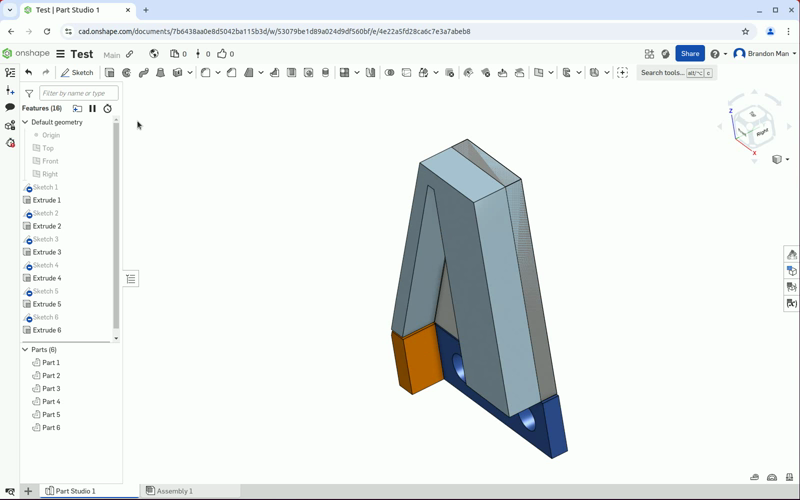
key(down, 2)
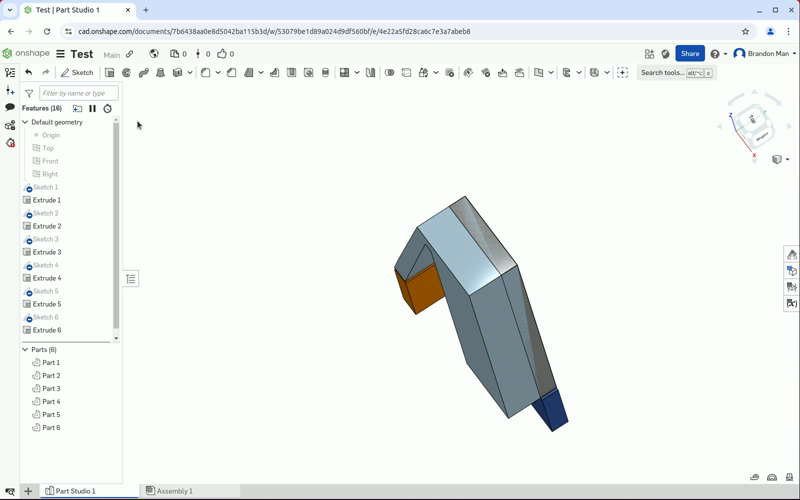
key(up, 2)
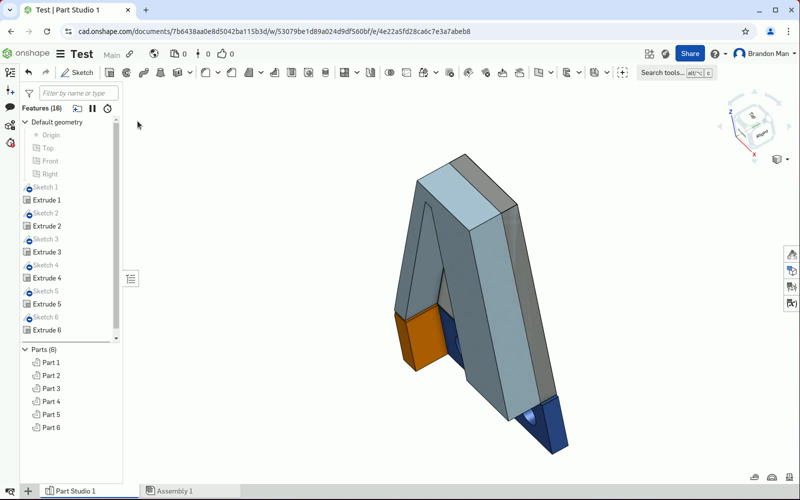
key(right, 2)
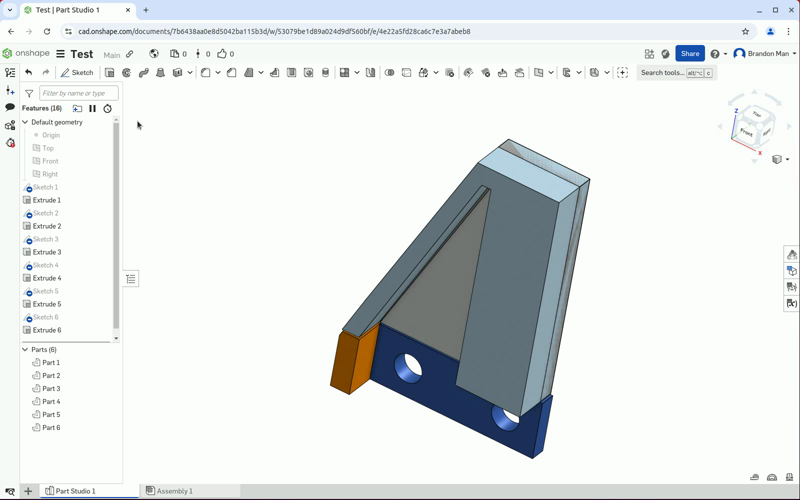
mouse_move(69, 189)
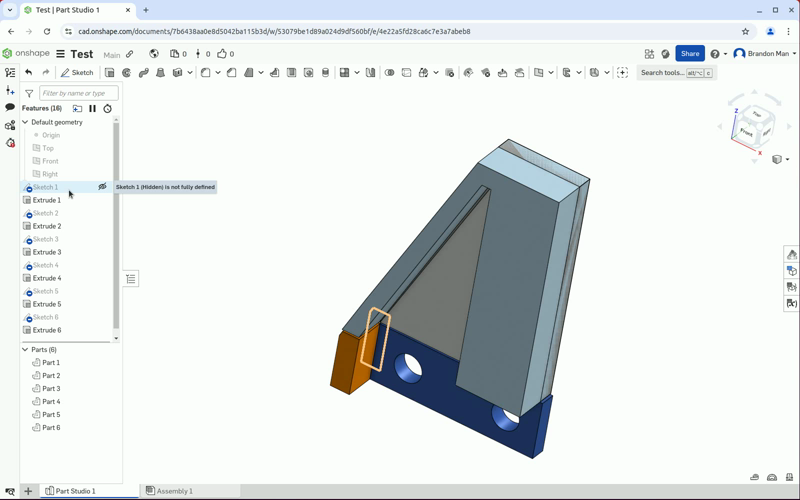
click(69, 189)